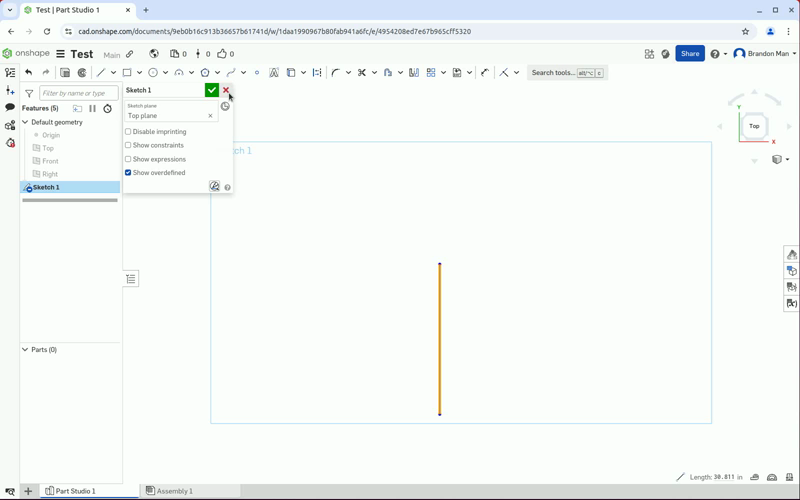
key(shift+h)
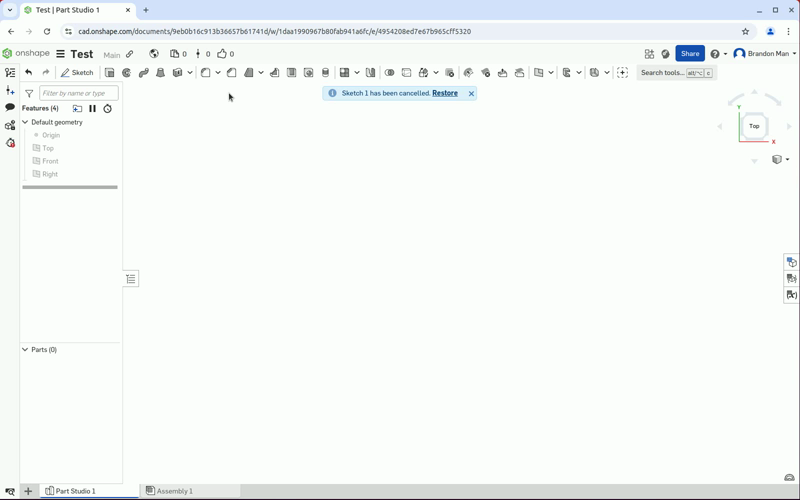
mouse_move(73, 352)
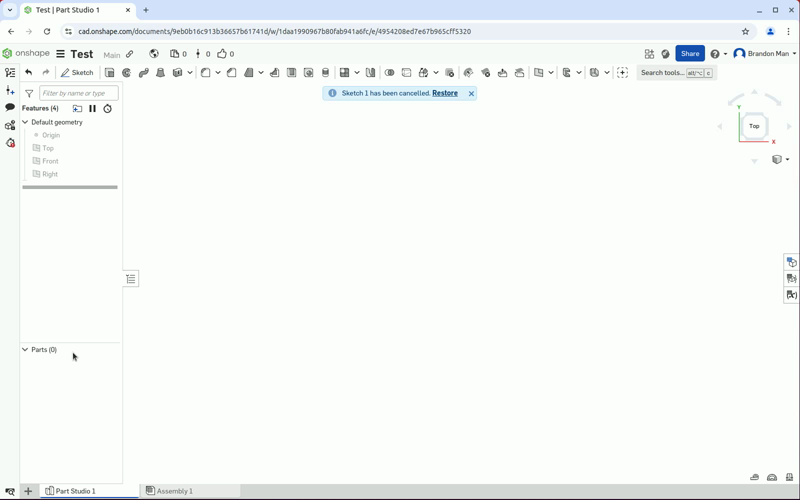
key(y)
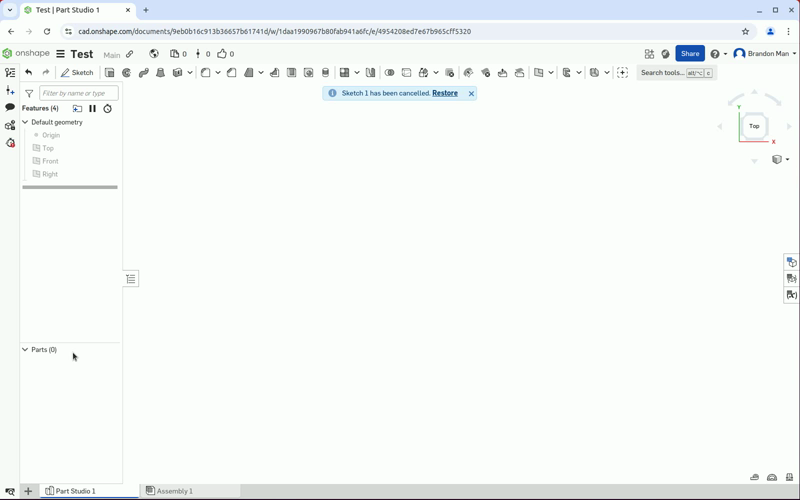
key(shift+p)
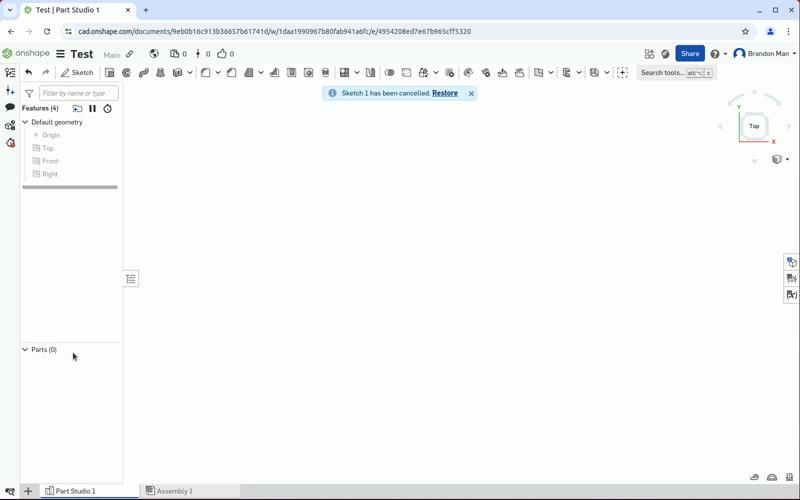
key(space)
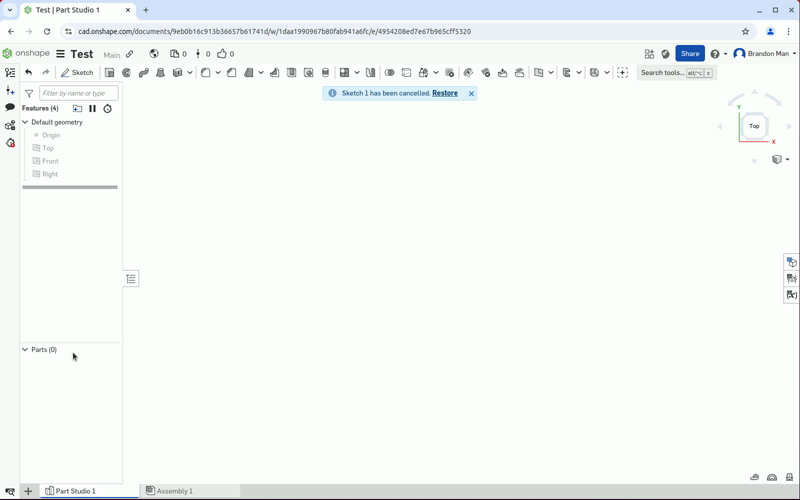
key_down(shift)
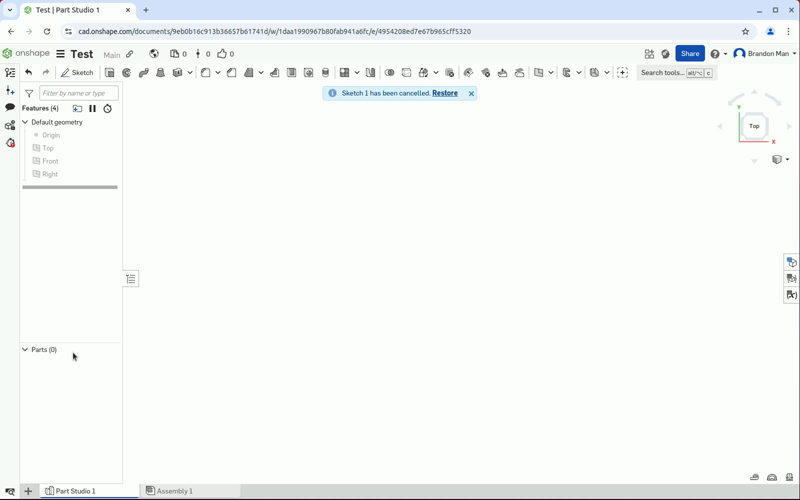
key(up)
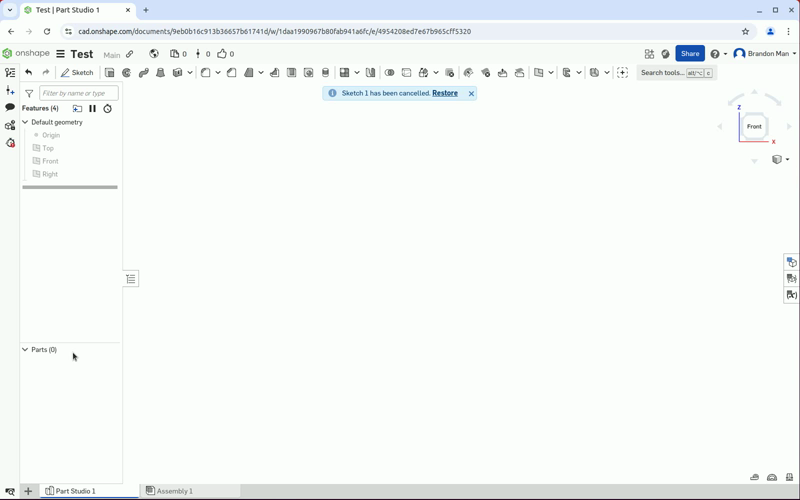
key_up(shift)
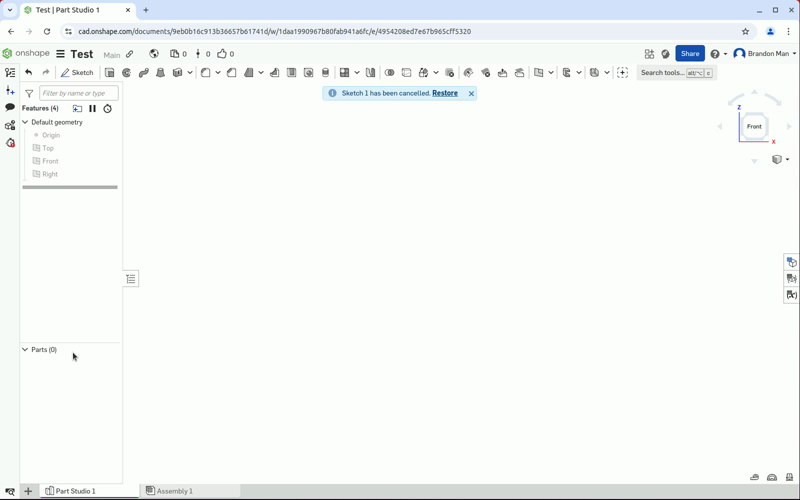
key(space)
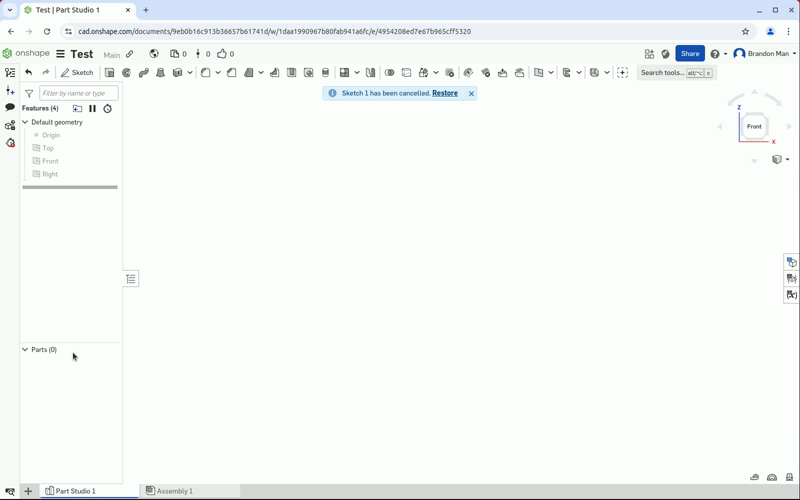
key_down(shift)
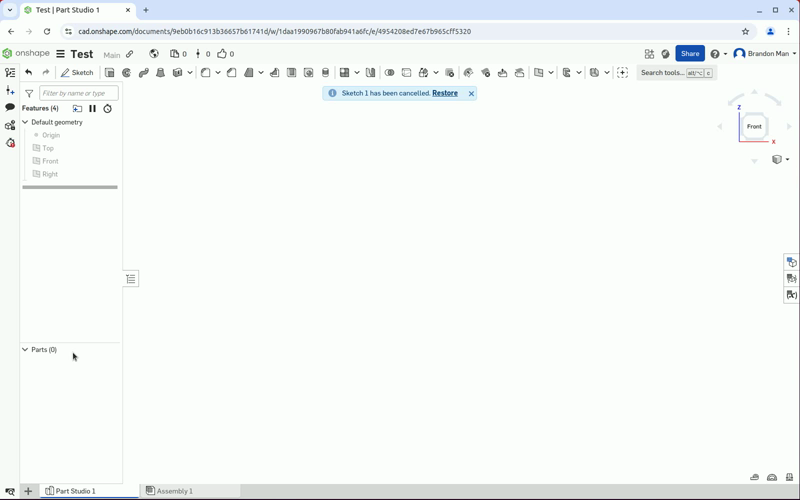
key(left)
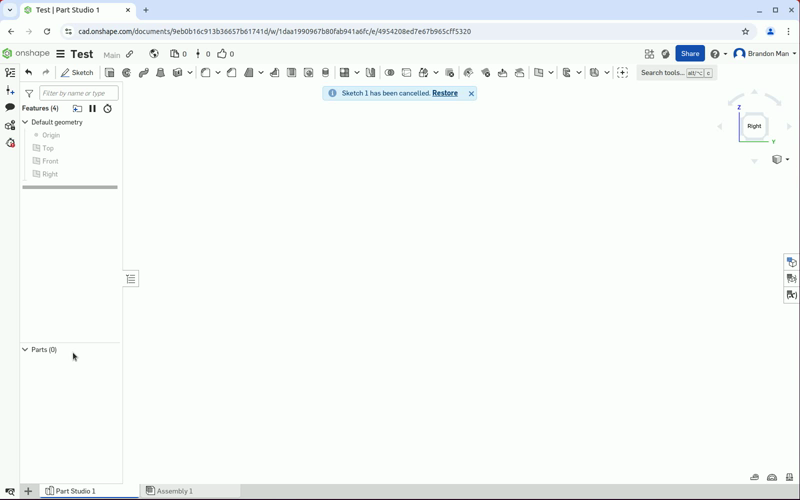
key_up(shift)
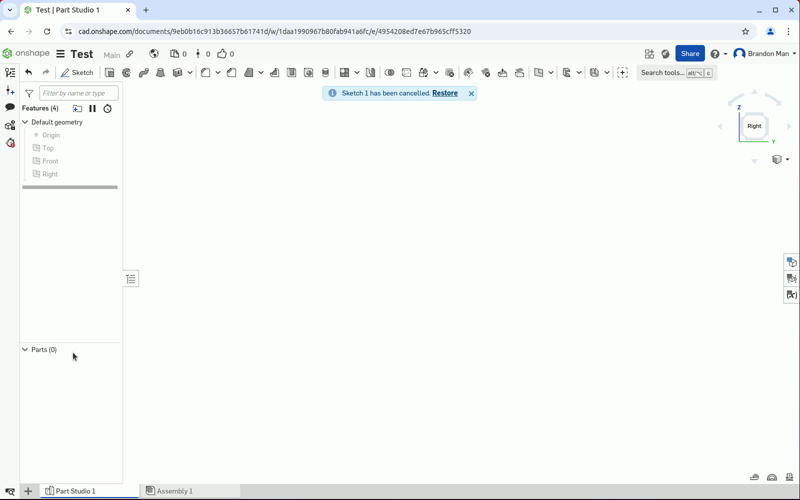
mouse_move(73, 352)
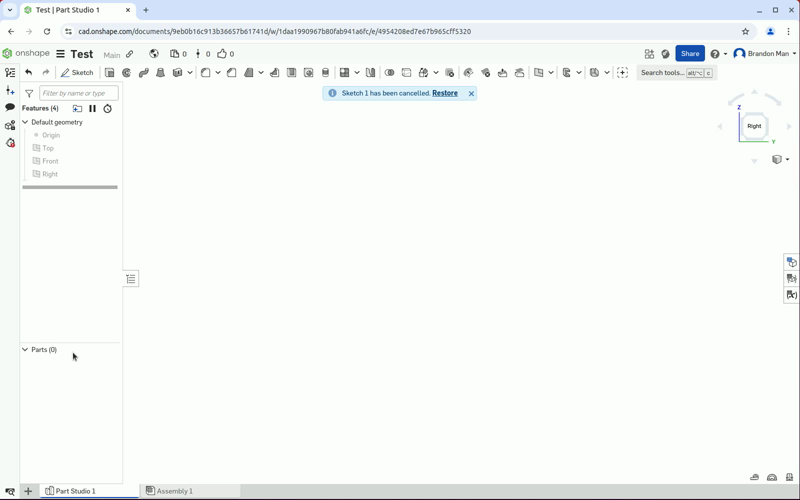
key(shift+y)
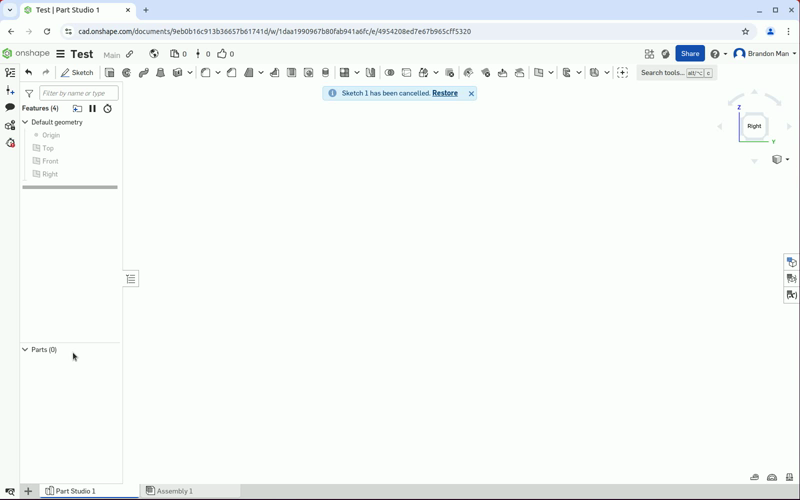
key(shift+s)
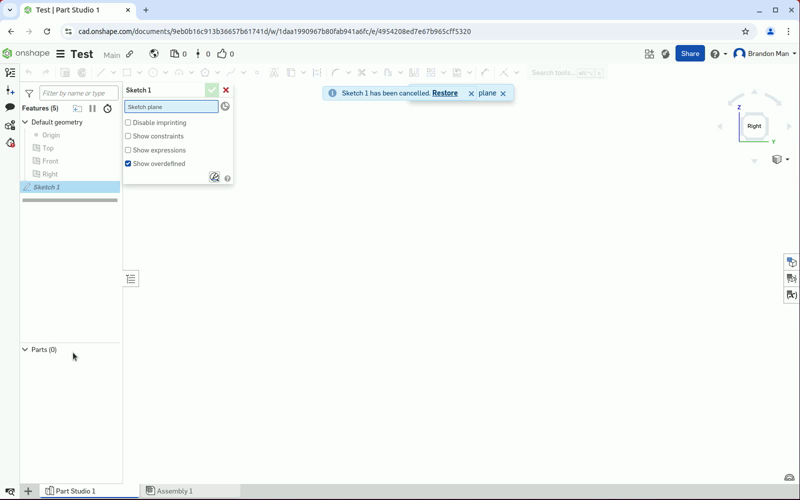
mouse_move(73, 176)
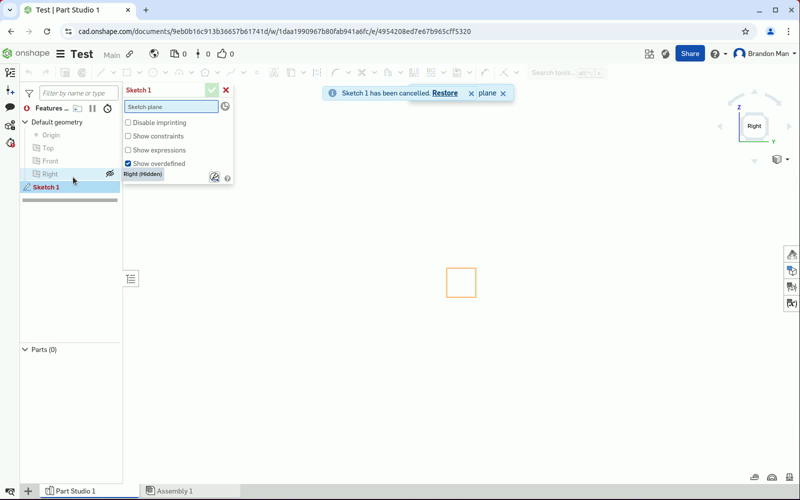
click(73, 176)
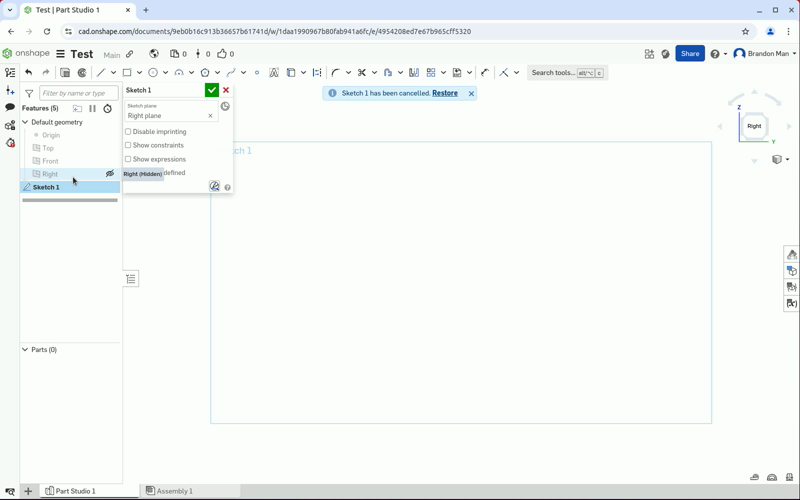
mouse_move(73, 352)
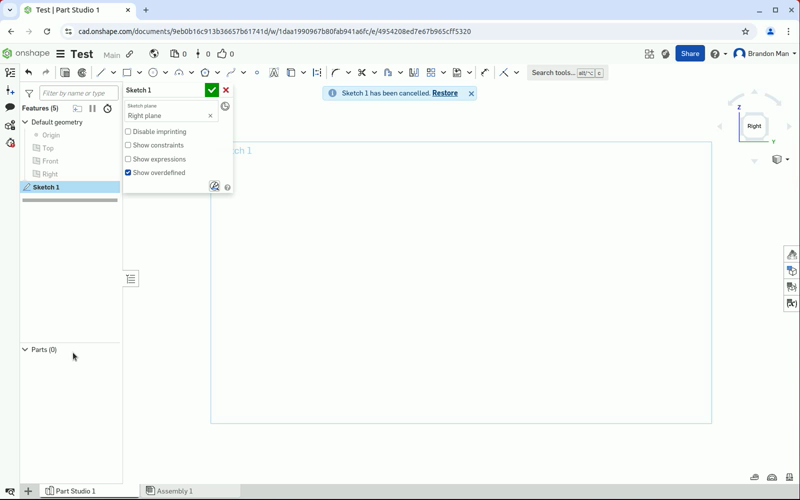
key(y)
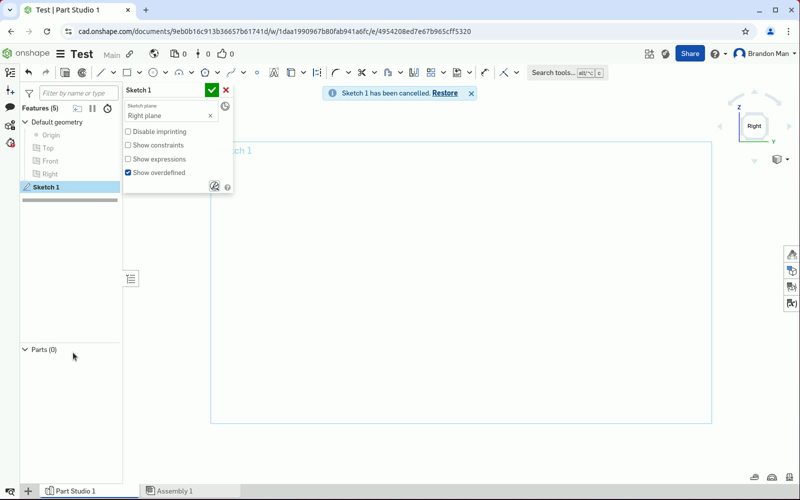
key(l)
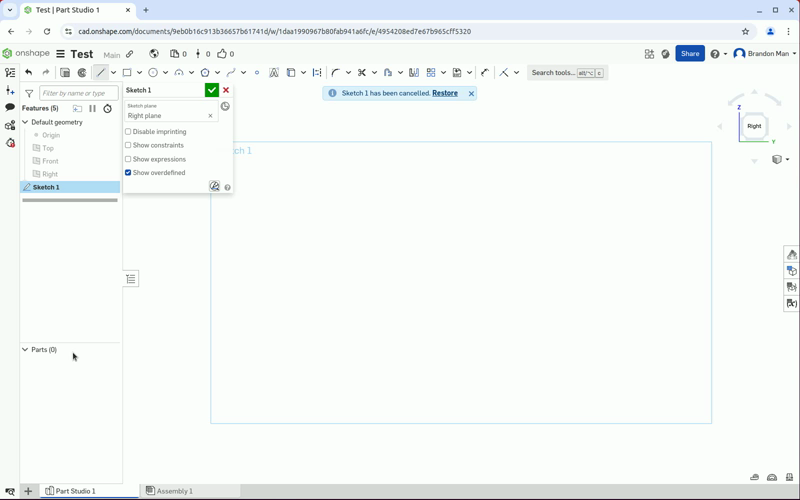
key_down(shift)
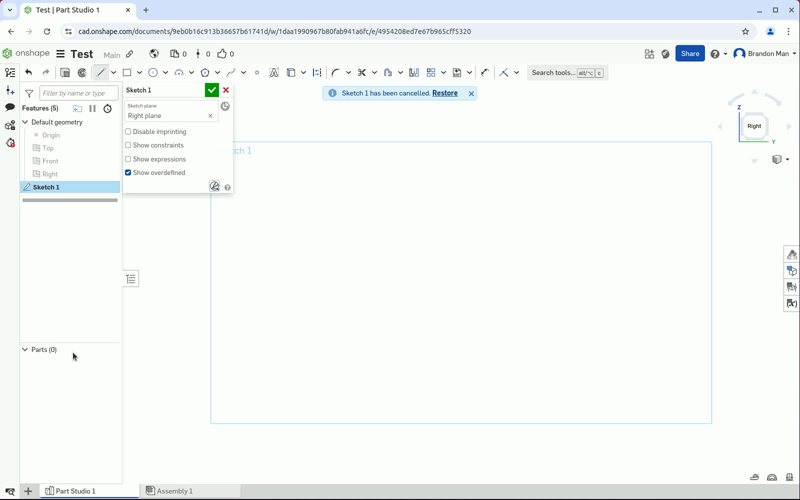
mouse_move(447, 345)
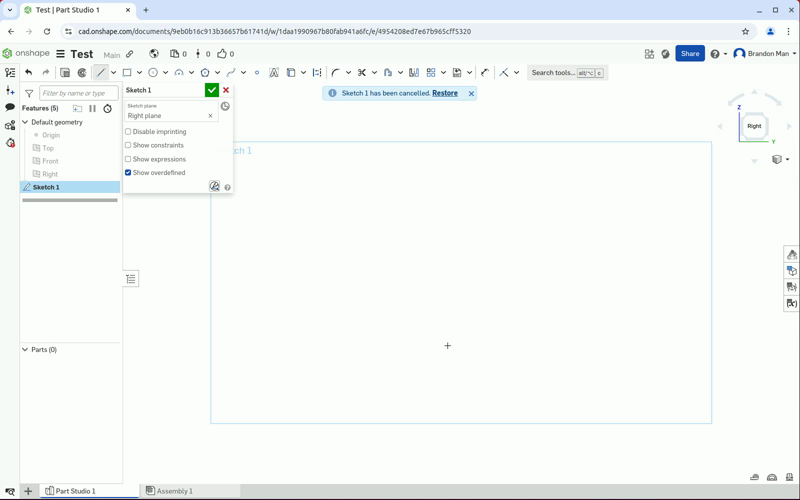
click(447, 345)
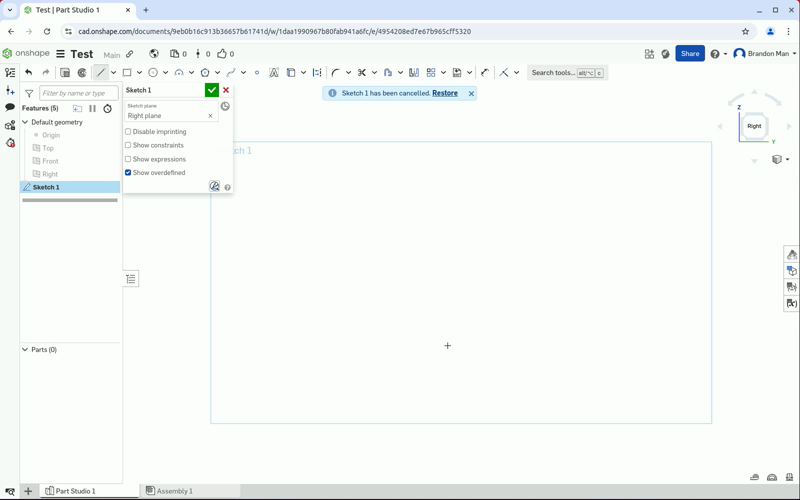
key_up(shift)
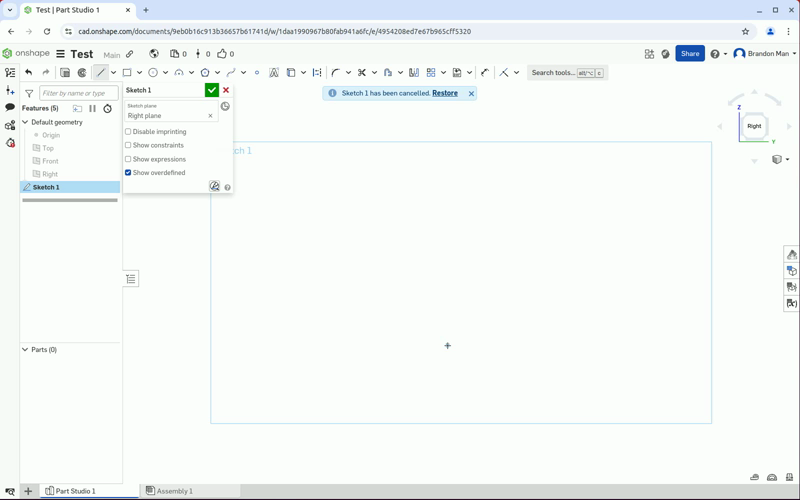
key_down(shift)
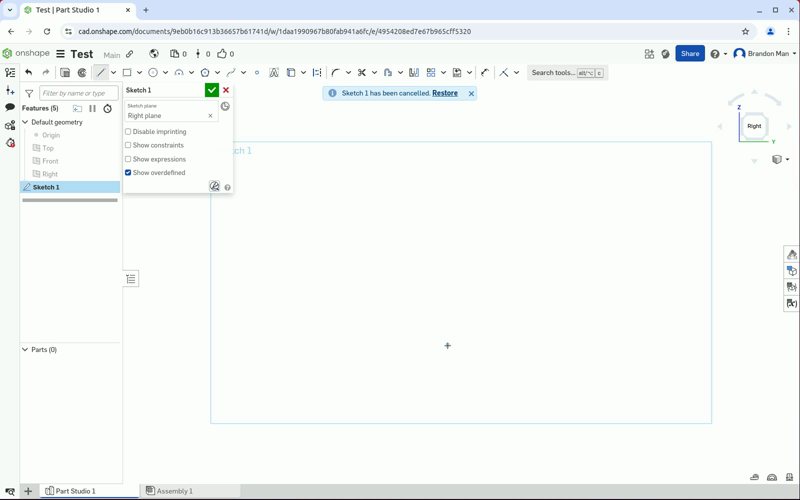
mouse_move(573, 345)
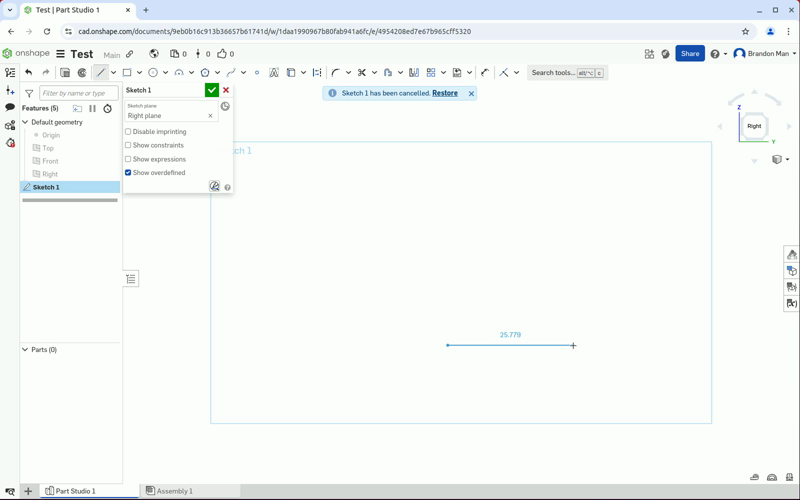
click(573, 345)
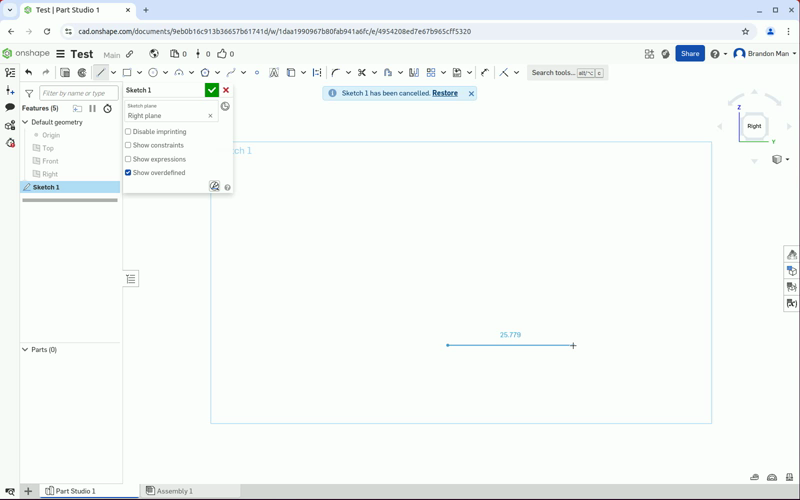
key_up(shift)
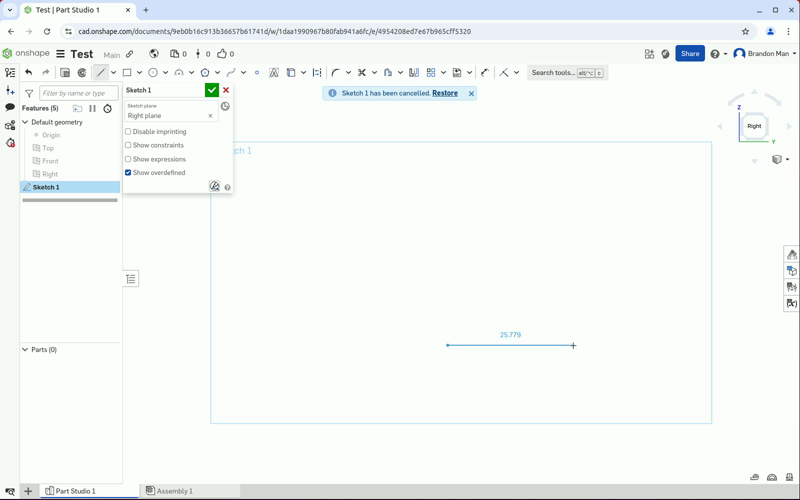
key_down(shift)
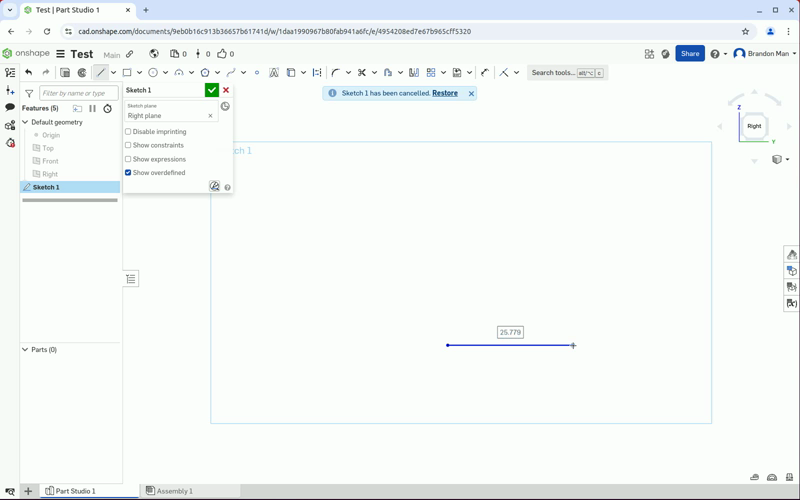
mouse_move(573, 259)
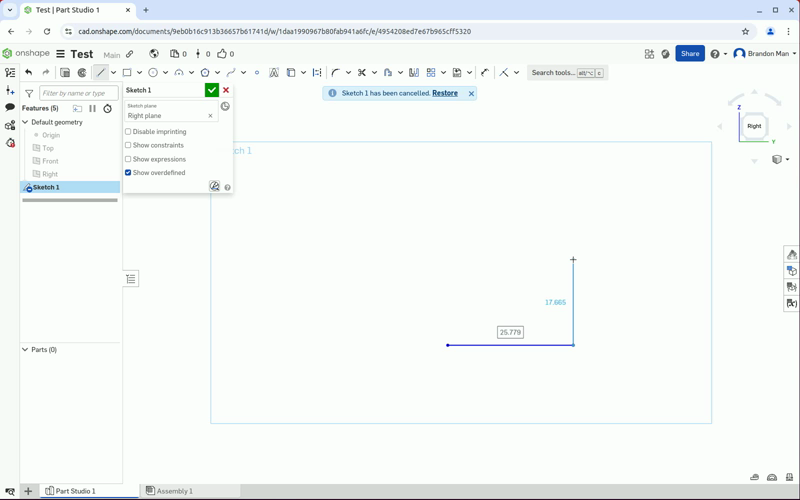
click(573, 259)
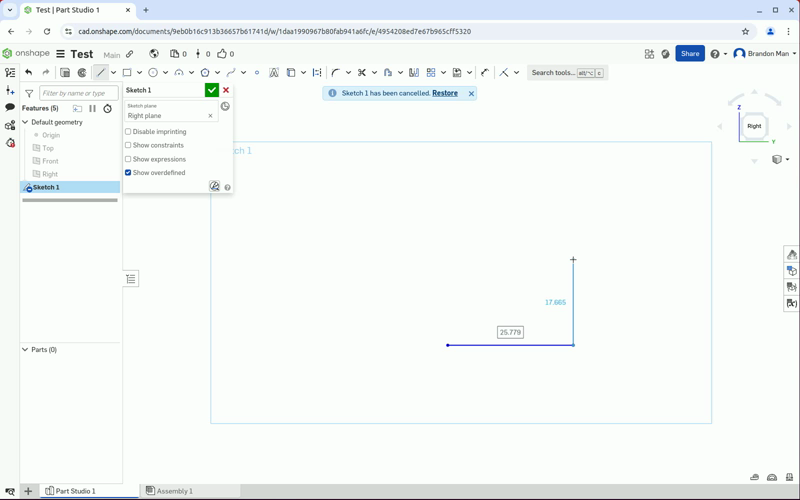
key_up(shift)
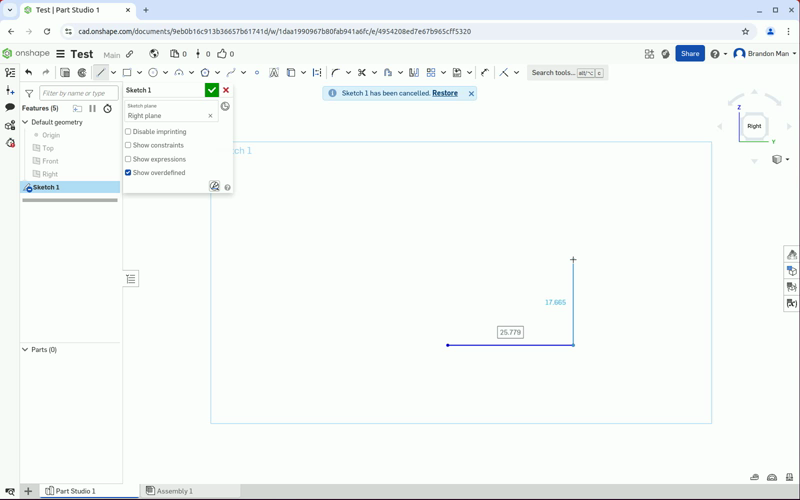
key_down(shift)
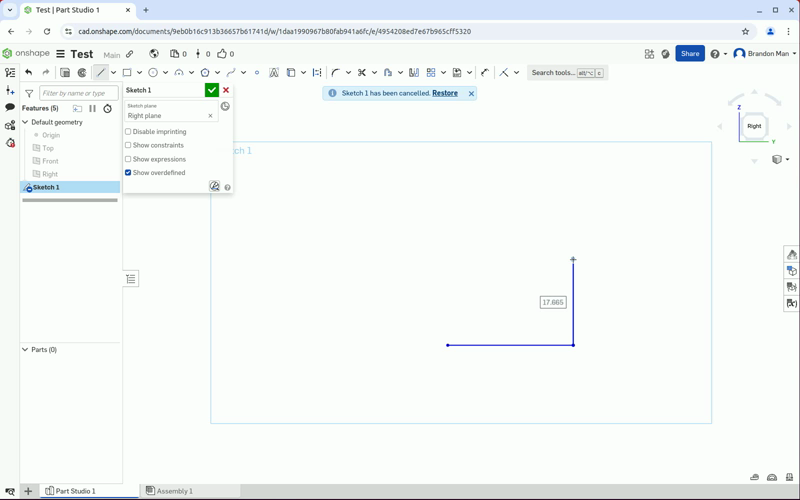
mouse_move(447, 259)
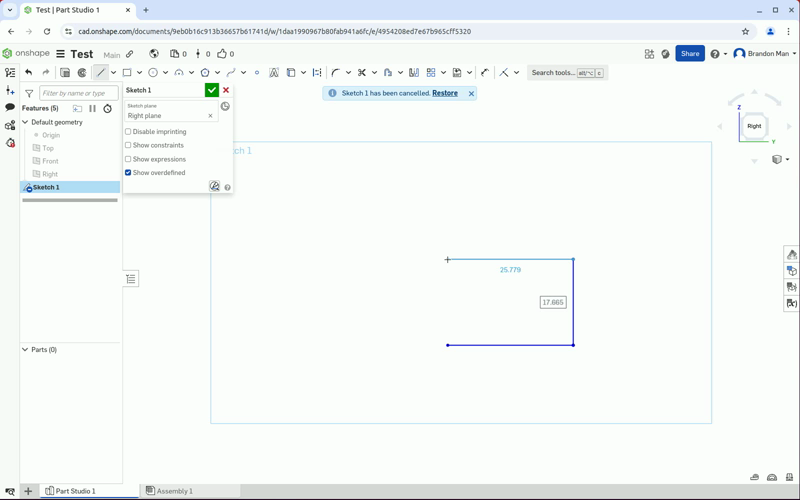
click(447, 259)
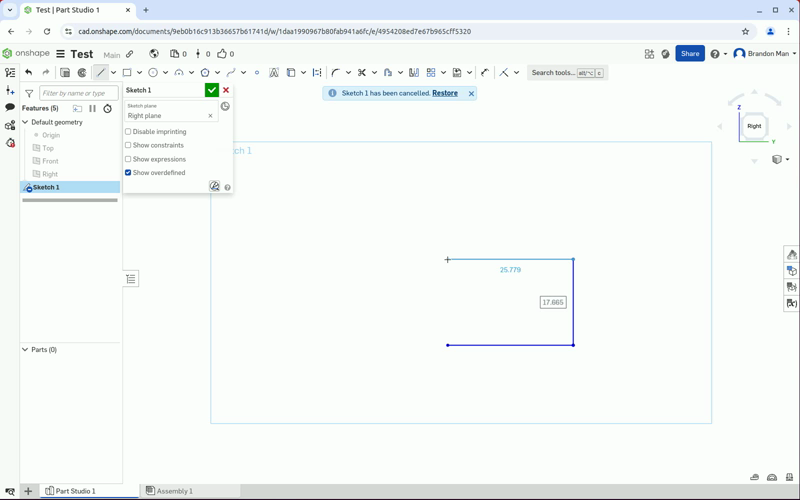
key_up(shift)
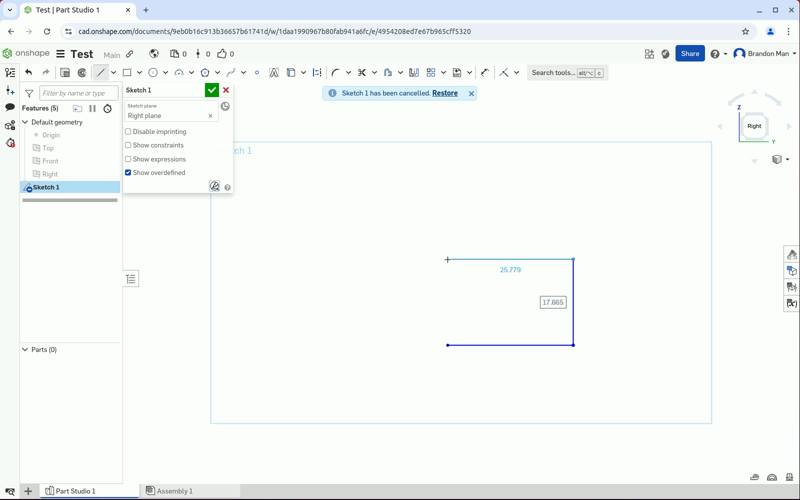
key_down(shift)
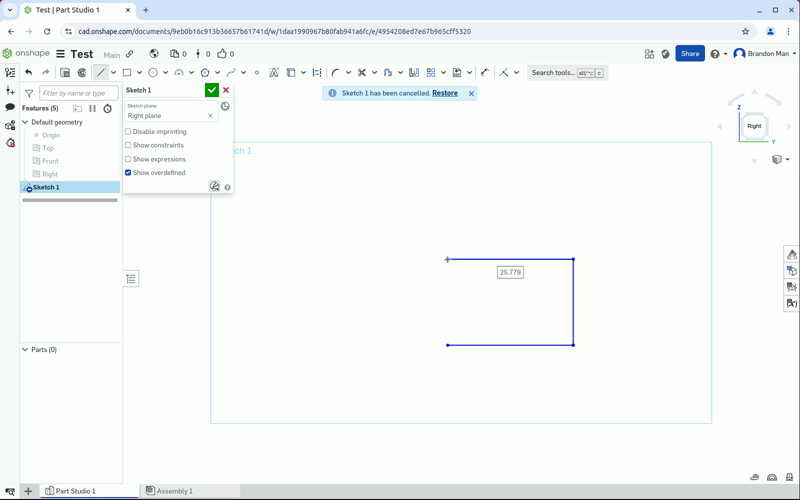
mouse_move(447, 345)
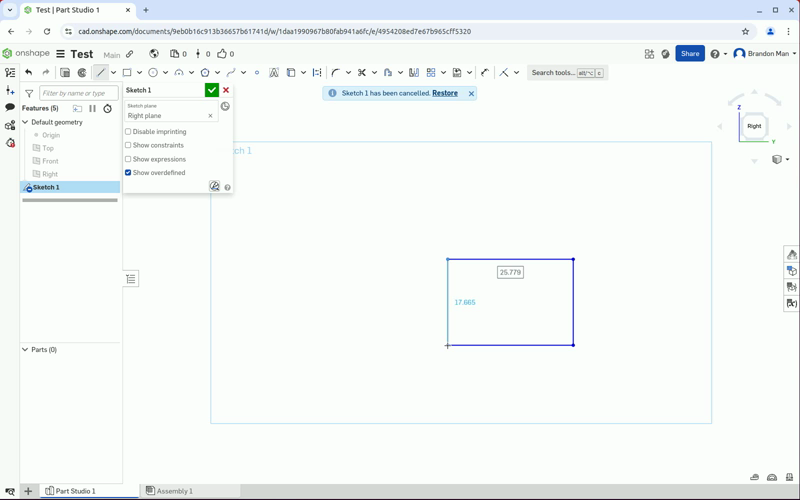
key_up(shift)
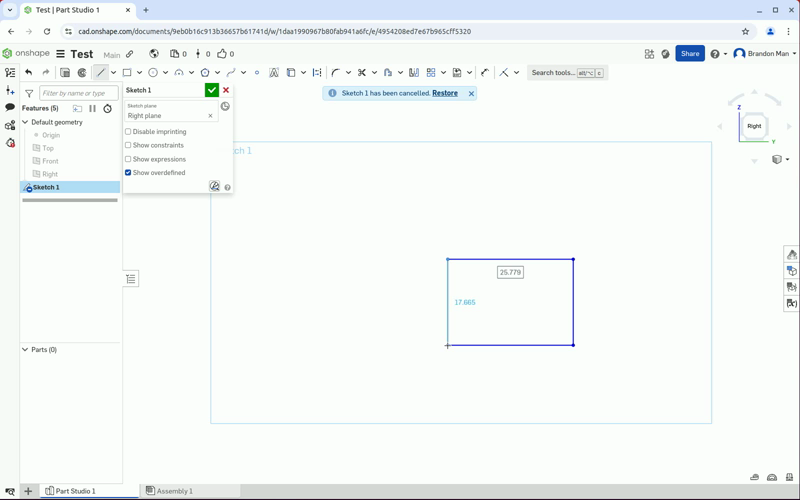
click(447, 345)
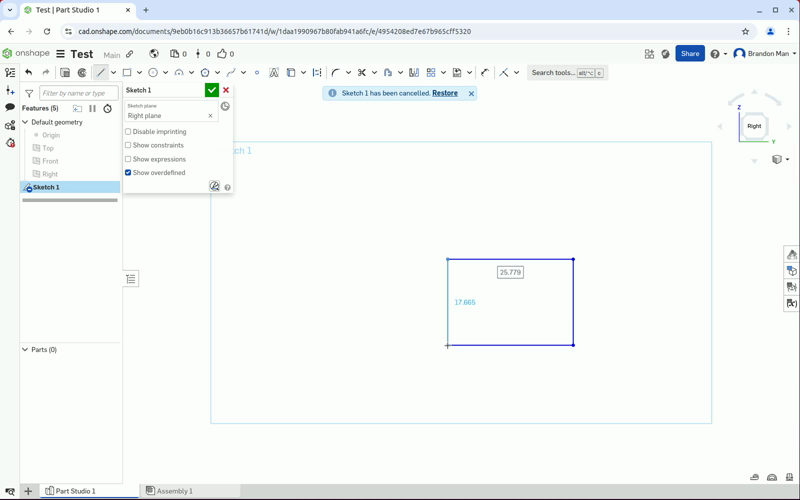
key(esc)
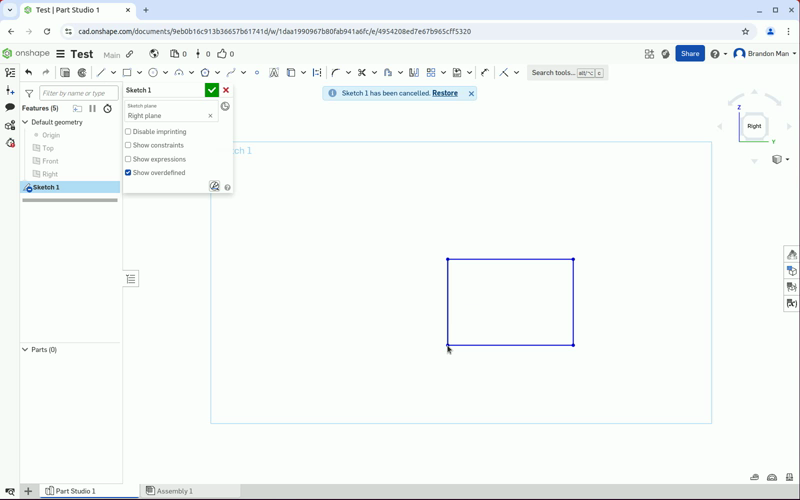
key(c)
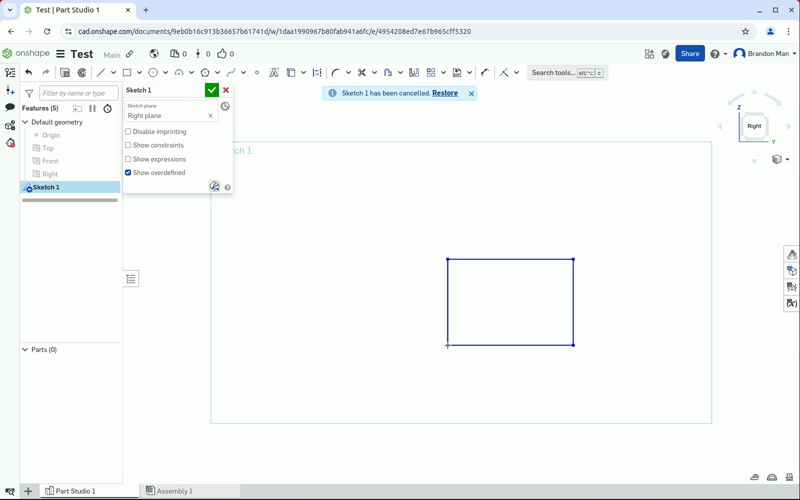
key_down(shift)
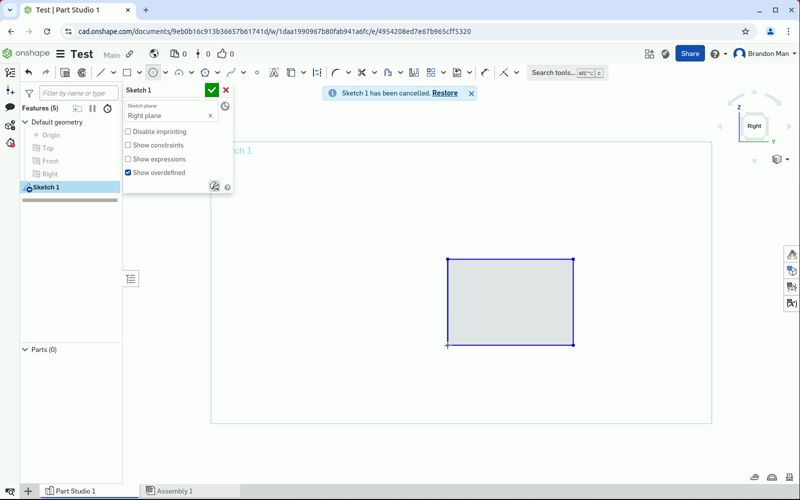
mouse_move(500, 296)
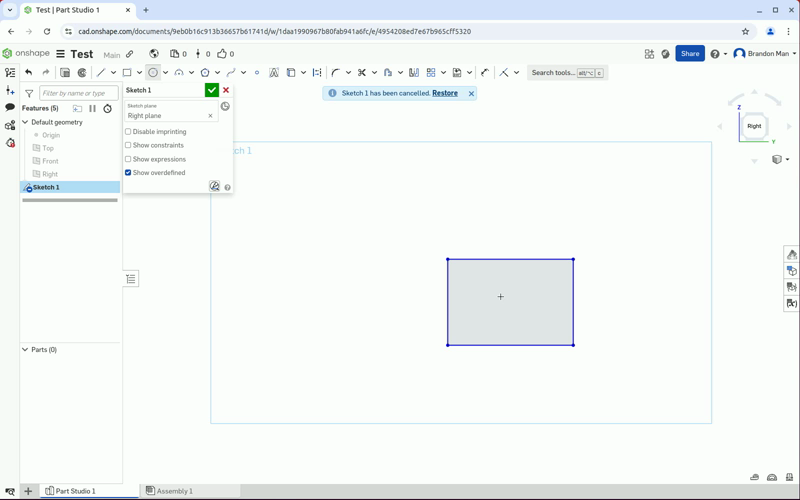
click(500, 296)
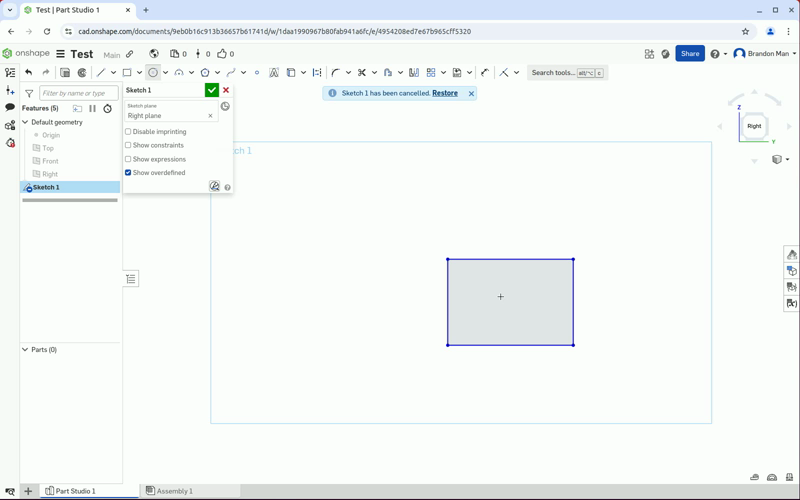
key_up(shift)
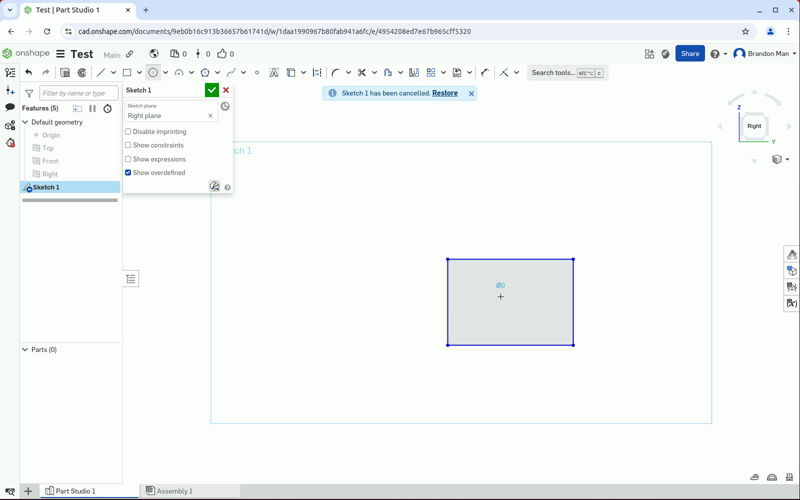
mouse_move(519, 296)
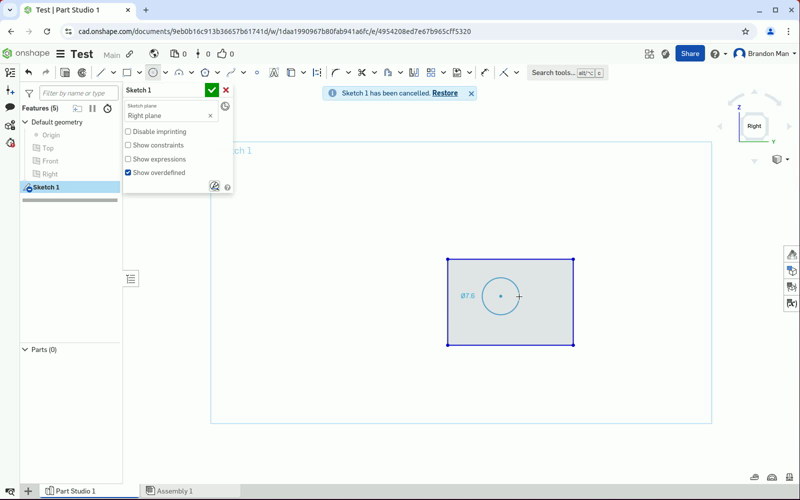
click(519, 296)
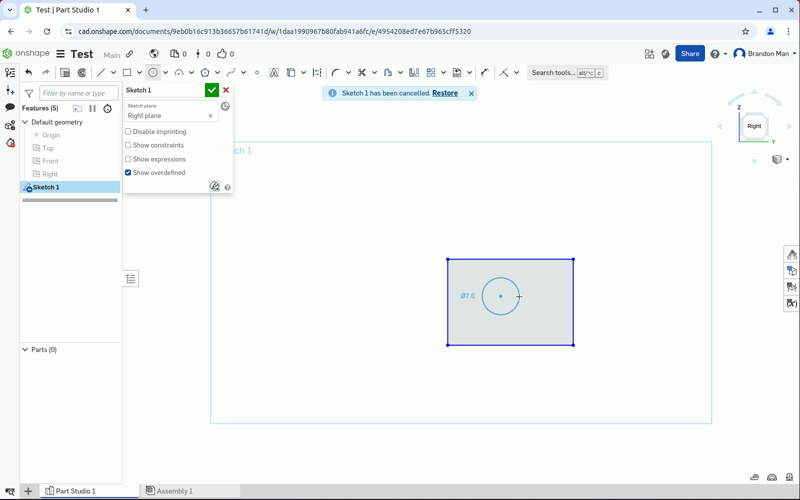
key(esc)
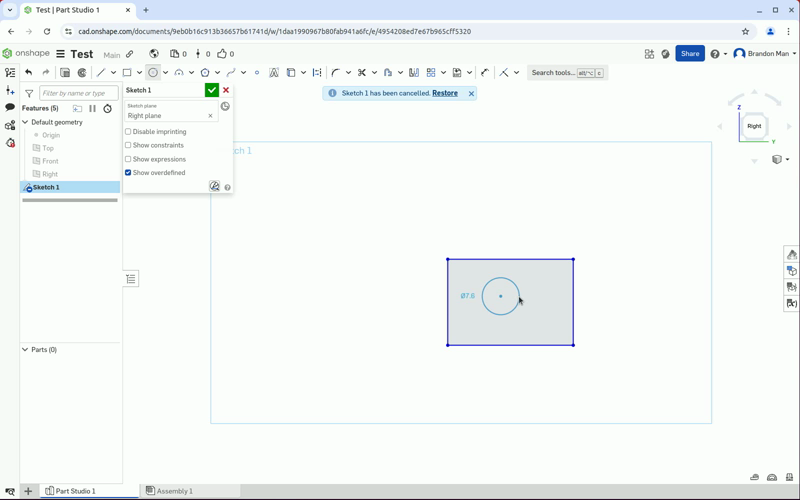
key(c)
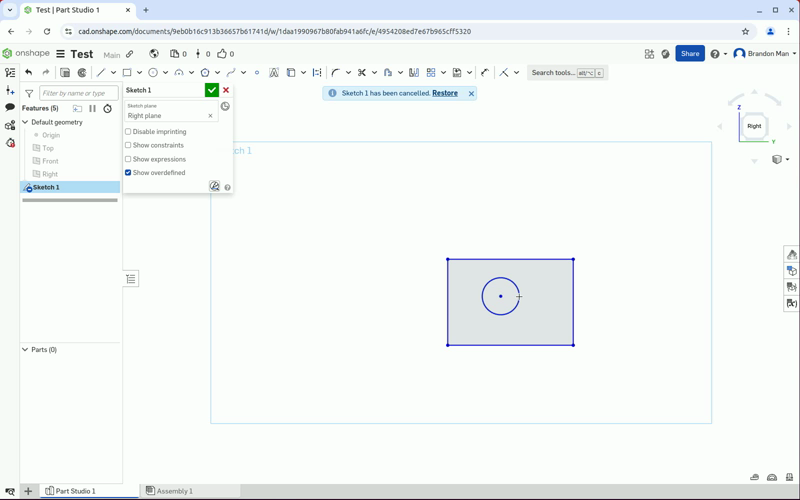
key_down(shift)
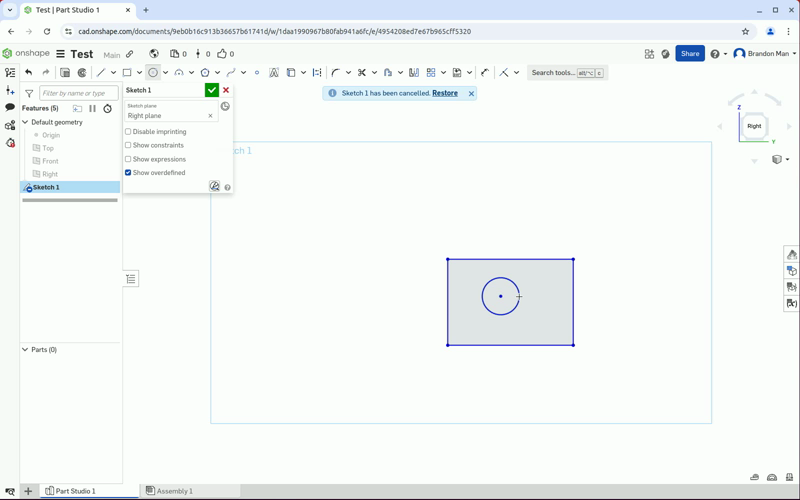
mouse_move(545, 320)
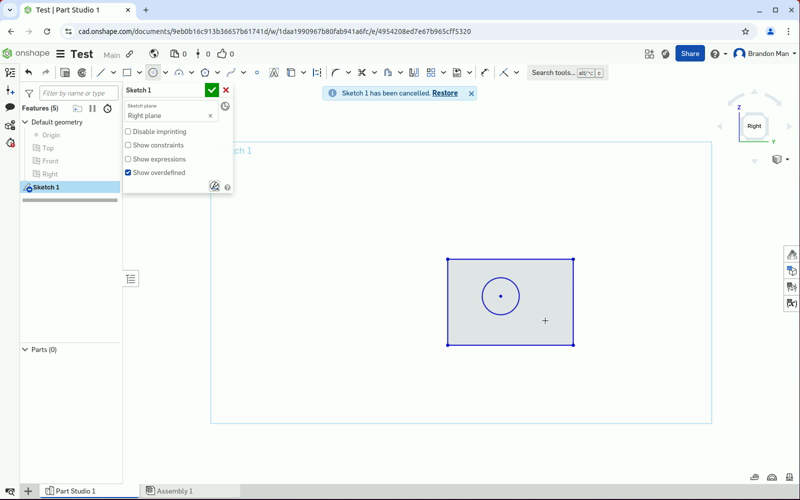
click(545, 320)
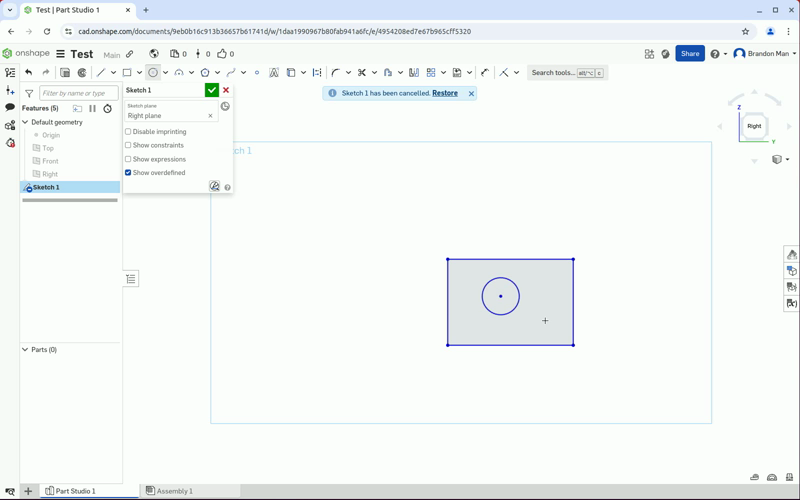
key_up(shift)
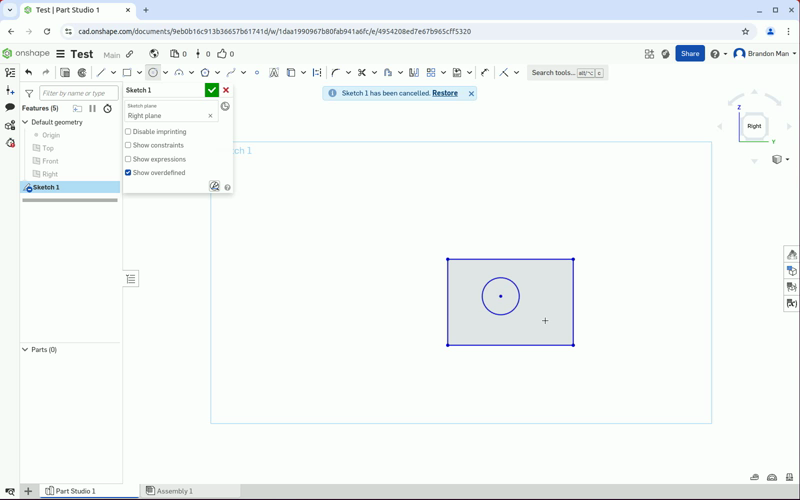
mouse_move(558, 320)
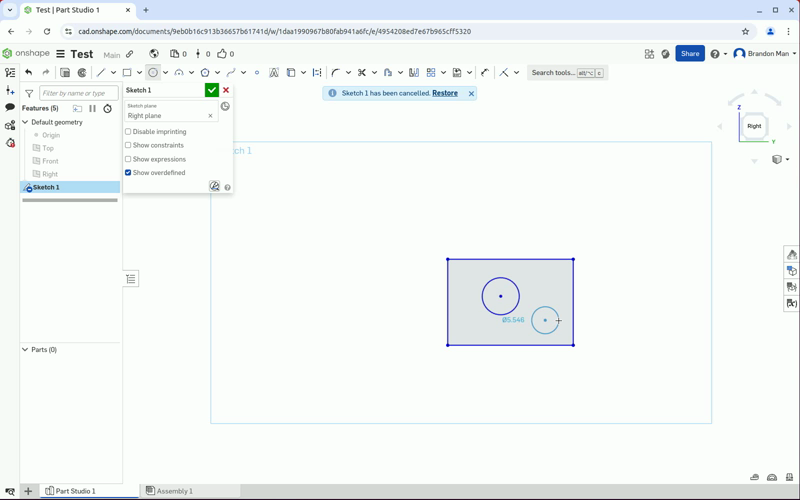
click(558, 320)
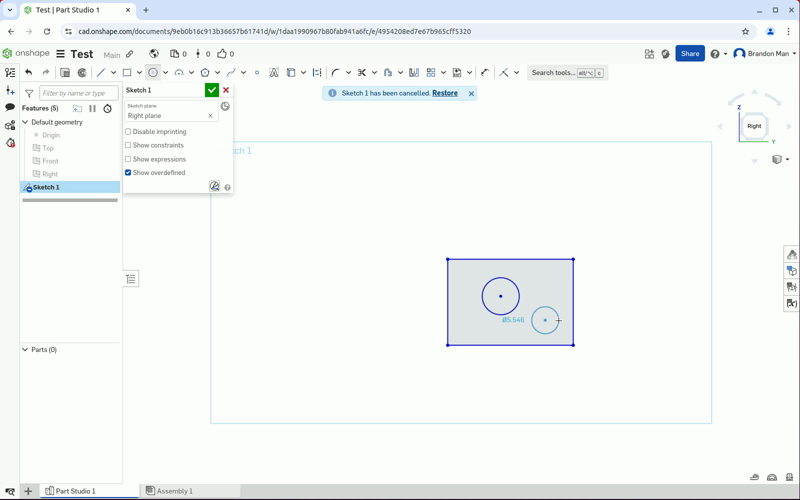
key(esc)
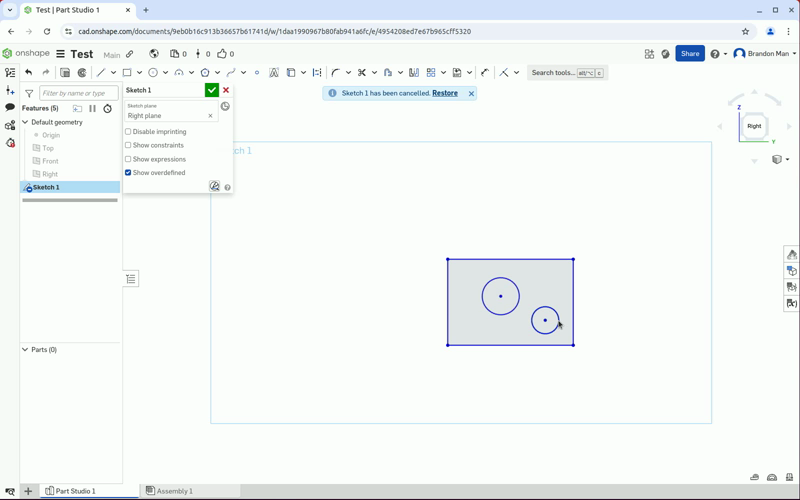
mouse_move(562, 289)
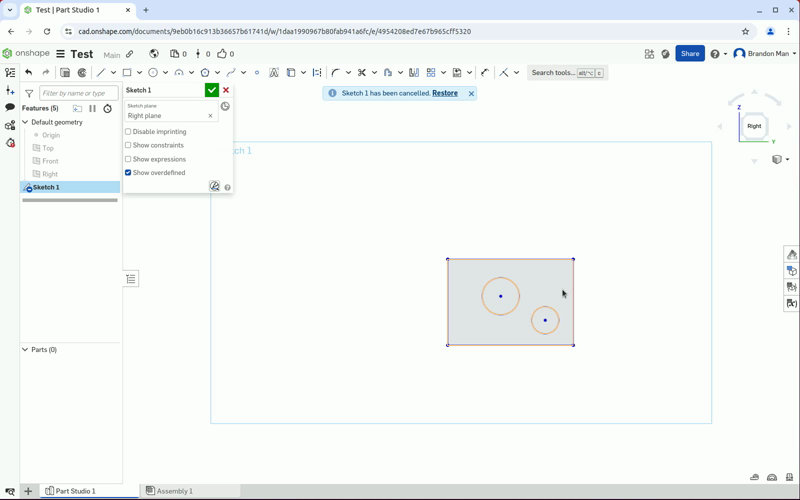
click(562, 289)
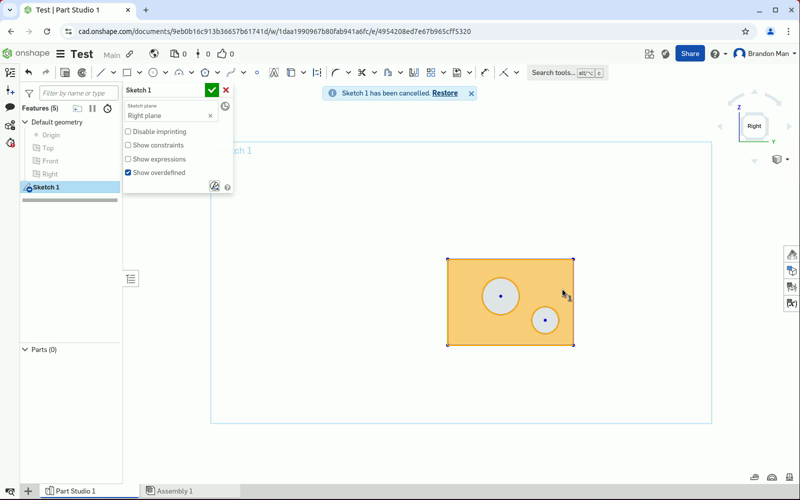
mouse_move(73, 352)
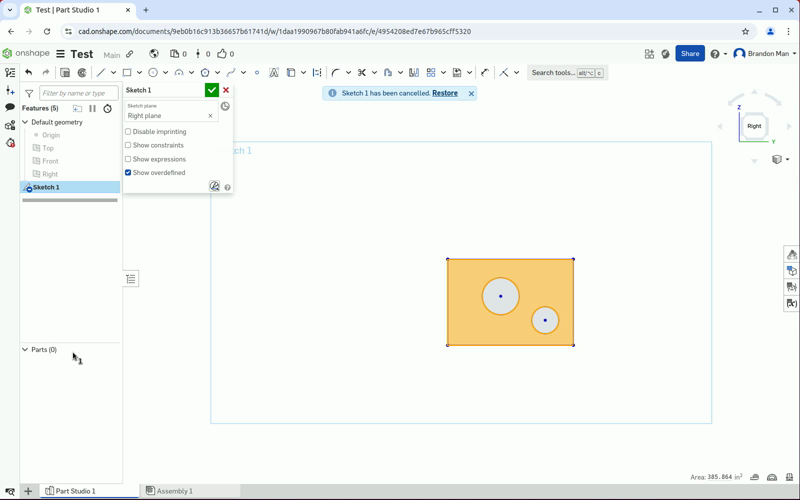
key(shift+y)
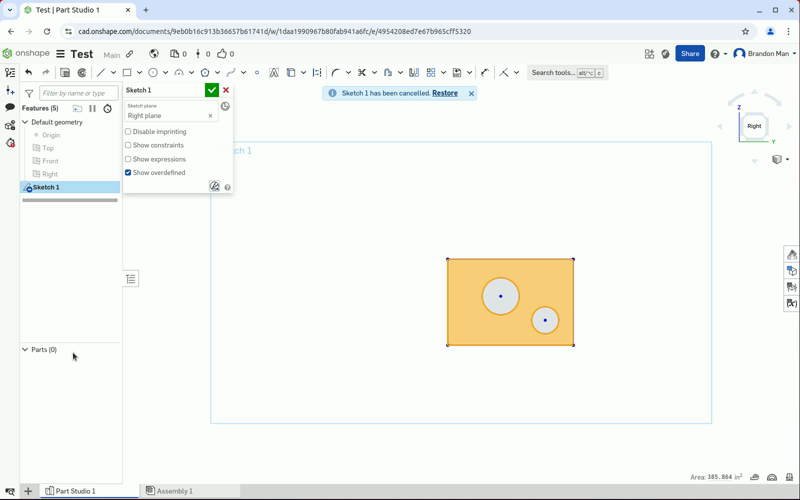
key(shift+e)
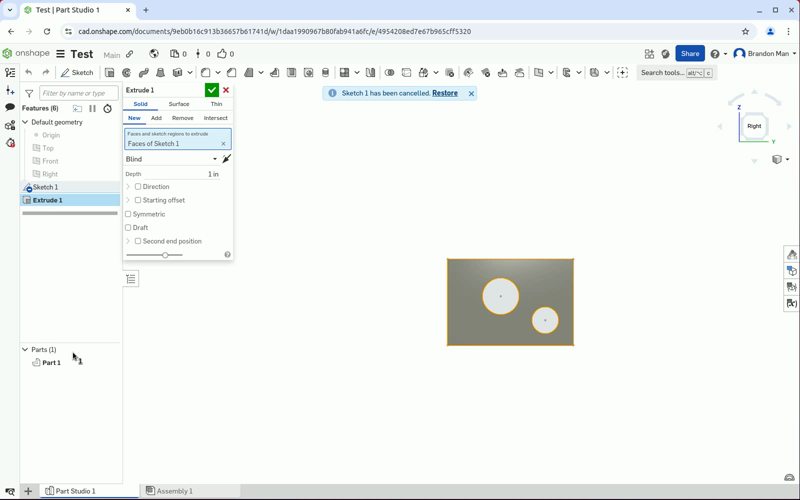
mouse_move(143, 106)
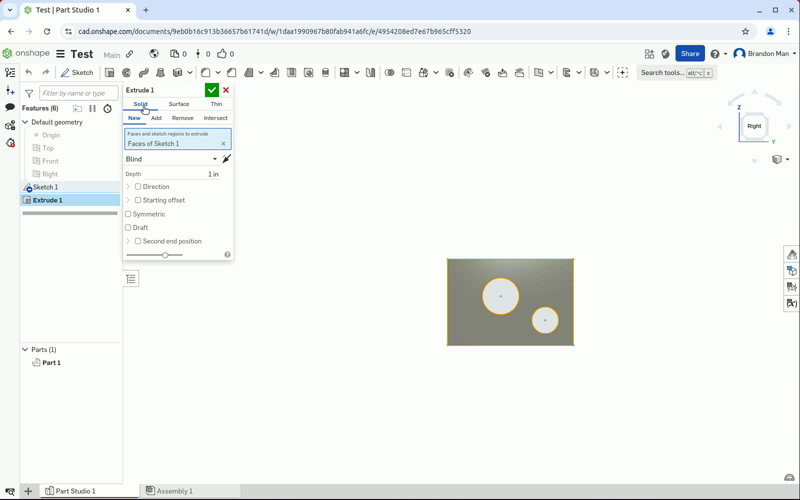
click(143, 106)
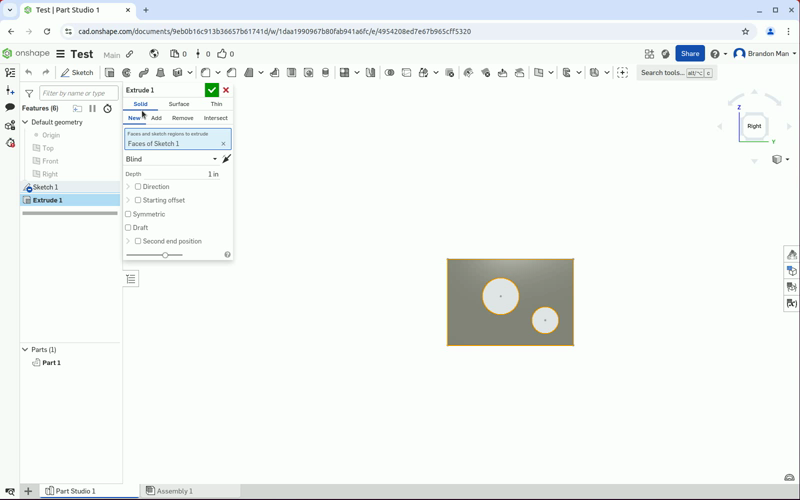
mouse_move(137, 120)
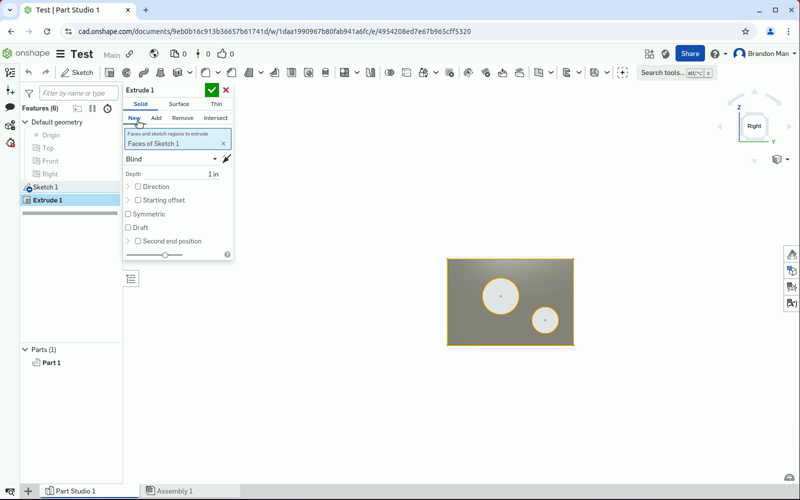
click(137, 120)
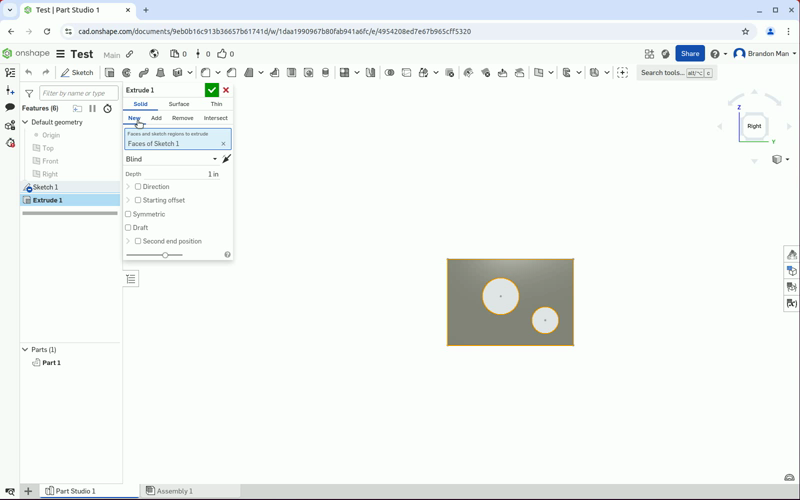
key(tab, 4)
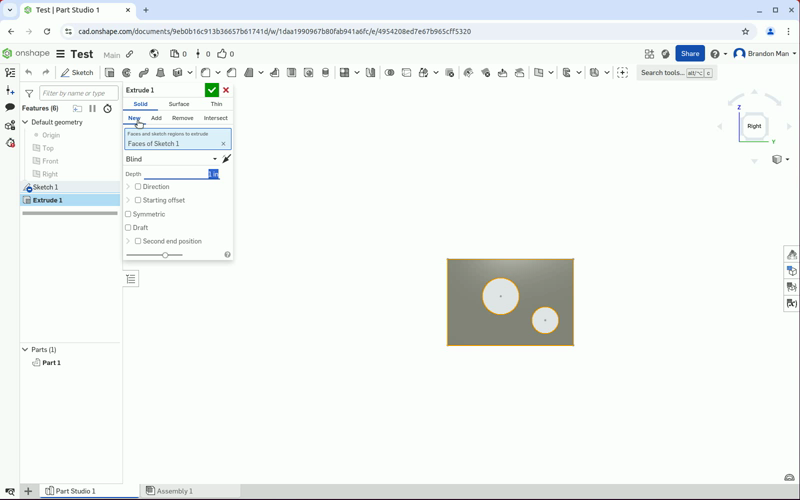
text(4.574)
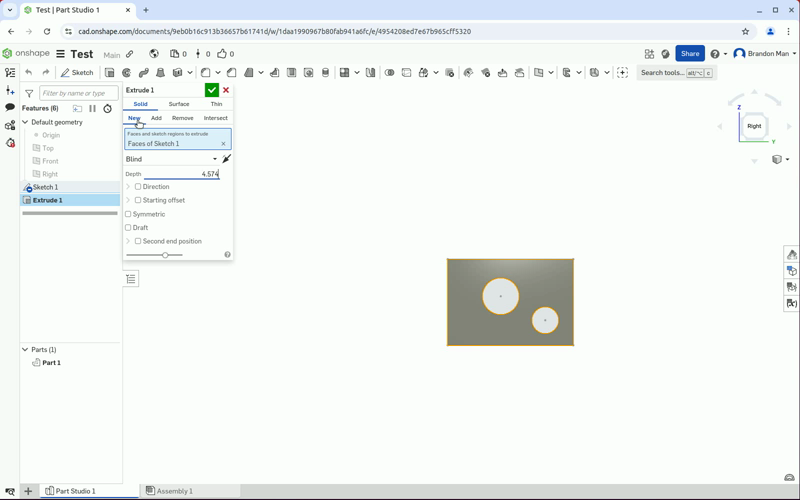
key(enter)
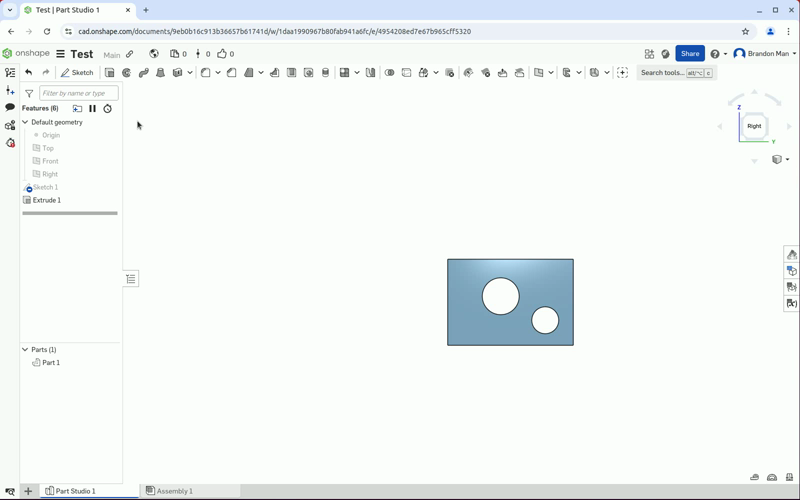
key(shift+h)
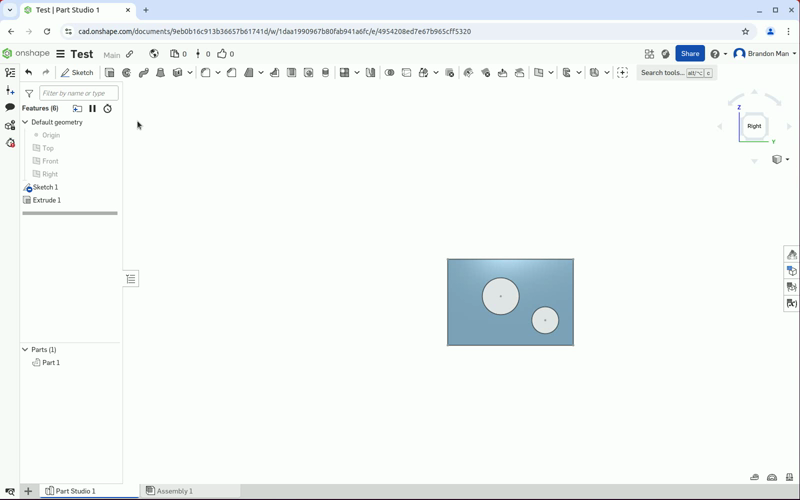
key(shift+h)
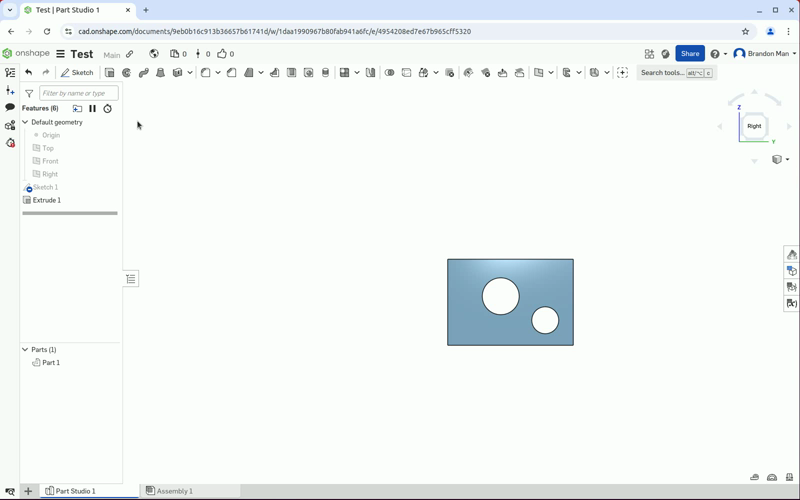
mouse_move(73, 189)
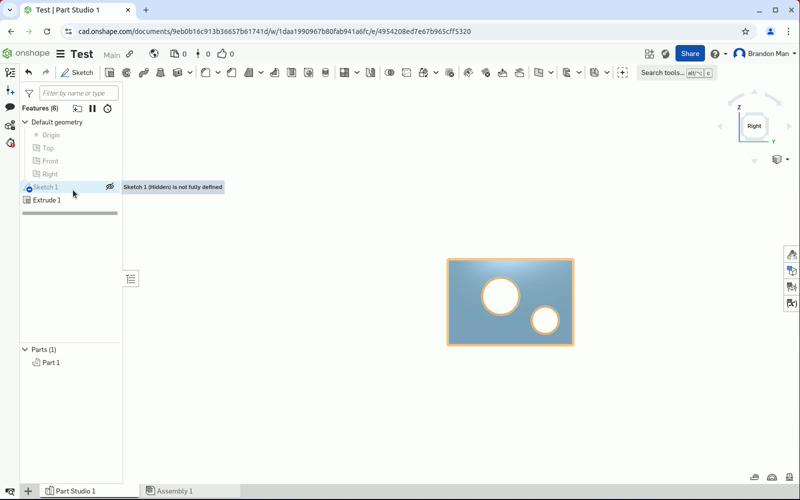
click(73, 189)
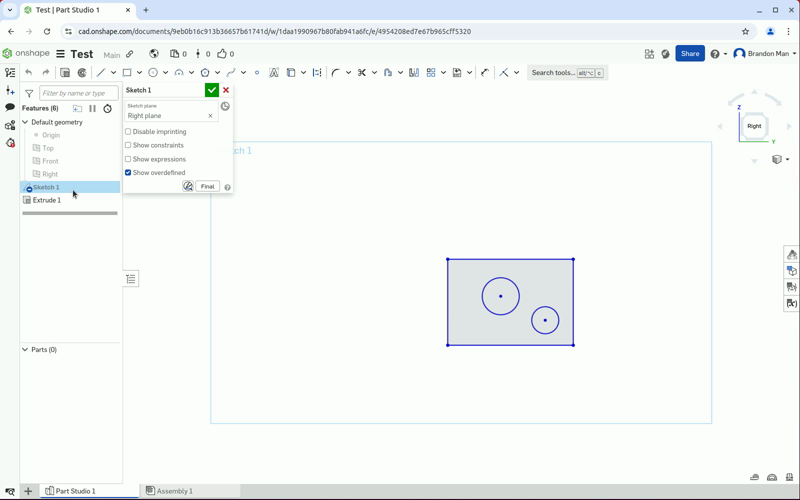
mouse_move(229, 92)
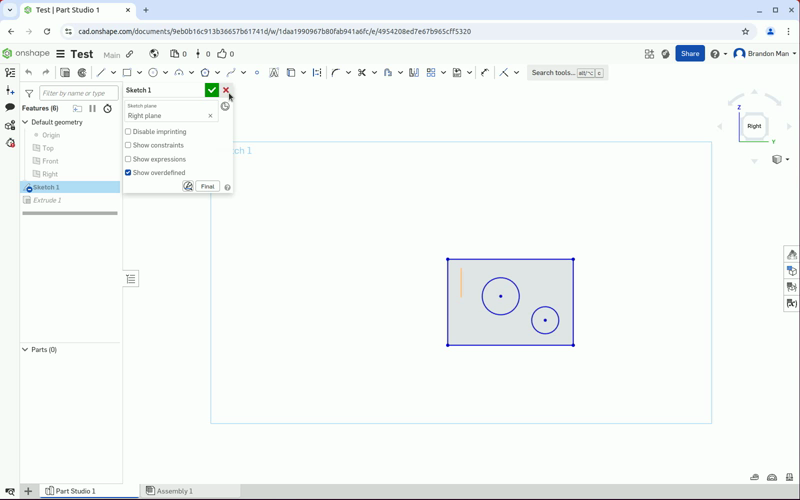
click(229, 92)
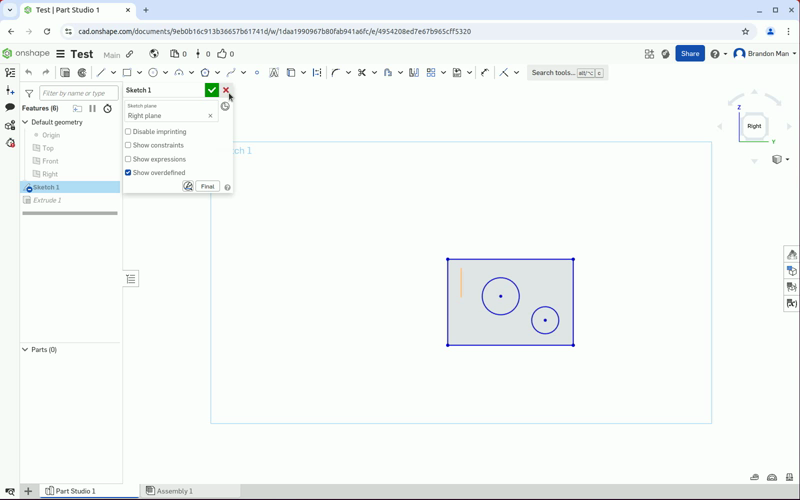
key(shift+s)
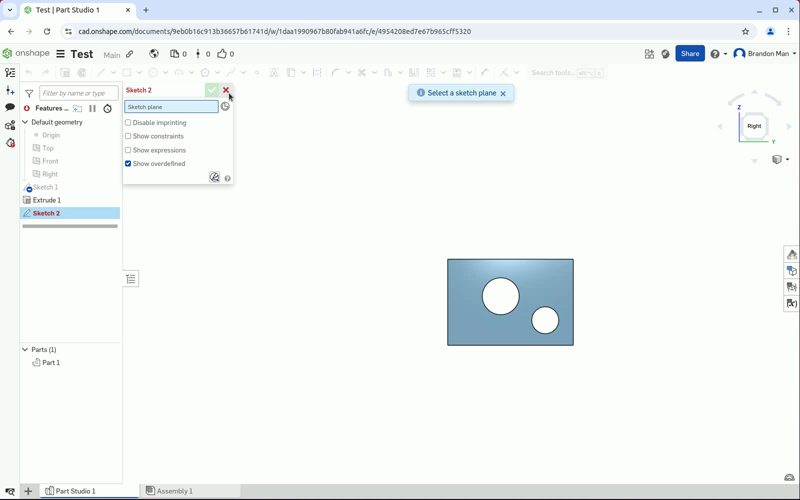
mouse_move(73, 176)
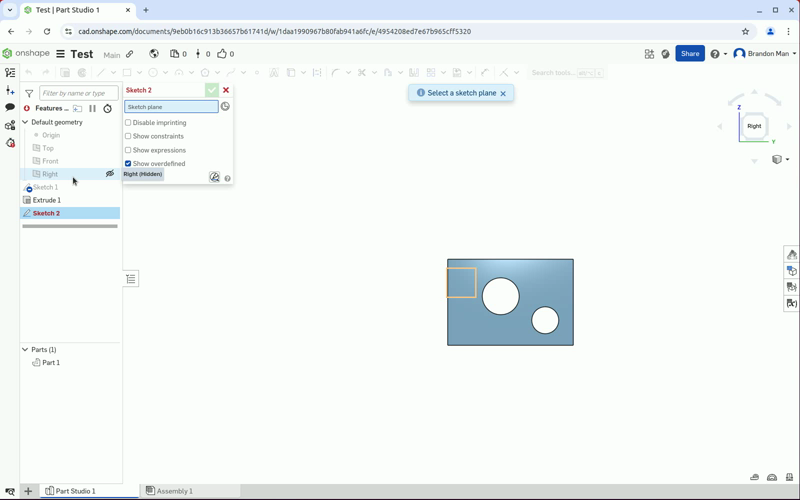
click(73, 176)
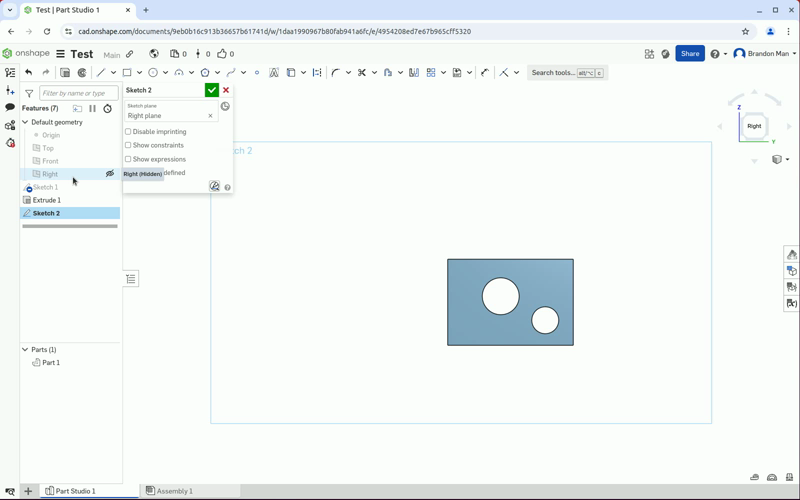
mouse_move(73, 352)
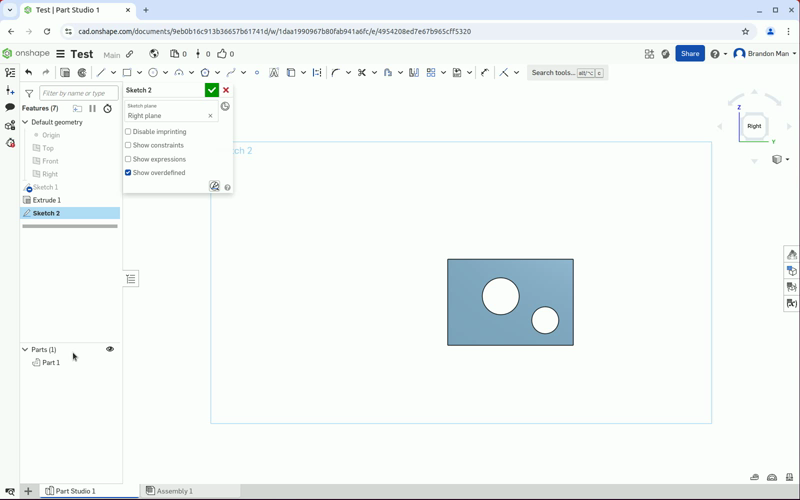
key(y)
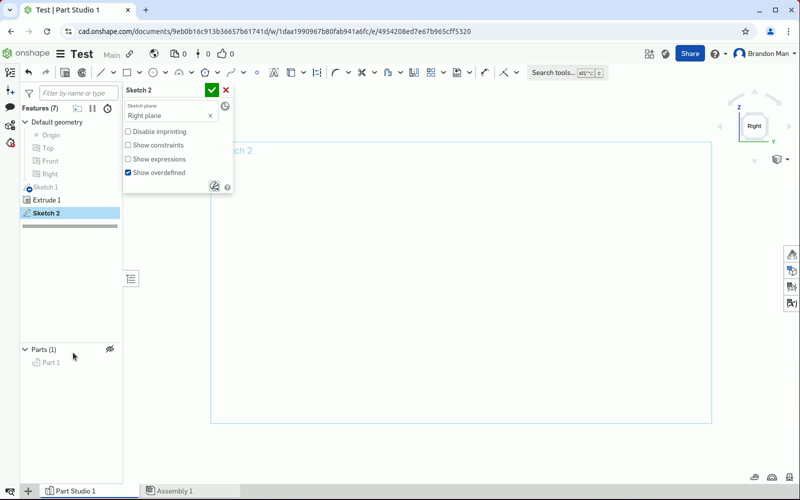
key(c)
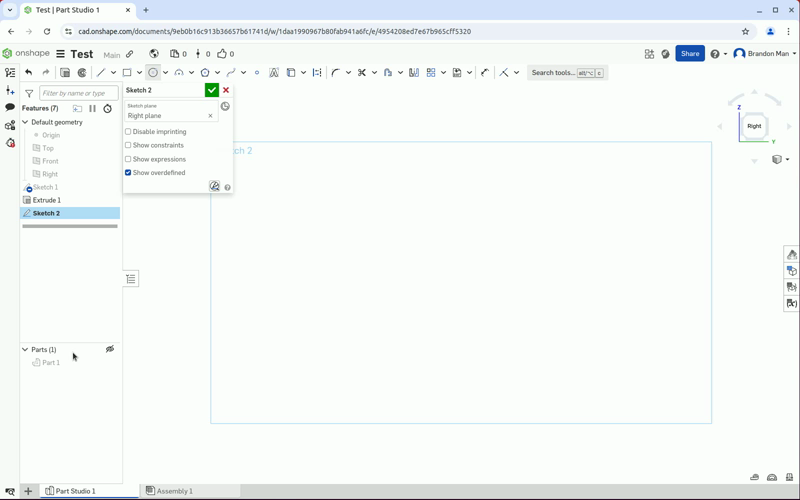
key_down(shift)
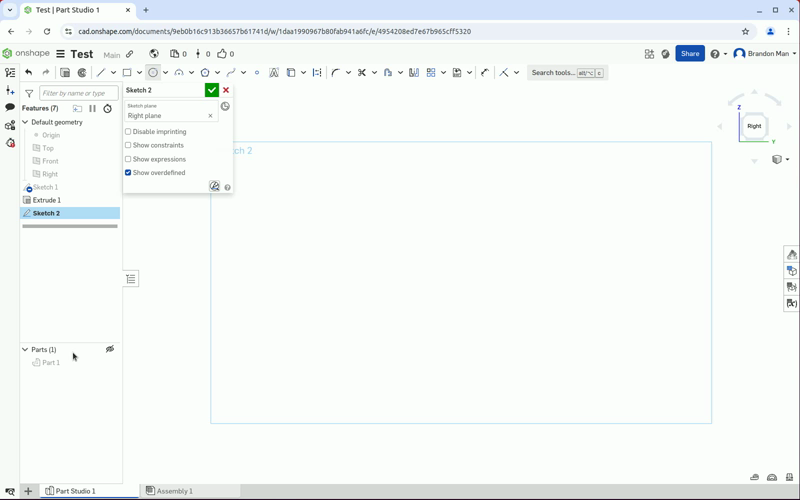
mouse_move(521, 295)
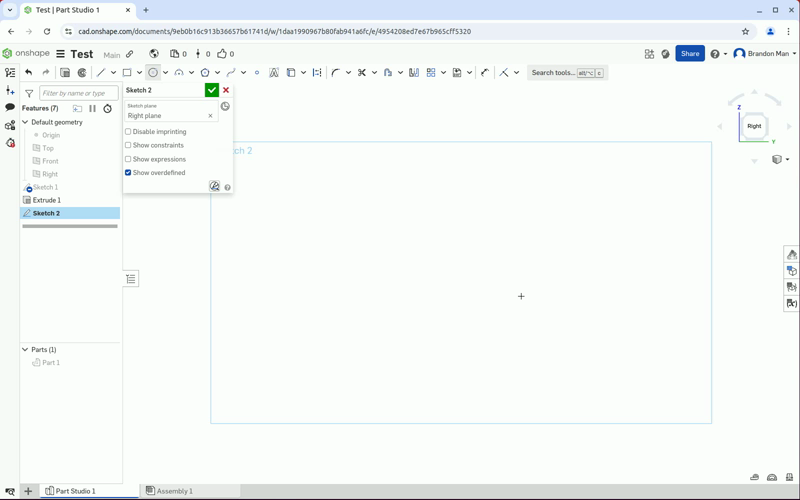
click(521, 295)
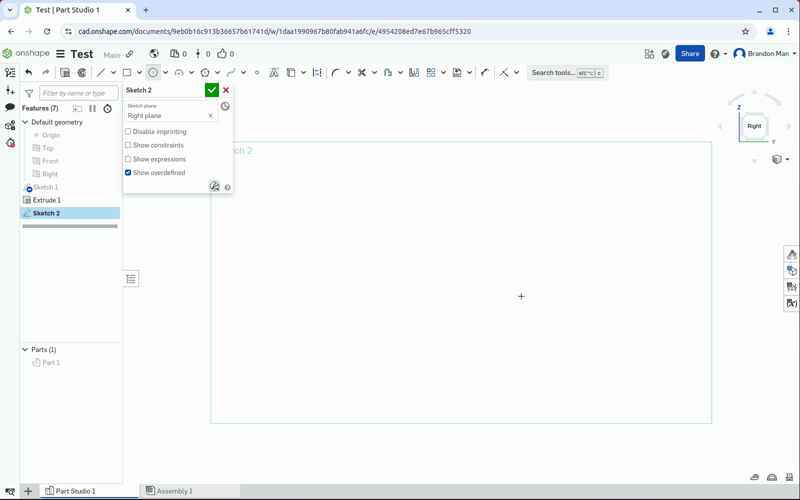
key_up(shift)
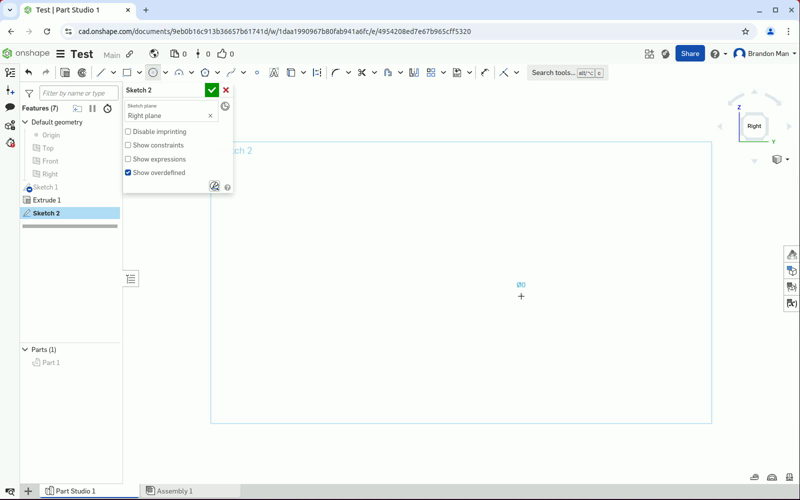
mouse_move(539, 295)
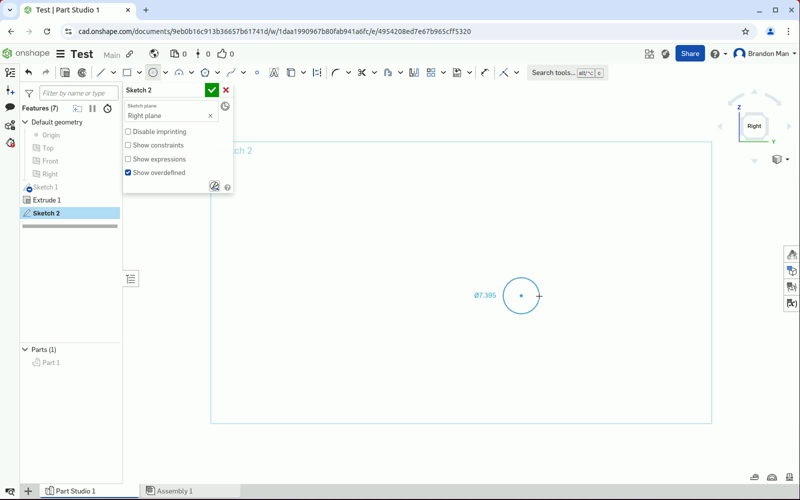
click(539, 295)
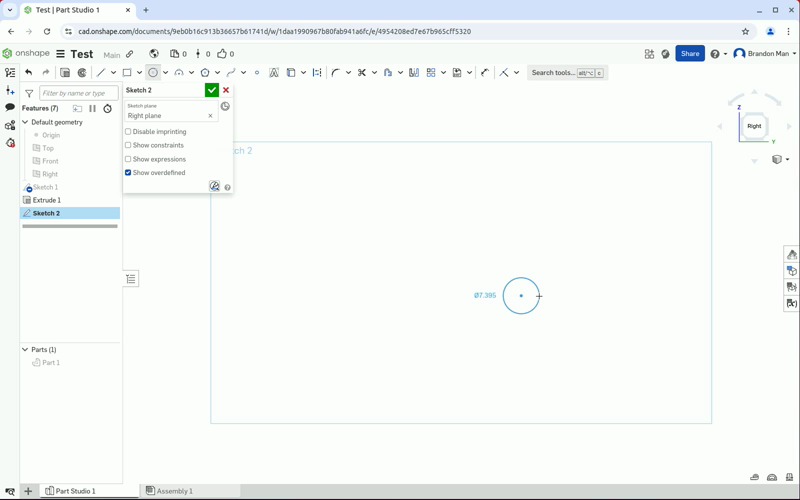
key(esc)
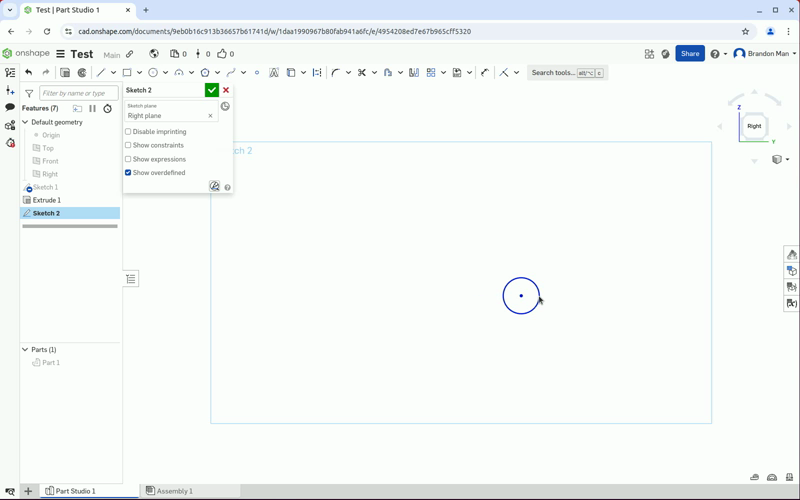
mouse_move(508, 298)
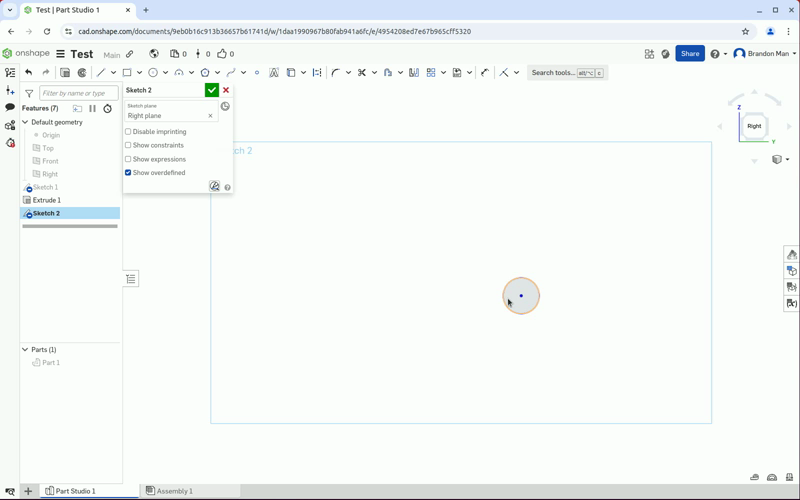
scroll(6)
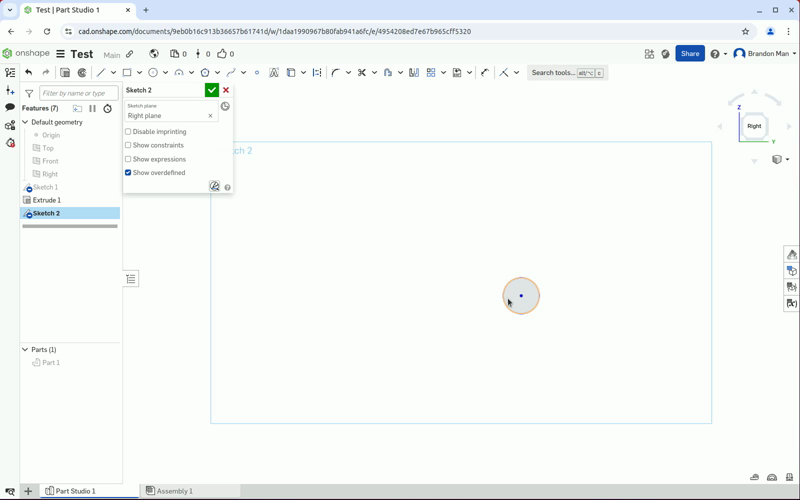
scroll(6)
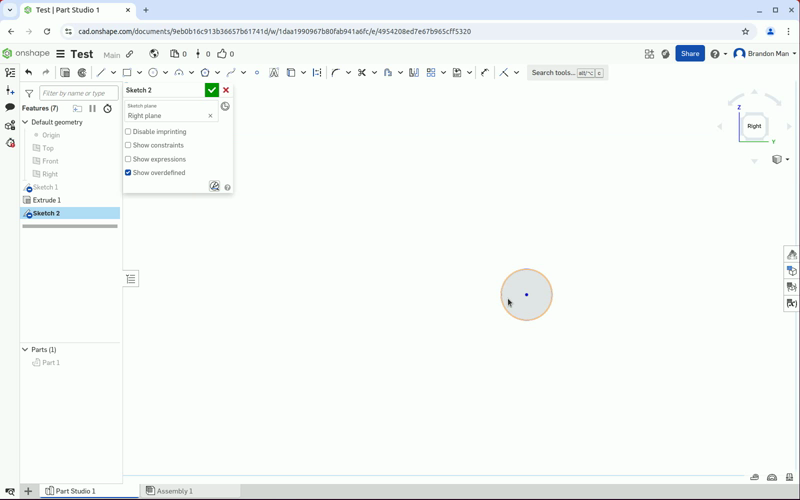
scroll(6)
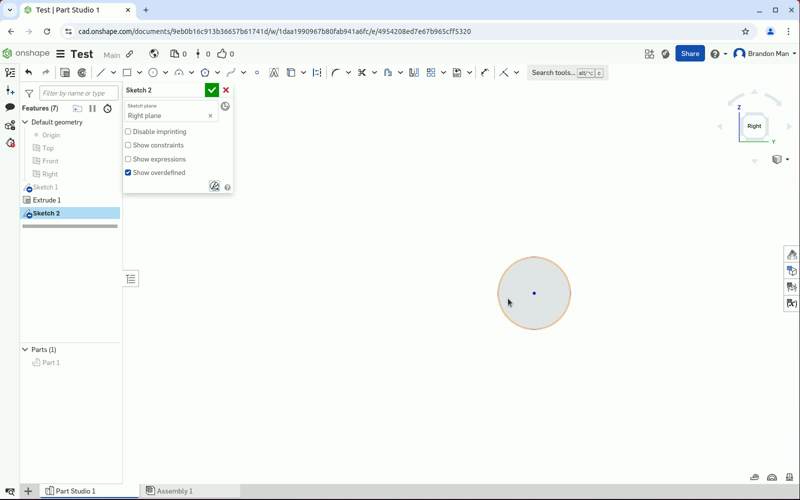
scroll(6)
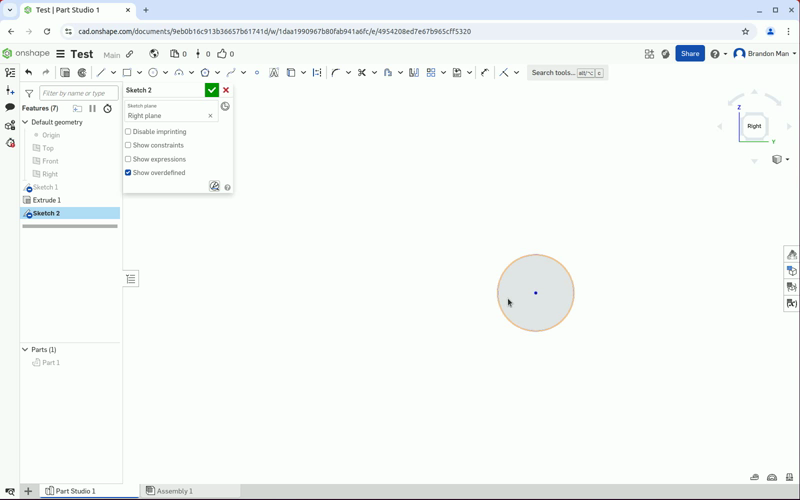
scroll(6)
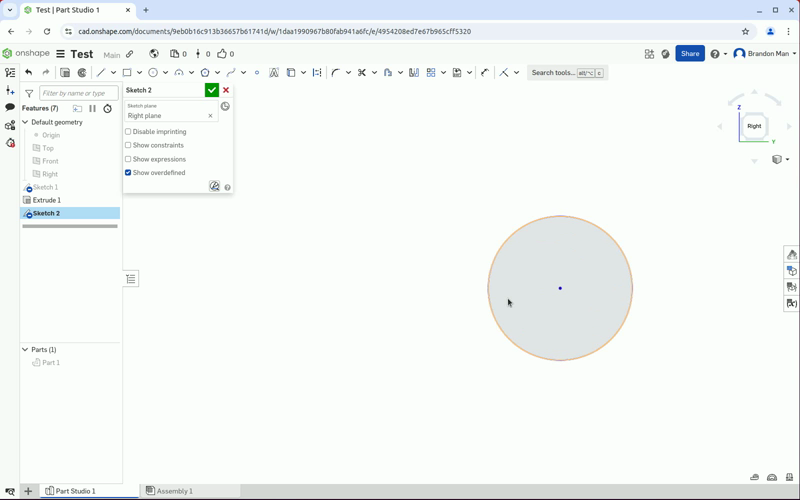
scroll(6)
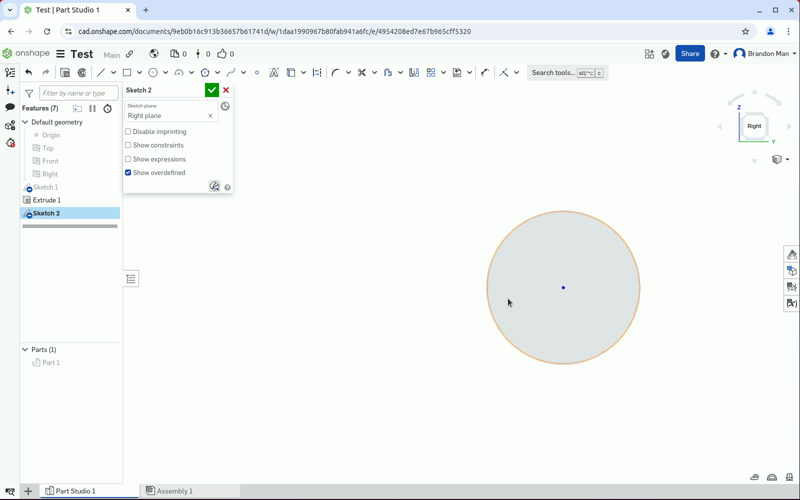
scroll(6)
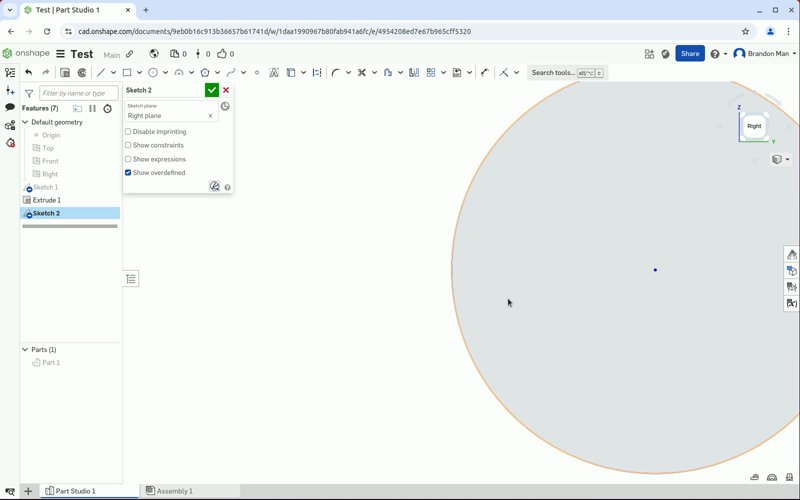
click(508, 298)
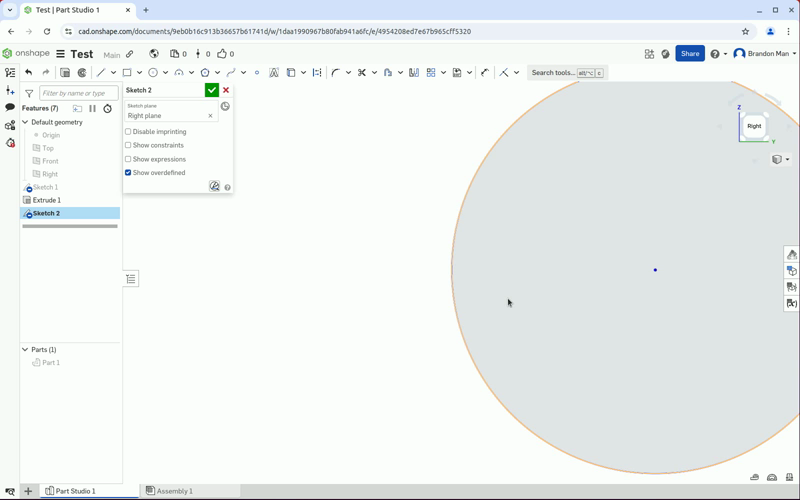
scroll(-6)
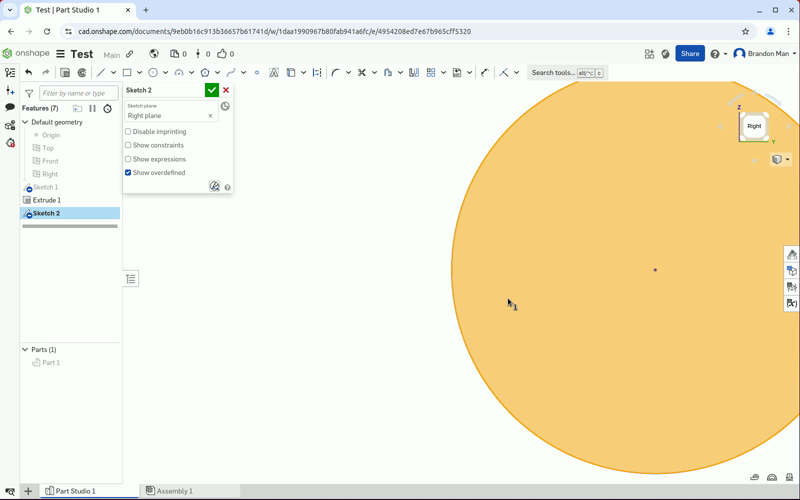
scroll(-6)
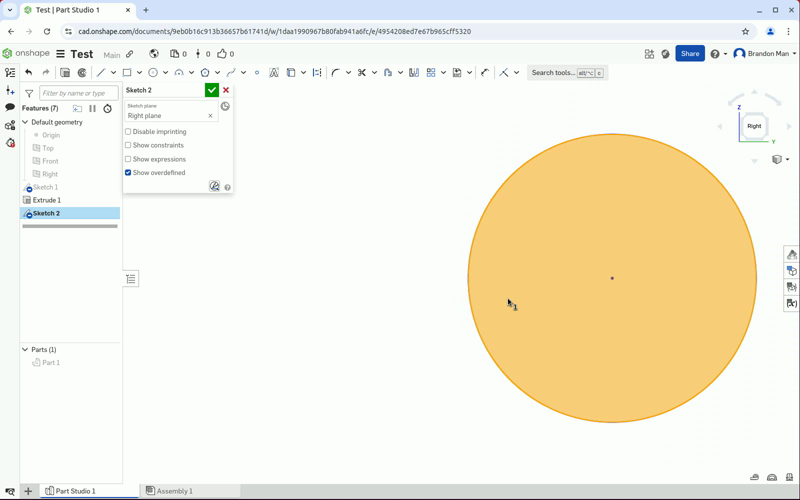
scroll(-6)
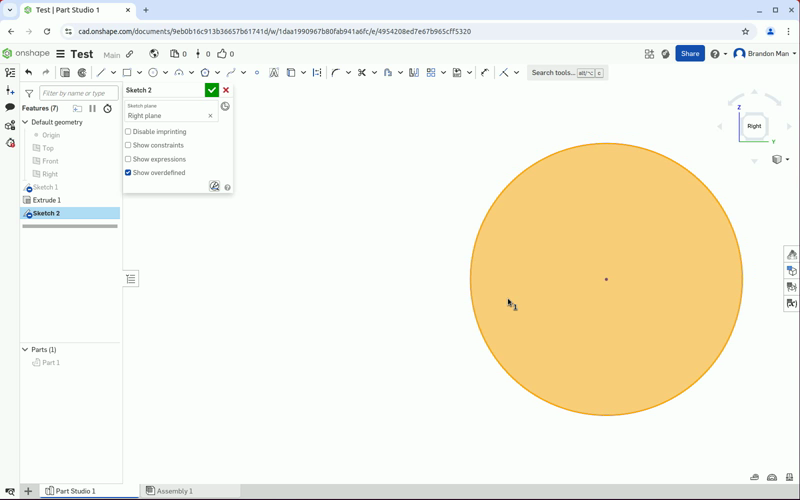
scroll(-6)
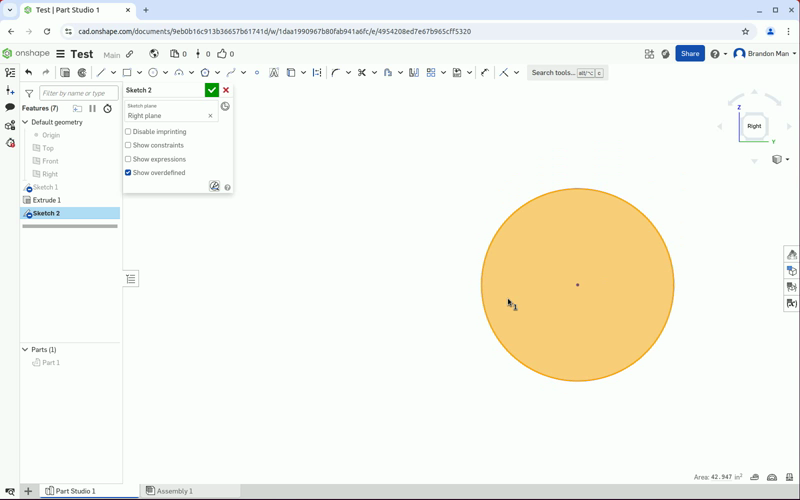
scroll(-6)
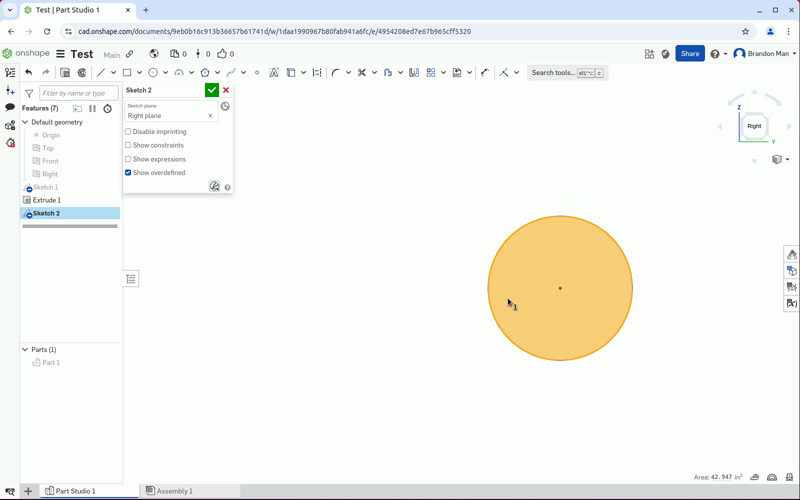
scroll(-6)
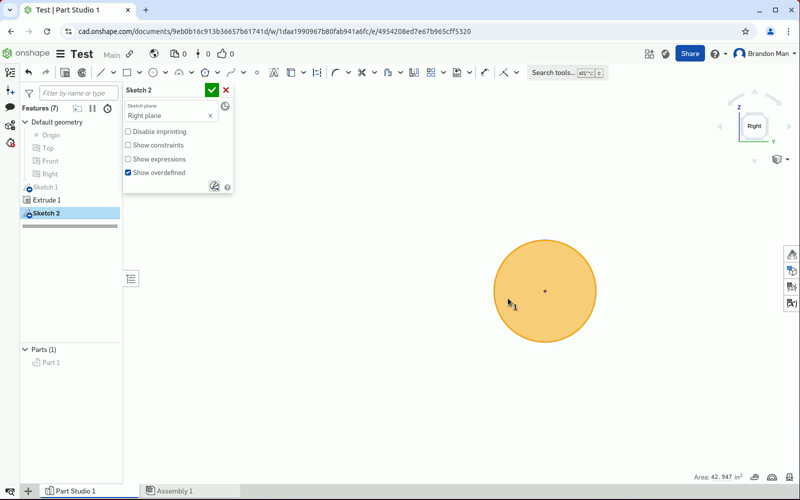
scroll(-6)
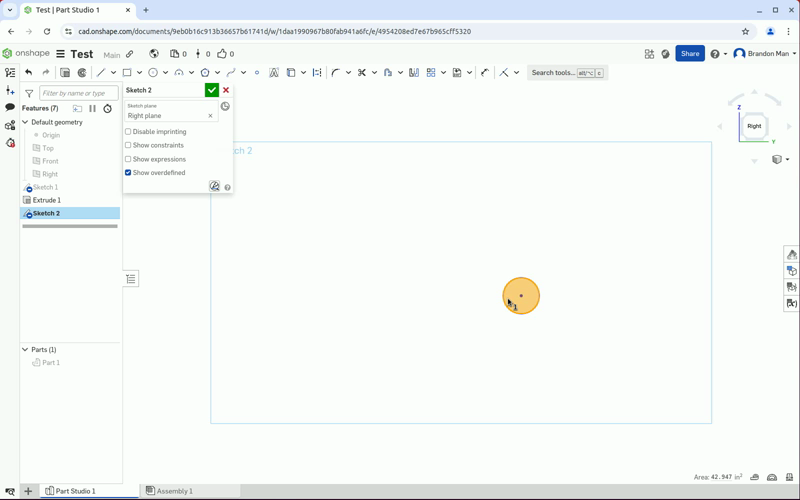
mouse_move(73, 352)
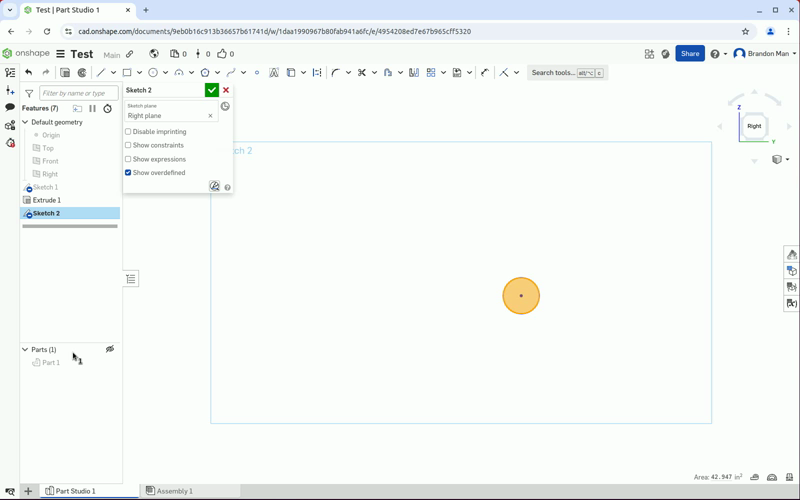
key(shift+y)
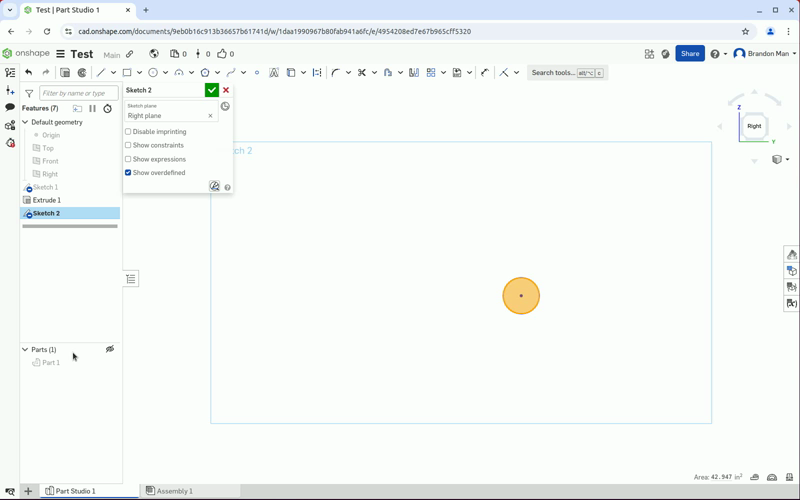
key(shift+e)
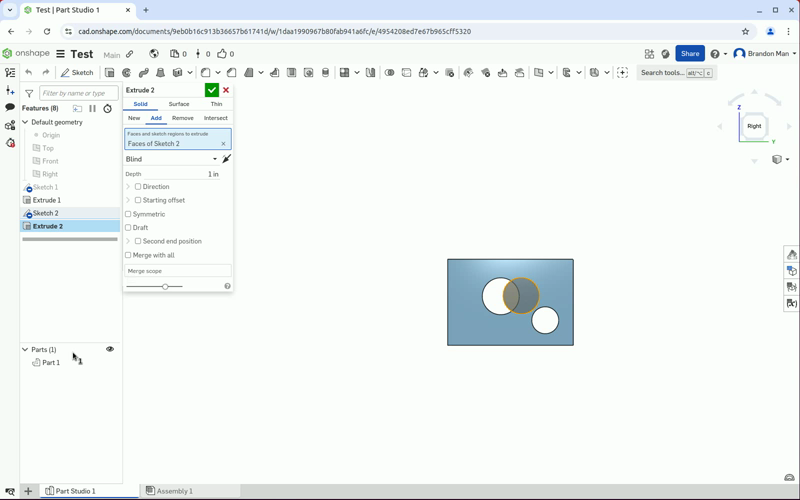
mouse_move(143, 106)
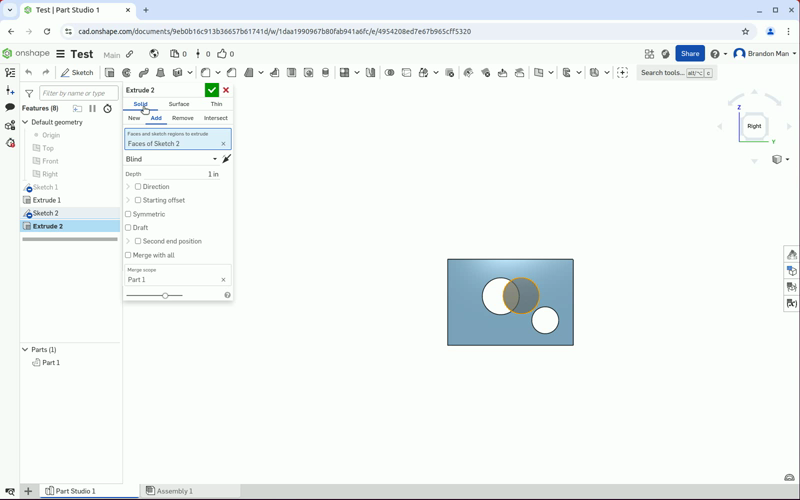
click(143, 106)
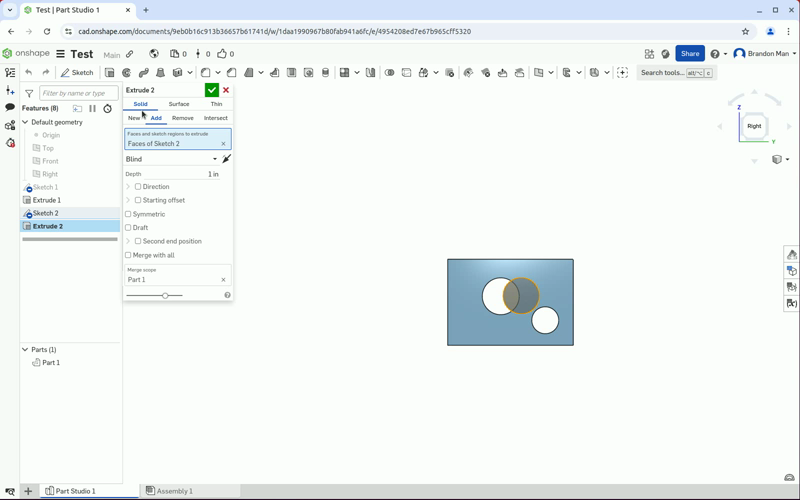
mouse_move(137, 120)
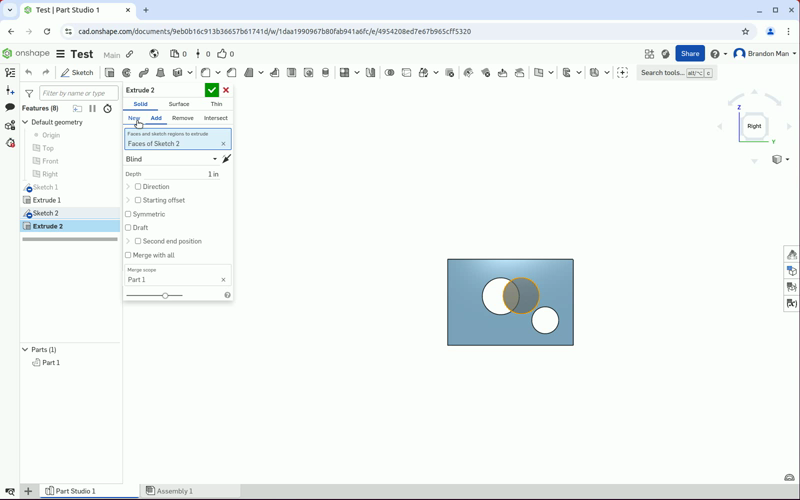
click(137, 120)
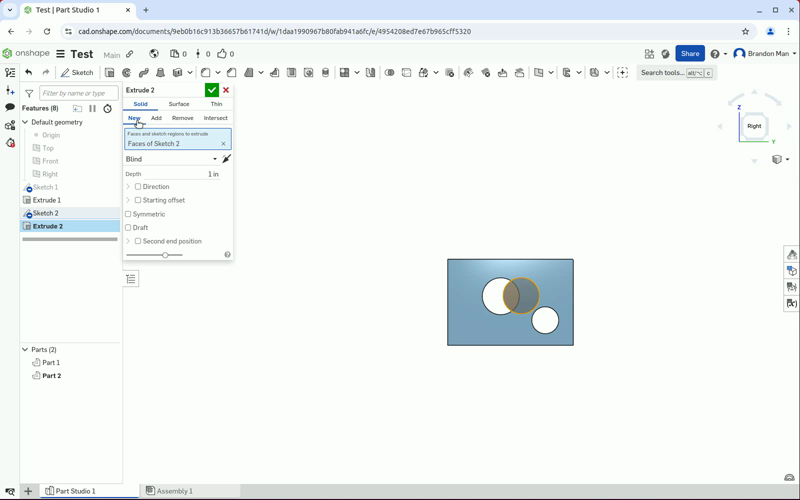
key(tab, 4)
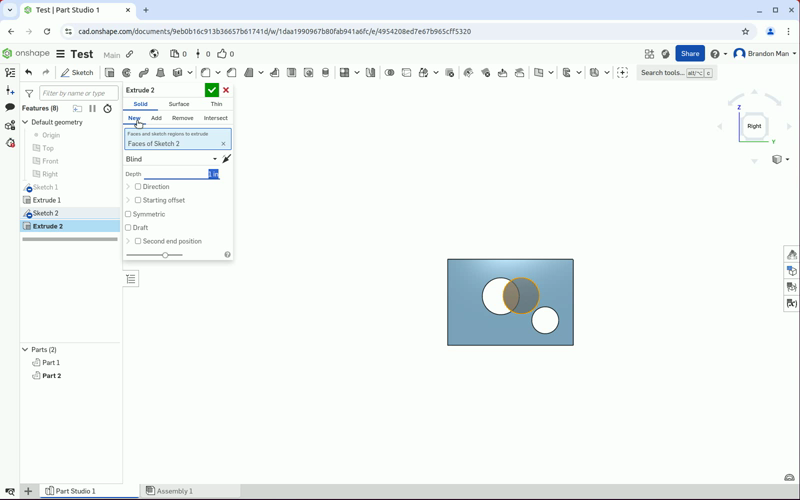
text(4.574)
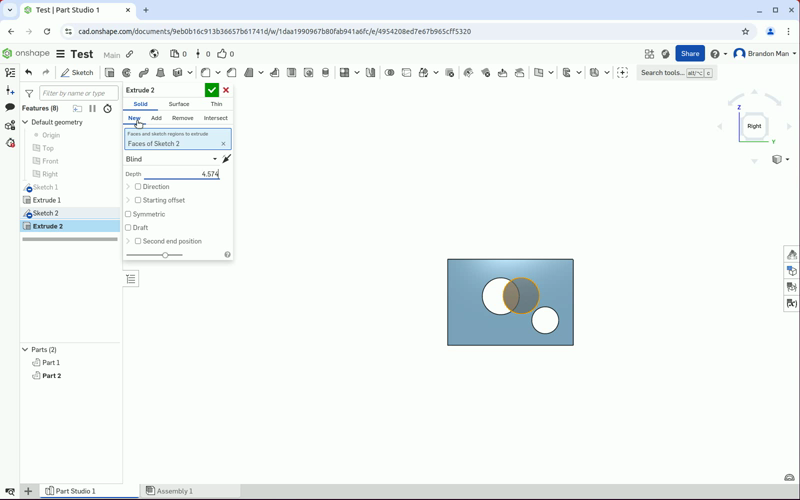
key(enter)
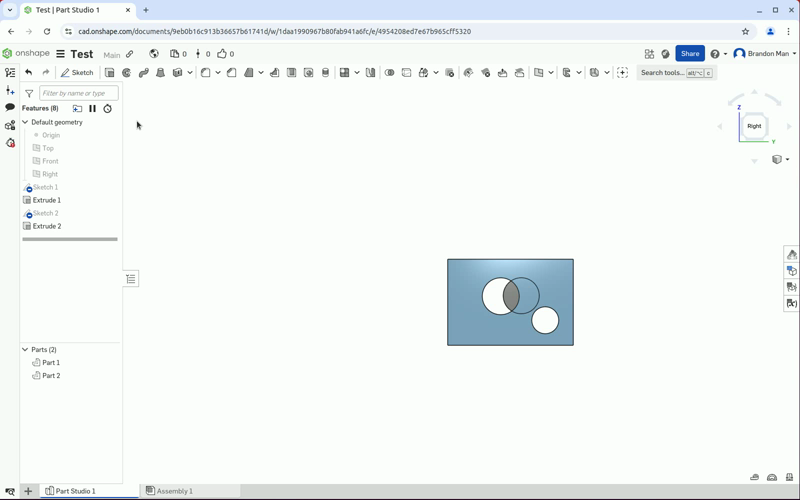
key(shift+h)
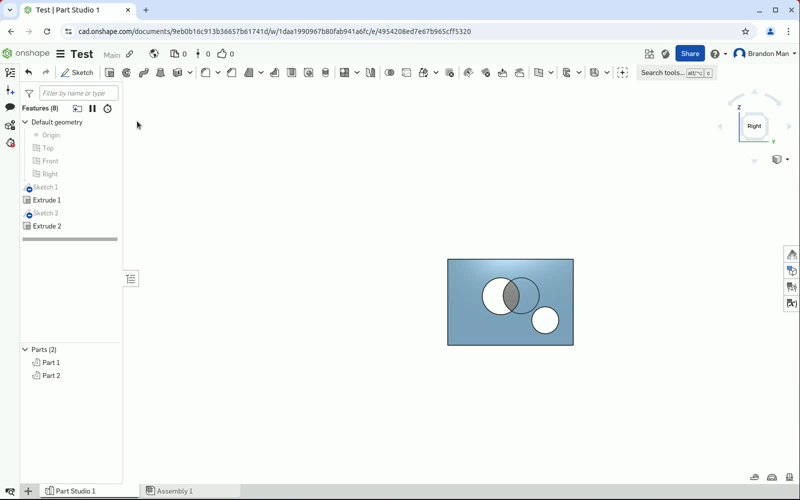
key(shift+h)
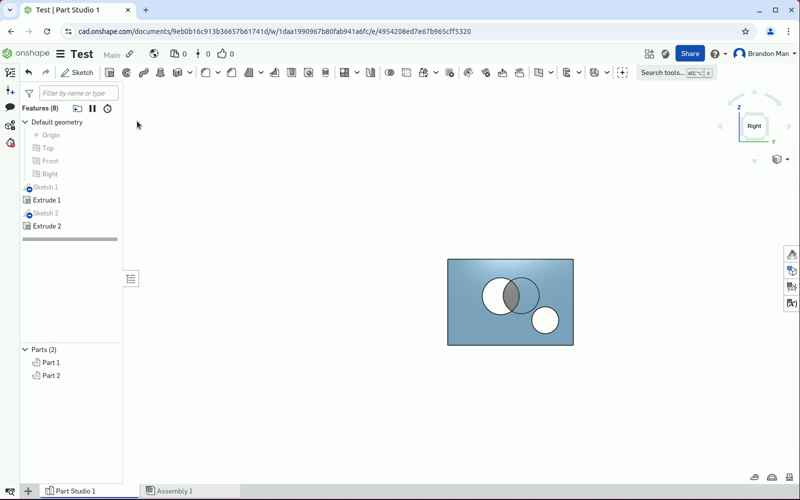
mouse_move(73, 189)
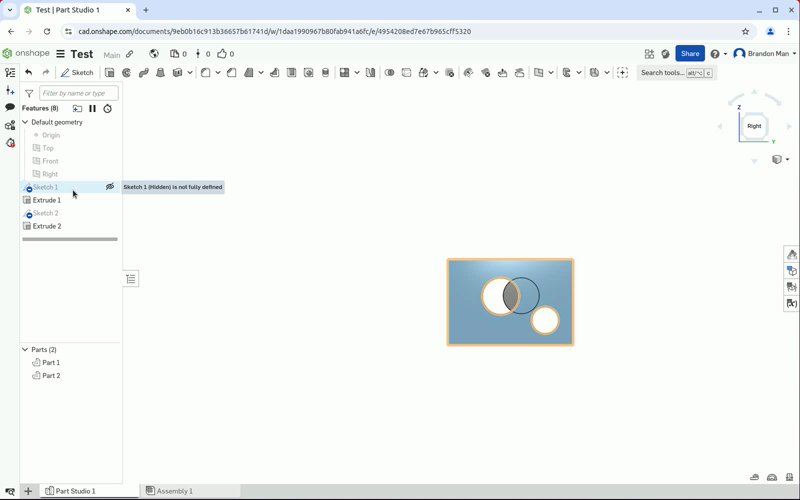
click(73, 189)
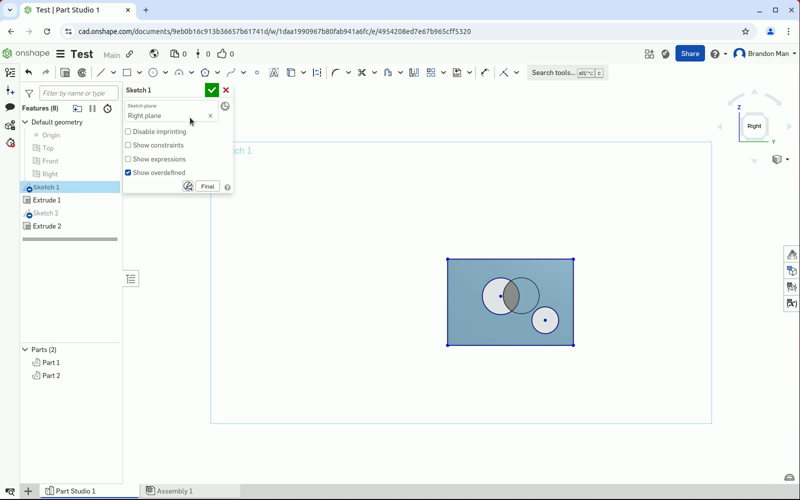
mouse_move(229, 92)
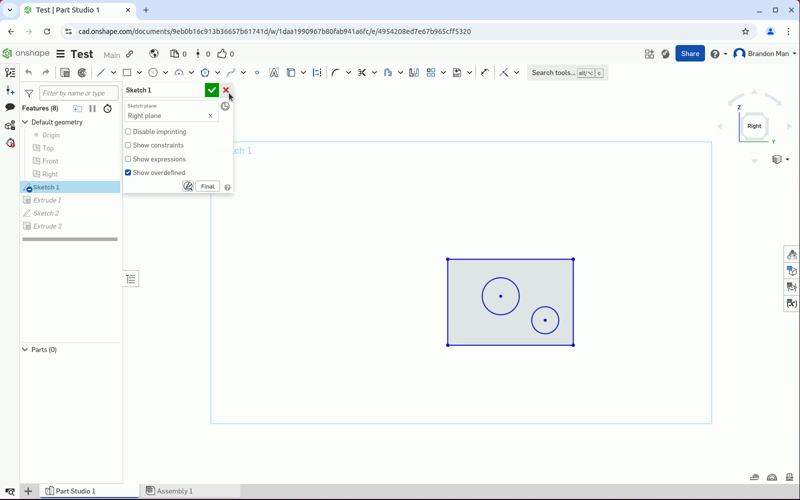
click(229, 92)
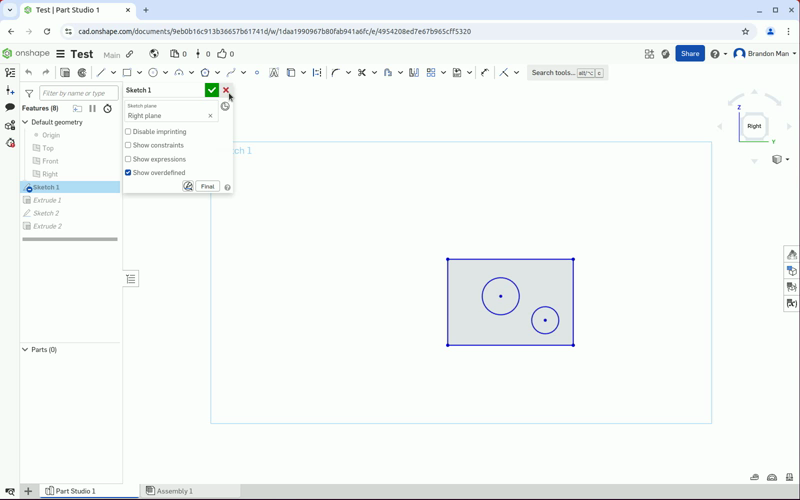
key(shift+s)
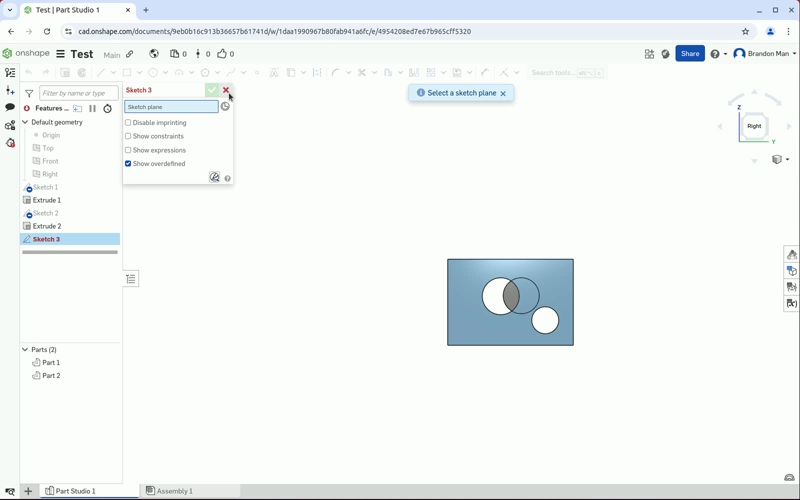
mouse_move(73, 176)
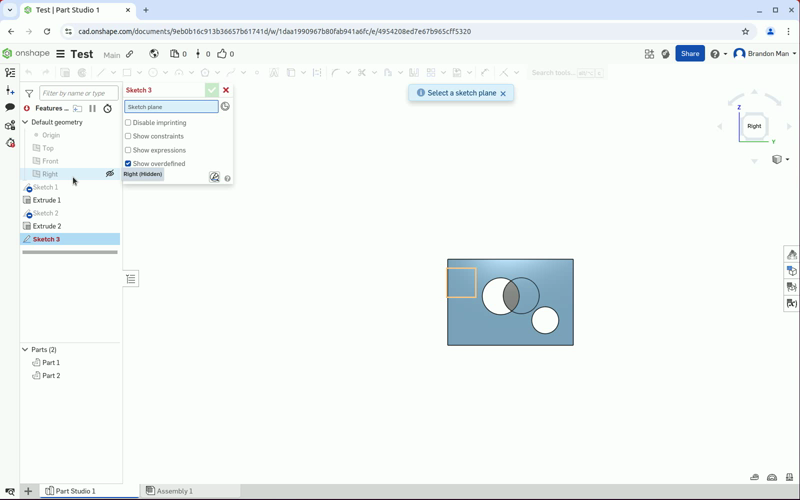
click(73, 176)
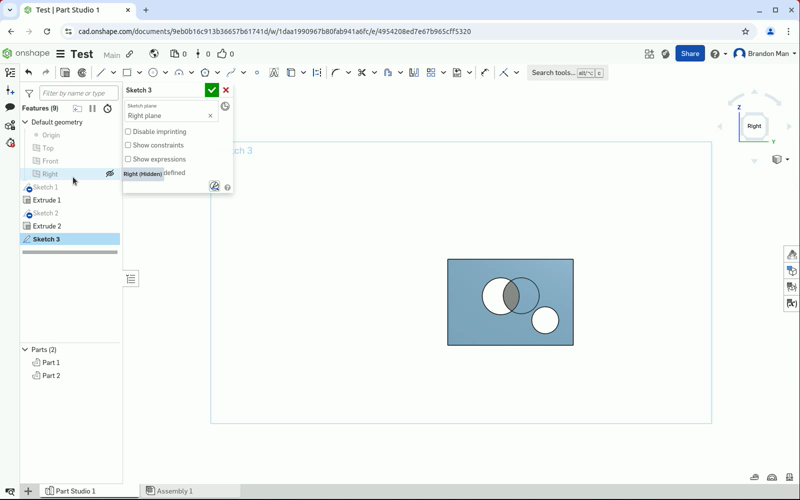
mouse_move(73, 352)
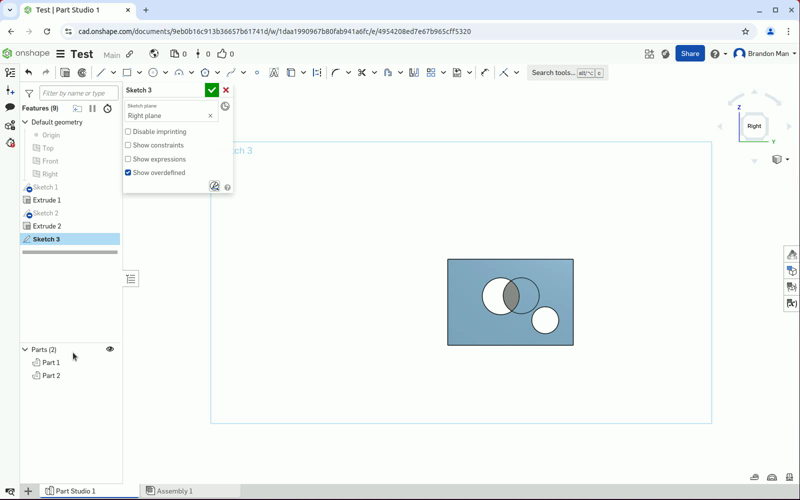
key(y)
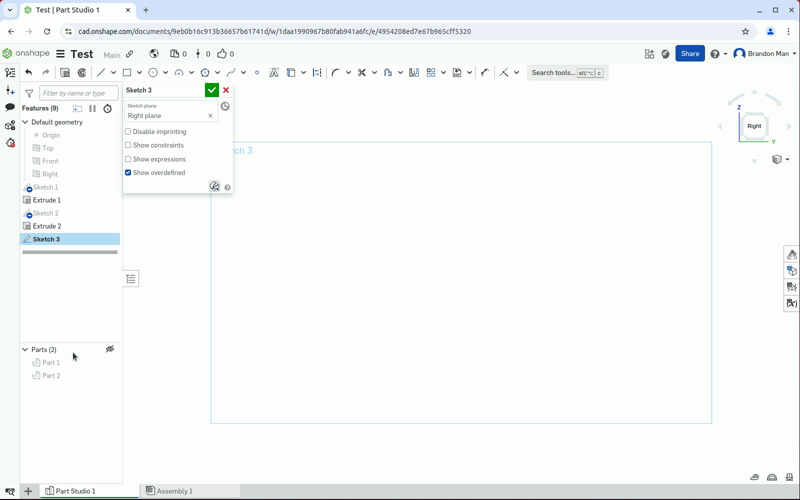
key(l)
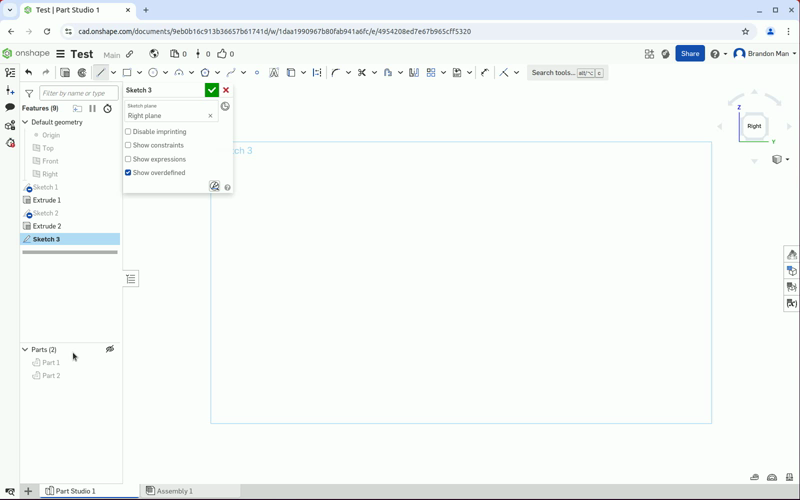
key_down(shift)
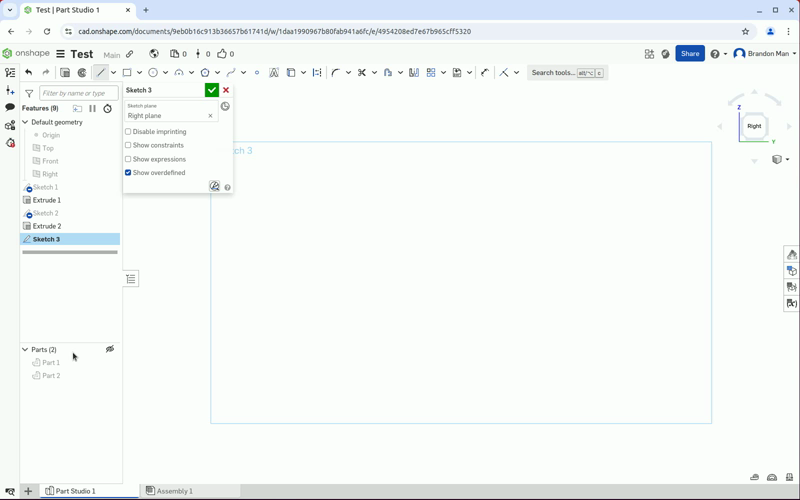
mouse_move(486, 345)
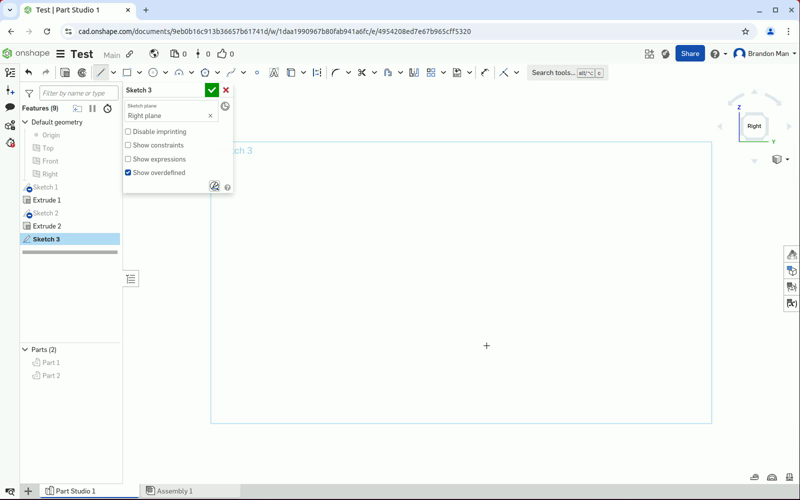
click(486, 345)
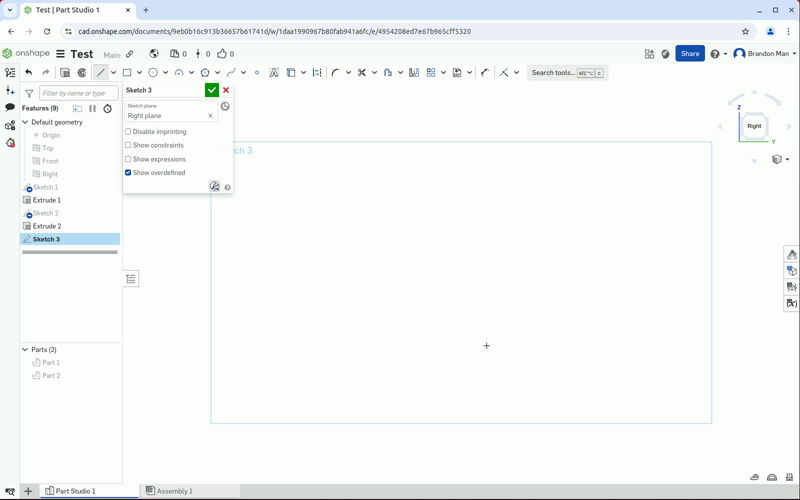
key_up(shift)
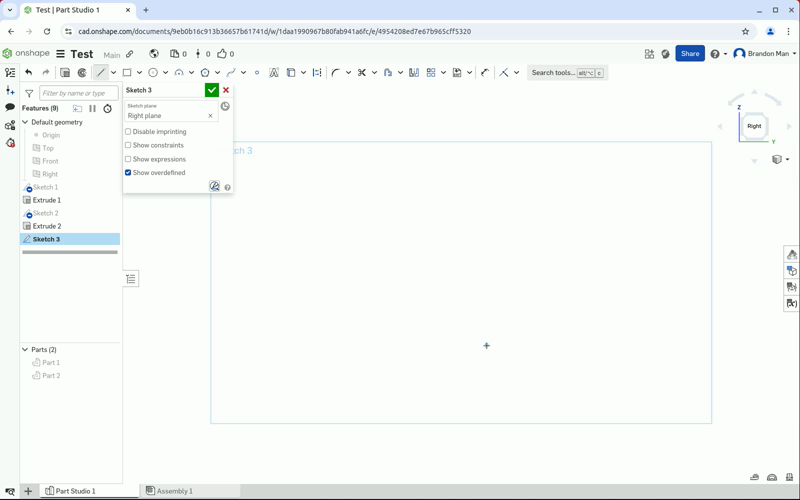
key_down(shift)
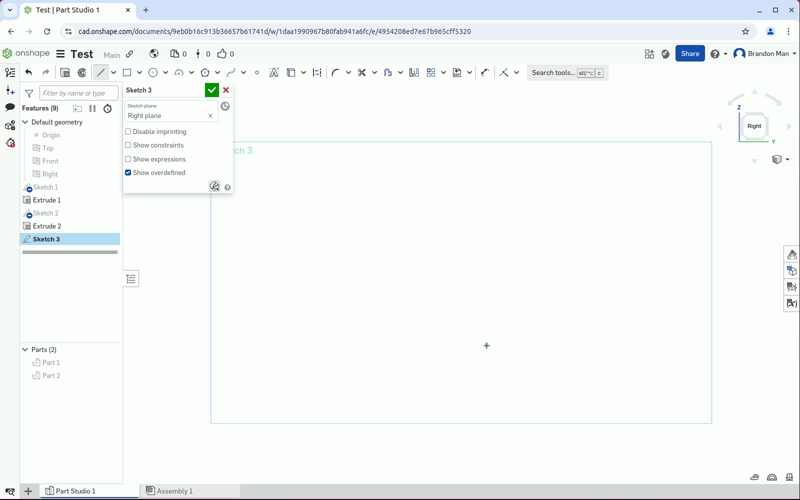
mouse_move(516, 345)
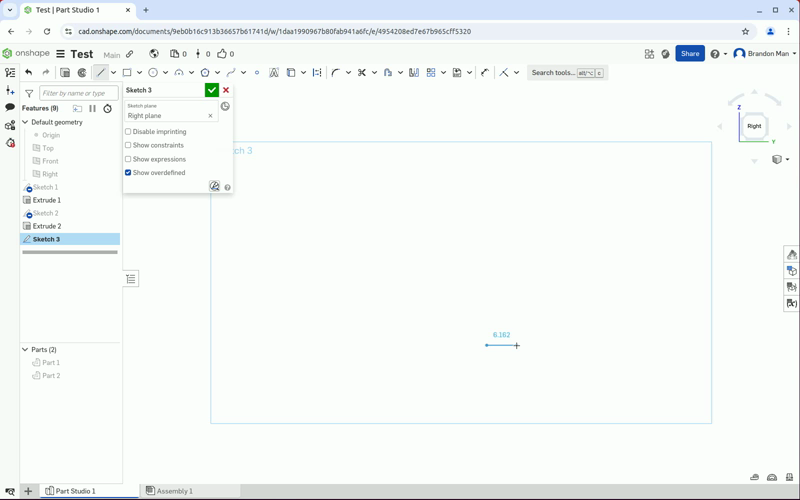
mouse_move(507, 358)
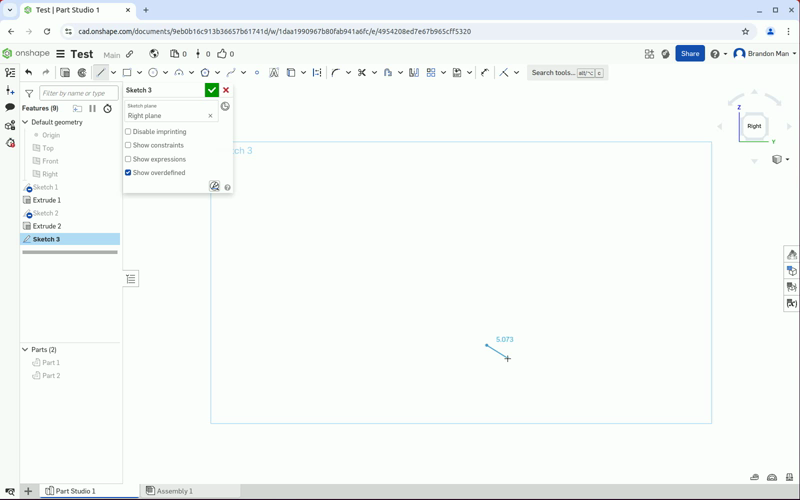
click(507, 358)
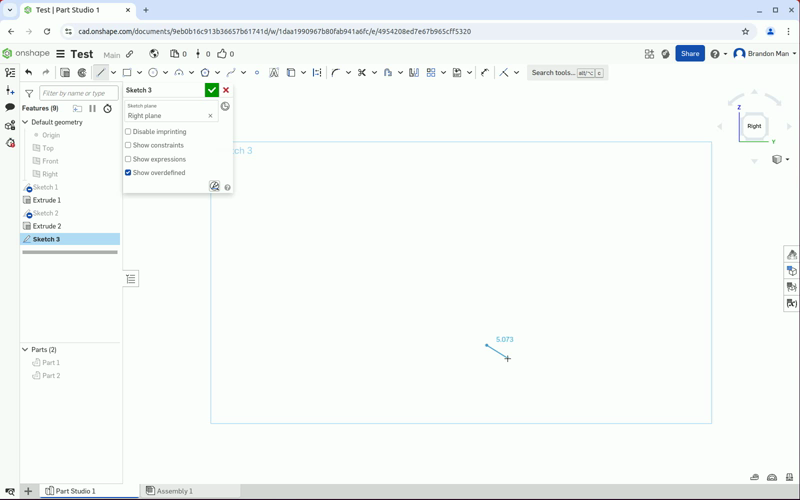
key_up(shift)
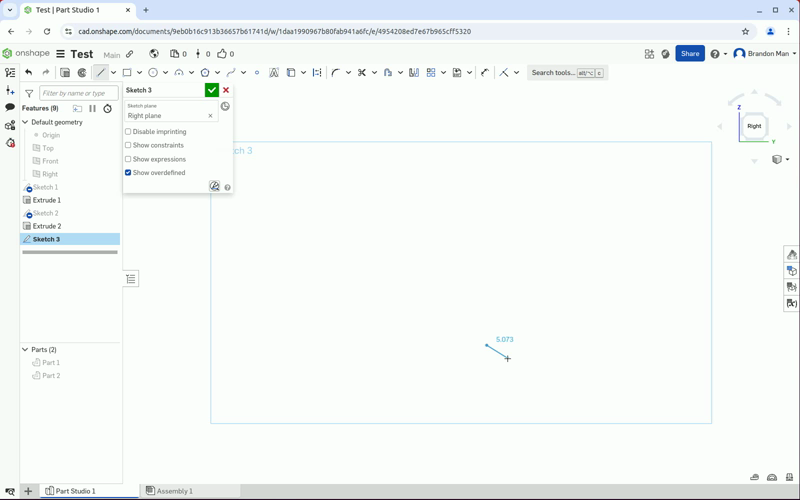
key_down(shift)
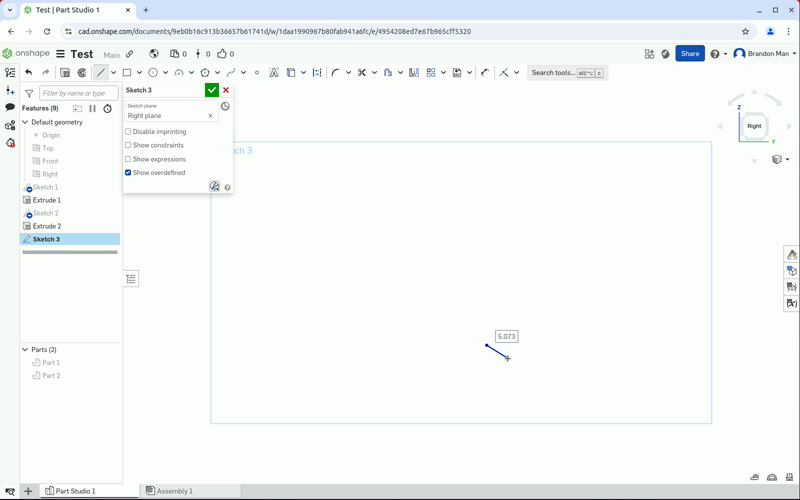
mouse_move(537, 358)
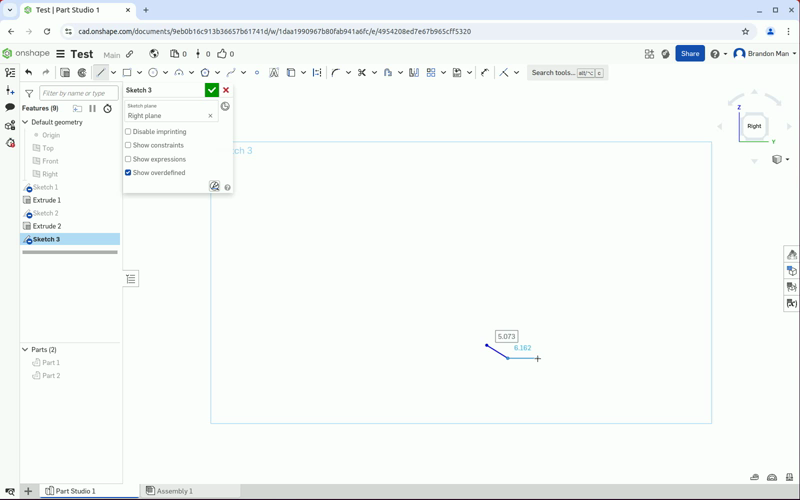
mouse_move(539, 351)
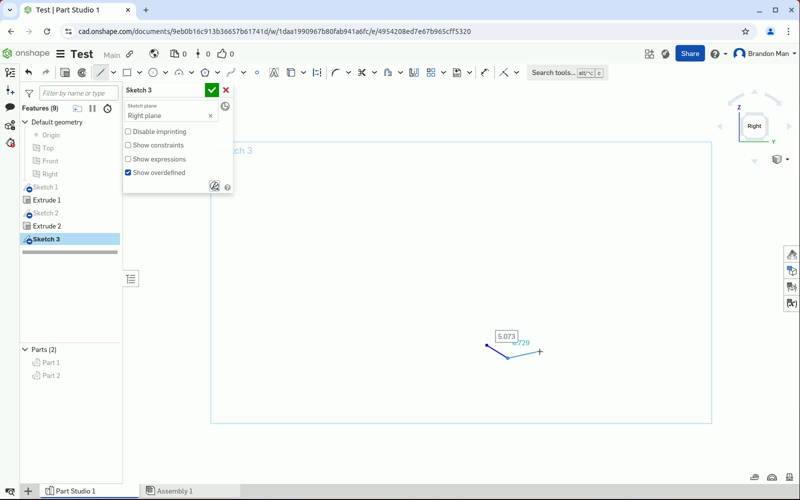
click(539, 351)
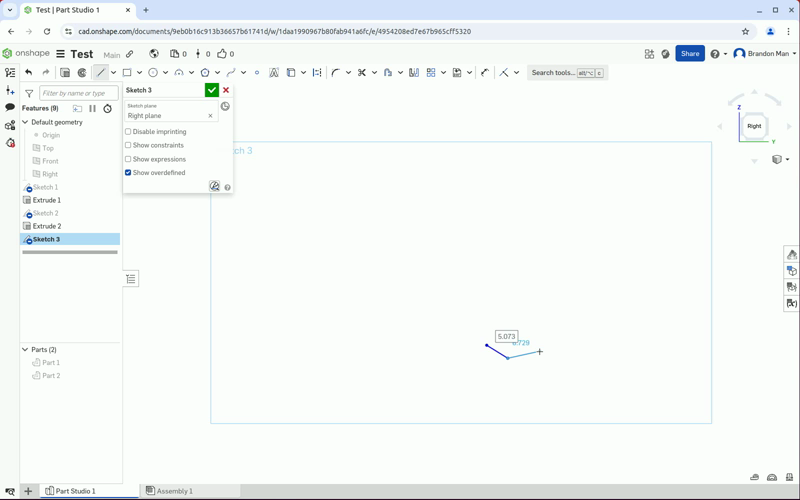
key_up(shift)
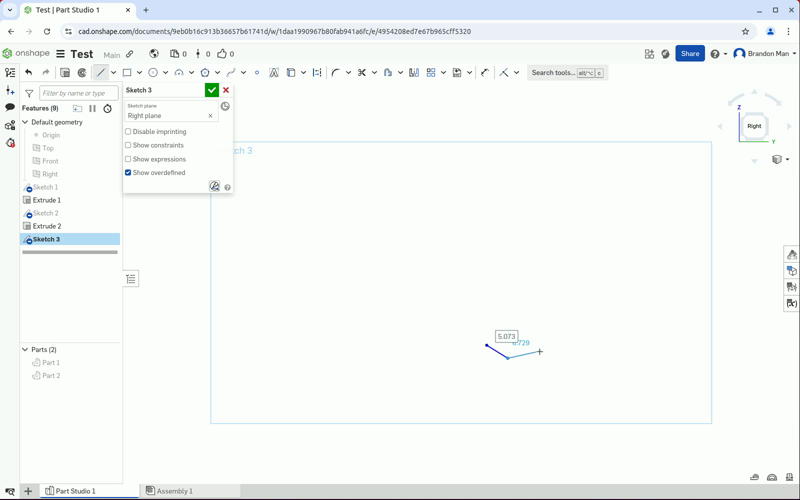
key_down(shift)
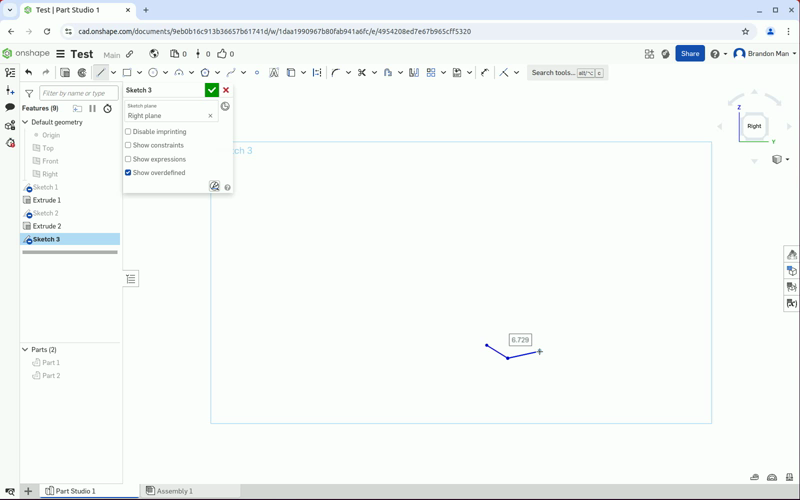
mouse_move(569, 351)
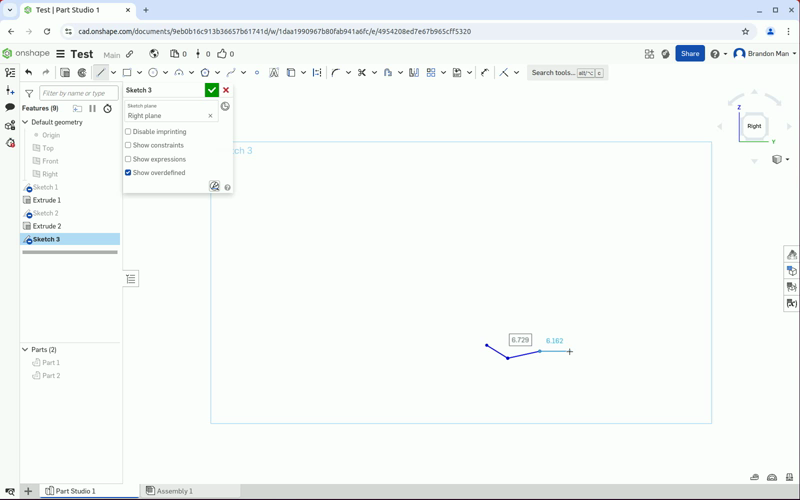
mouse_move(543, 345)
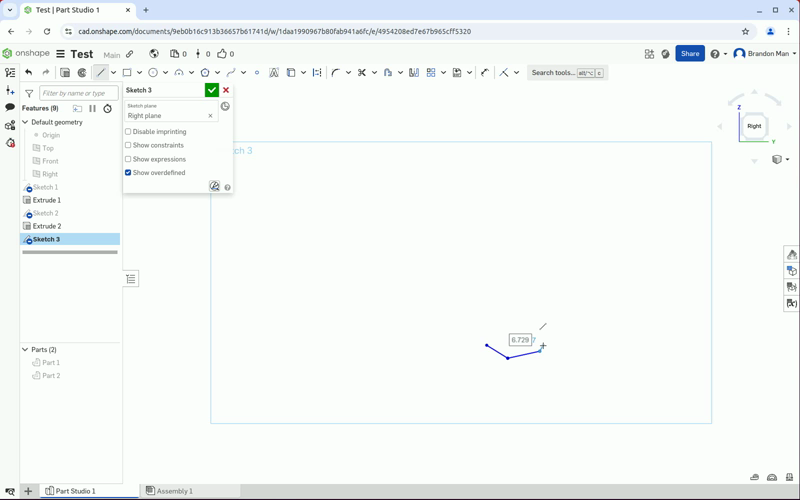
scroll(6)
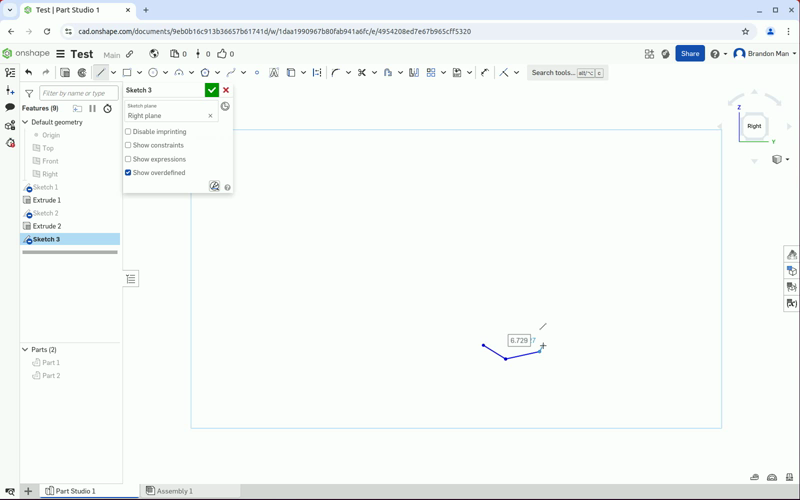
scroll(6)
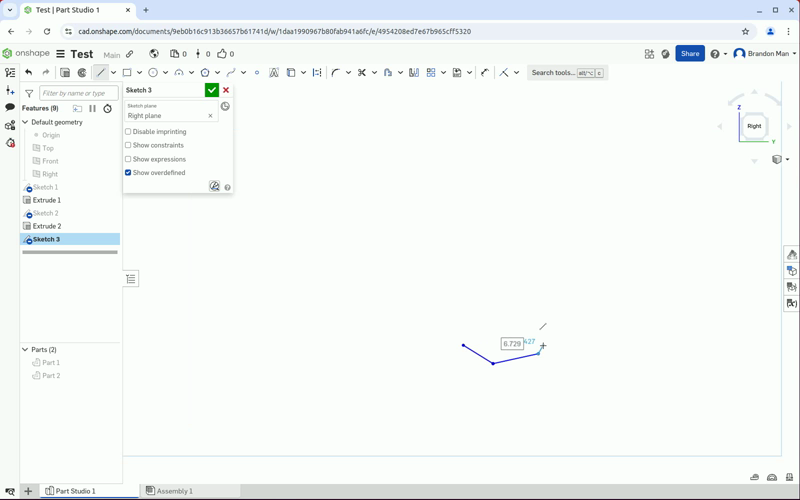
scroll(6)
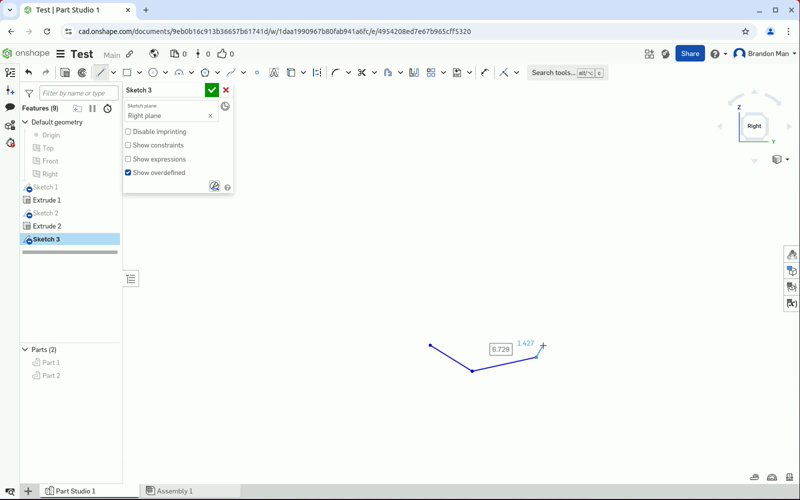
scroll(6)
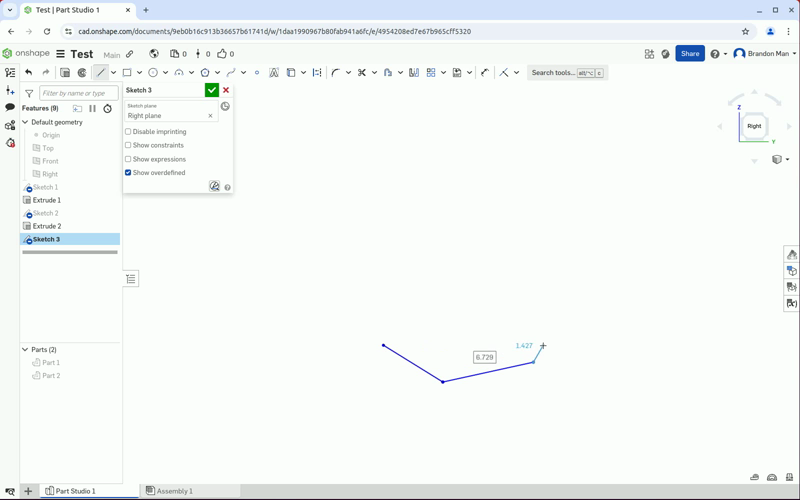
scroll(6)
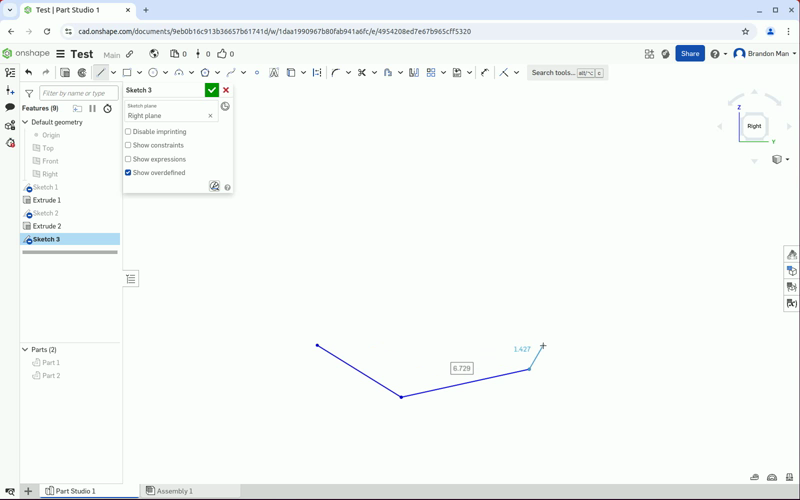
scroll(6)
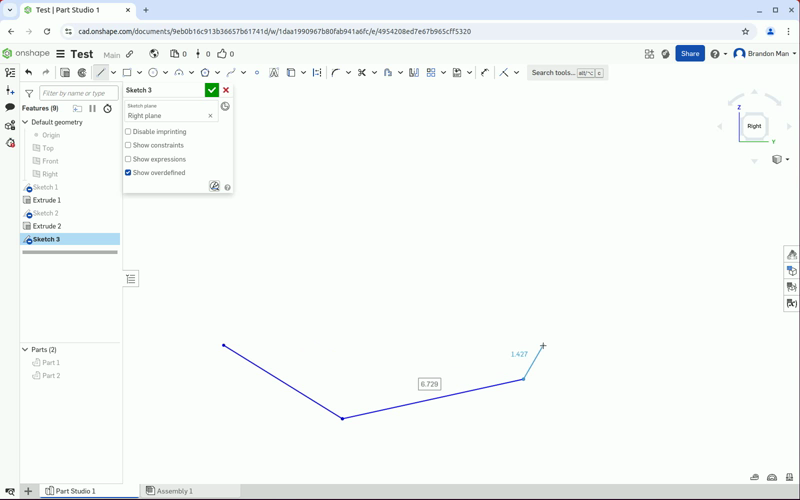
scroll(6)
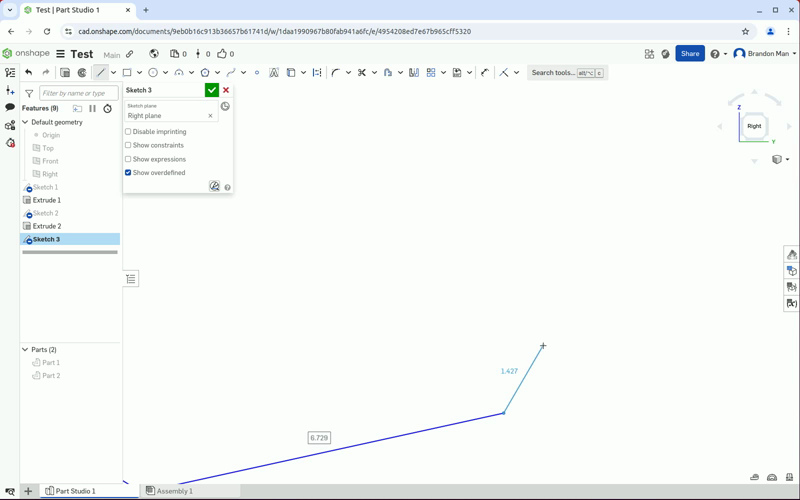
click(543, 345)
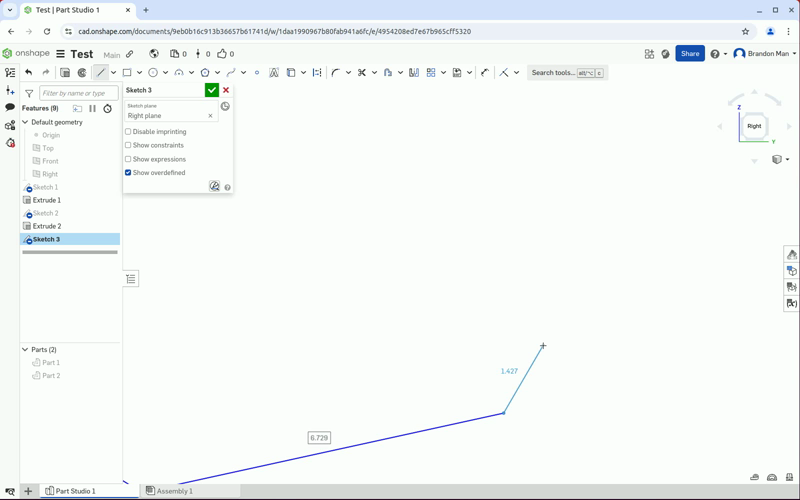
scroll(-6)
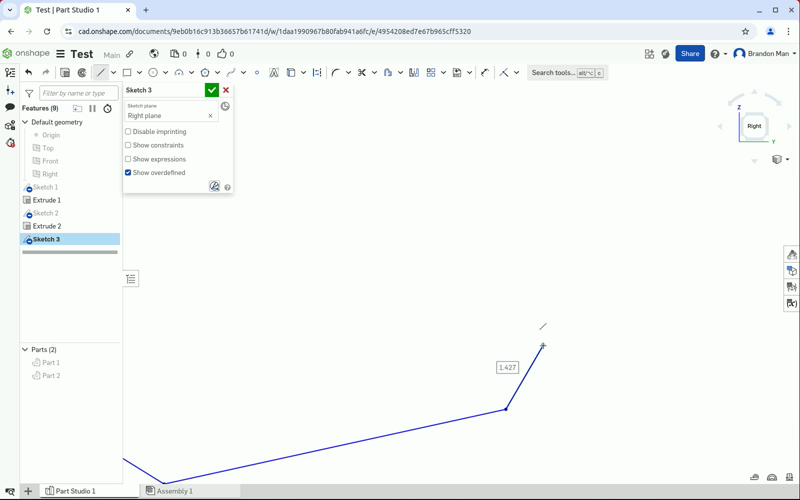
scroll(-6)
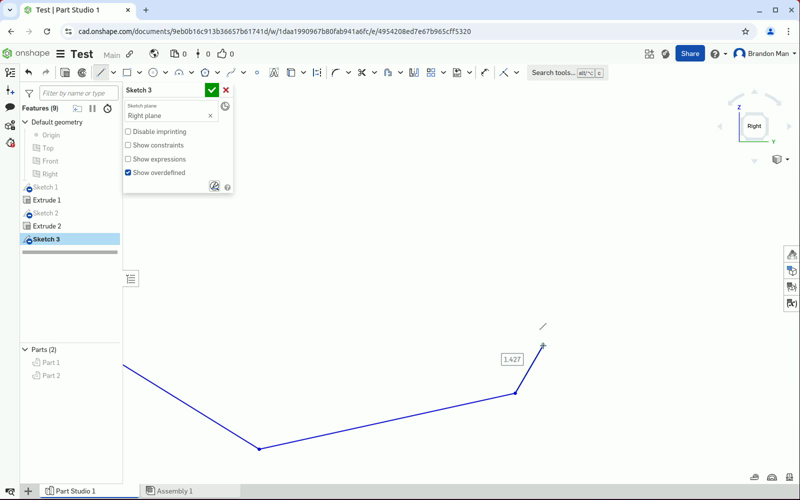
scroll(-6)
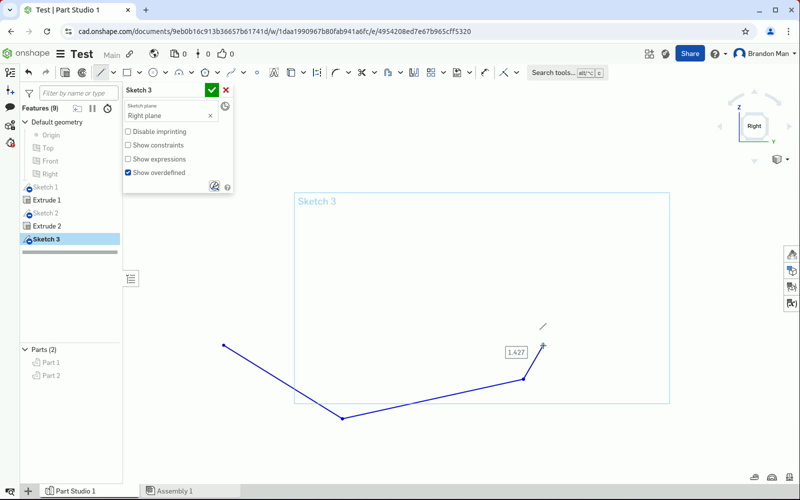
scroll(-6)
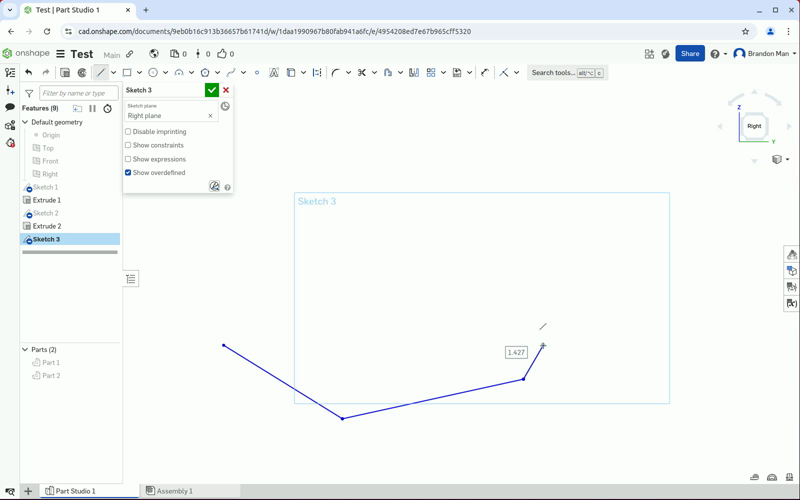
scroll(-6)
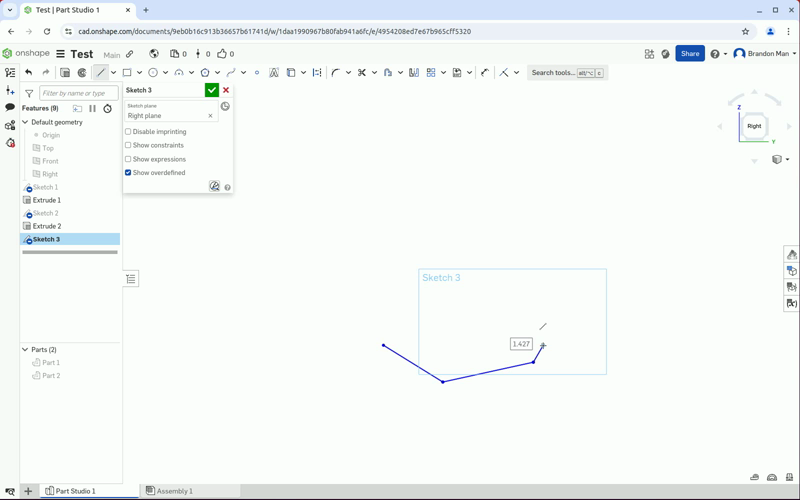
scroll(-6)
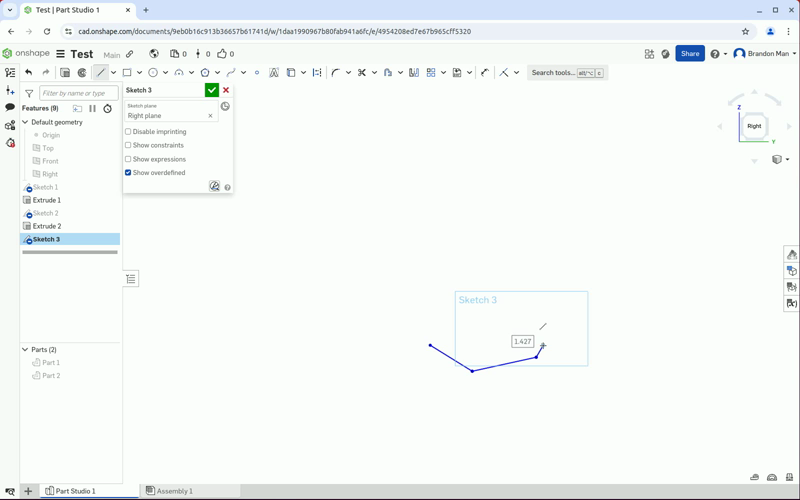
scroll(-6)
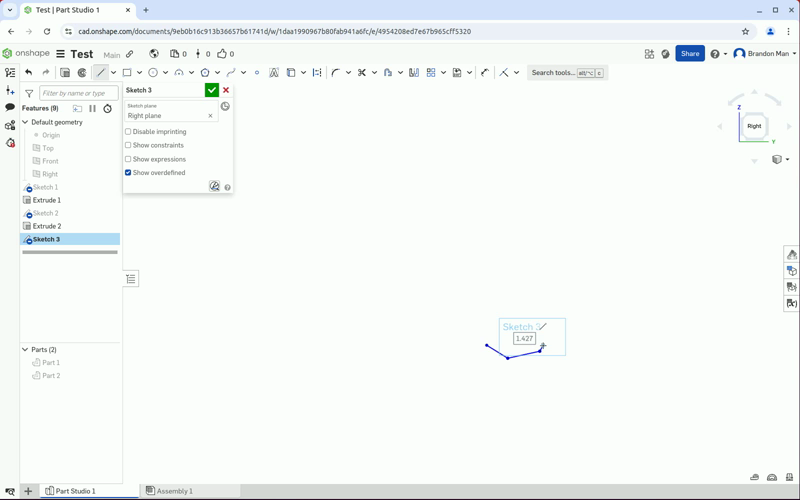
key_up(shift)
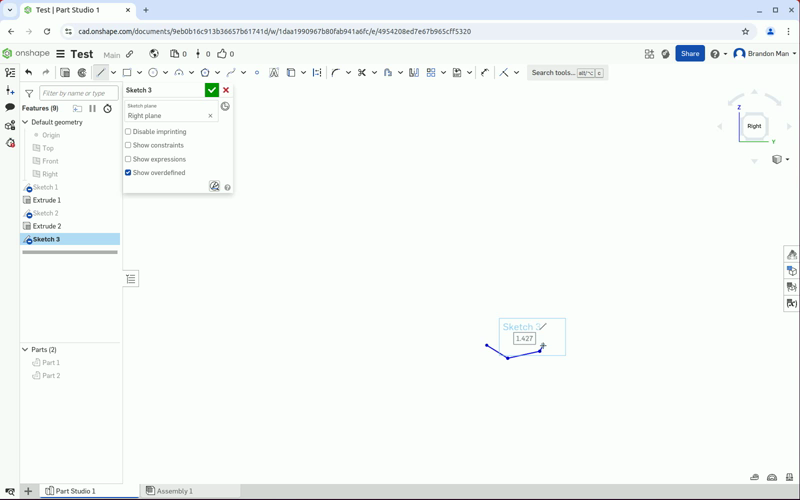
mouse_move(573, 345)
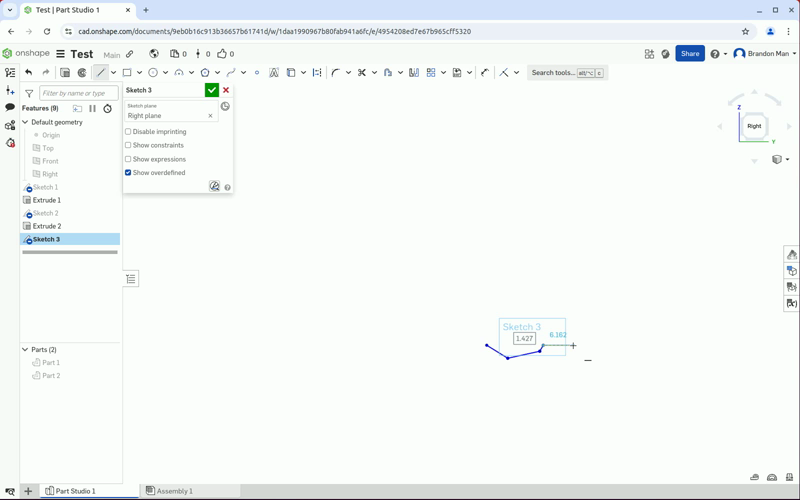
key_down(shift)
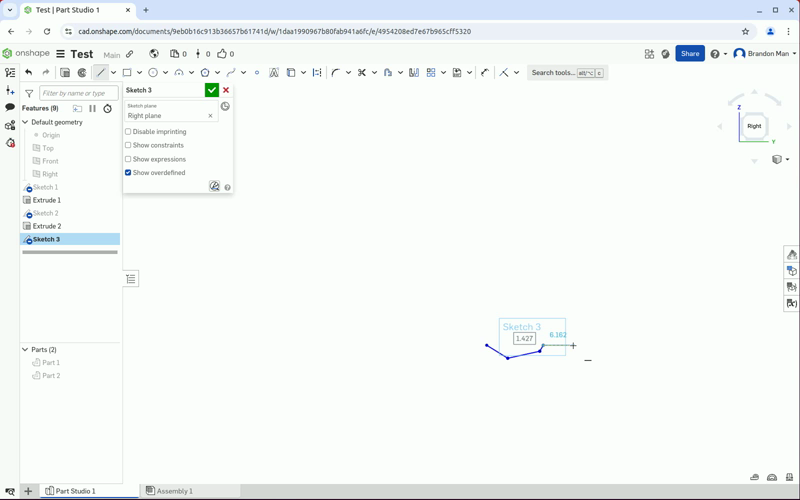
mouse_move(486, 345)
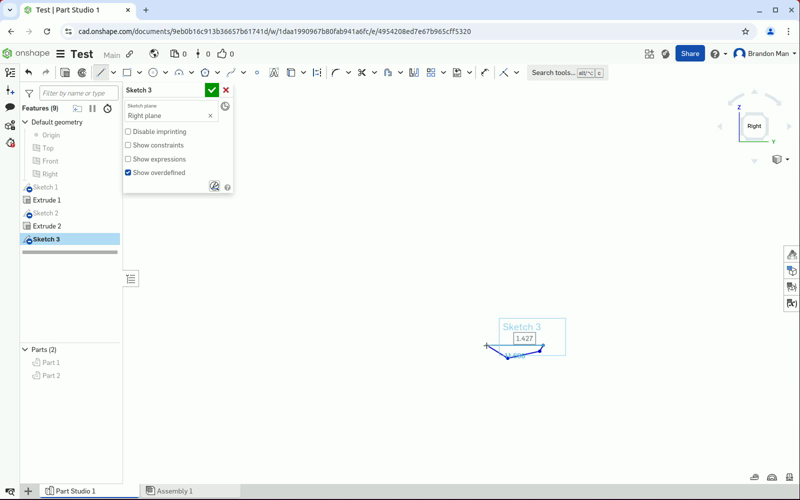
key_up(shift)
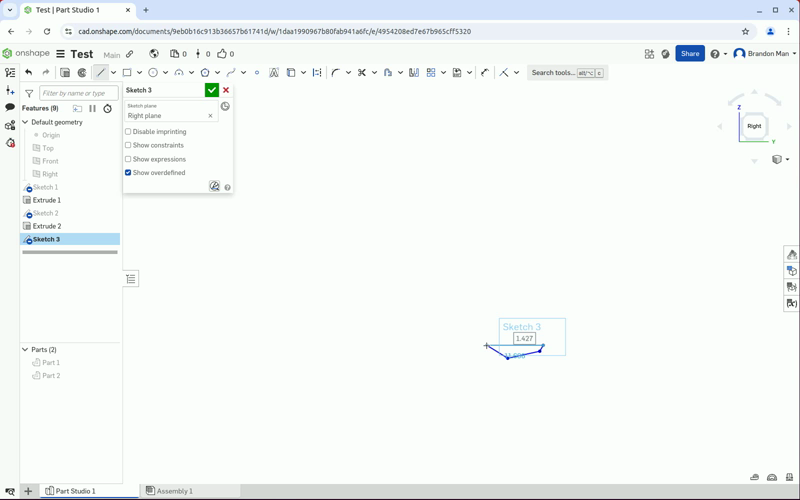
click(486, 345)
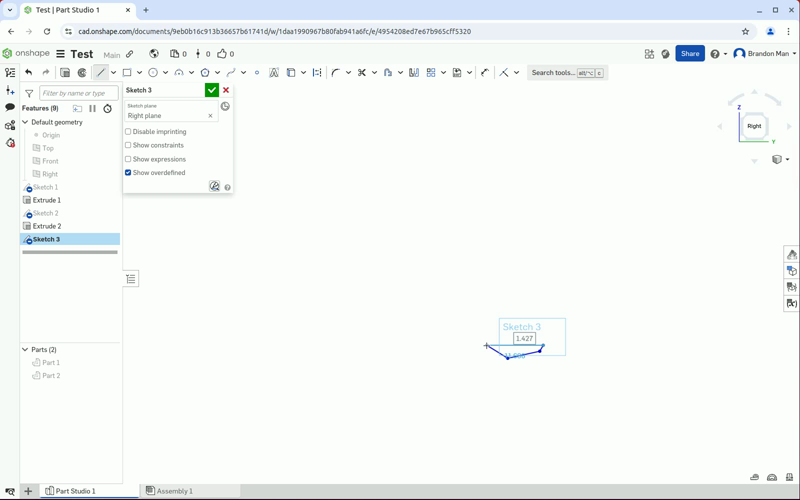
key(esc)
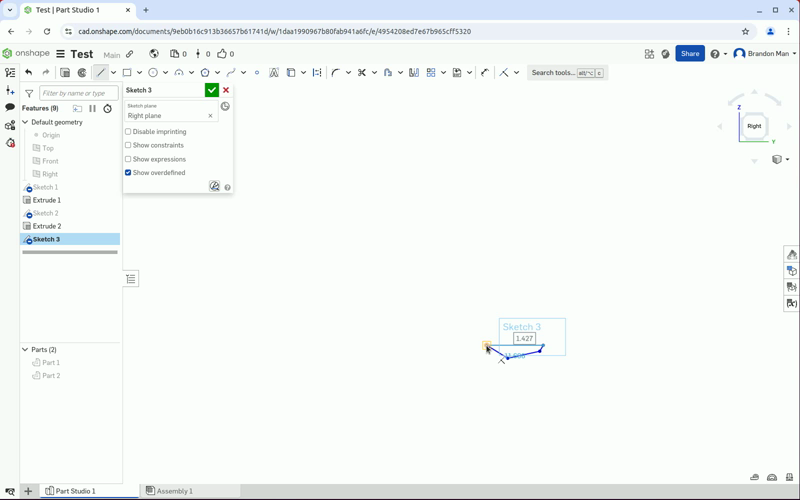
mouse_move(510, 356)
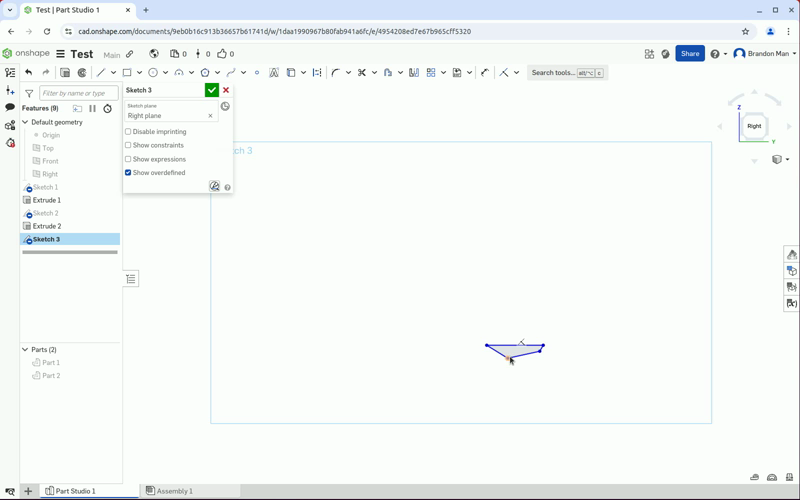
scroll(6)
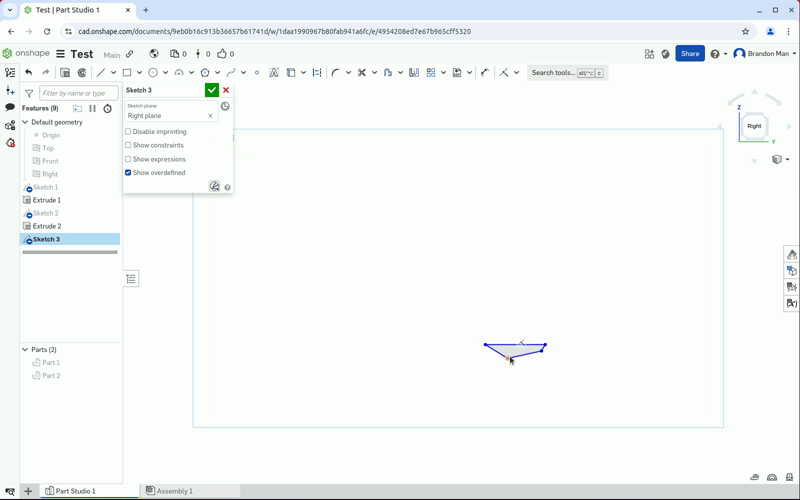
scroll(6)
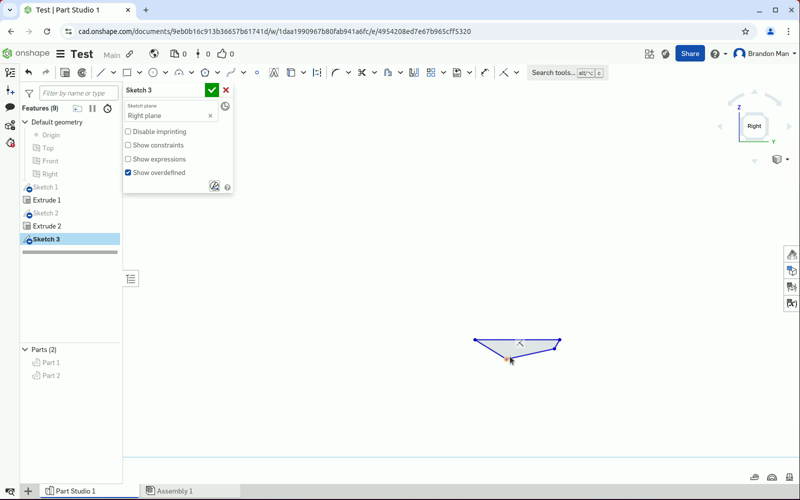
scroll(6)
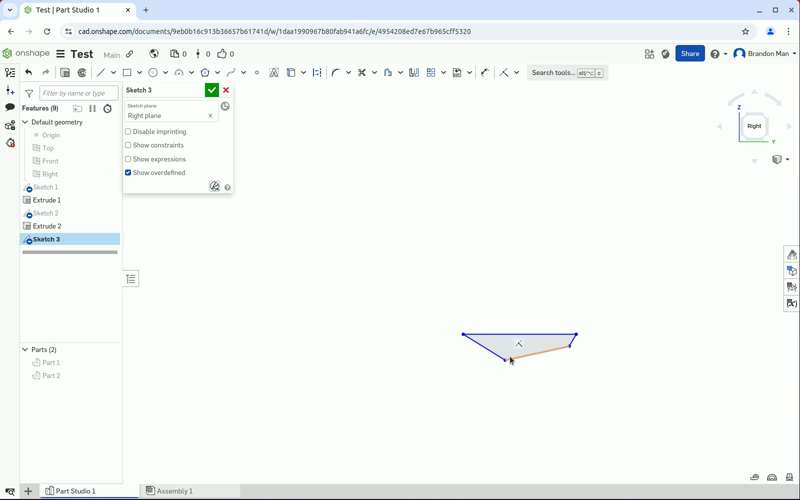
scroll(6)
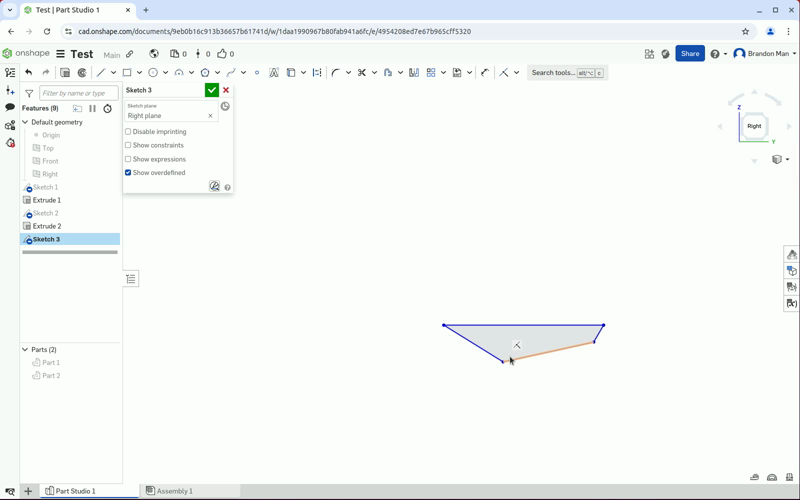
scroll(6)
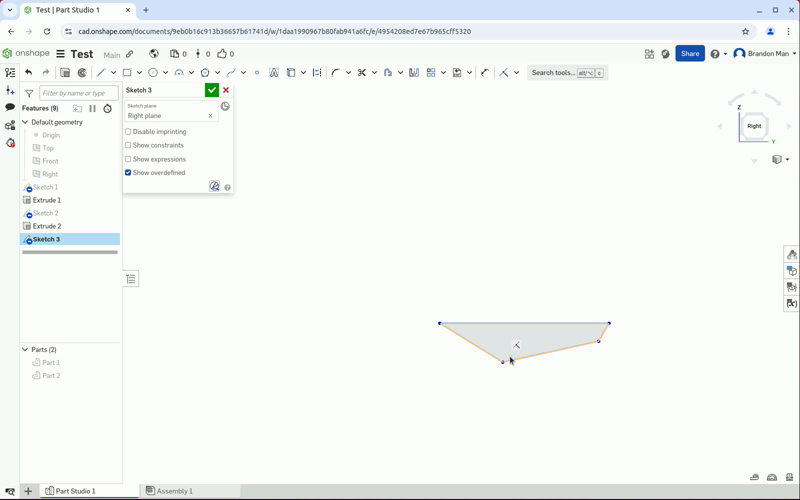
scroll(6)
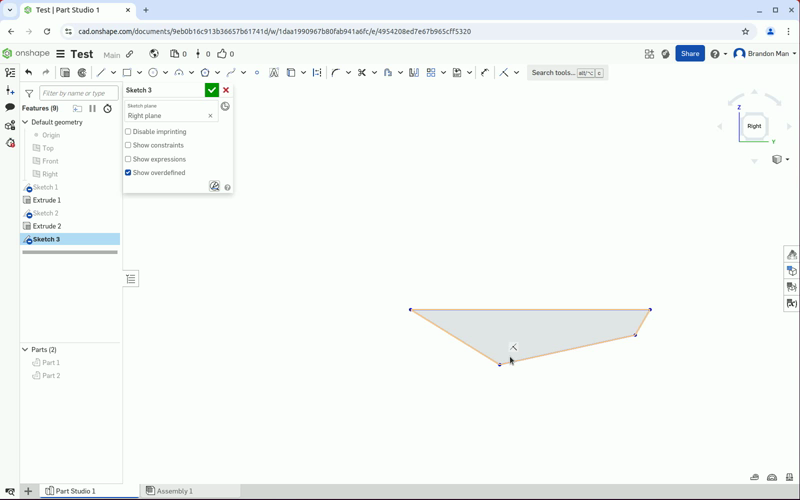
scroll(6)
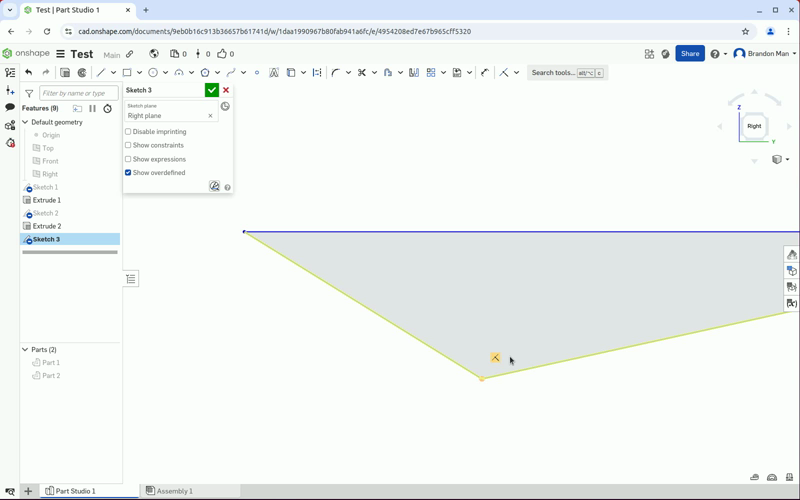
click(510, 356)
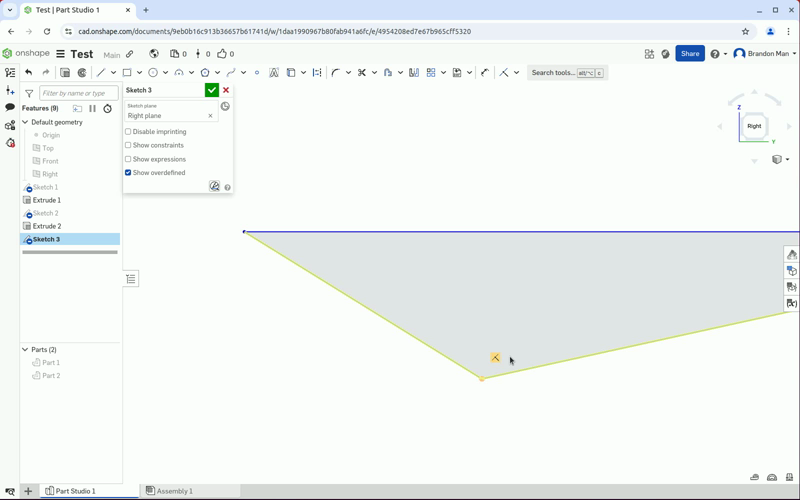
scroll(-6)
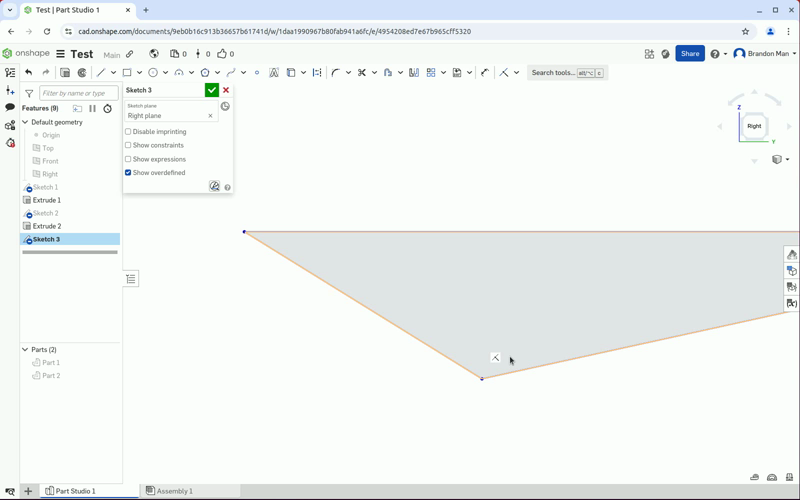
scroll(-6)
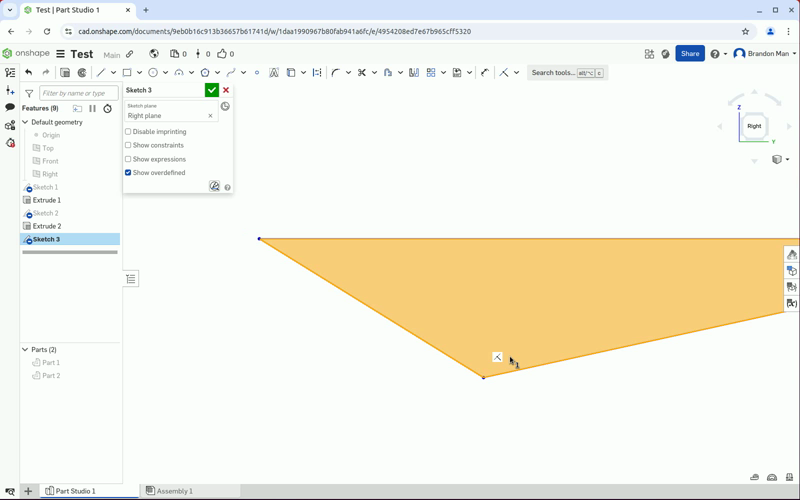
scroll(-6)
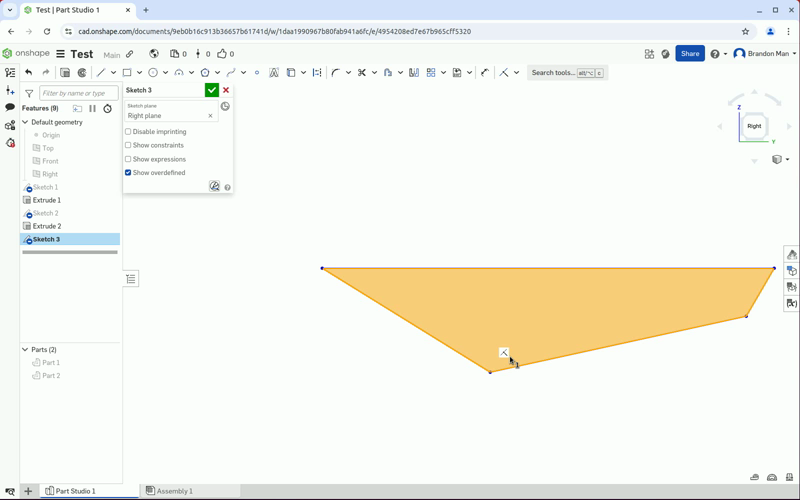
scroll(-6)
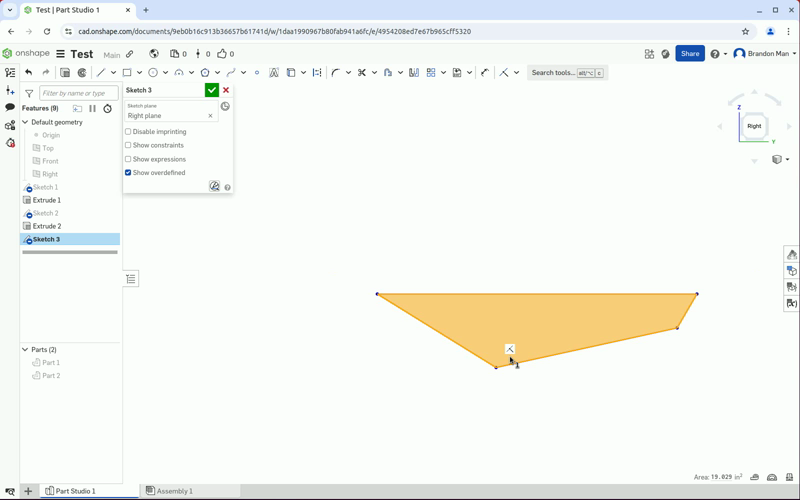
scroll(-6)
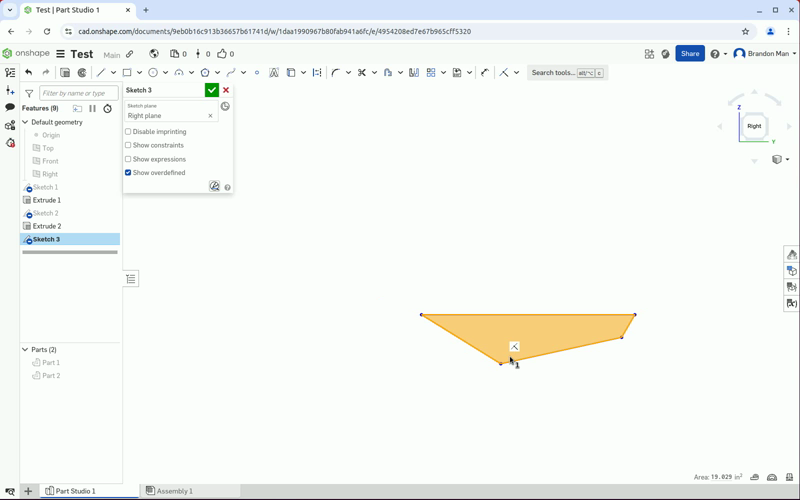
scroll(-6)
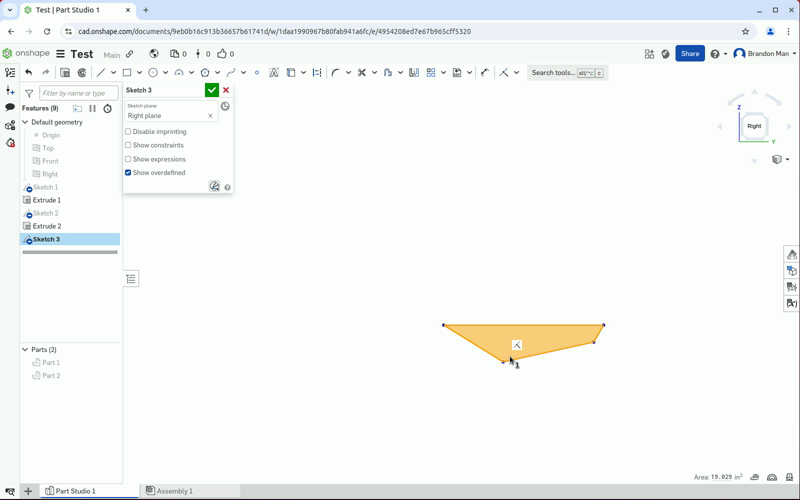
scroll(-6)
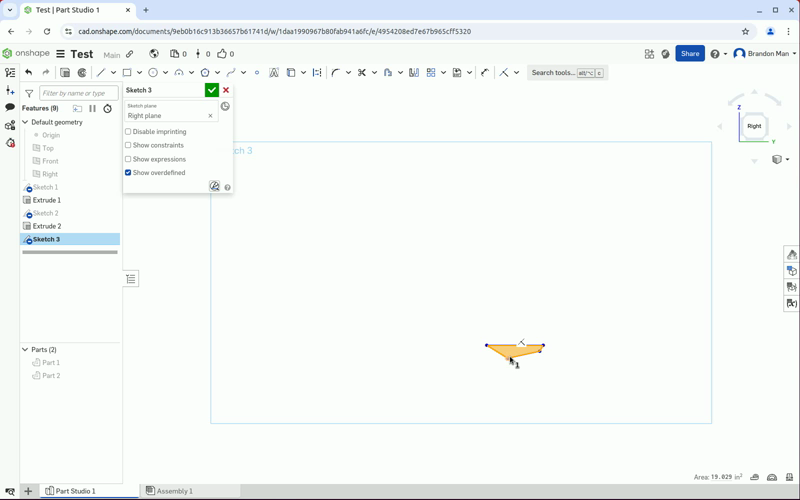
mouse_move(73, 352)
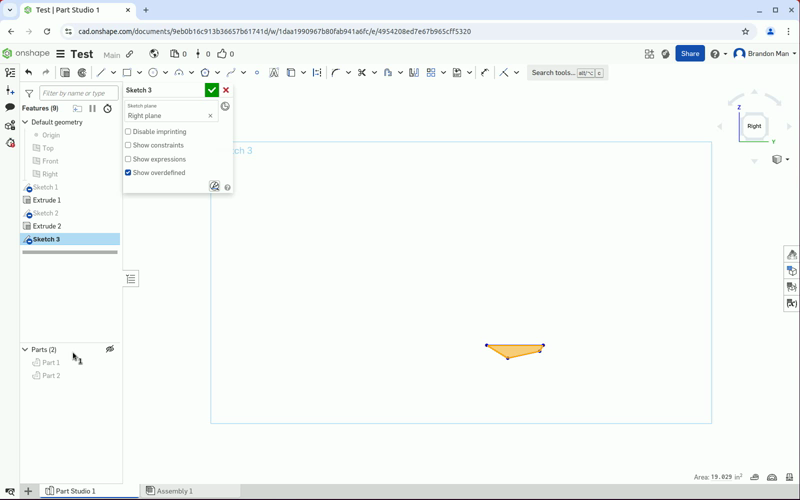
key(shift+y)
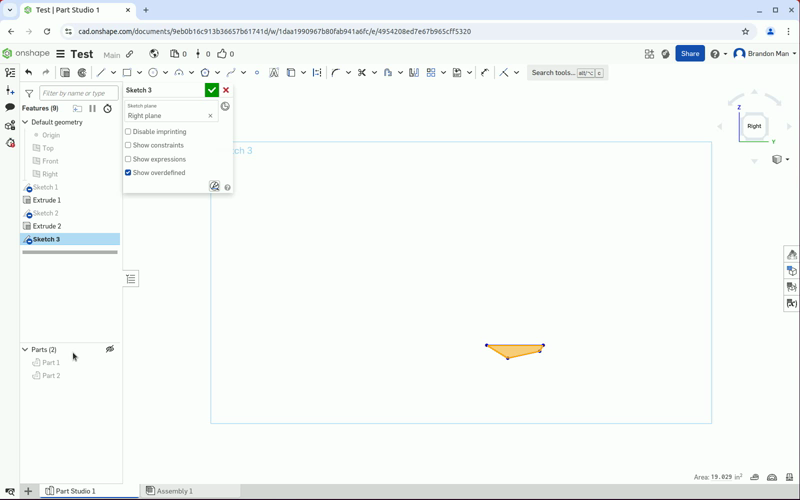
key(shift+e)
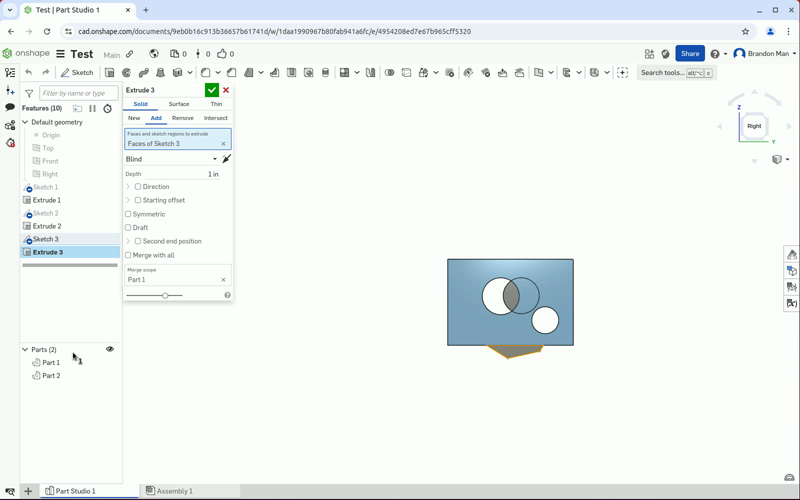
mouse_move(143, 106)
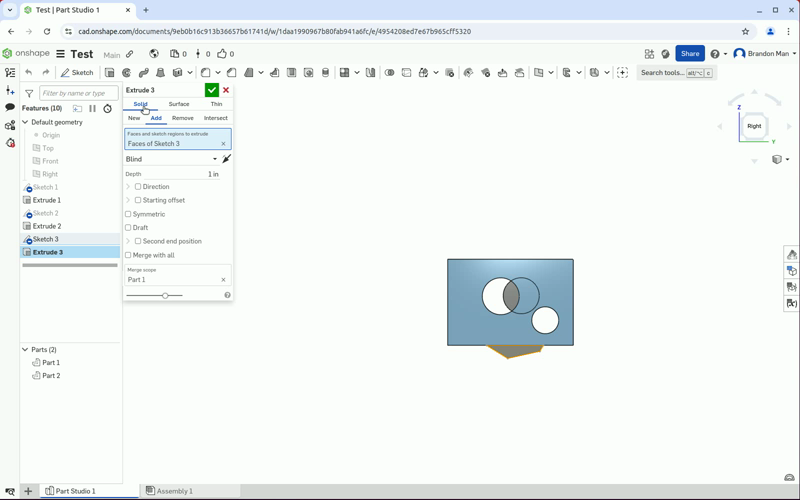
click(143, 106)
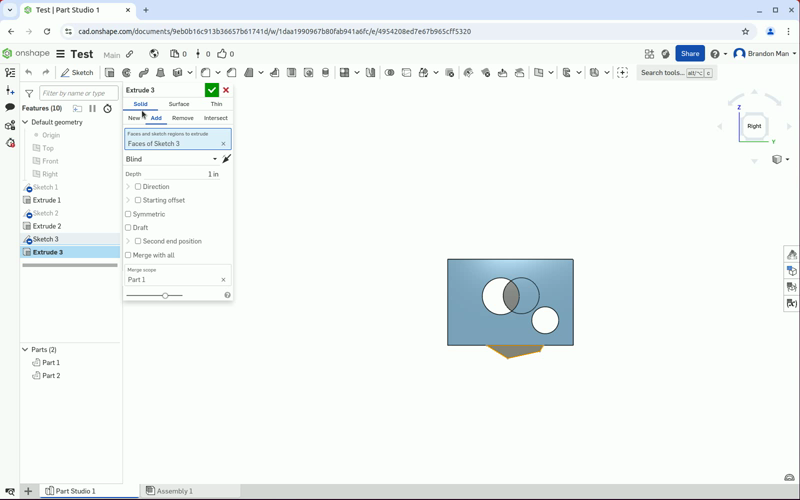
mouse_move(137, 120)
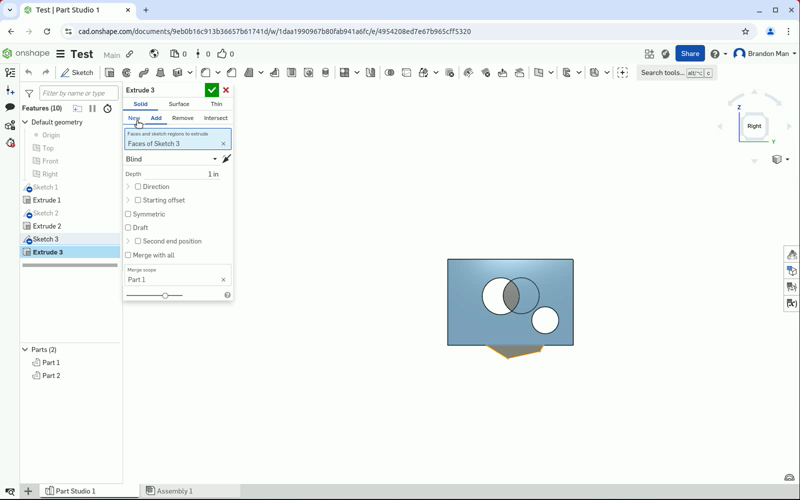
click(137, 120)
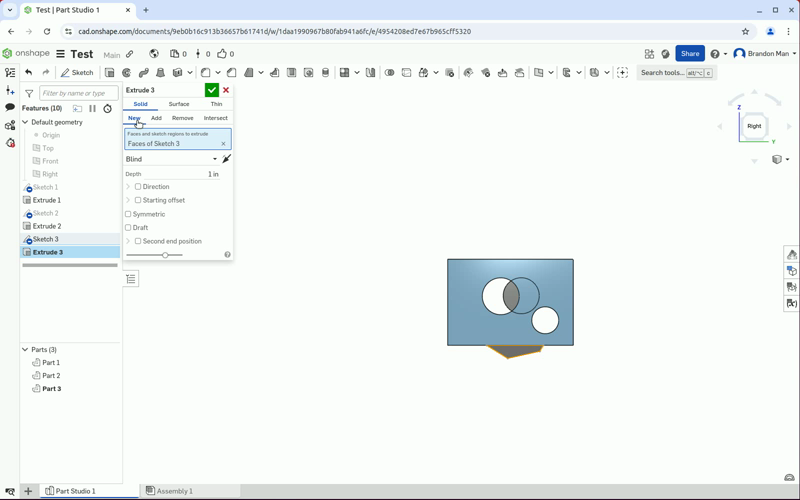
key(tab, 4)
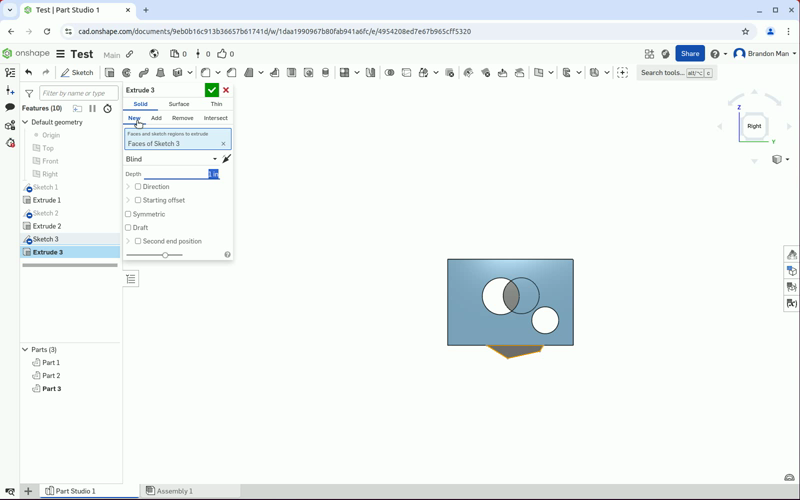
text(4.574)
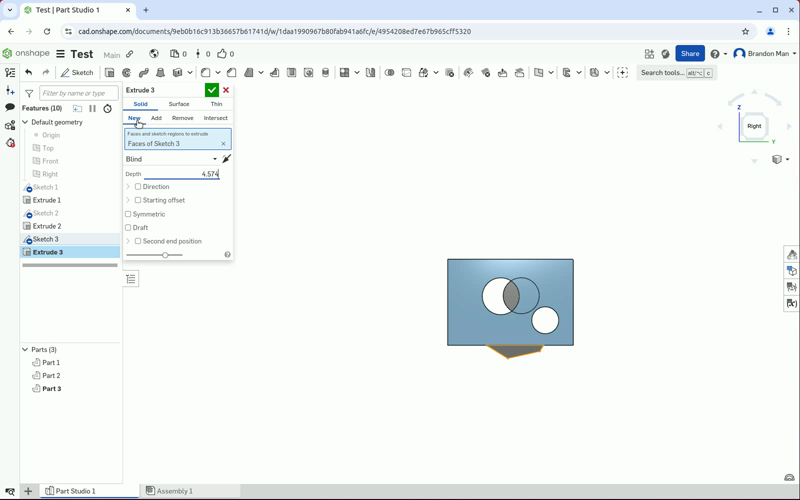
key(enter)
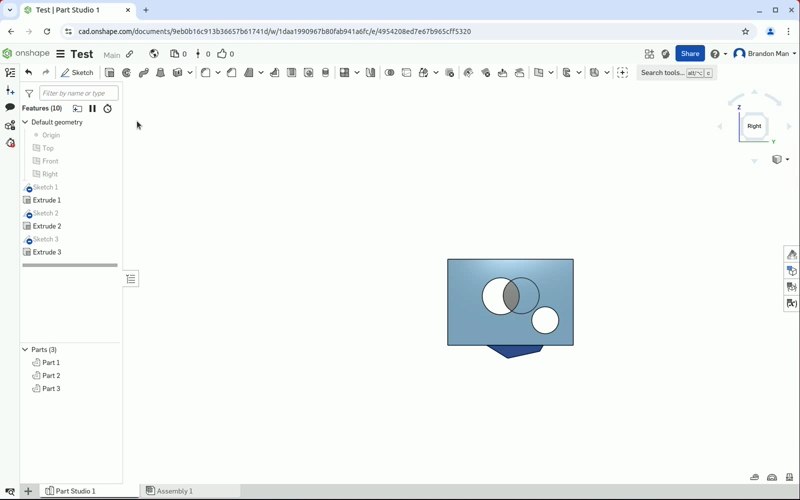
key(shift+h)
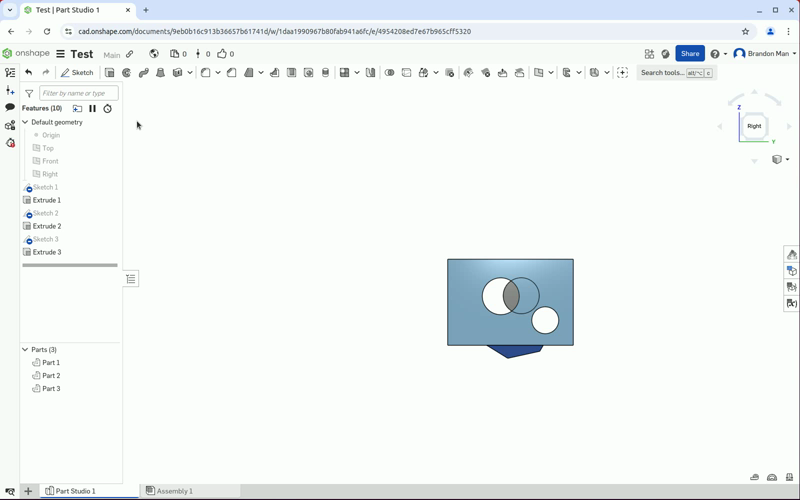
key(shift+h)
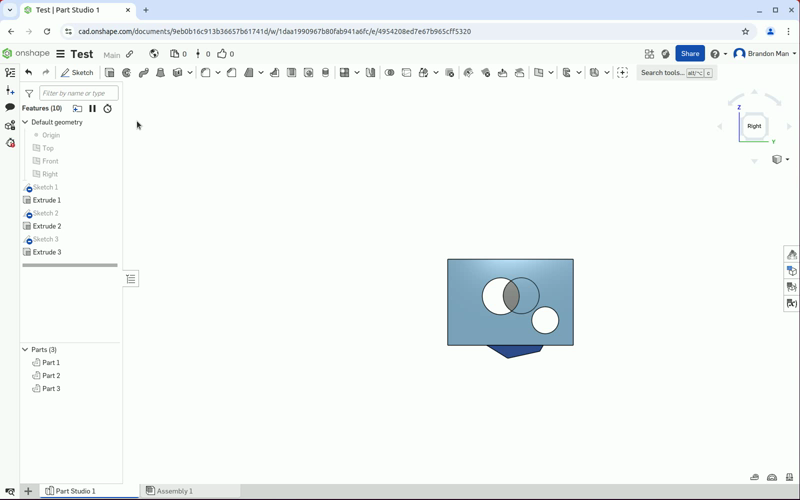
mouse_move(73, 189)
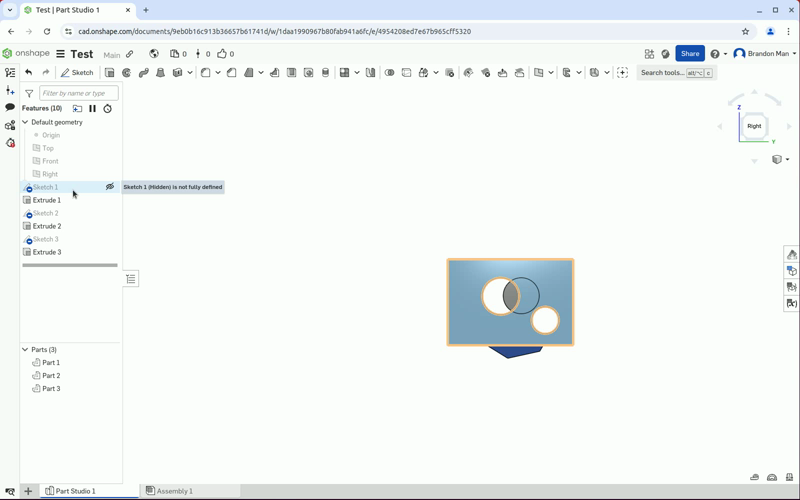
click(73, 189)
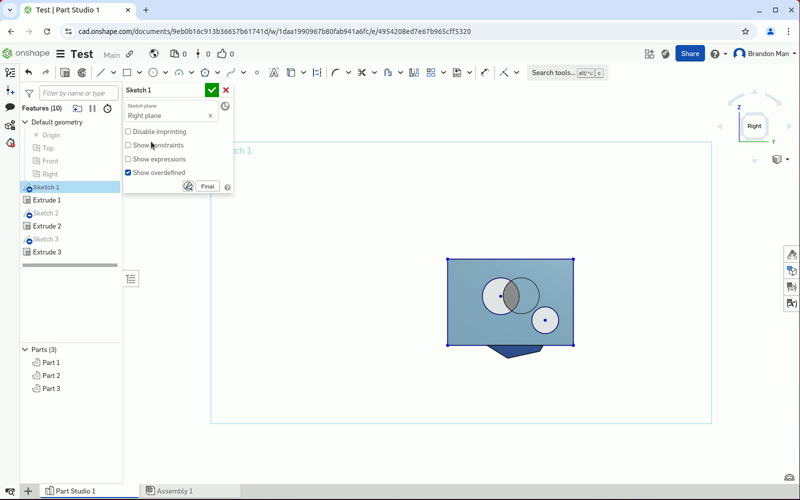
mouse_move(229, 92)
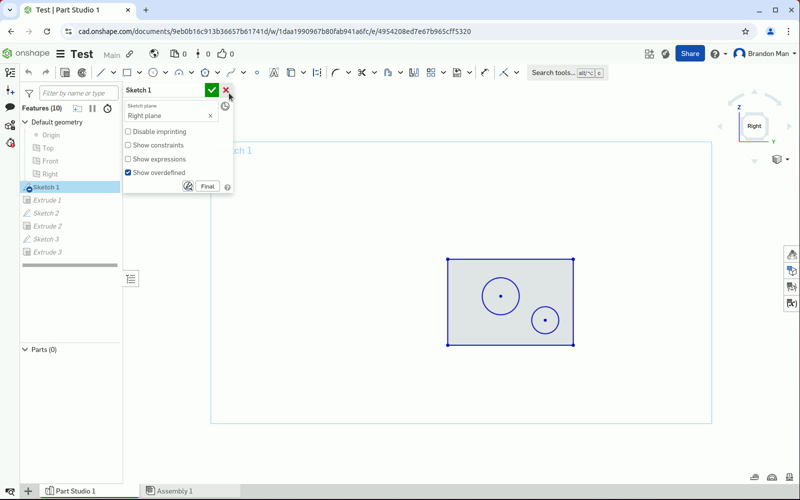
click(229, 92)
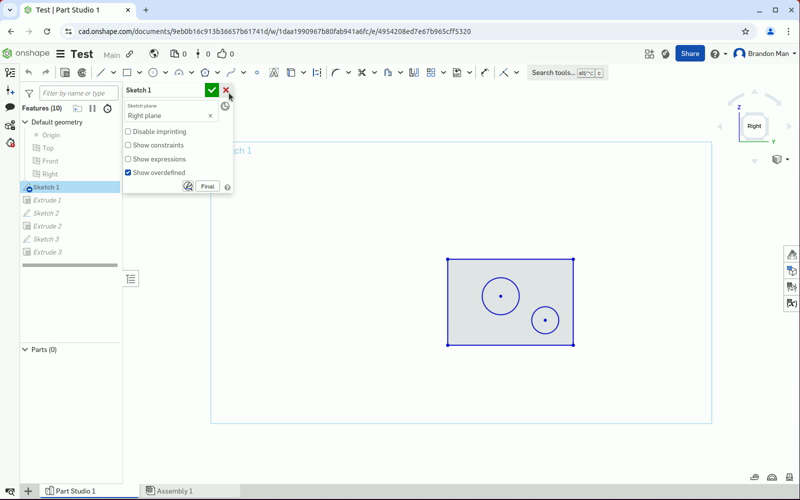
key(shift+s)
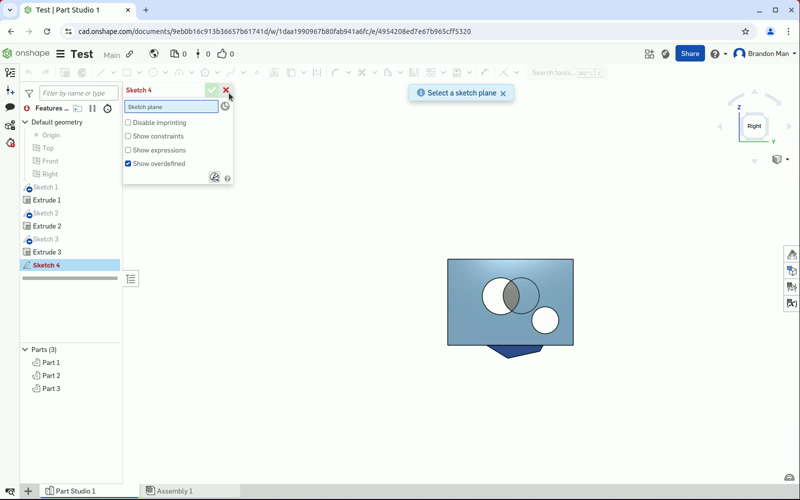
mouse_move(73, 176)
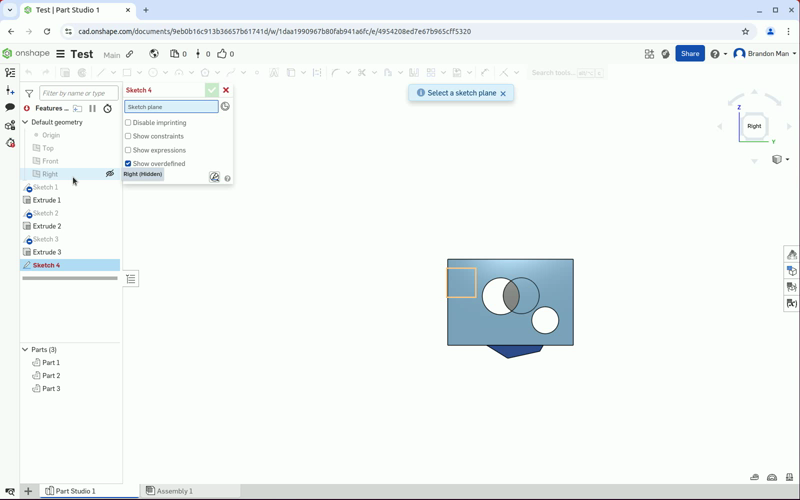
click(73, 176)
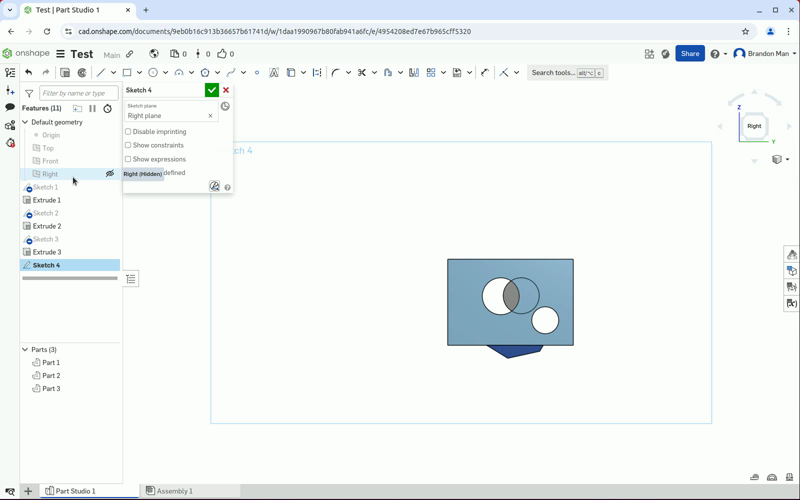
mouse_move(73, 352)
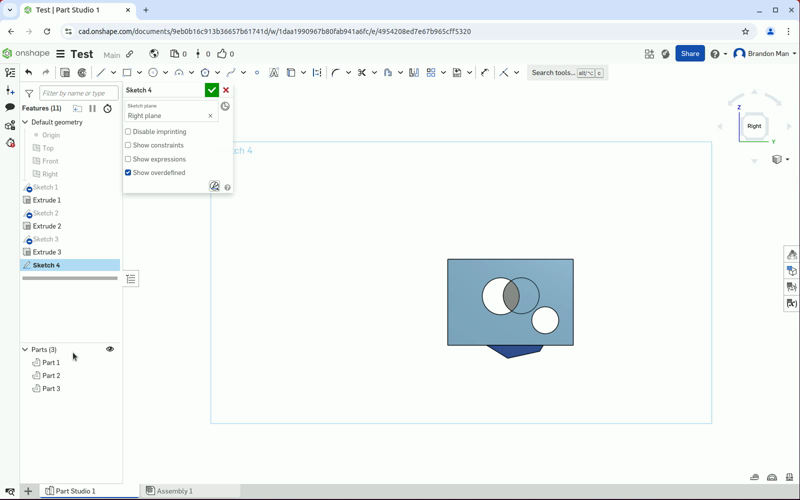
key(y)
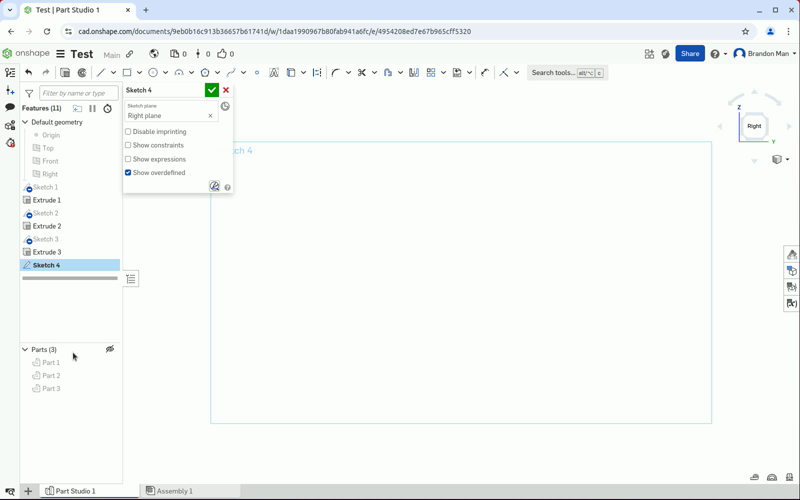
key(a)
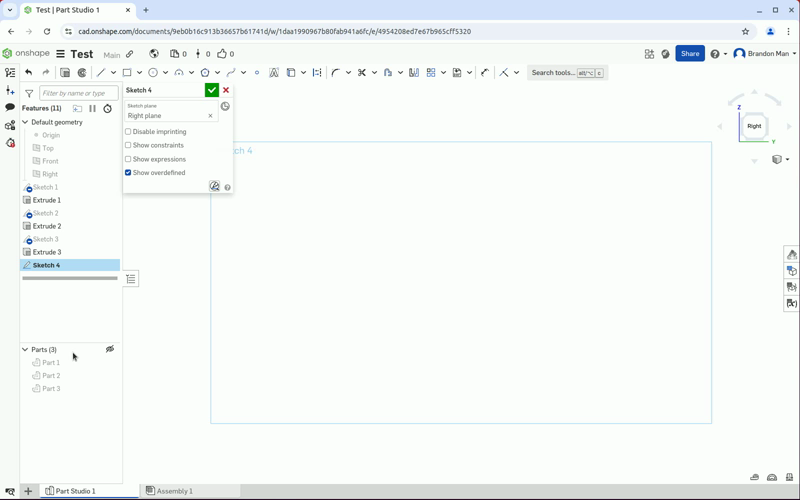
key_down(shift)
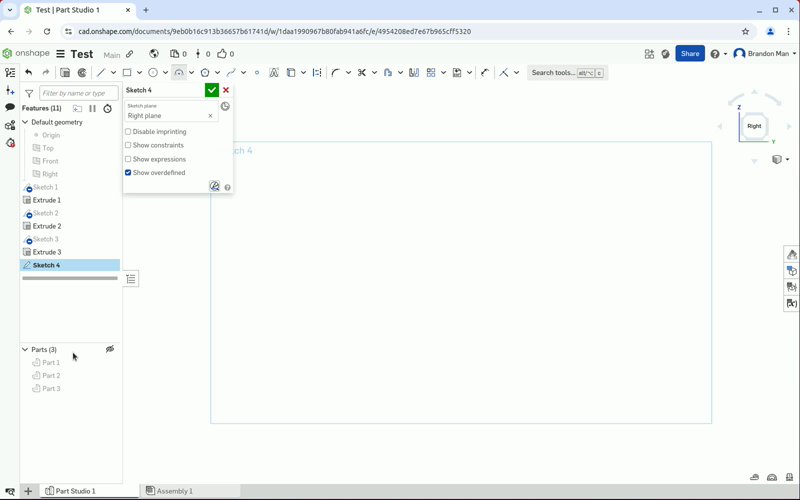
mouse_move(473, 306)
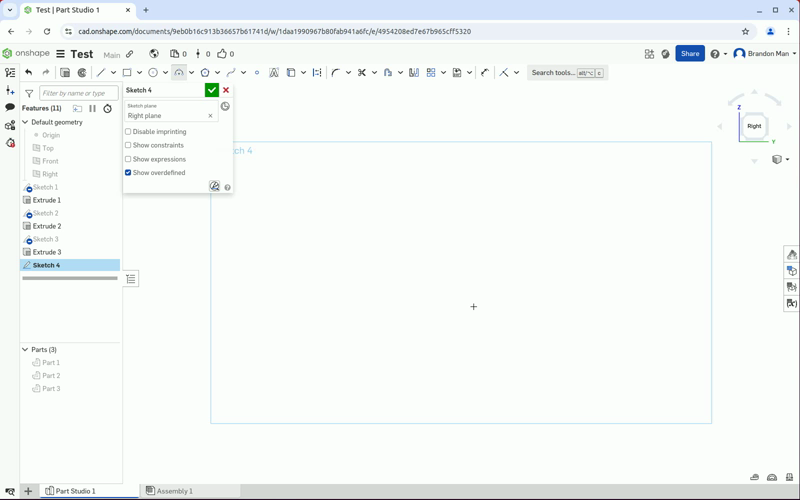
click(473, 306)
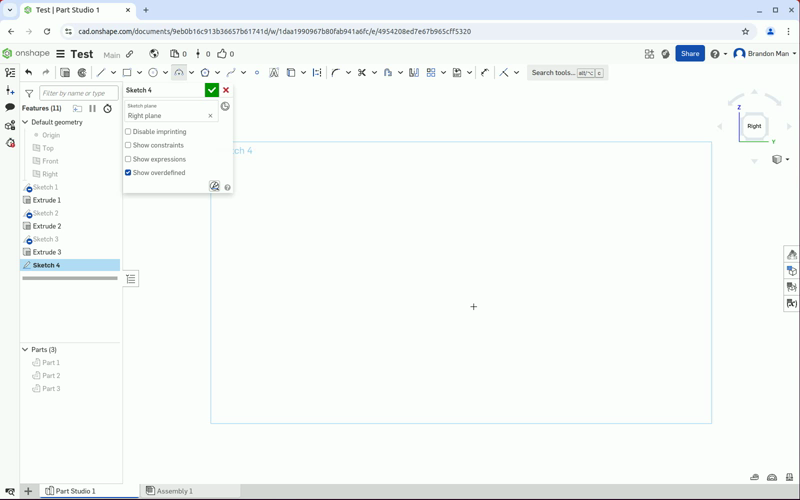
key_up(shift)
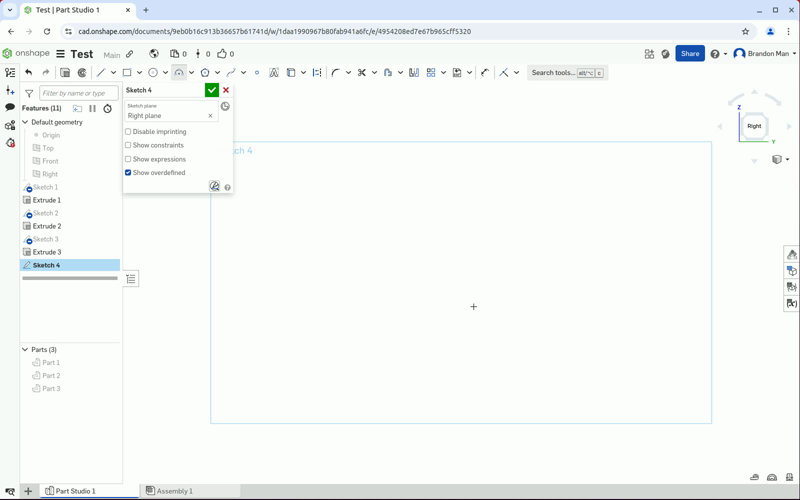
key_down(shift)
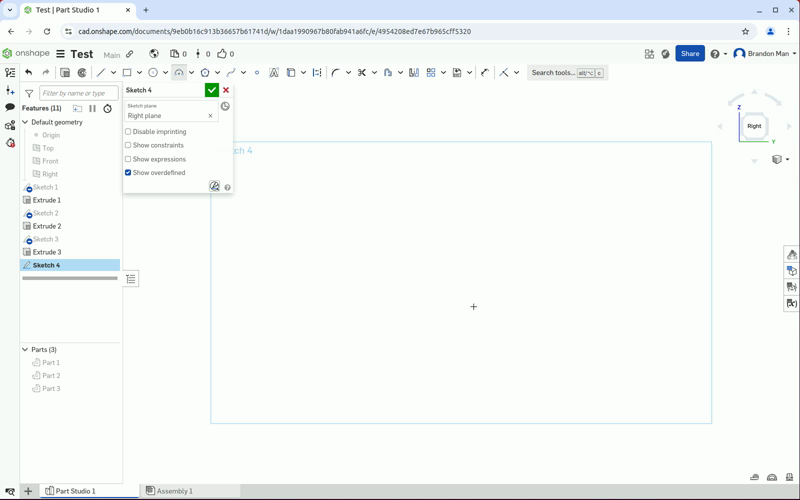
mouse_move(477, 332)
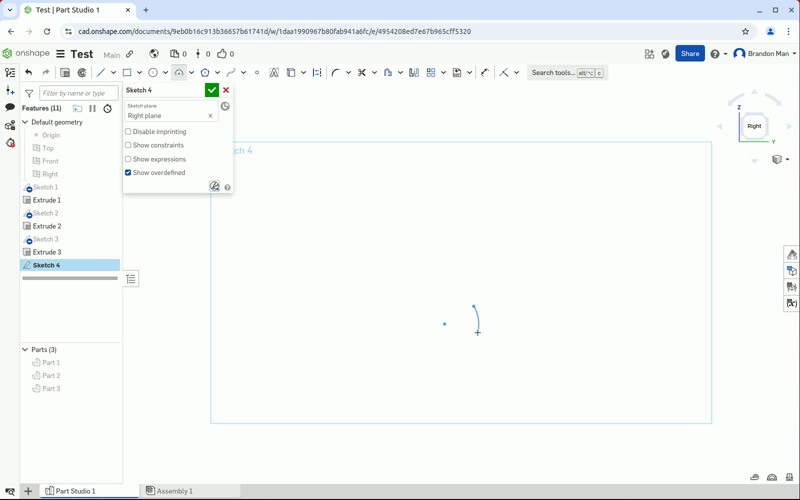
click(477, 332)
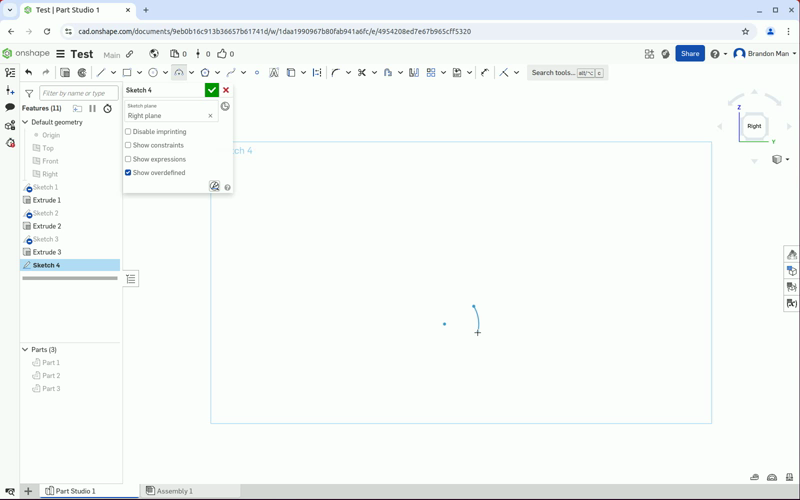
mouse_move(489, 317)
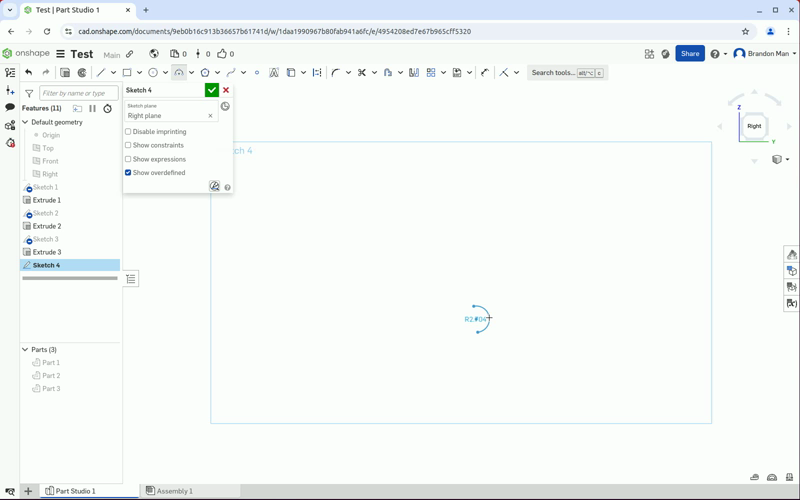
click(489, 317)
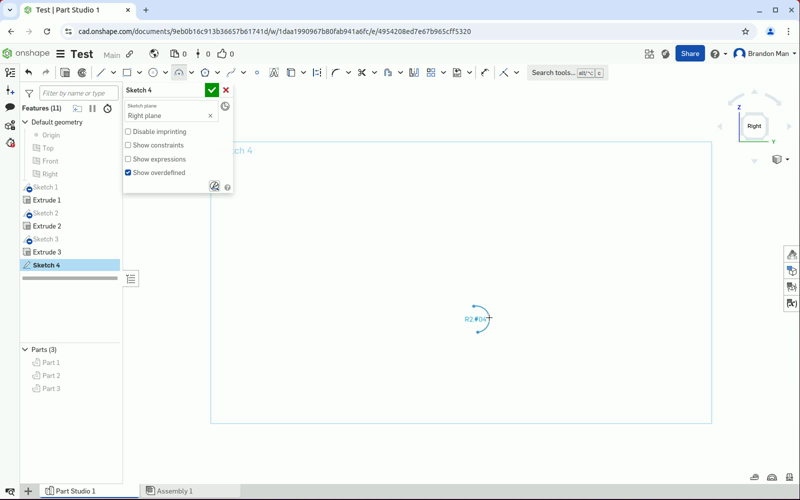
key_up(shift)
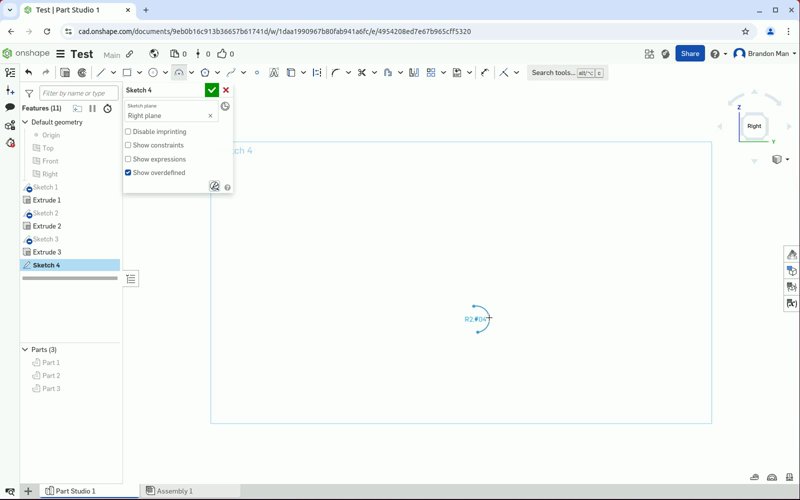
key(esc)
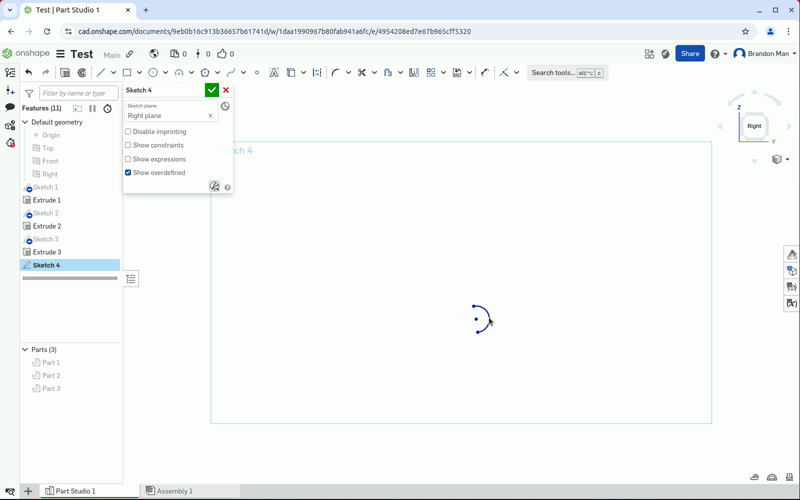
key(l)
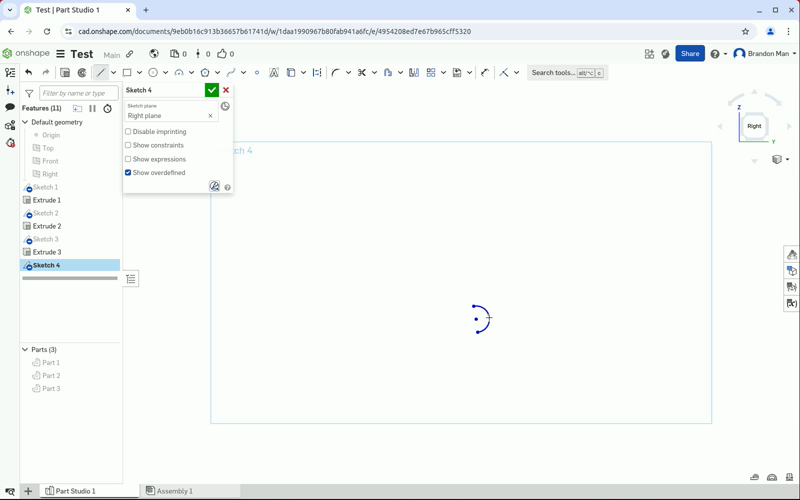
mouse_move(477, 332)
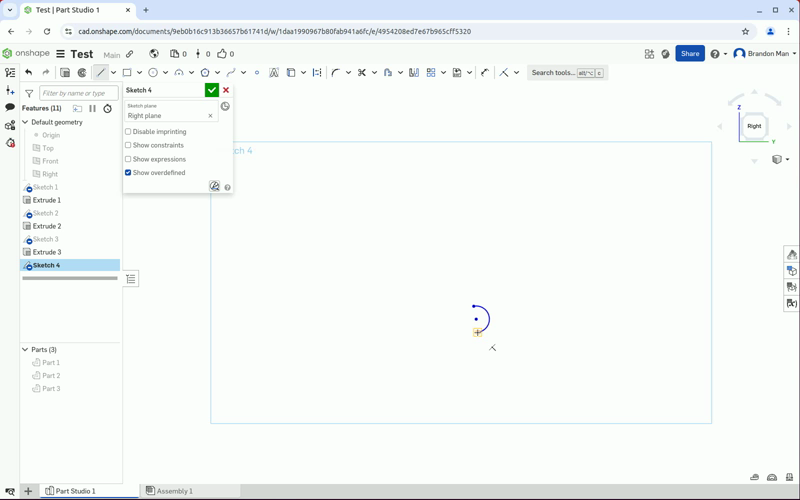
click(477, 332)
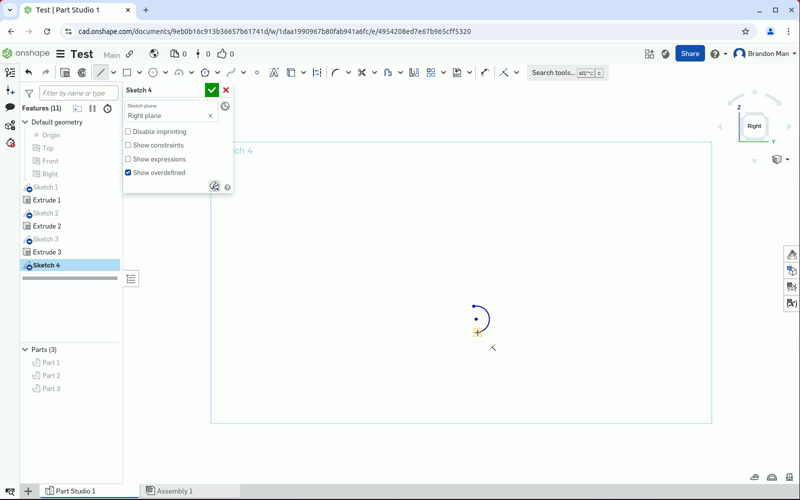
key_down(shift)
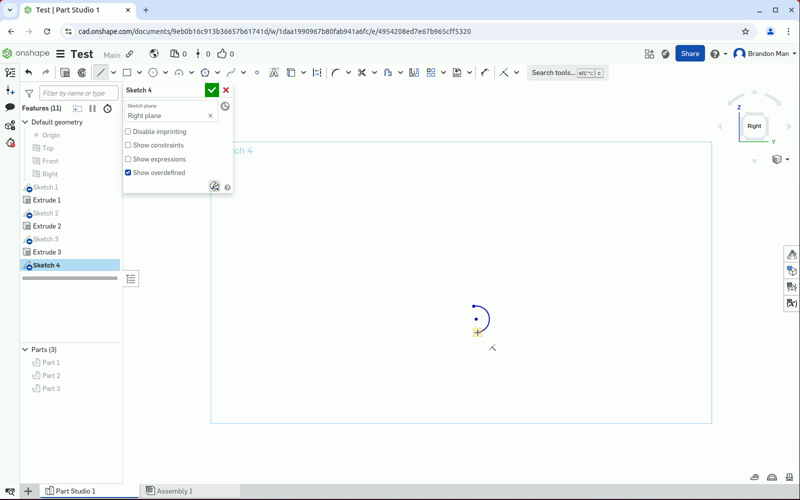
mouse_move(507, 332)
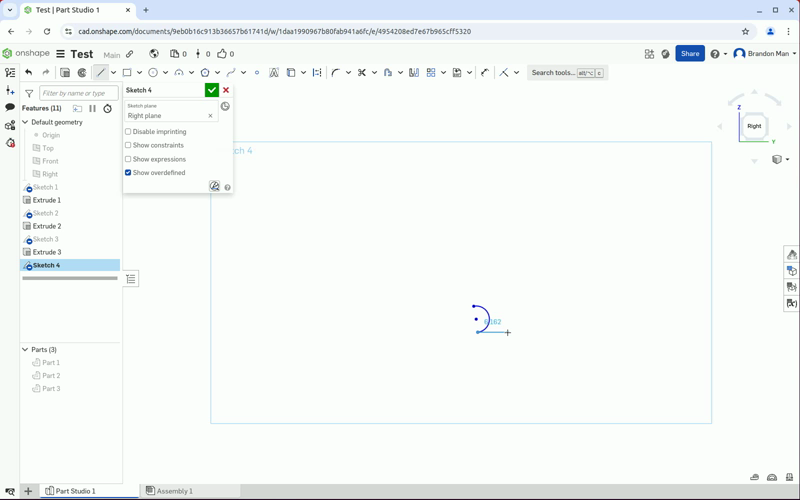
mouse_move(479, 340)
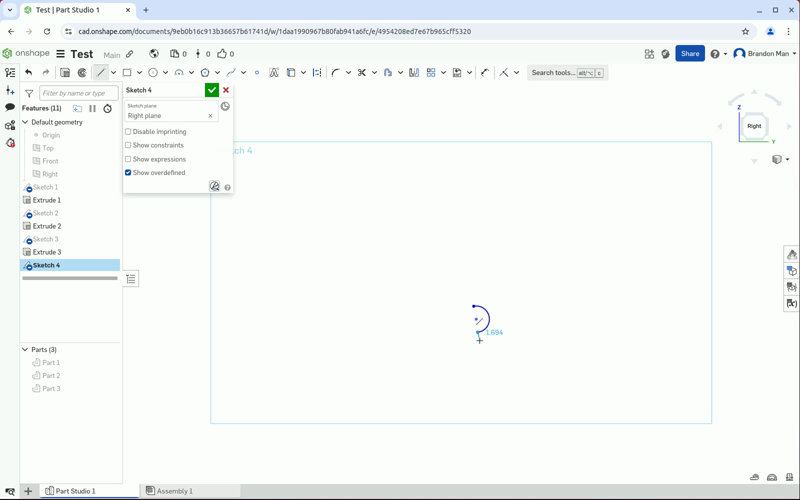
click(479, 340)
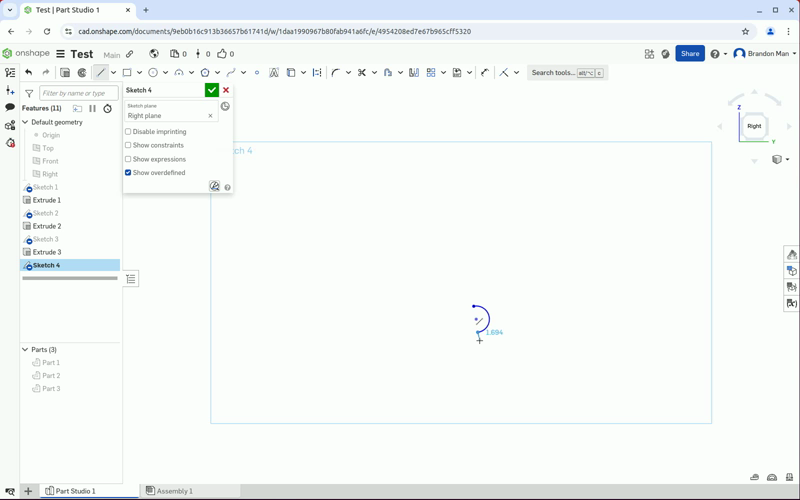
key_up(shift)
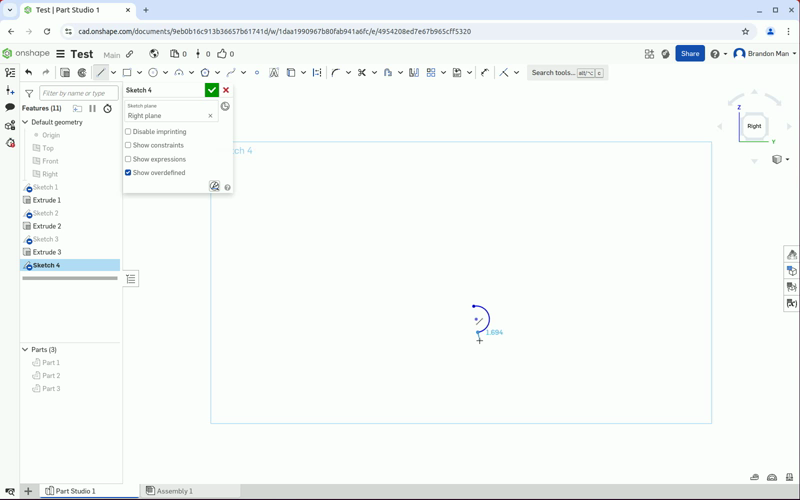
key_down(shift)
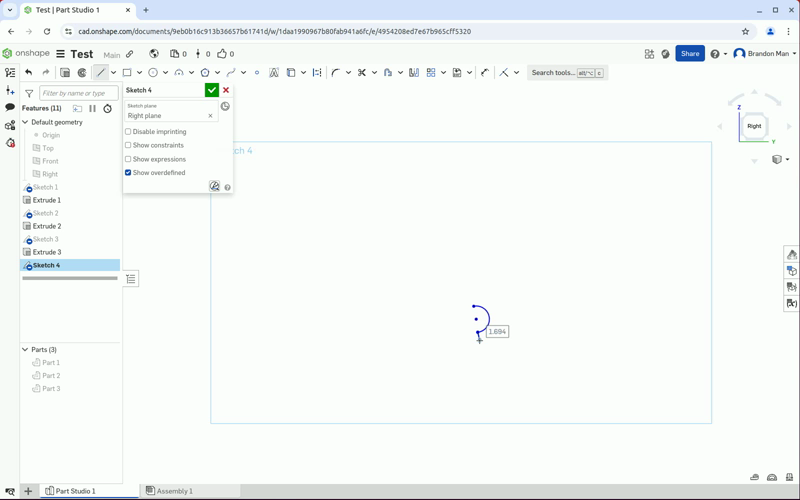
mouse_move(509, 340)
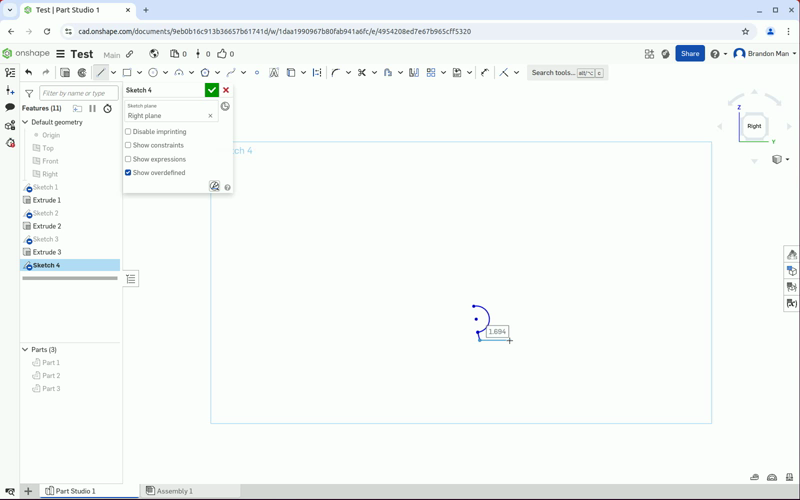
mouse_move(486, 344)
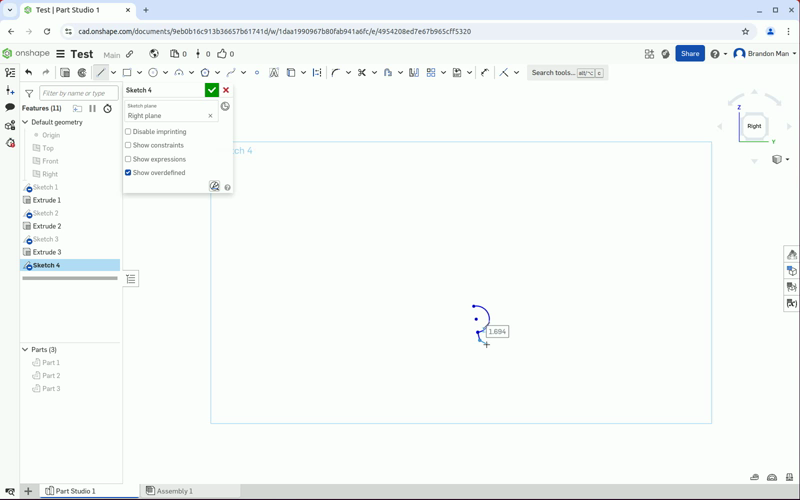
click(486, 344)
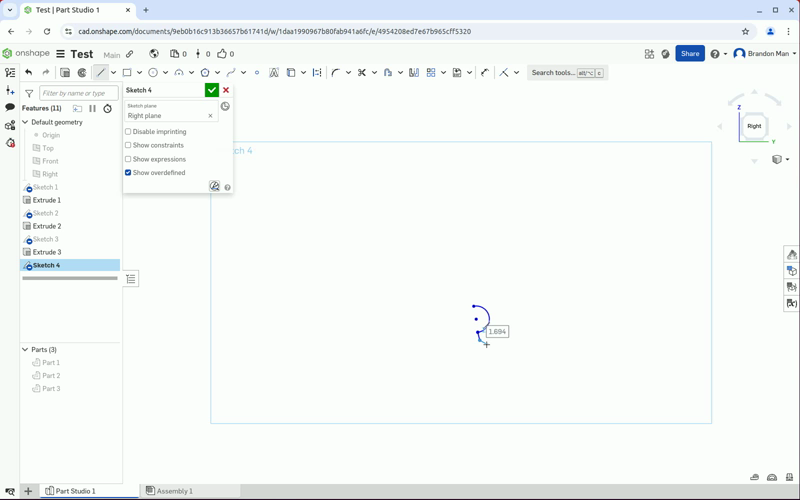
key_up(shift)
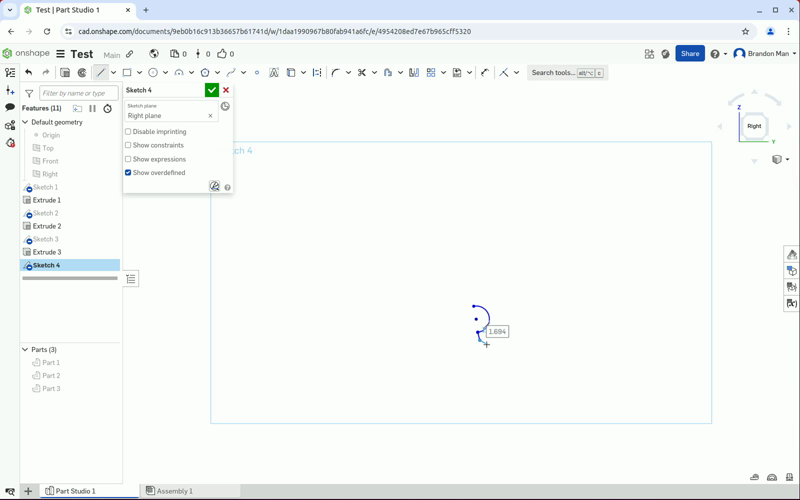
key_down(shift)
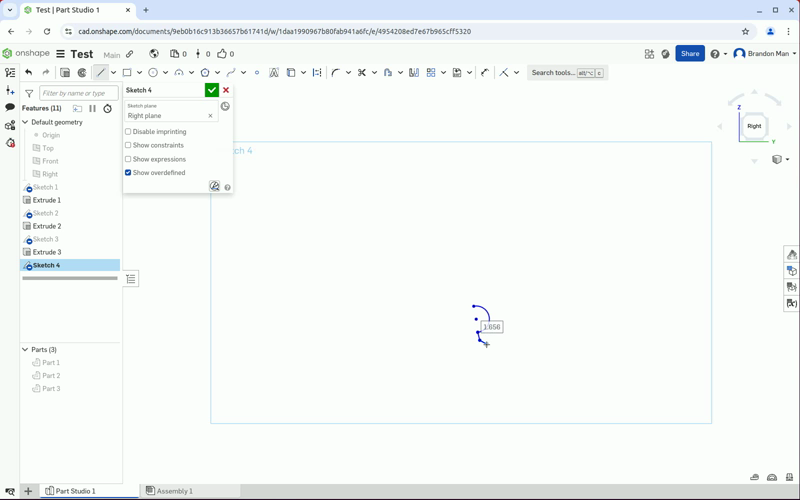
mouse_move(516, 344)
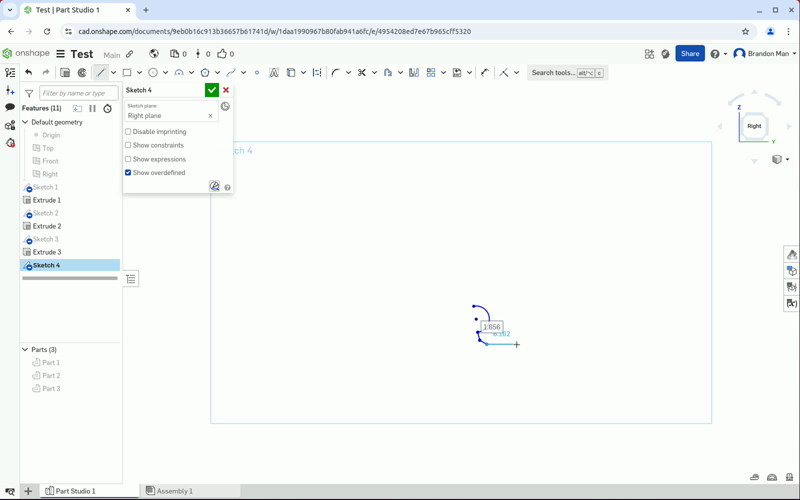
mouse_move(542, 344)
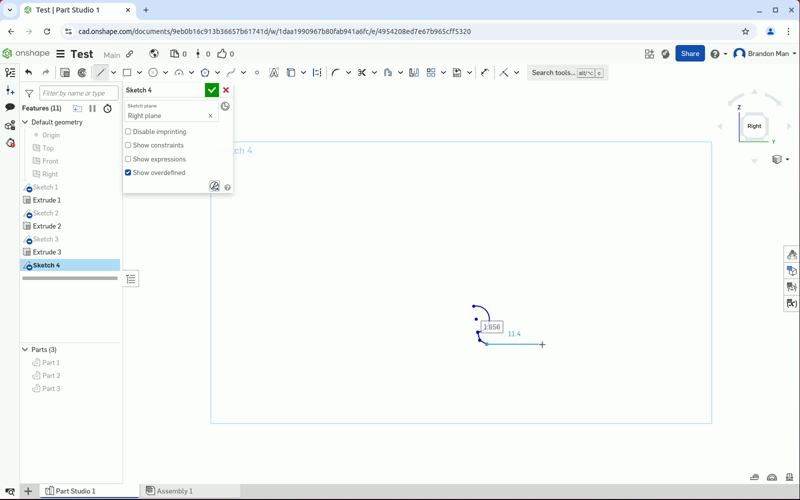
click(542, 344)
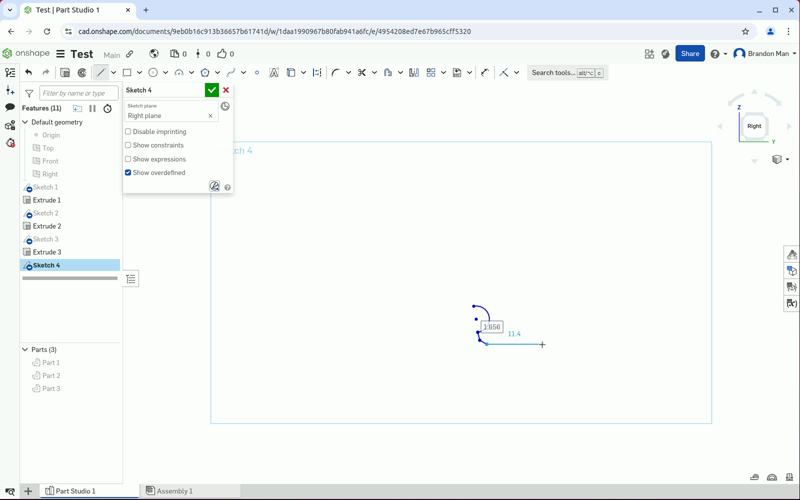
key_up(shift)
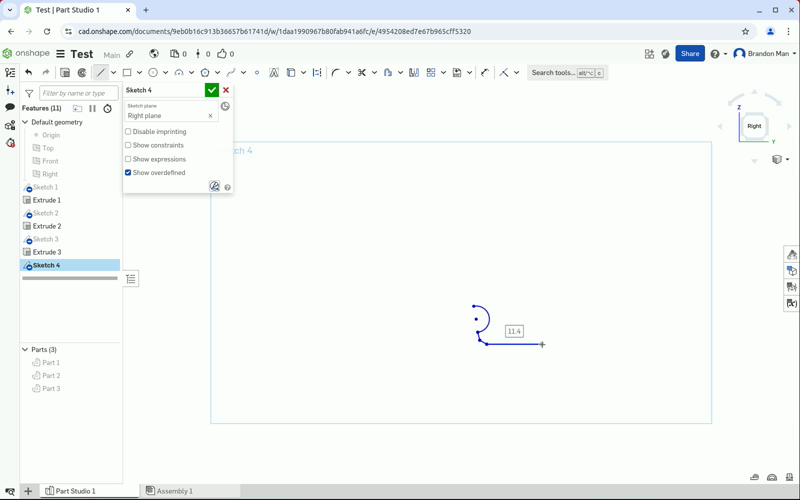
key_down(shift)
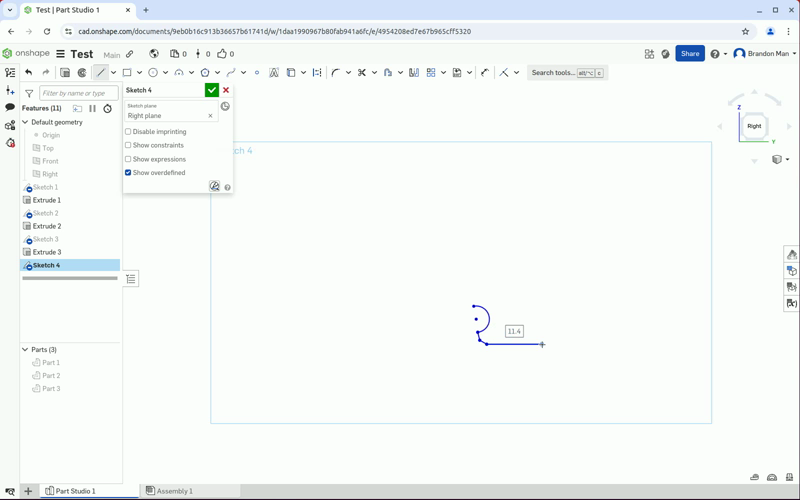
mouse_move(572, 344)
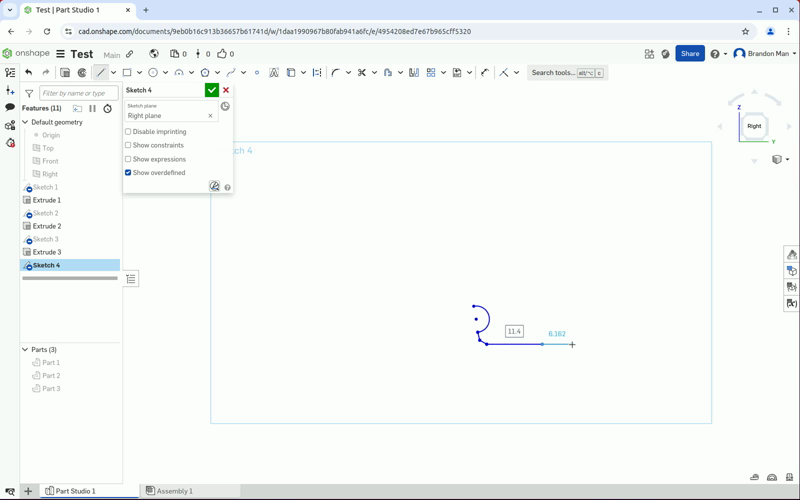
mouse_move(555, 322)
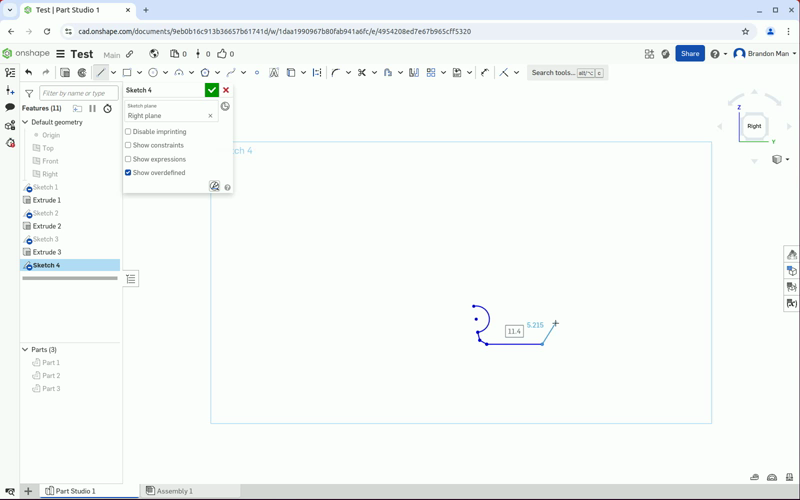
click(555, 322)
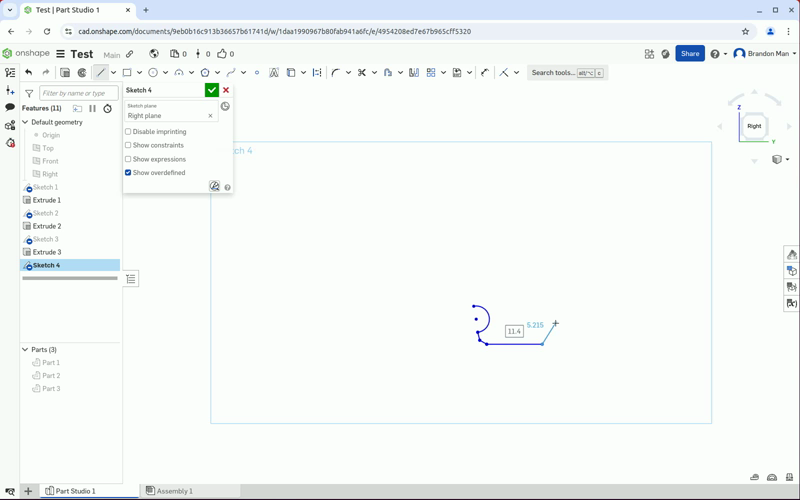
key_up(shift)
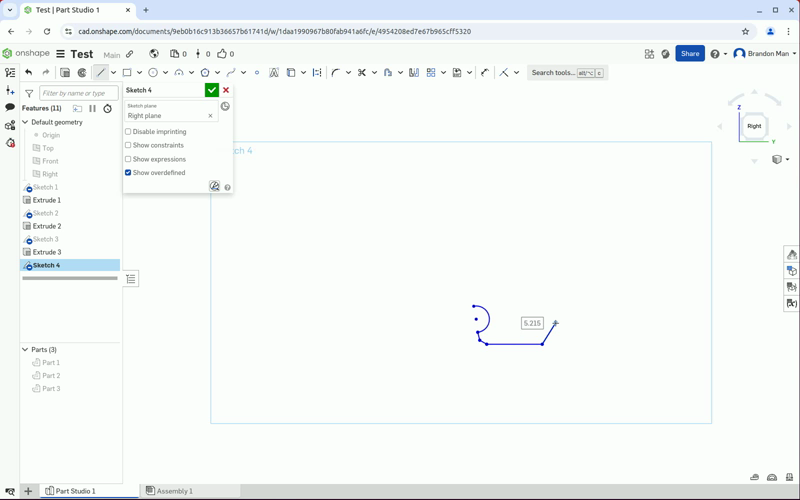
key_down(shift)
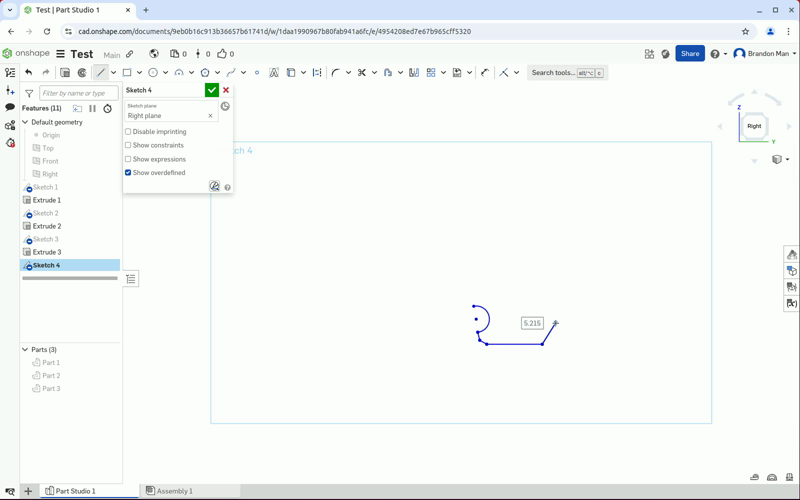
mouse_move(585, 322)
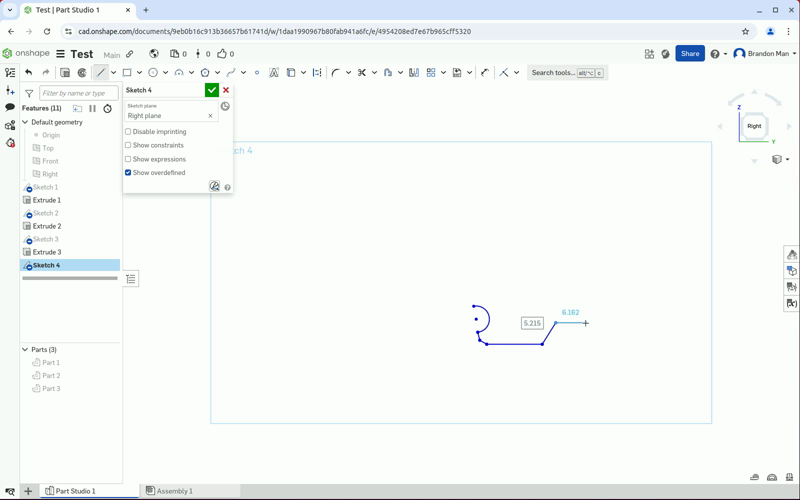
mouse_move(549, 290)
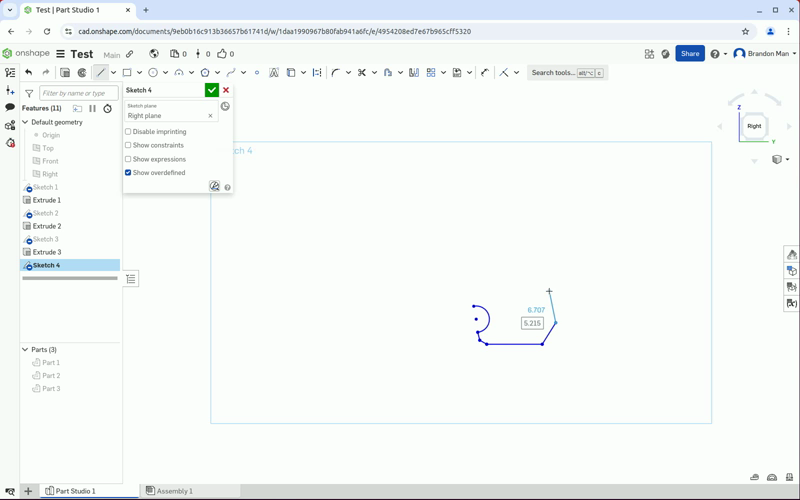
click(549, 290)
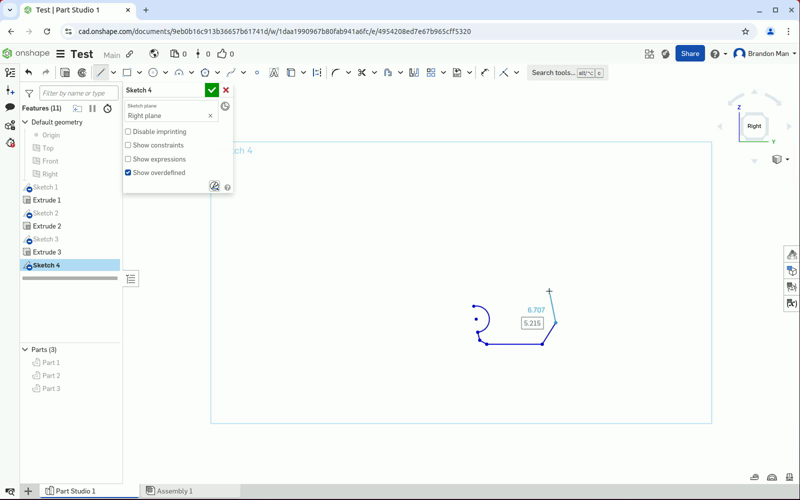
key_up(shift)
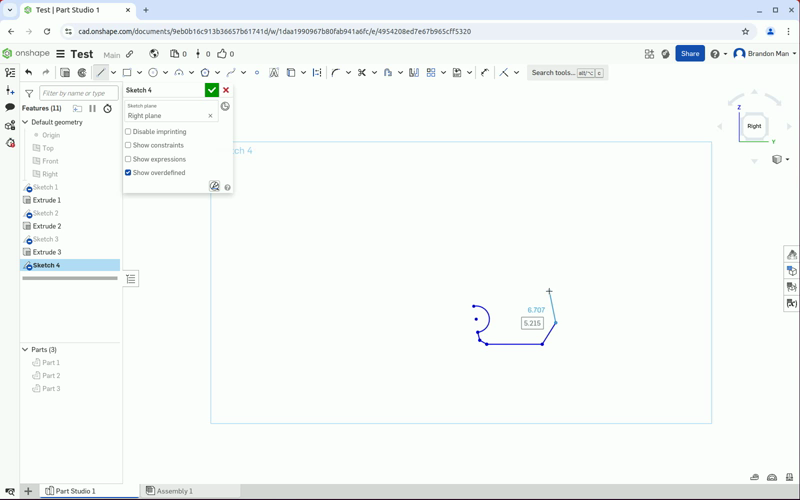
key_down(shift)
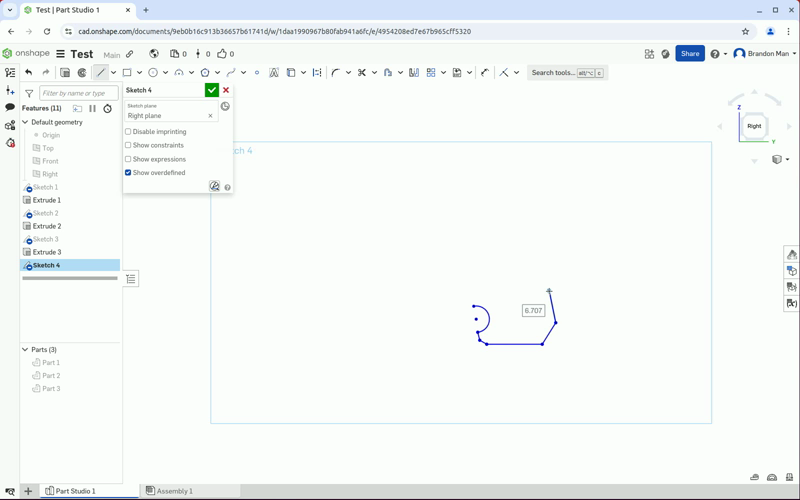
mouse_move(579, 290)
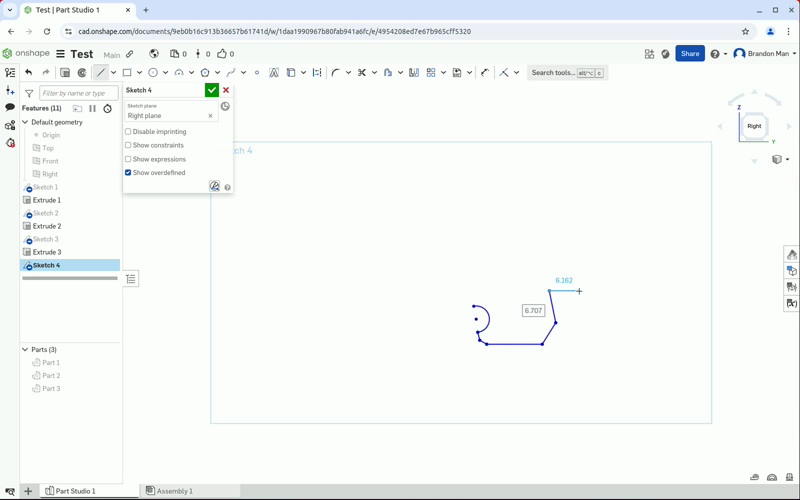
mouse_move(521, 273)
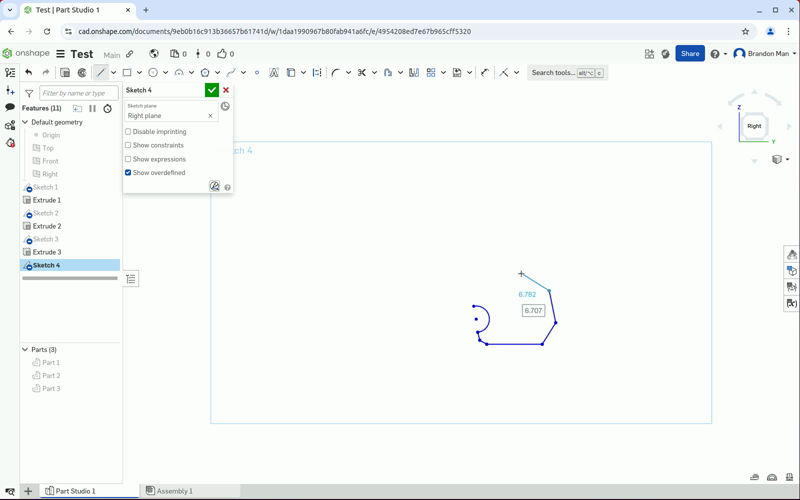
click(521, 273)
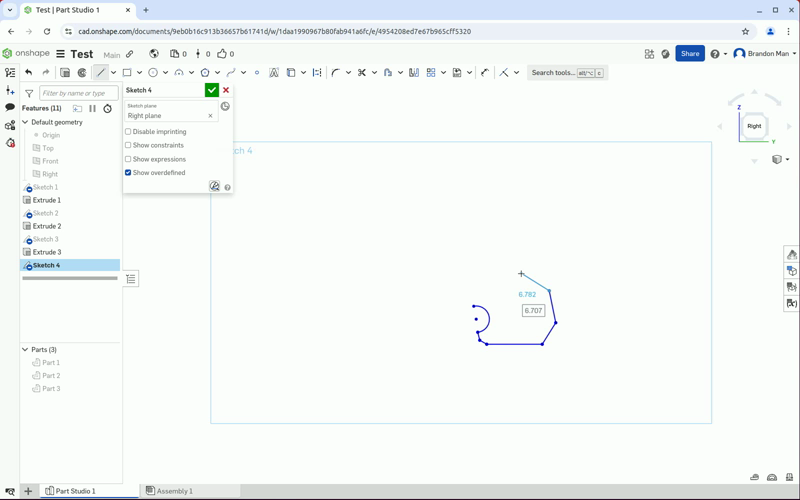
key_up(shift)
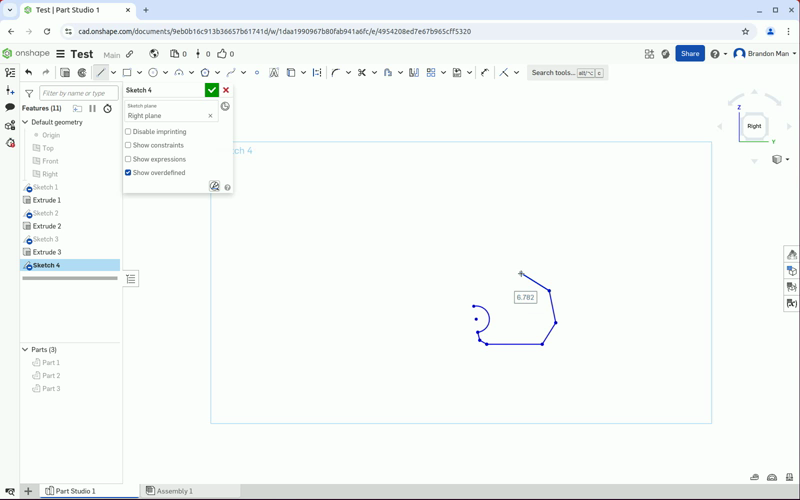
key_down(shift)
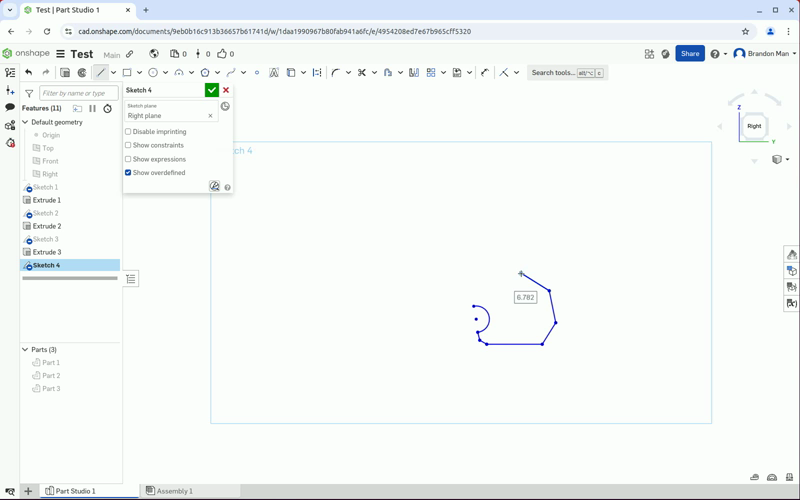
mouse_move(551, 273)
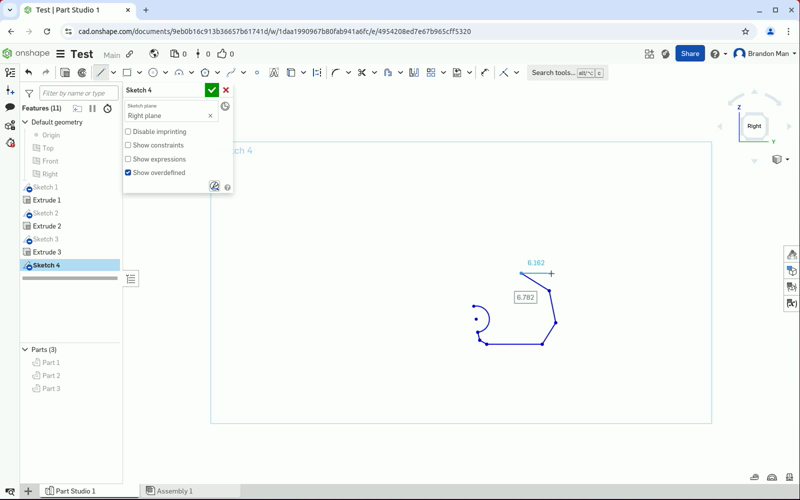
mouse_move(489, 281)
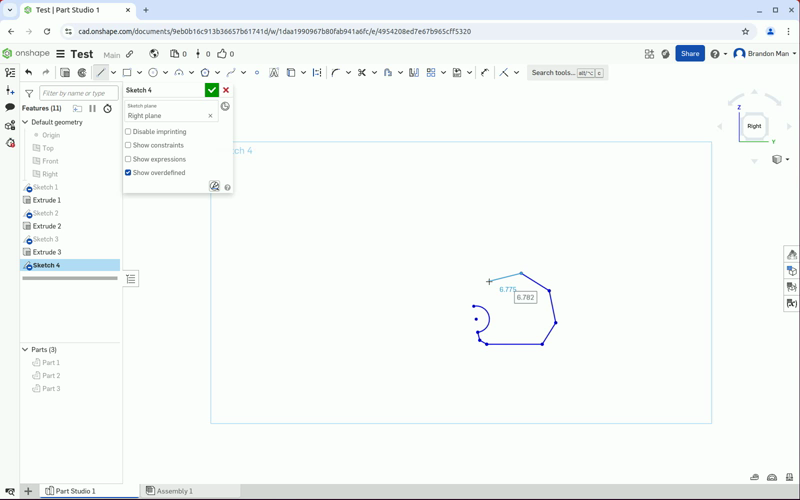
click(489, 281)
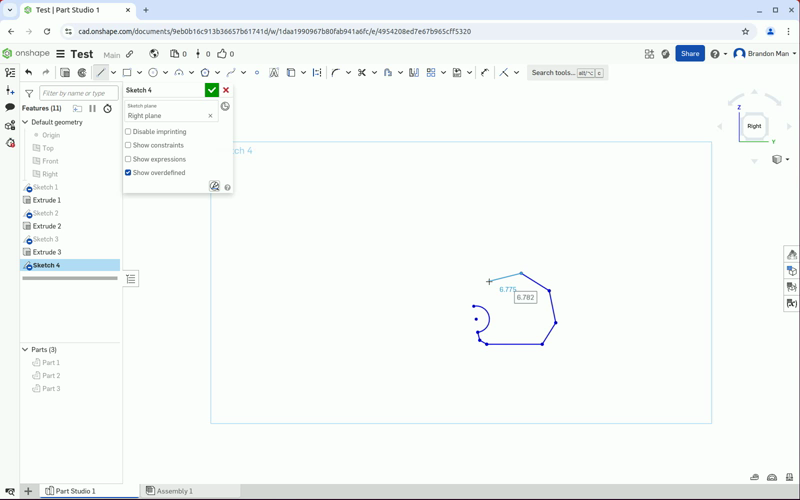
key_up(shift)
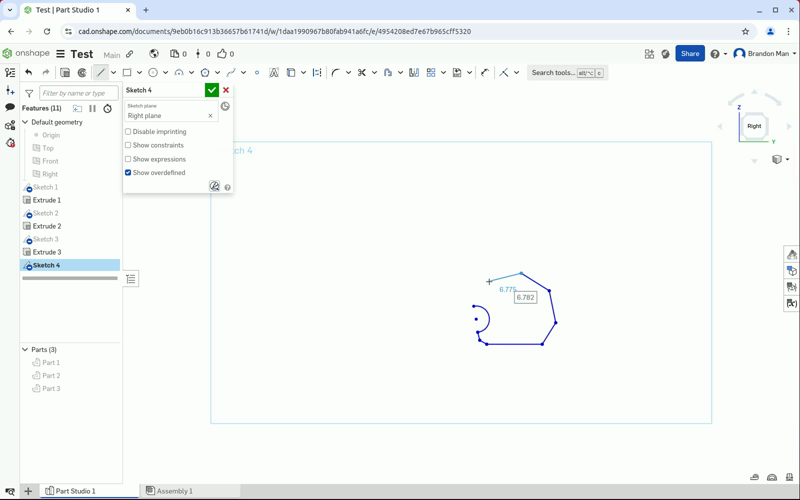
mouse_move(519, 281)
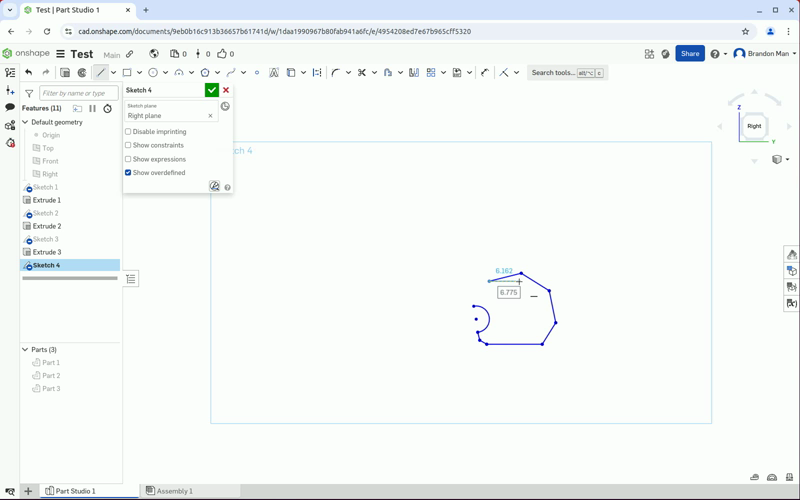
key_down(shift)
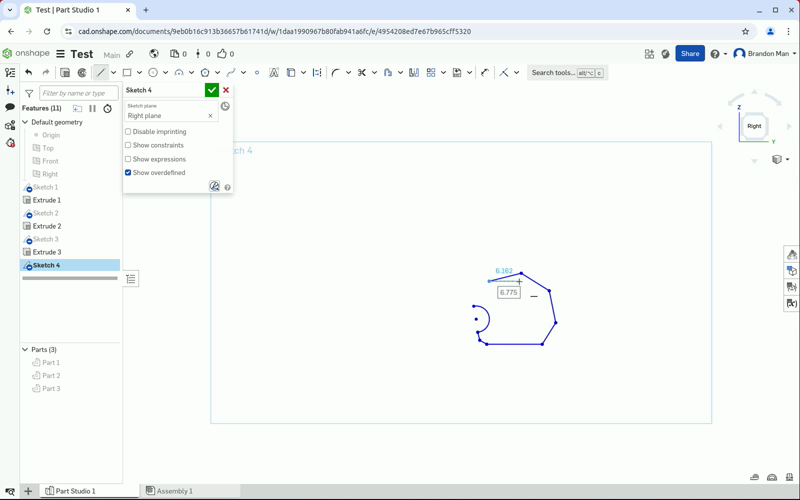
mouse_move(473, 306)
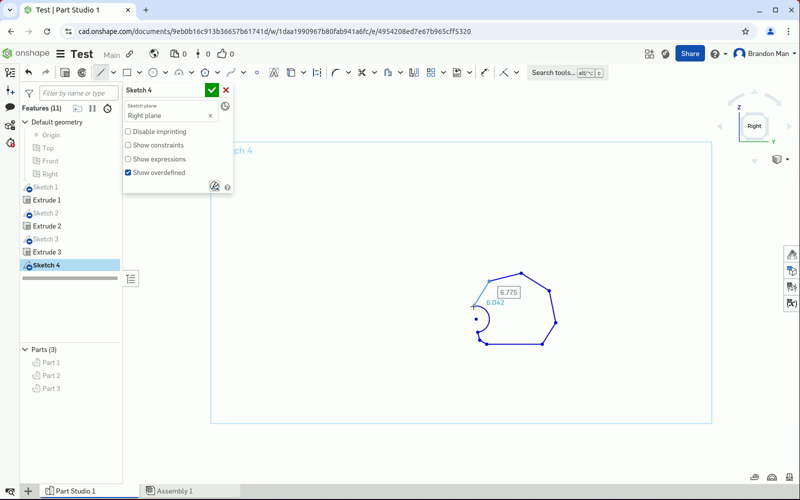
key_up(shift)
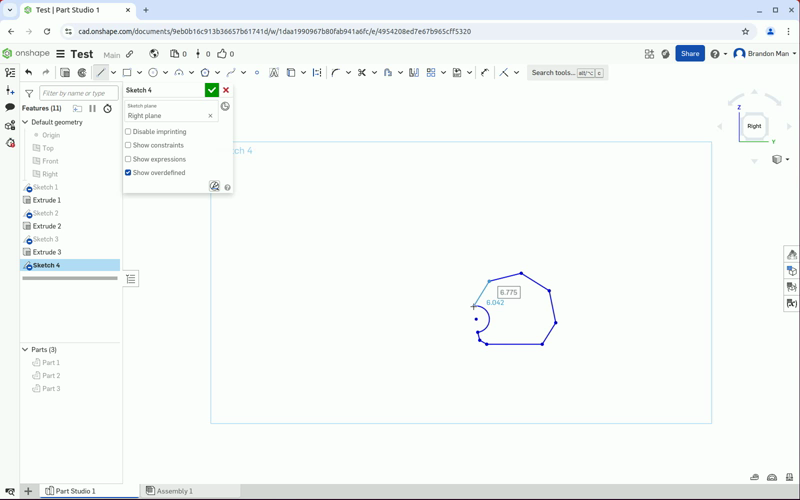
click(473, 306)
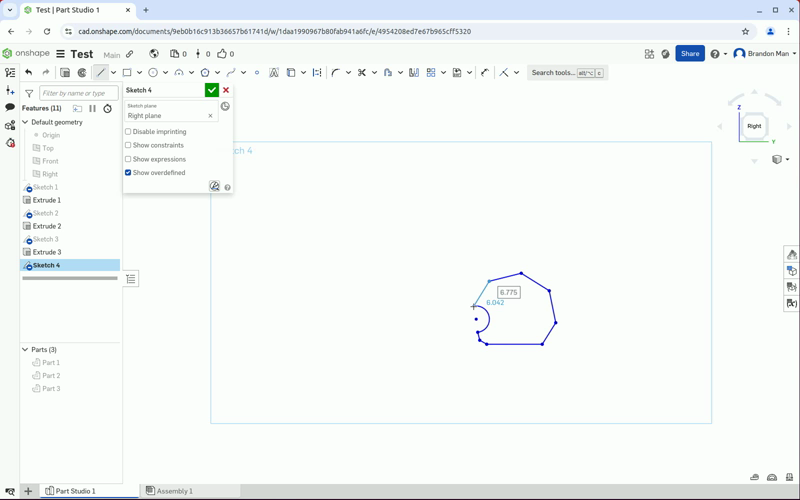
key(esc)
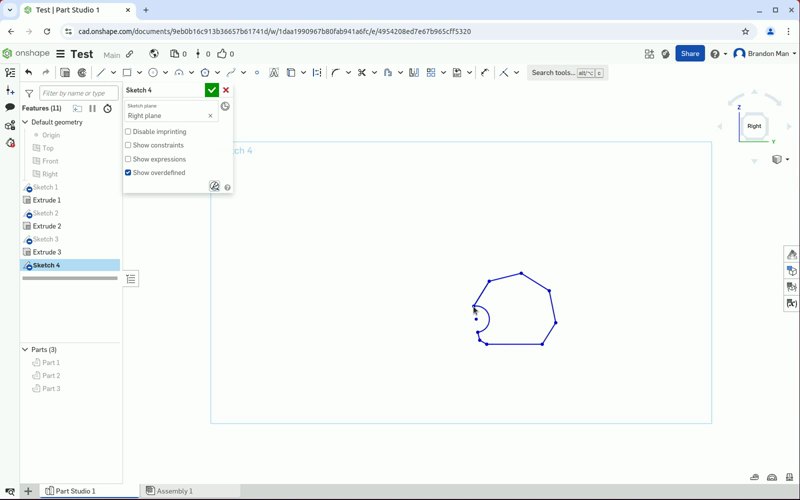
key(c)
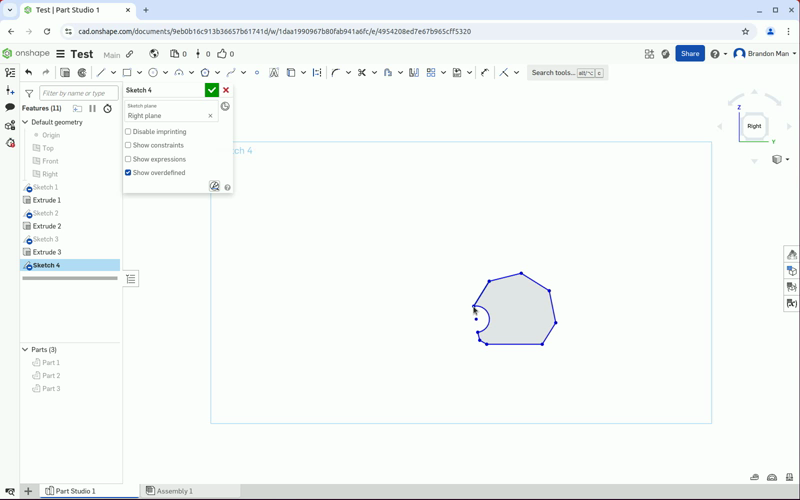
key_down(shift)
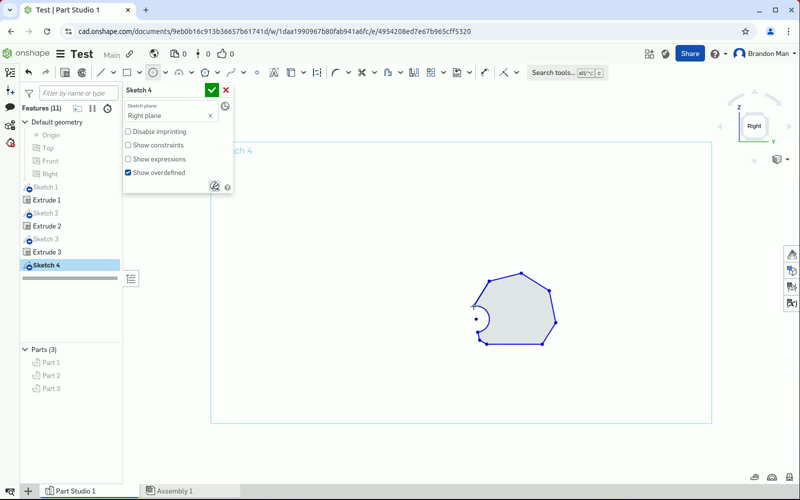
mouse_move(521, 294)
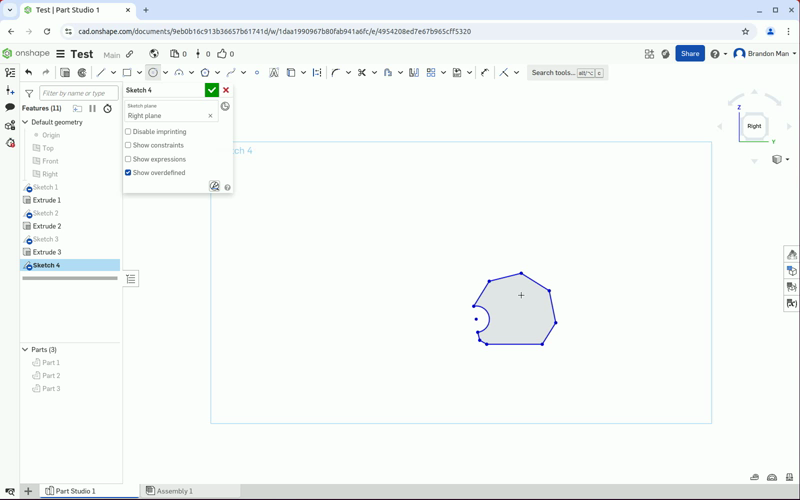
click(521, 294)
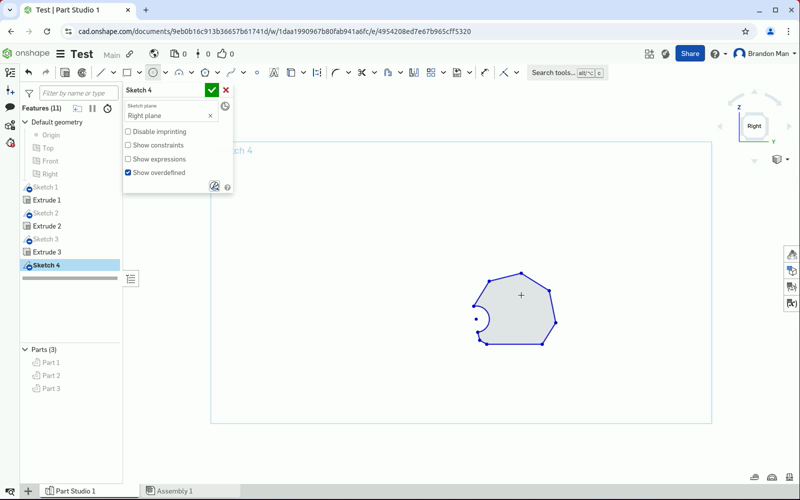
key_up(shift)
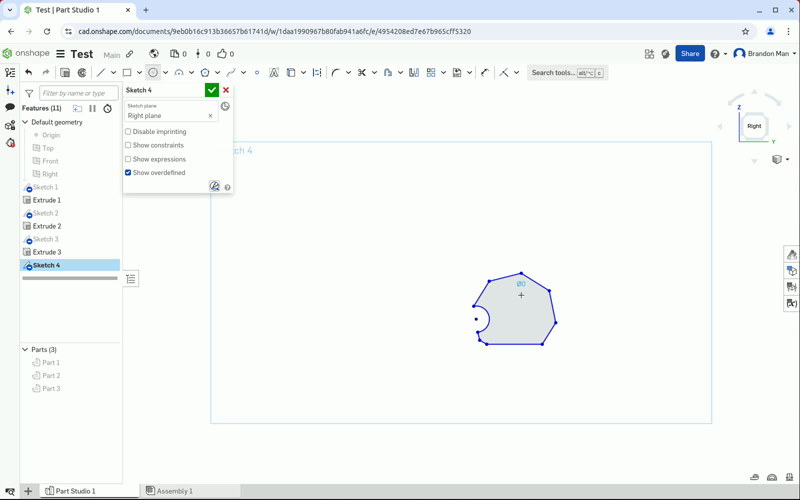
mouse_move(539, 294)
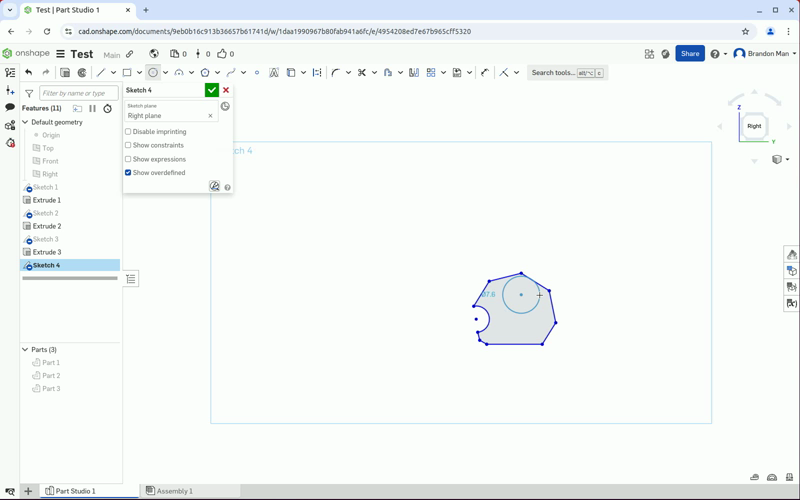
click(539, 294)
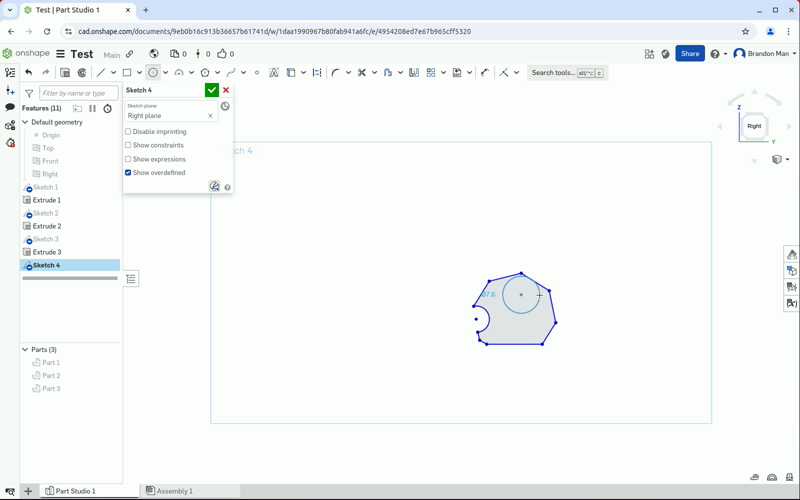
key(esc)
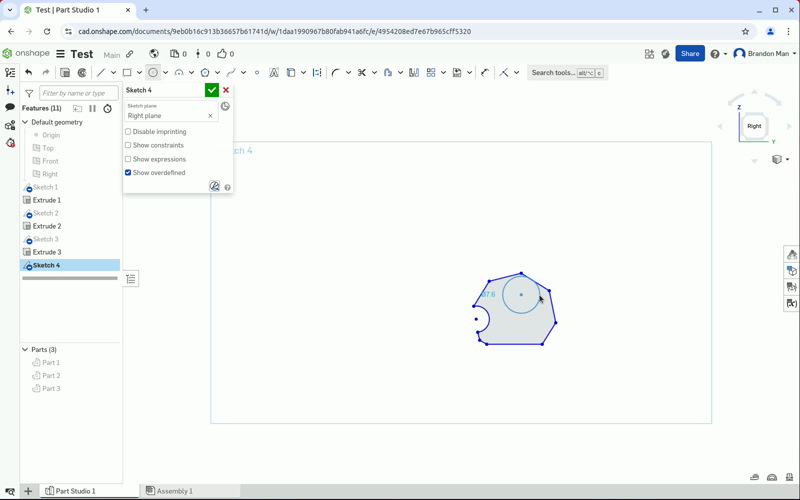
mouse_move(534, 339)
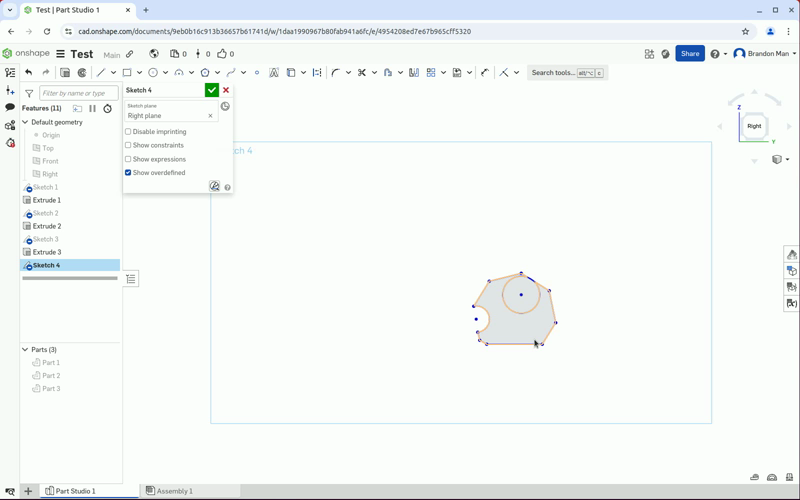
click(534, 339)
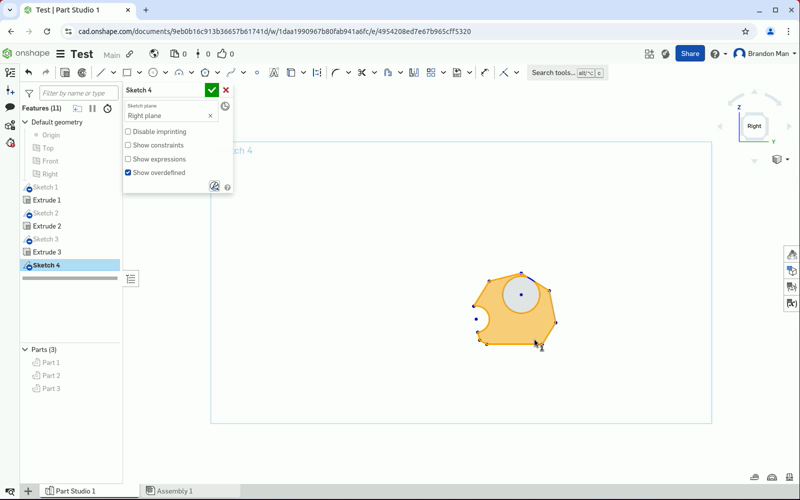
mouse_move(73, 352)
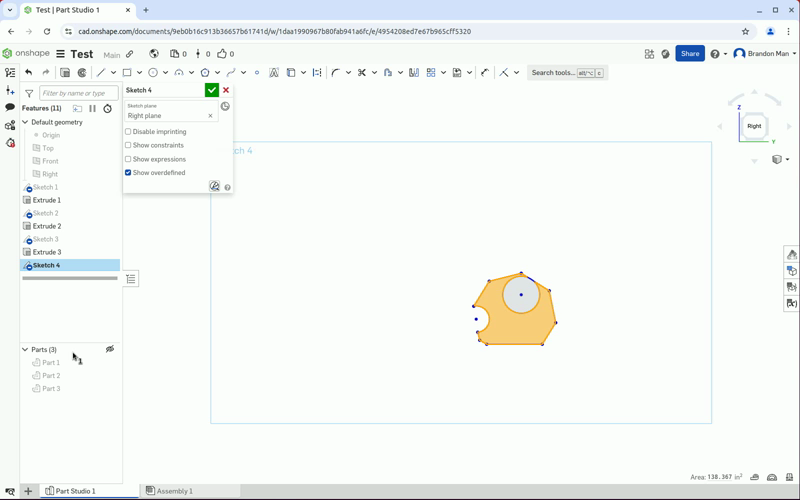
key(shift+y)
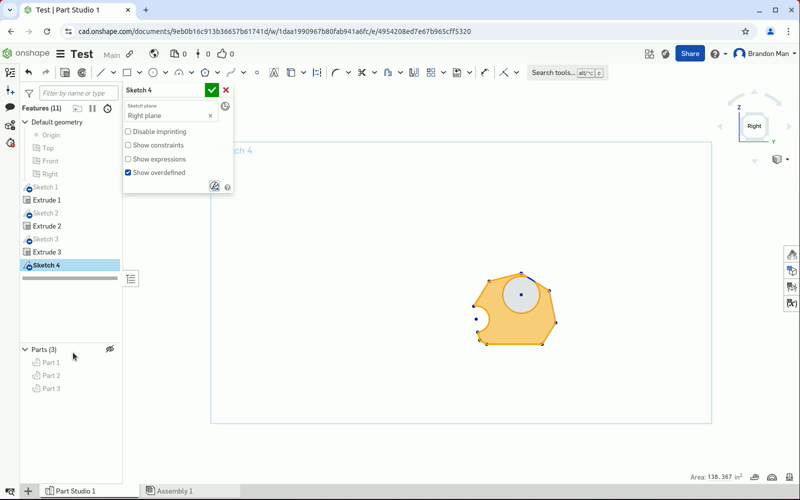
key(shift+e)
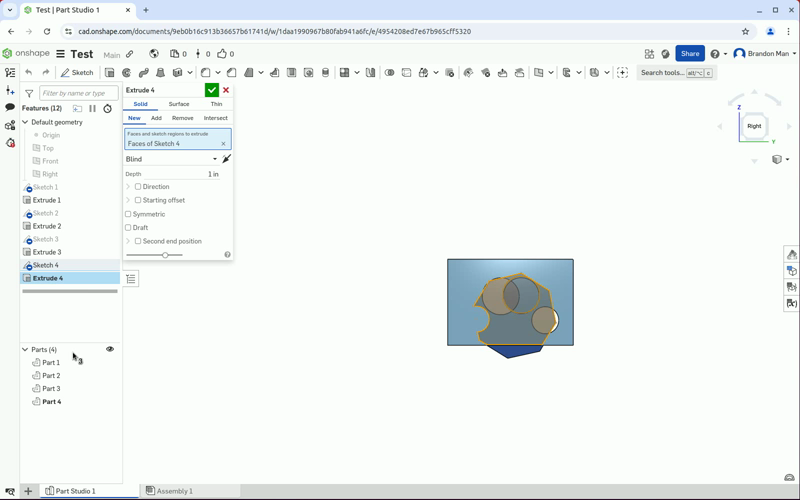
mouse_move(143, 106)
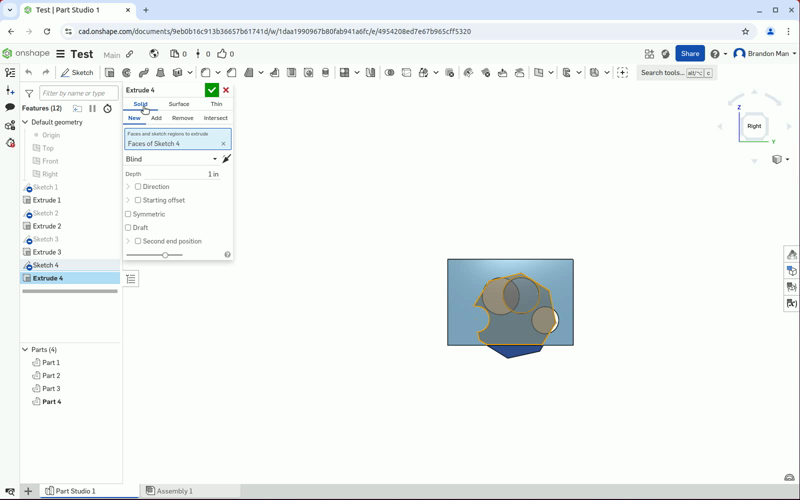
click(143, 106)
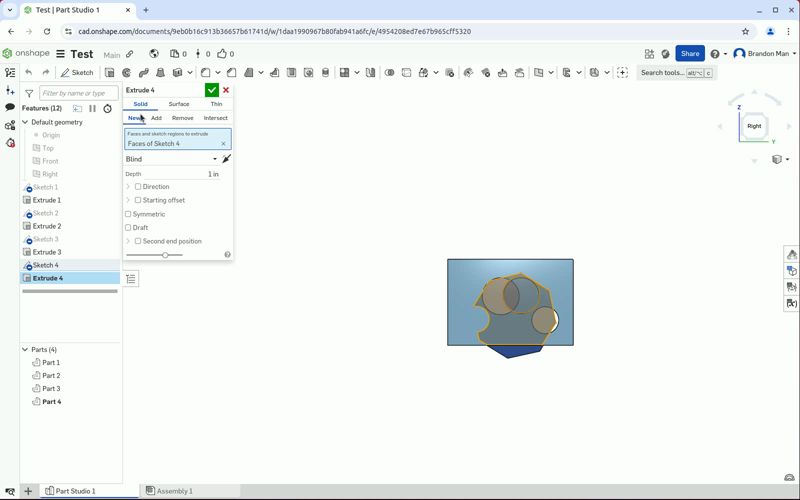
mouse_move(137, 120)
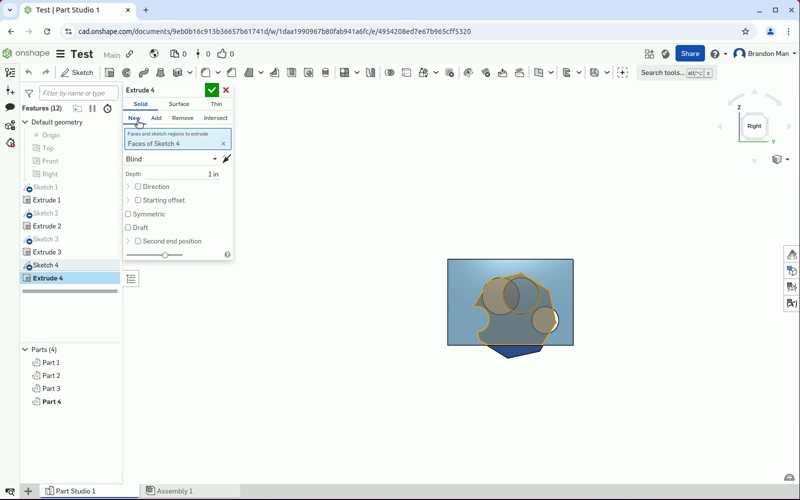
click(137, 120)
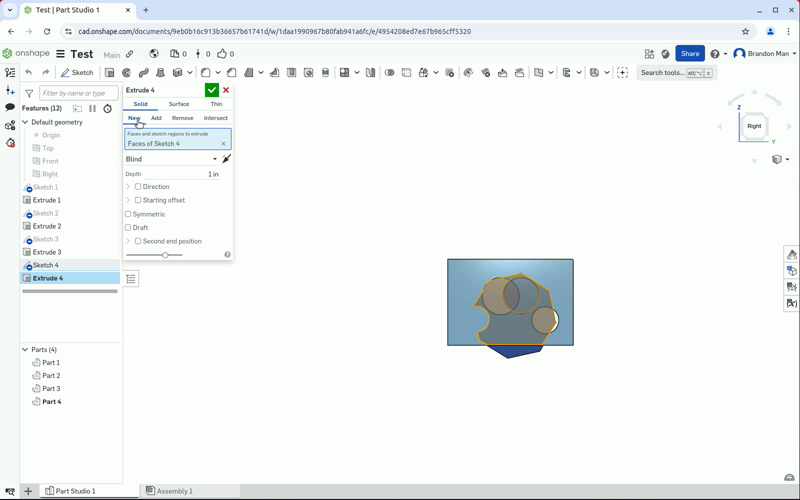
key(tab, 4)
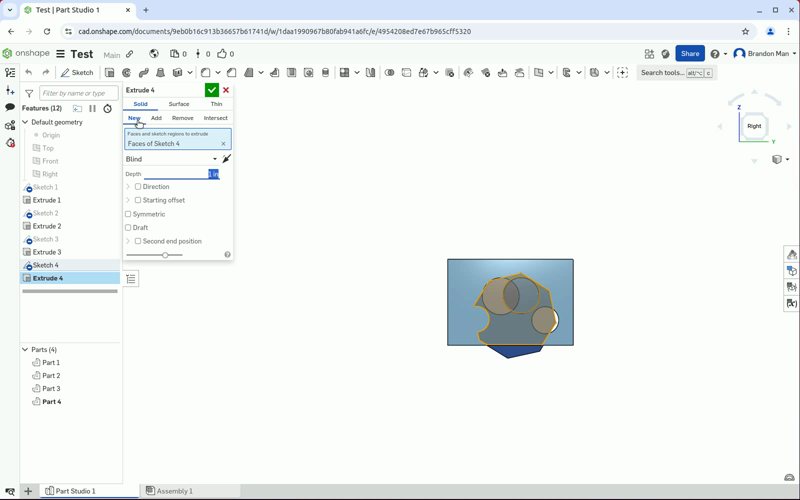
text(4.574)
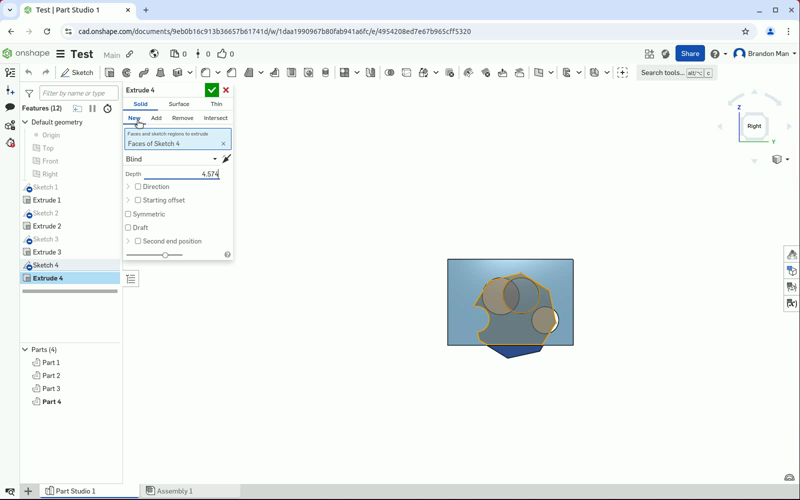
key(enter)
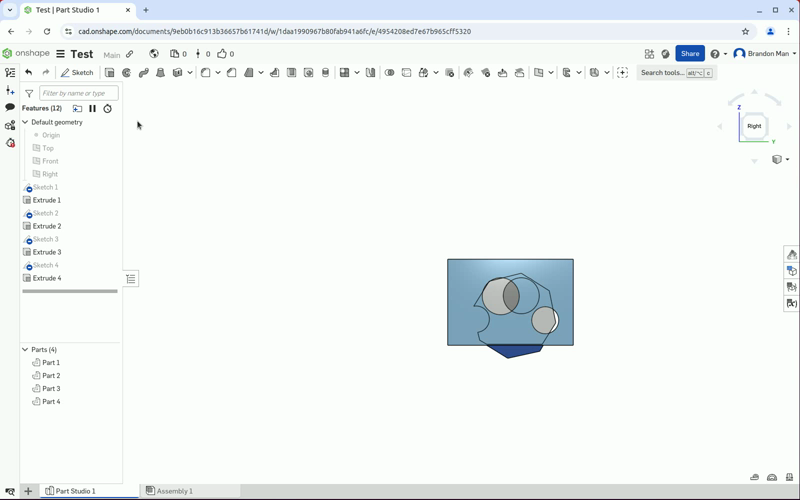
key(shift+h)
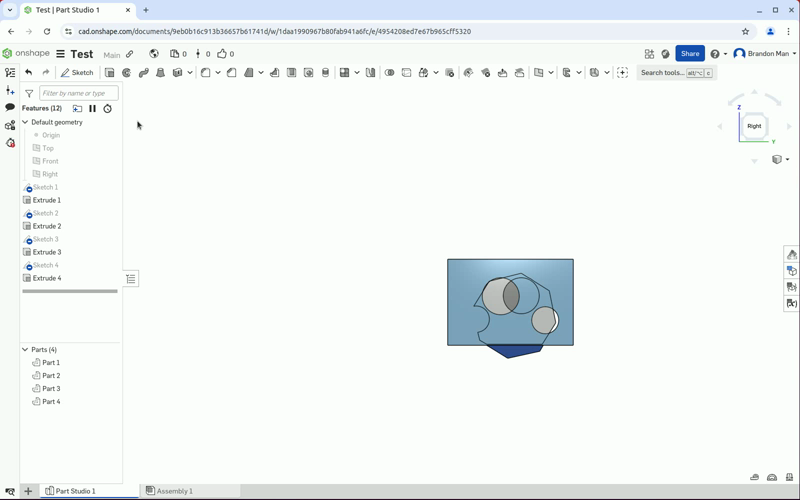
key(shift+h)
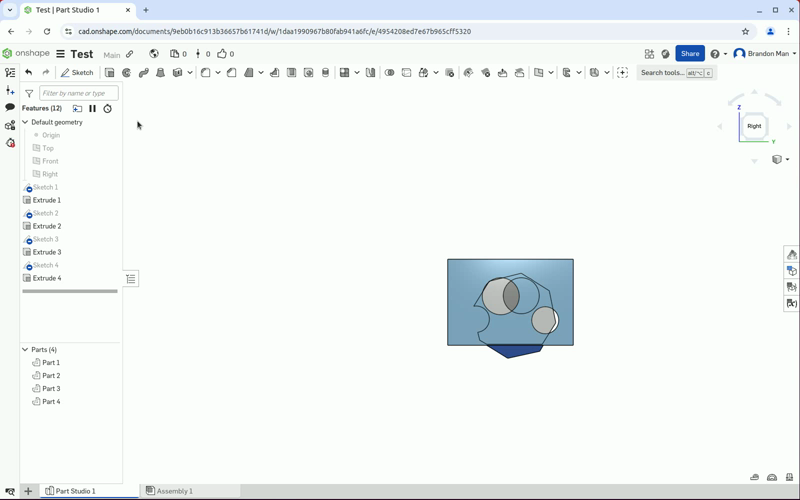
mouse_move(73, 189)
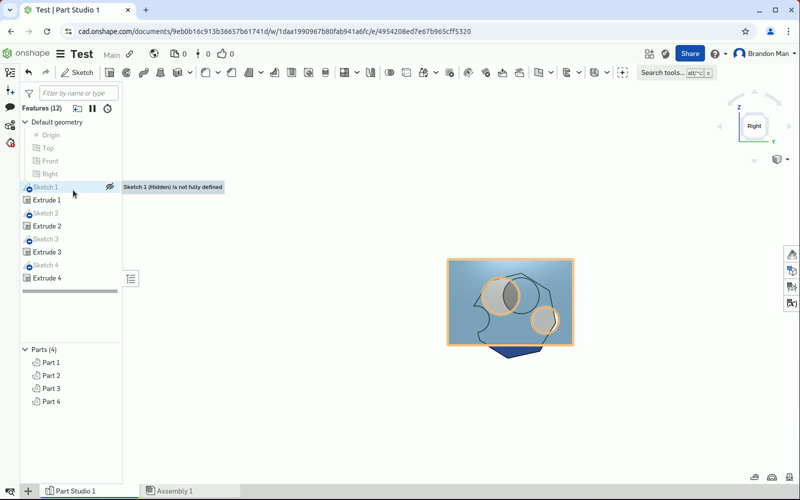
click(73, 189)
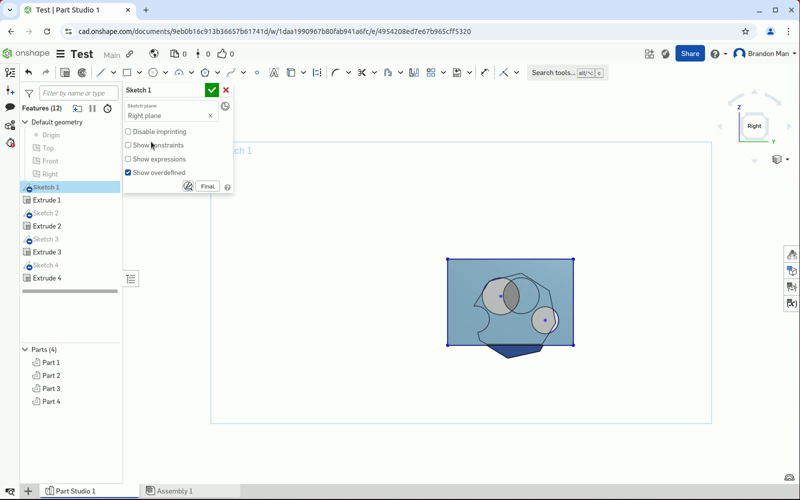
mouse_move(229, 92)
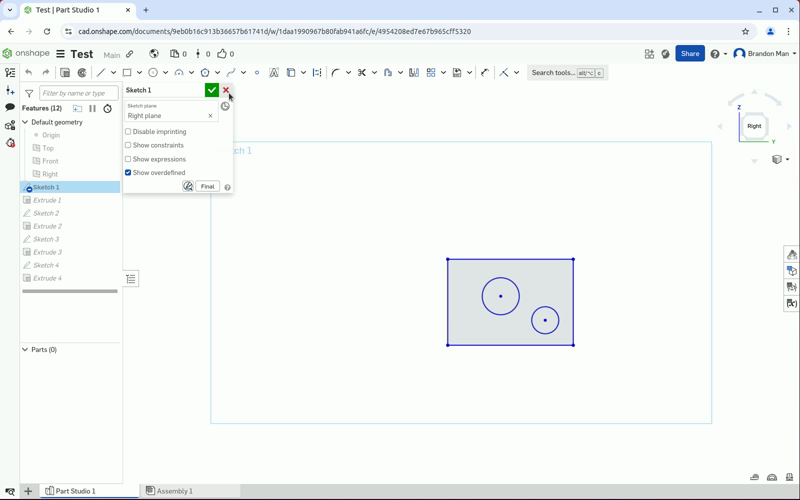
click(229, 92)
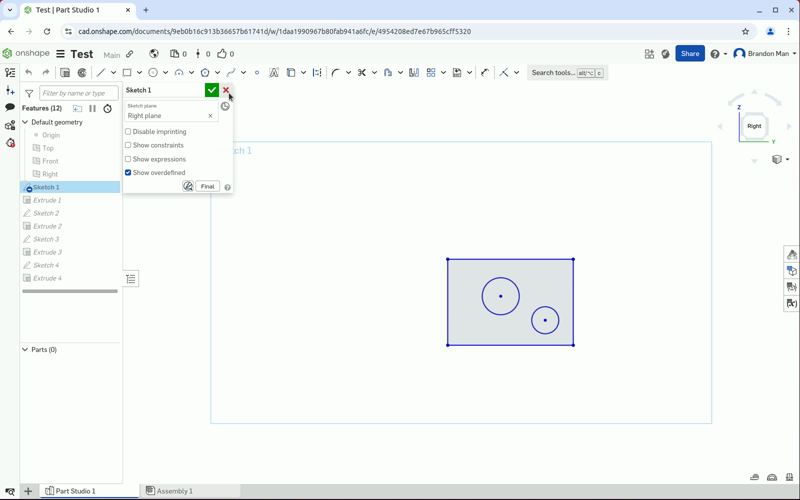
key(shift+s)
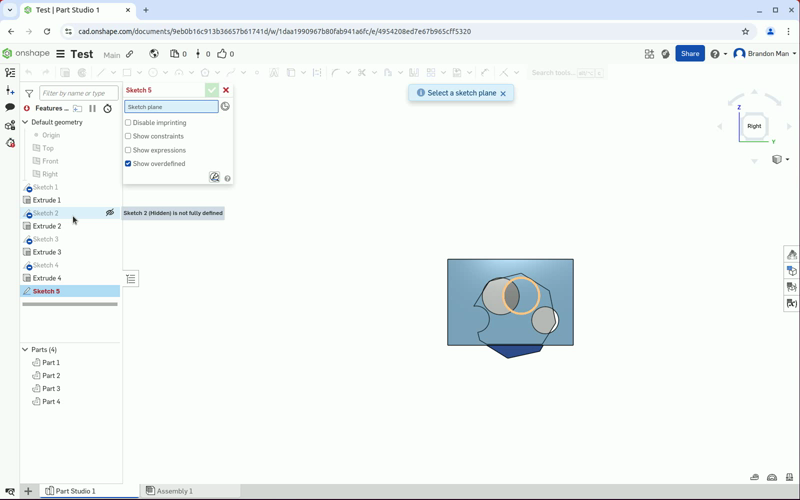
scroll(3)
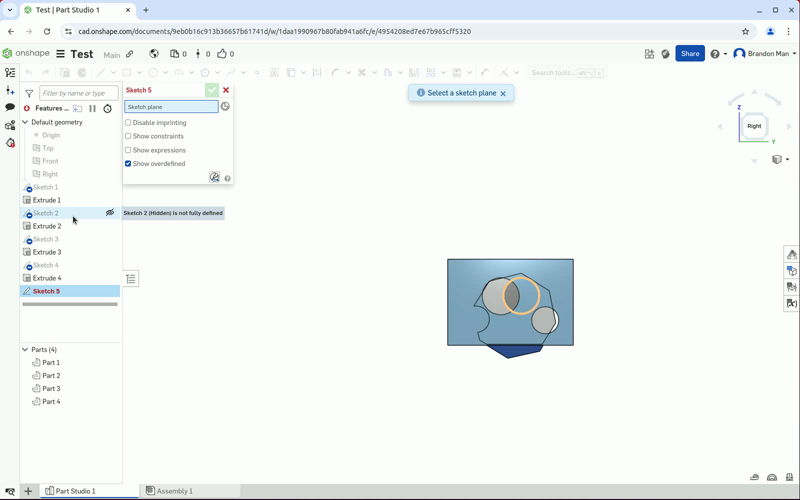
mouse_move(73, 176)
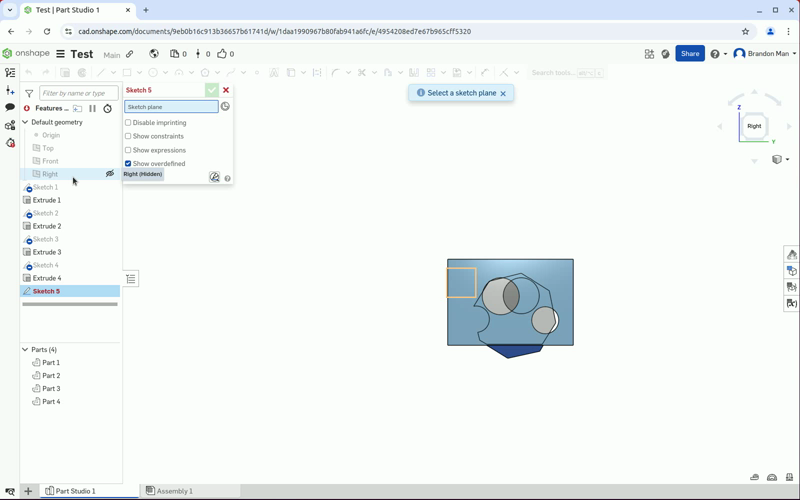
click(73, 176)
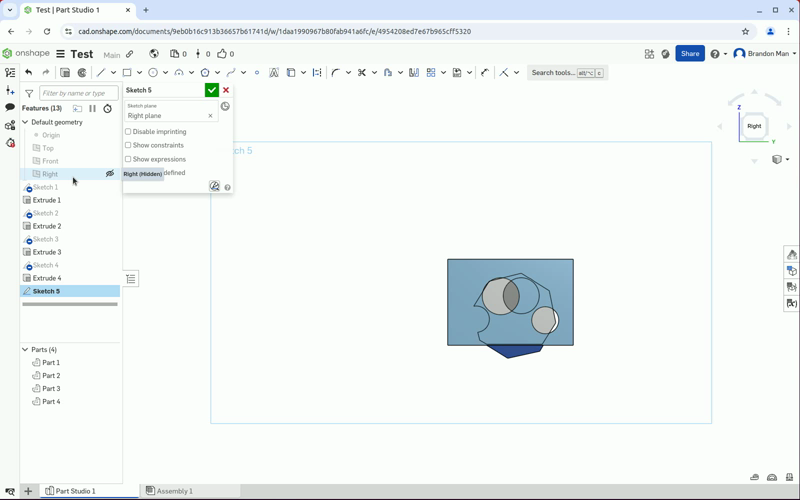
mouse_move(73, 352)
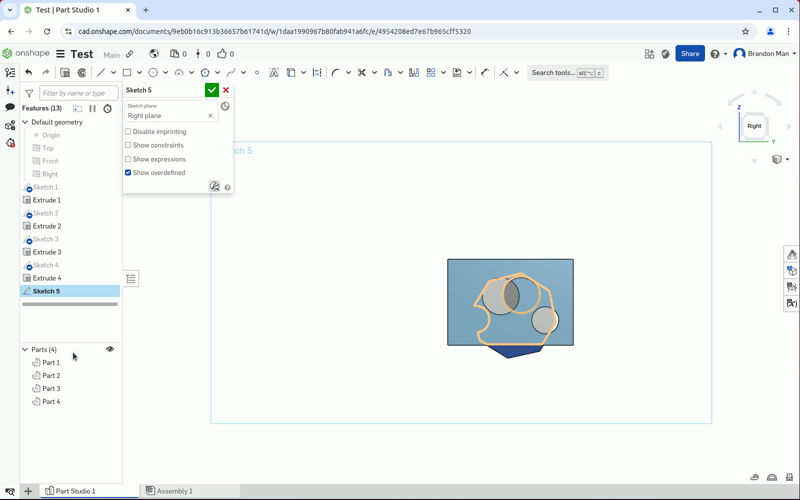
key(y)
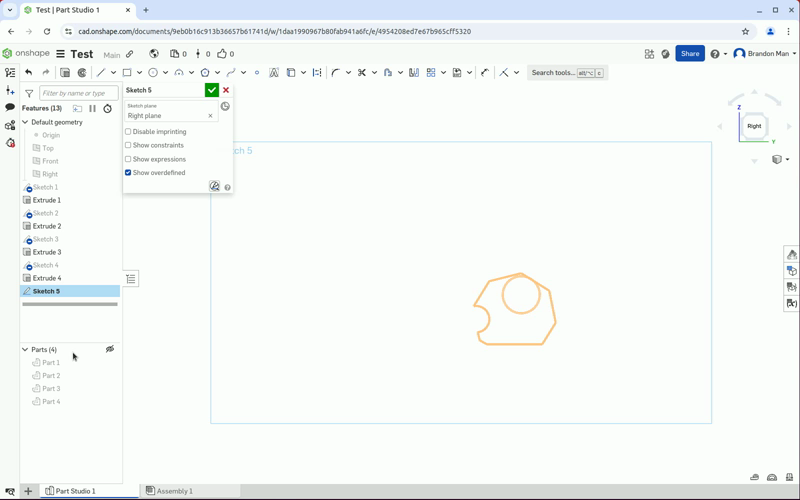
key(l)
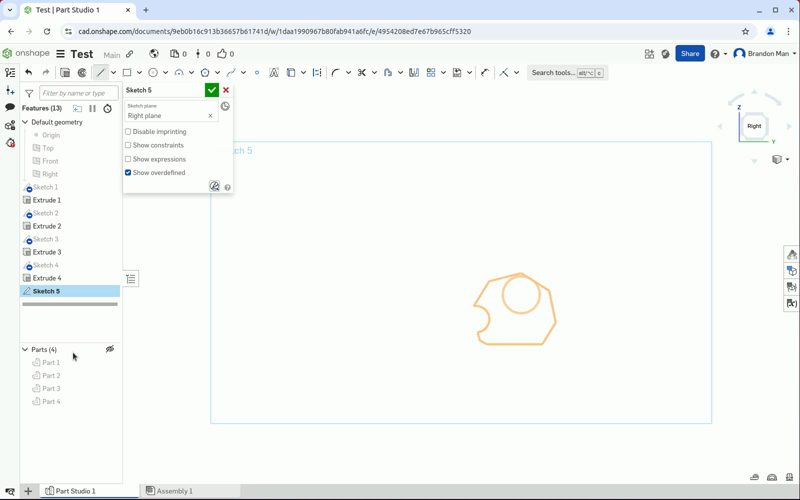
key_down(shift)
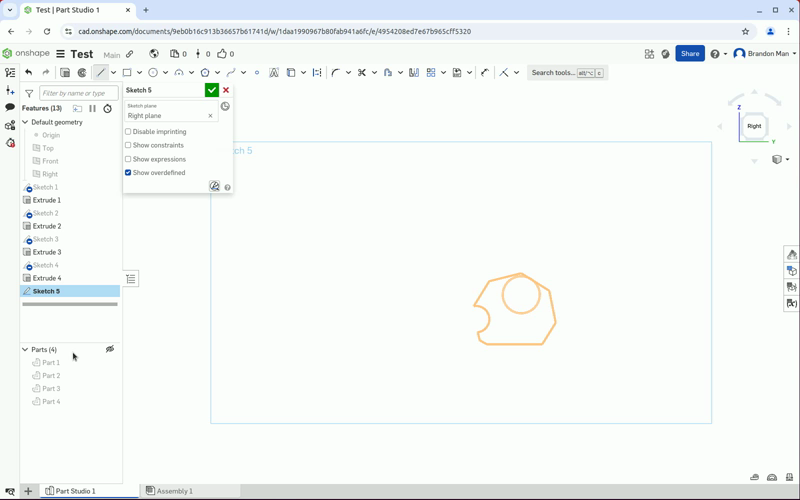
mouse_move(472, 308)
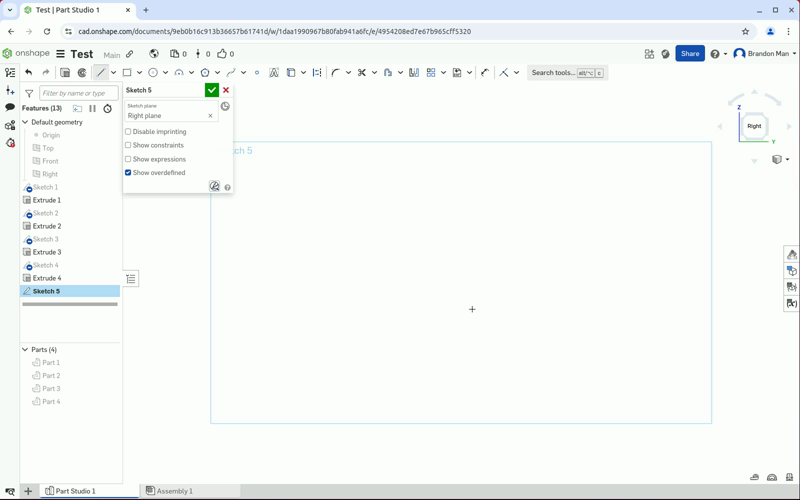
click(472, 308)
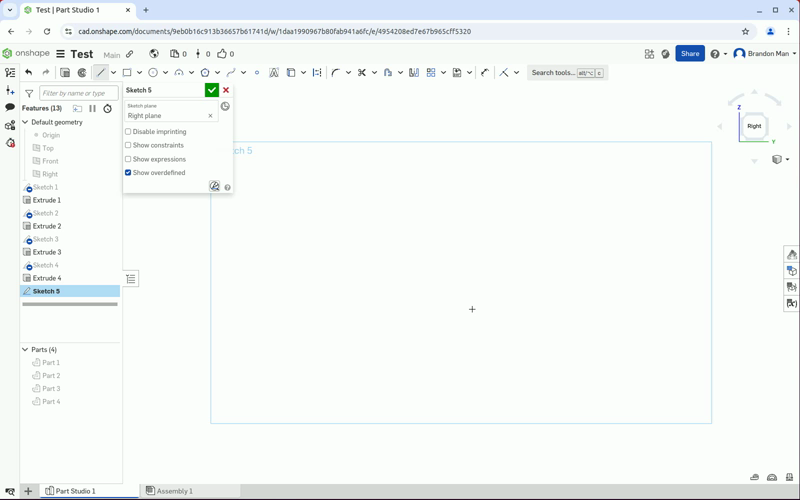
key_up(shift)
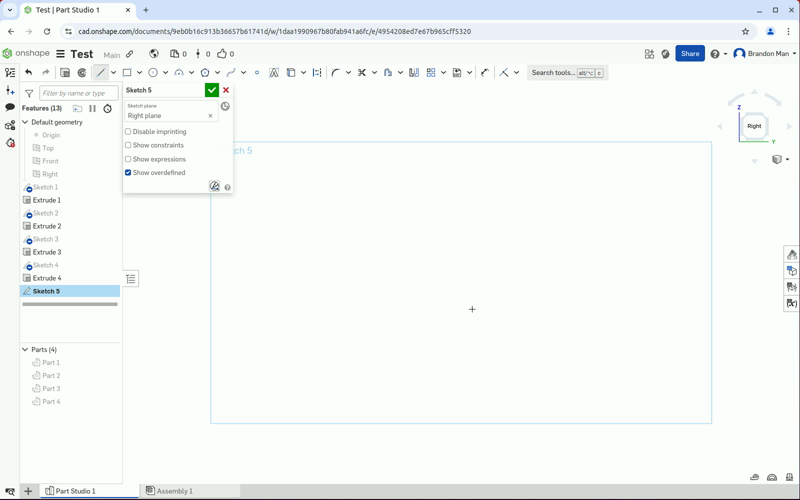
key_down(shift)
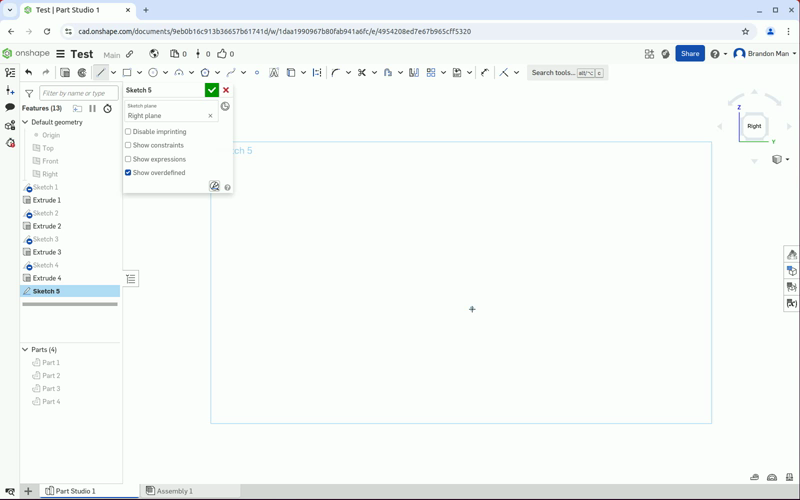
mouse_move(502, 308)
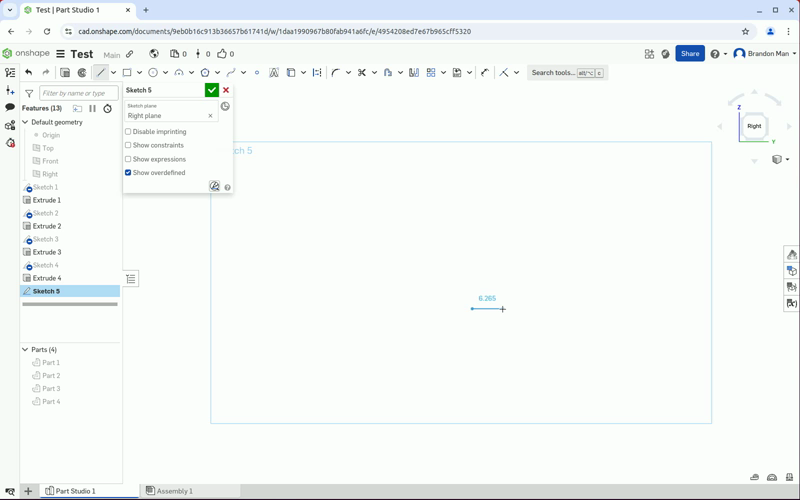
mouse_move(478, 333)
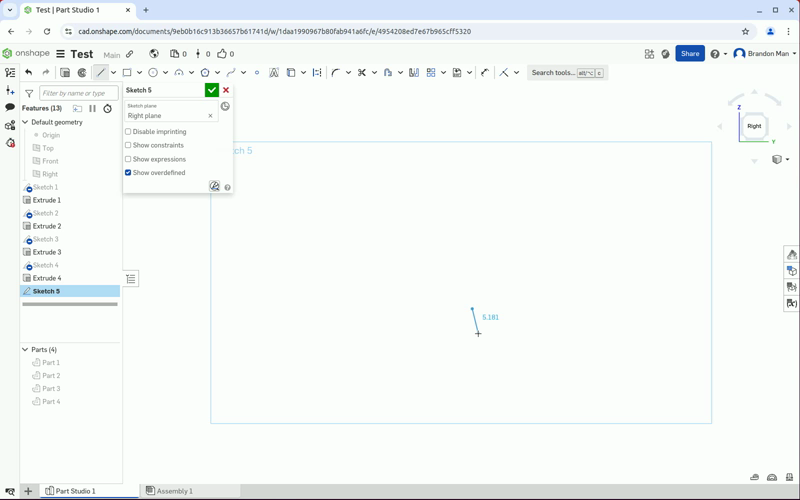
click(478, 333)
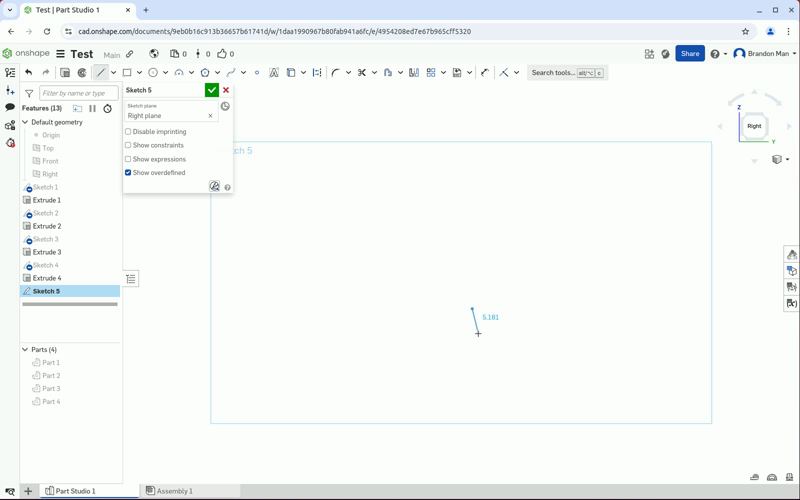
key_up(shift)
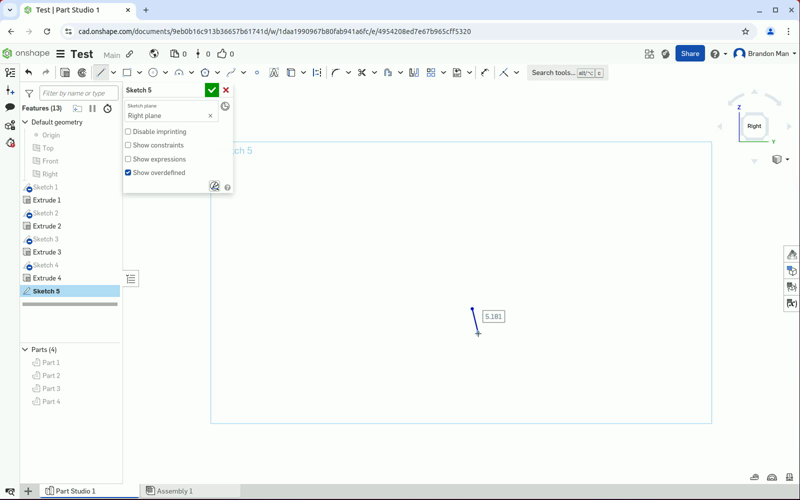
key(esc)
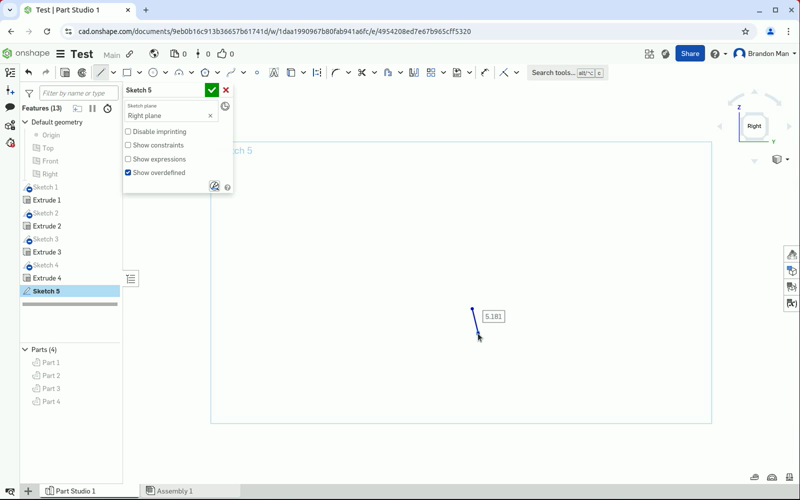
key(a)
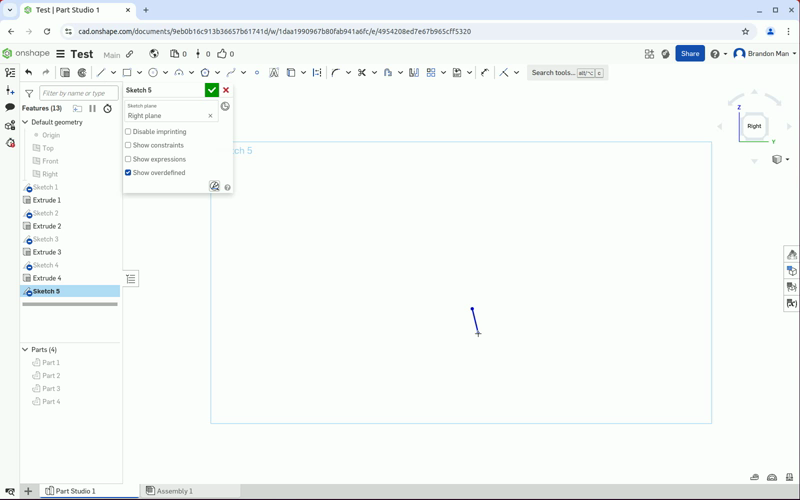
mouse_move(478, 333)
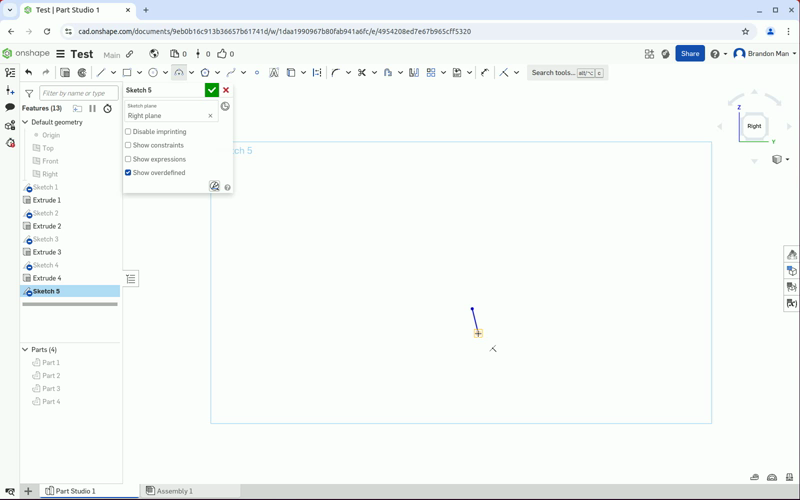
click(478, 333)
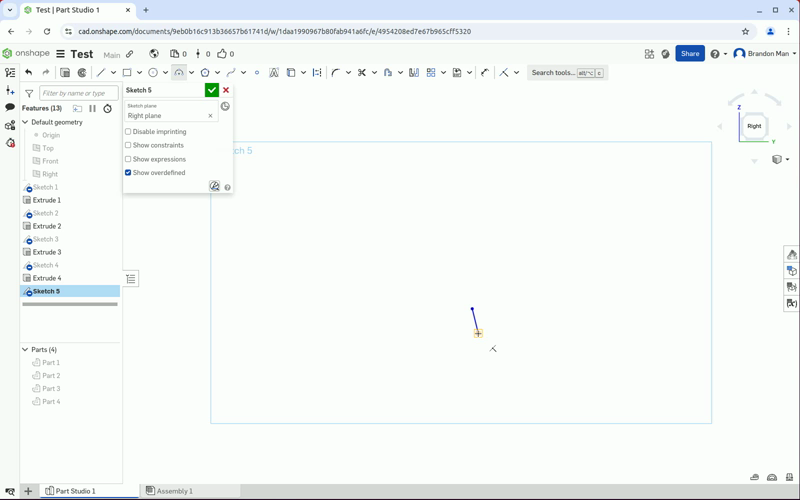
key_down(shift)
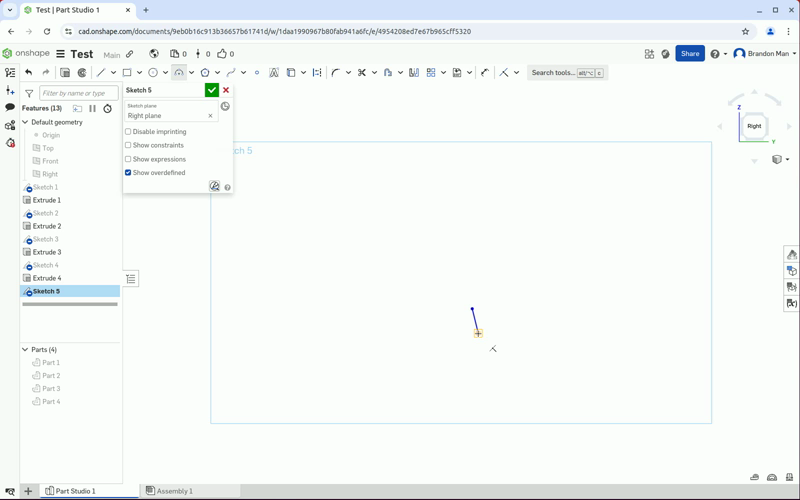
mouse_move(473, 306)
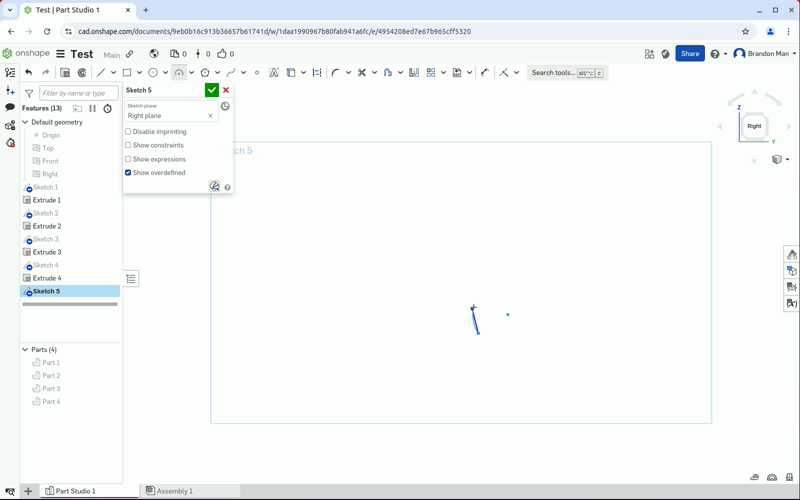
scroll(6)
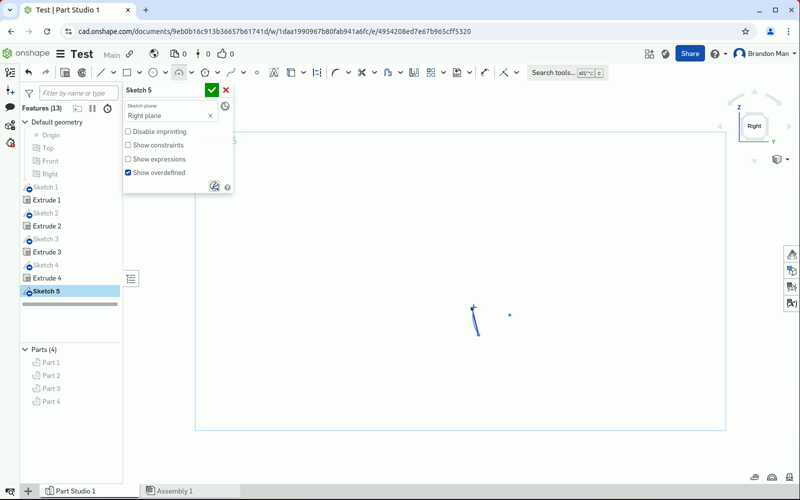
scroll(6)
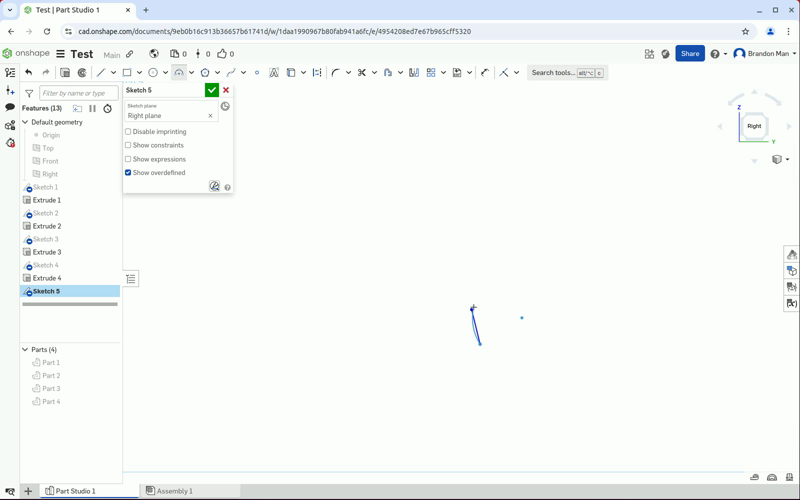
scroll(6)
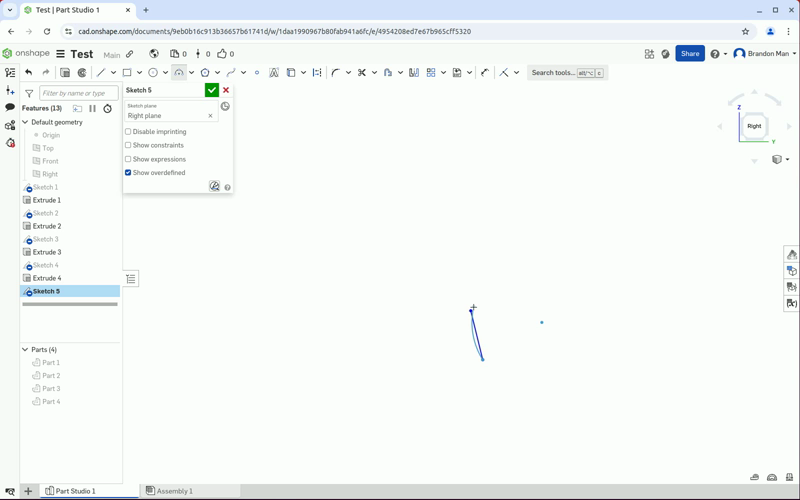
scroll(6)
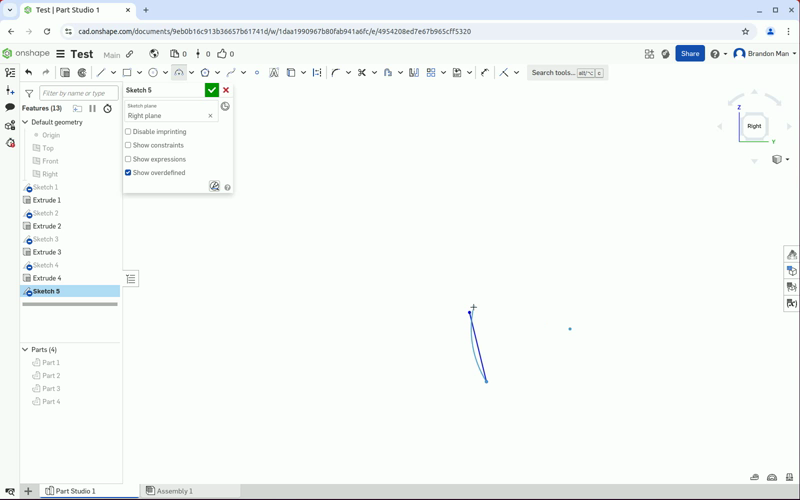
scroll(6)
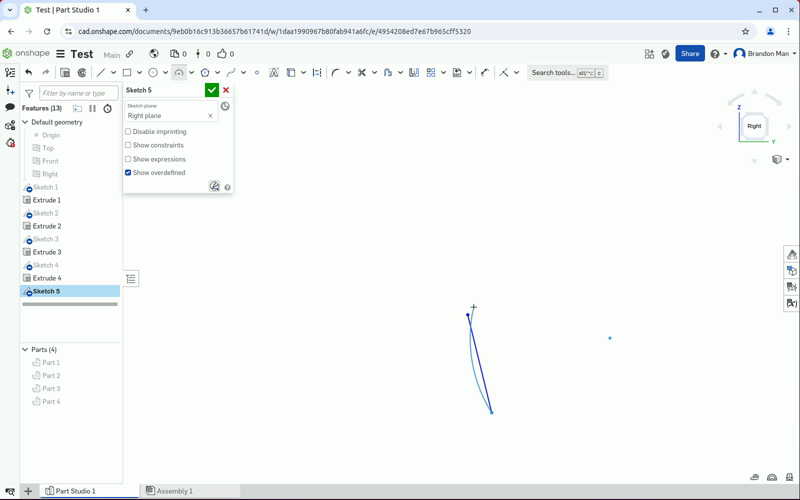
scroll(6)
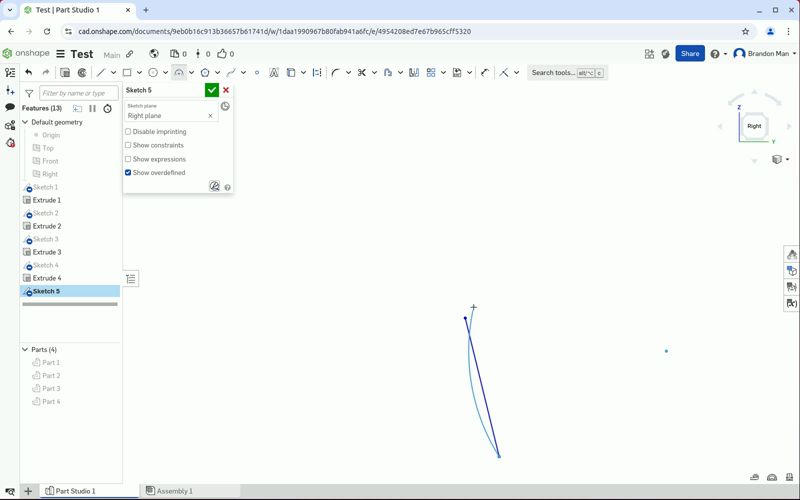
scroll(6)
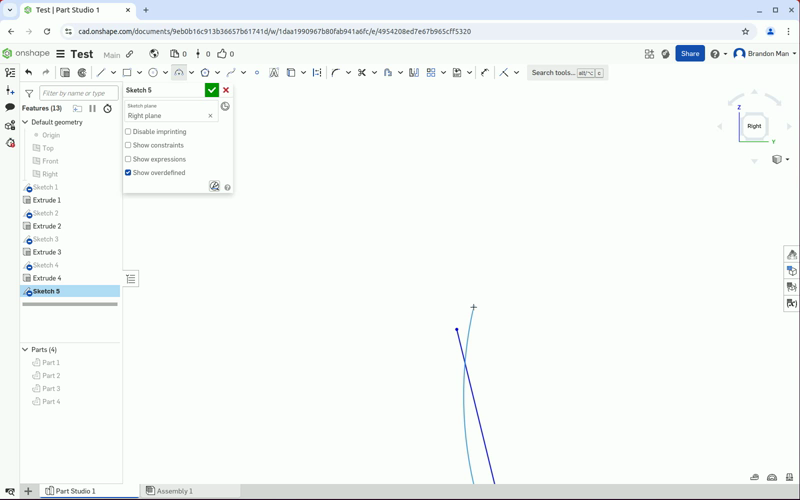
click(473, 306)
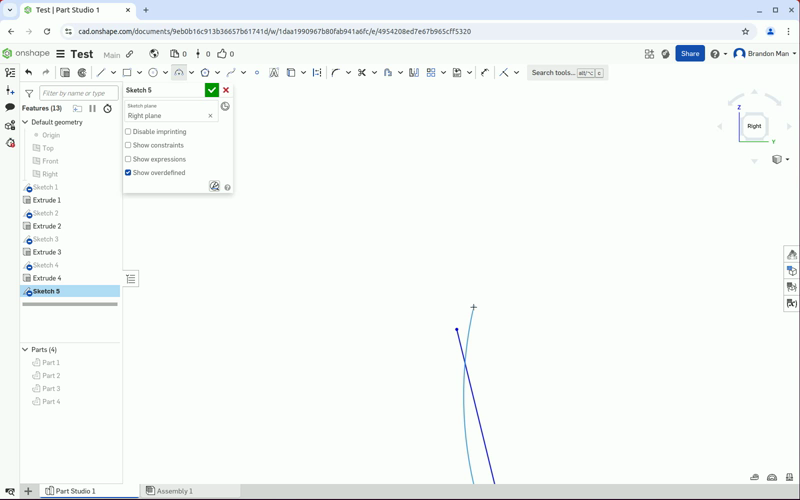
scroll(-6)
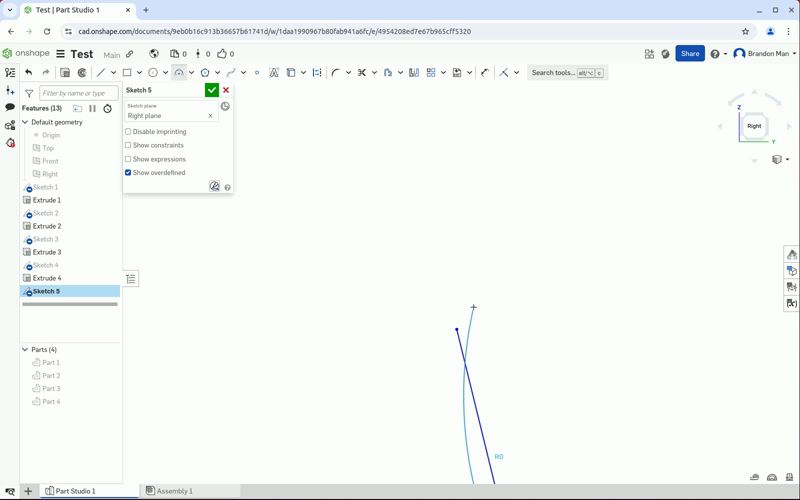
scroll(-6)
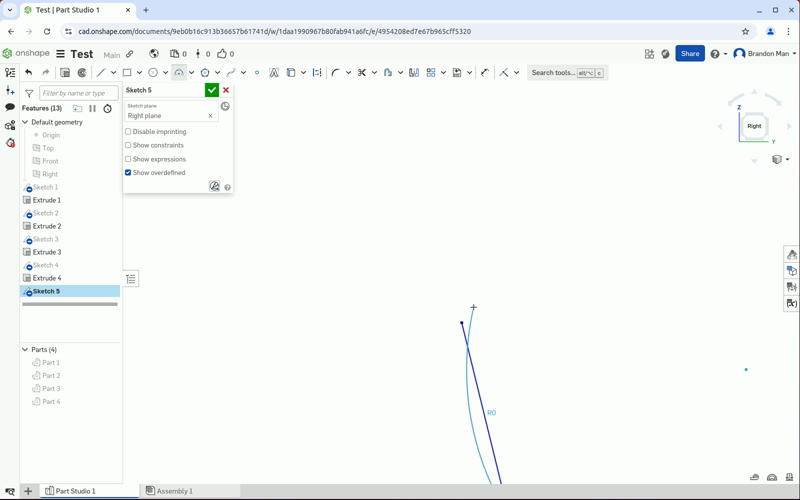
scroll(-6)
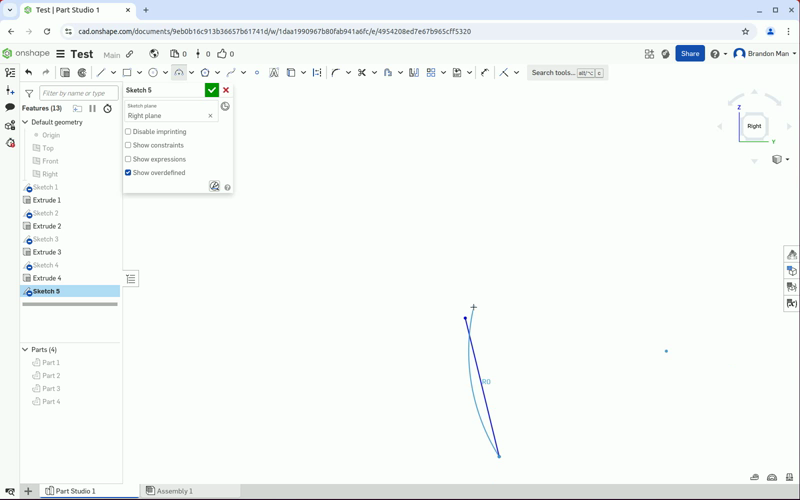
scroll(-6)
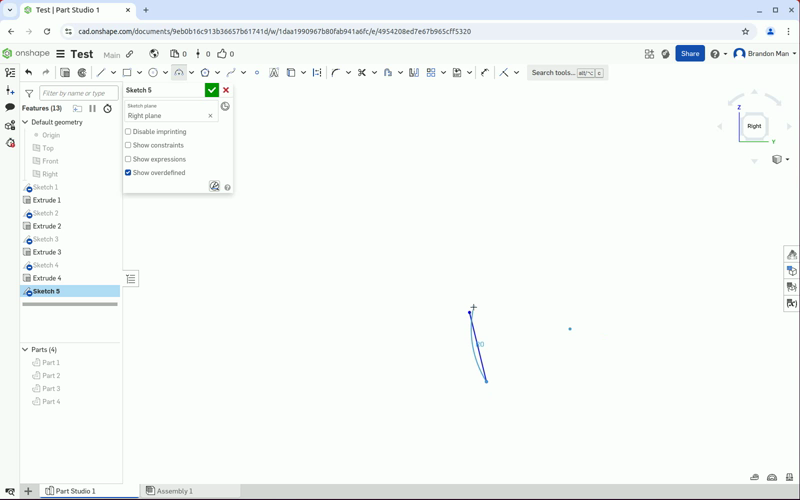
scroll(-6)
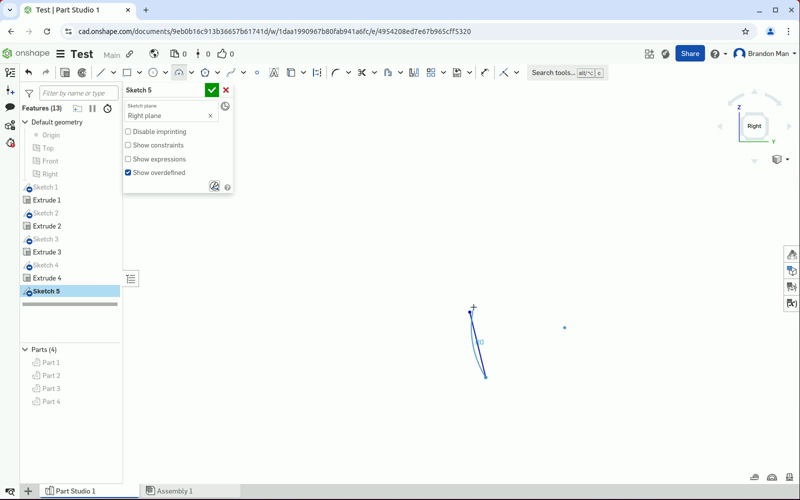
scroll(-6)
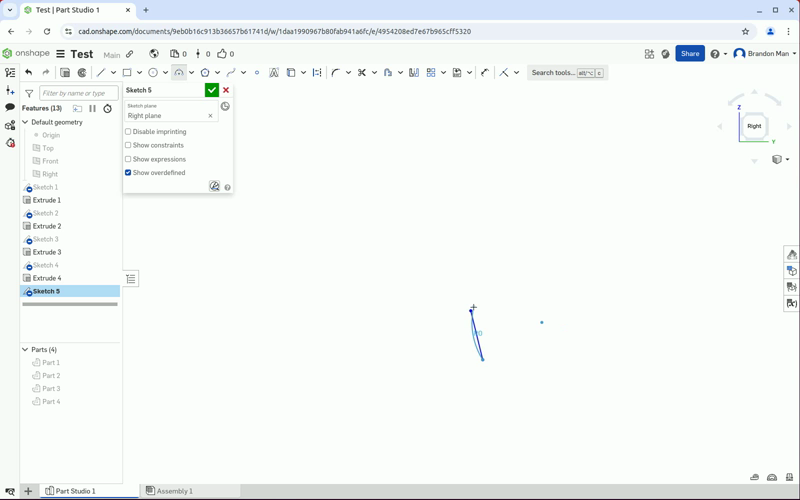
scroll(-6)
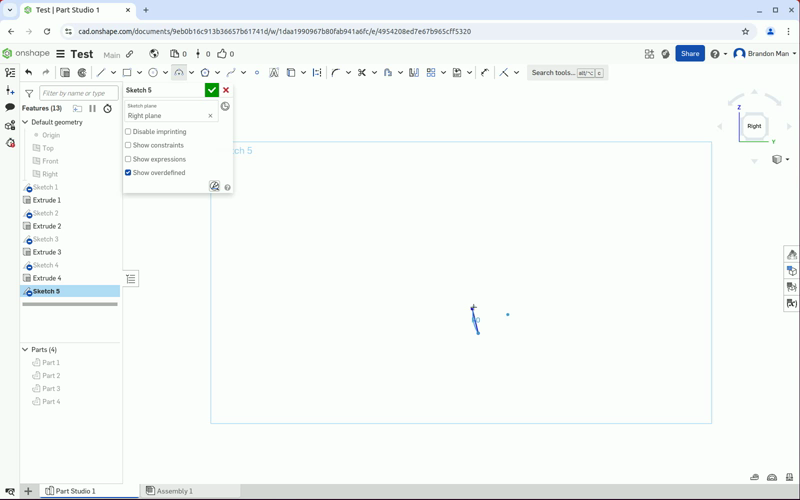
mouse_move(489, 317)
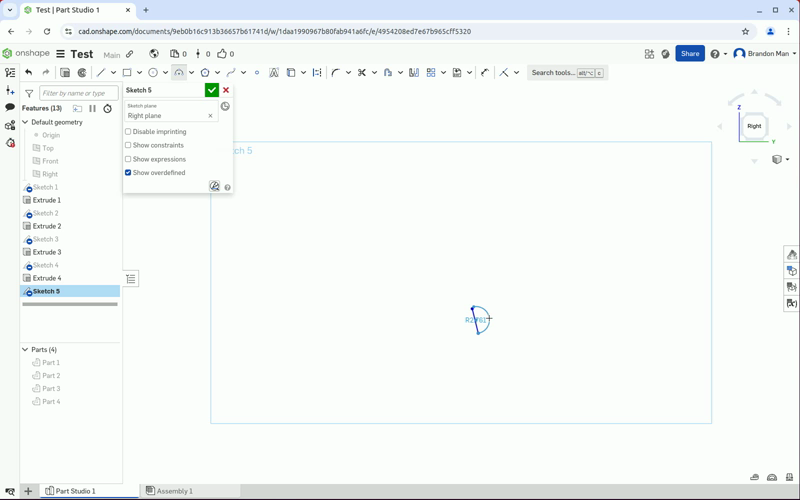
click(489, 317)
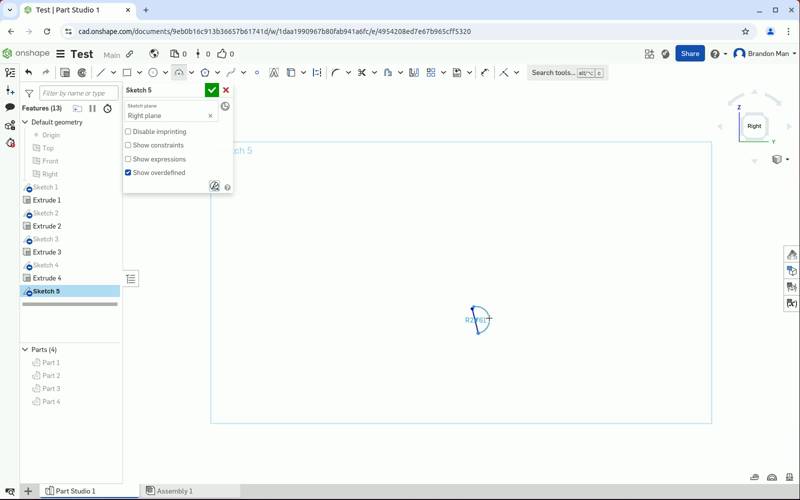
key_up(shift)
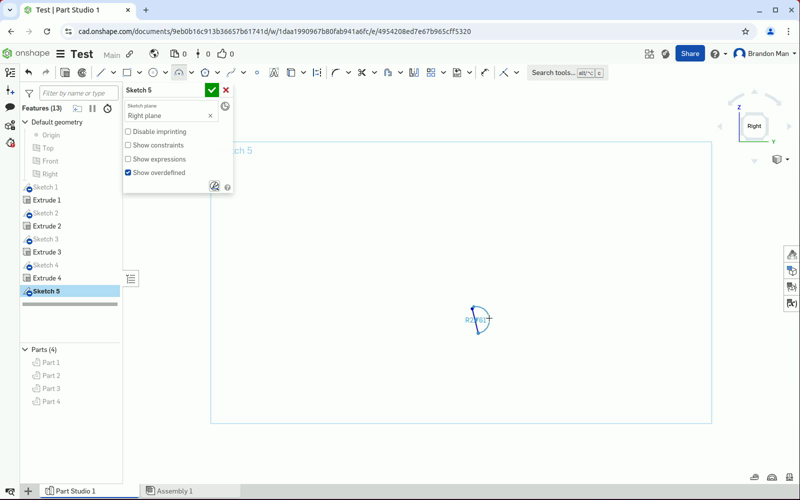
key(esc)
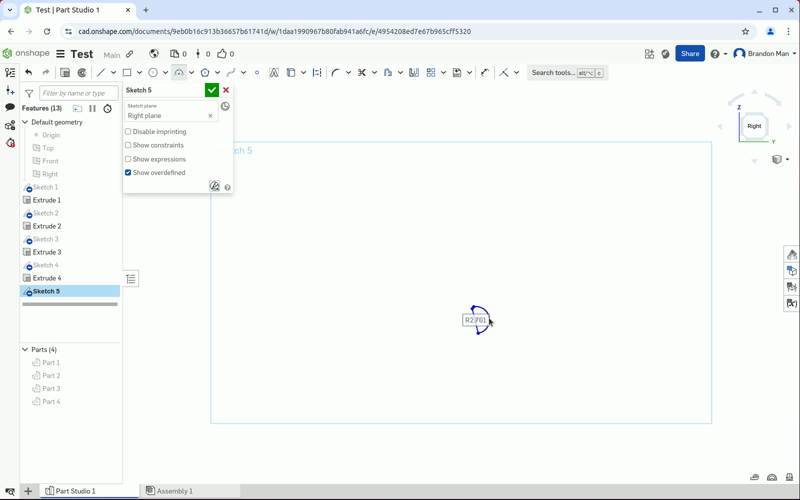
key(l)
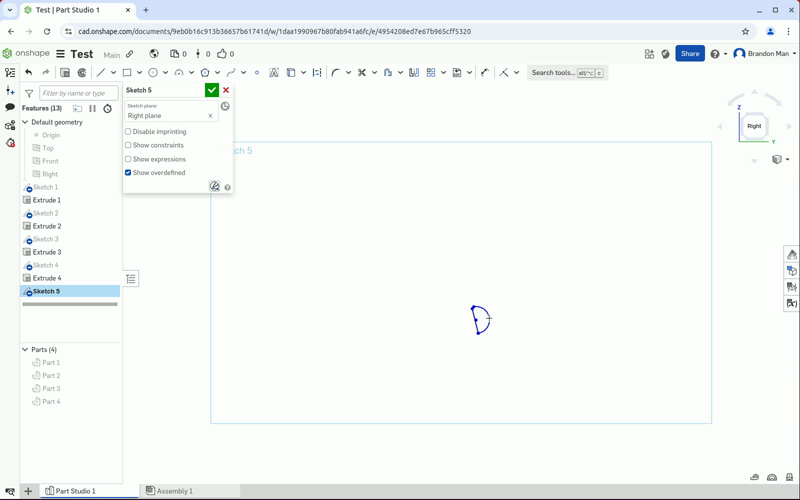
mouse_move(473, 306)
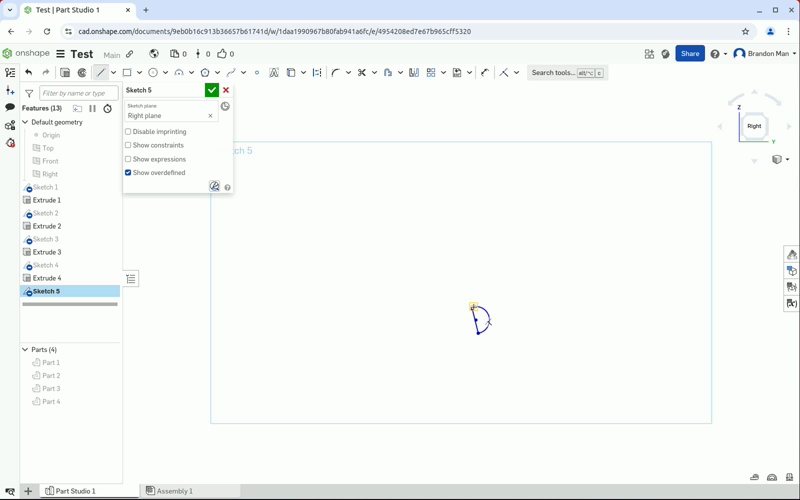
scroll(6)
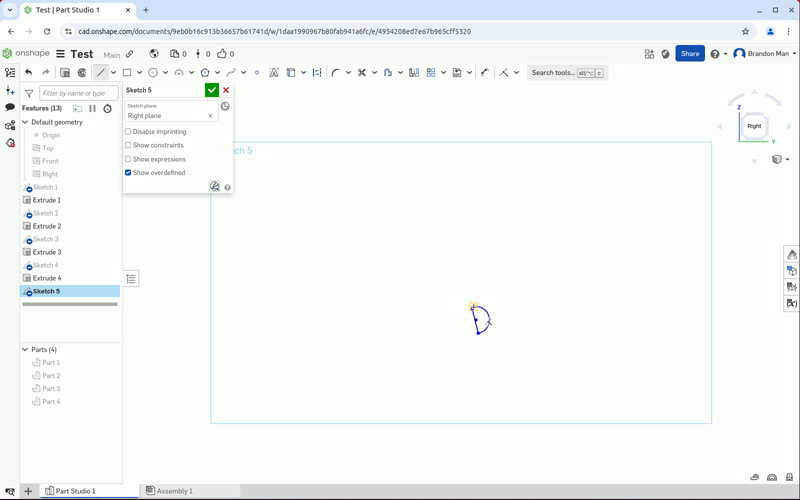
scroll(6)
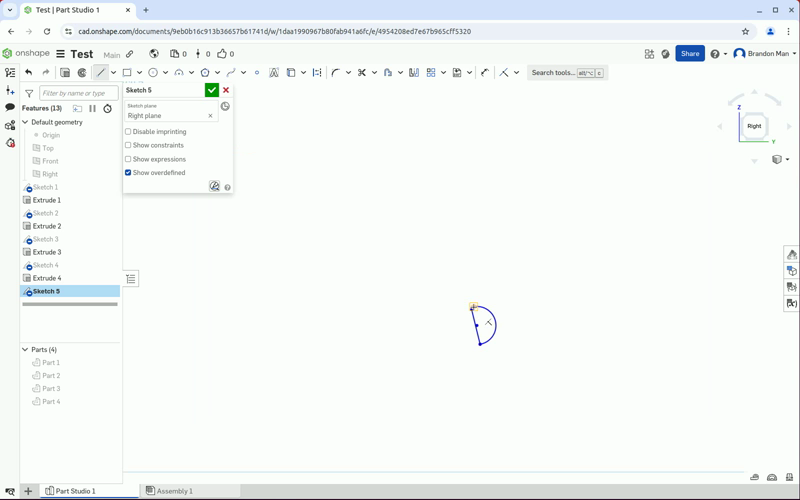
scroll(6)
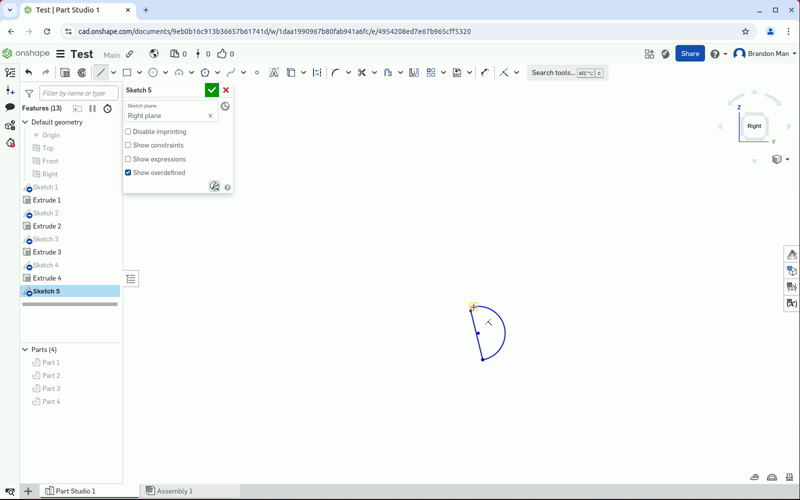
scroll(6)
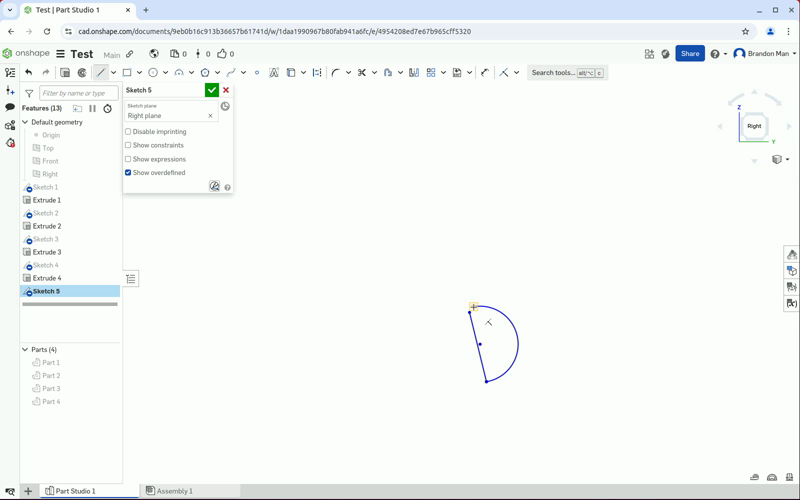
scroll(6)
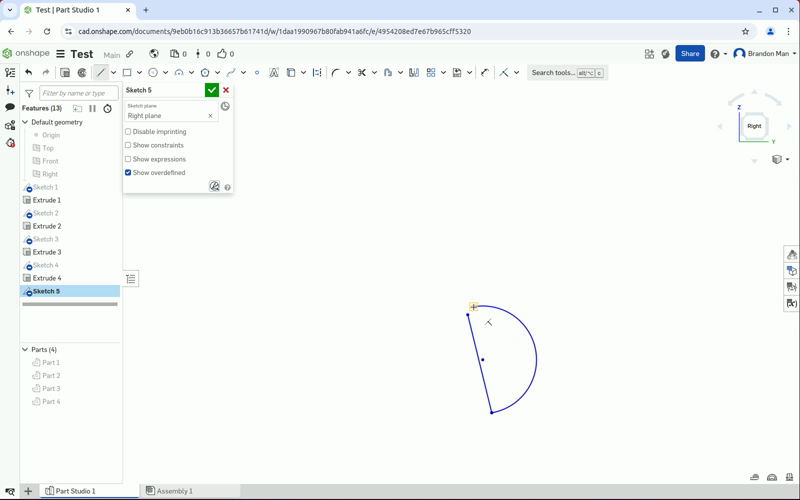
scroll(6)
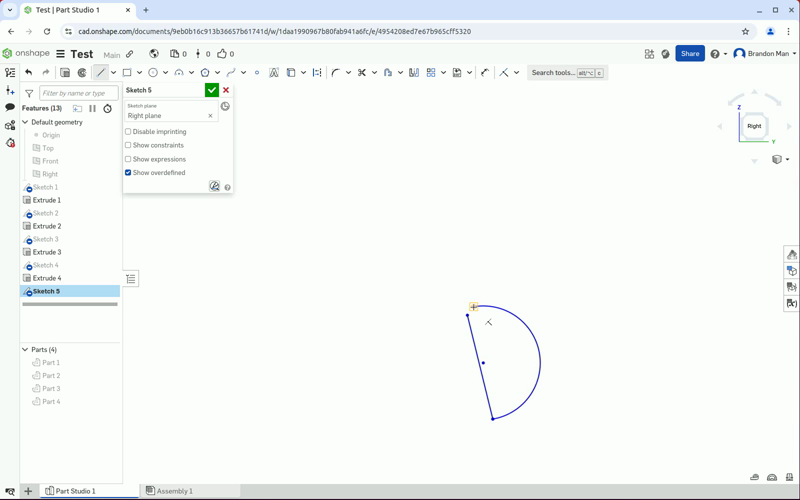
scroll(6)
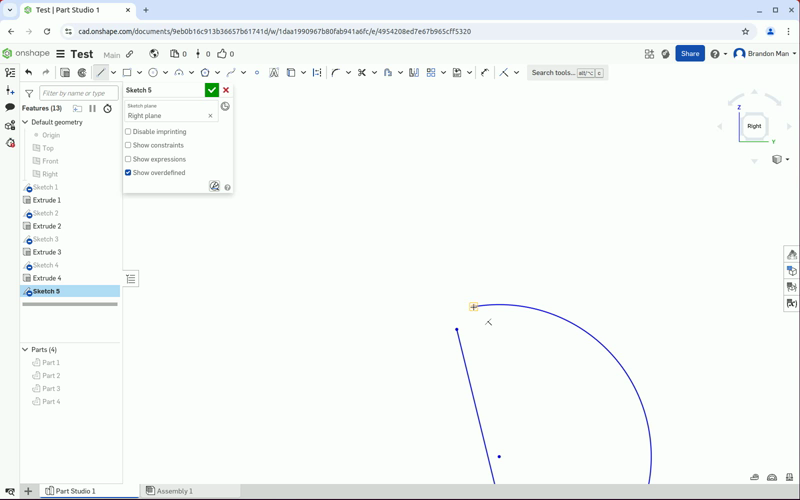
click(473, 306)
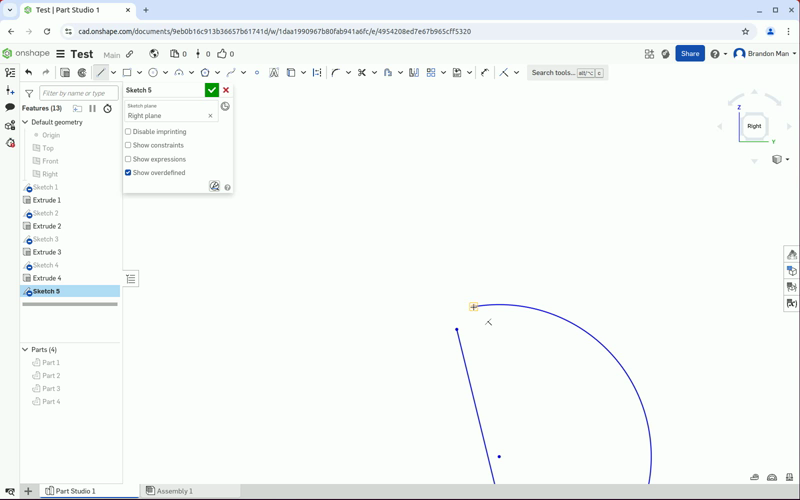
scroll(-6)
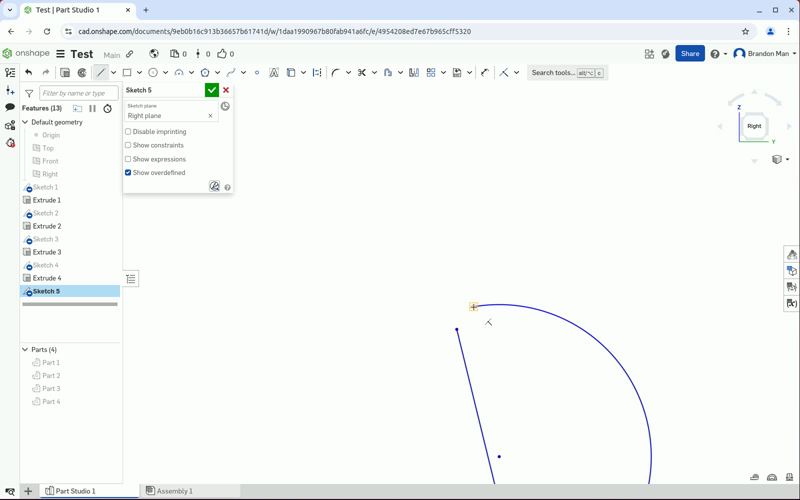
scroll(-6)
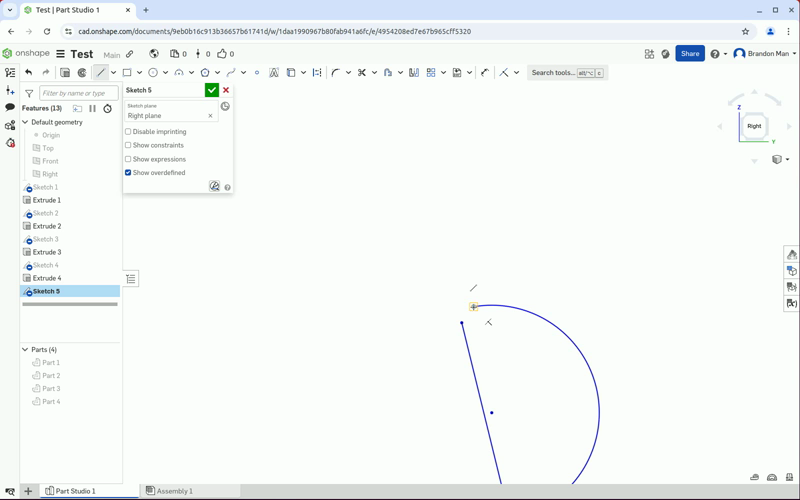
scroll(-6)
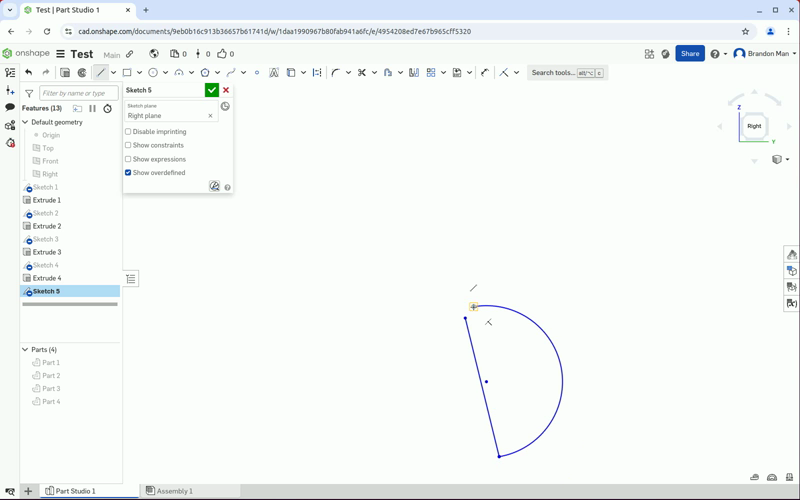
scroll(-6)
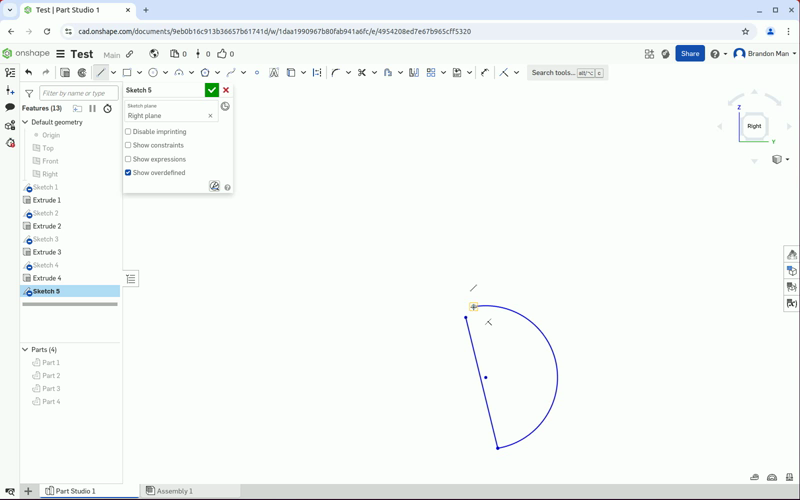
scroll(-6)
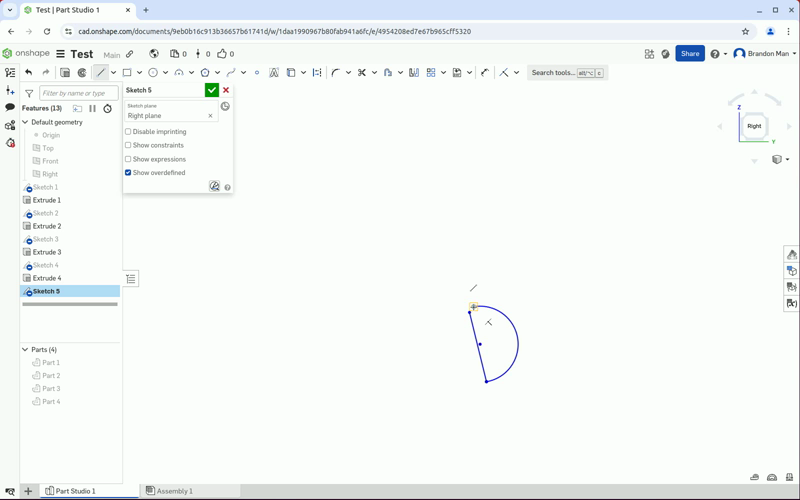
scroll(-6)
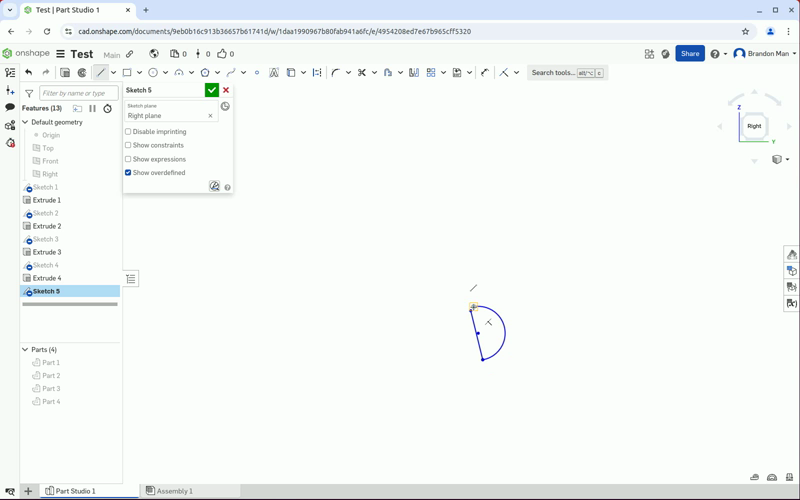
scroll(-6)
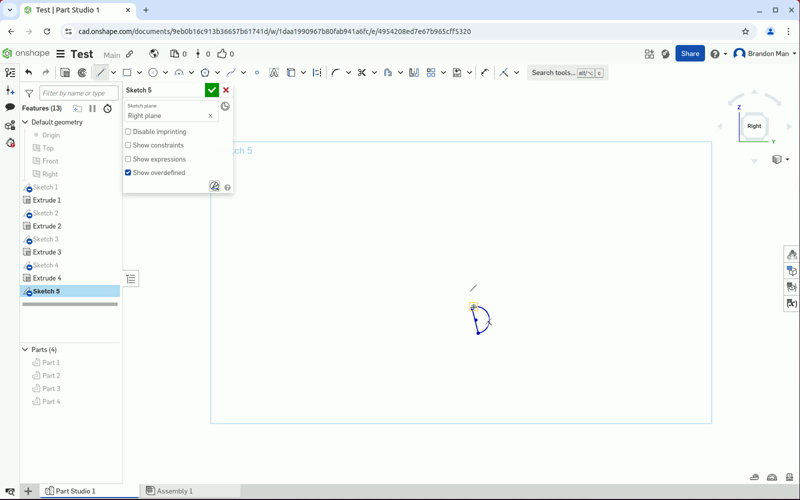
mouse_move(503, 306)
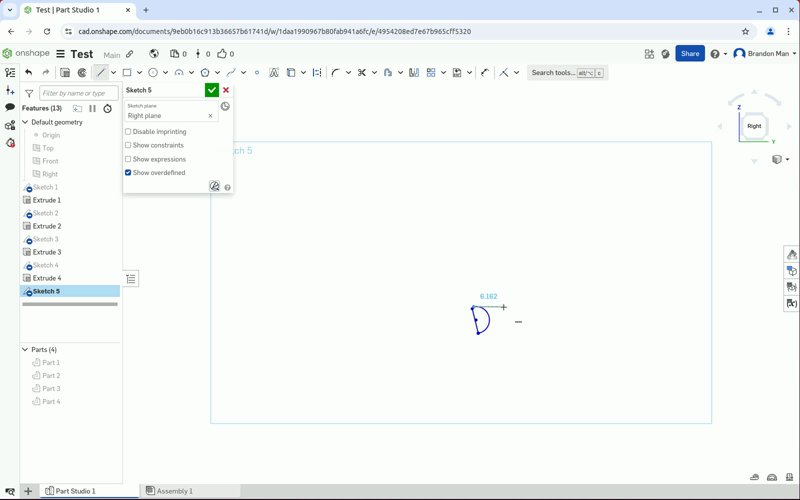
key_down(shift)
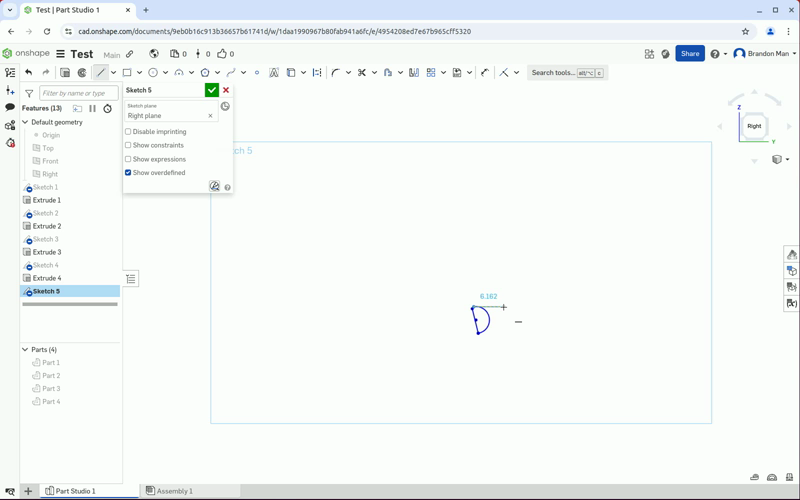
mouse_move(472, 308)
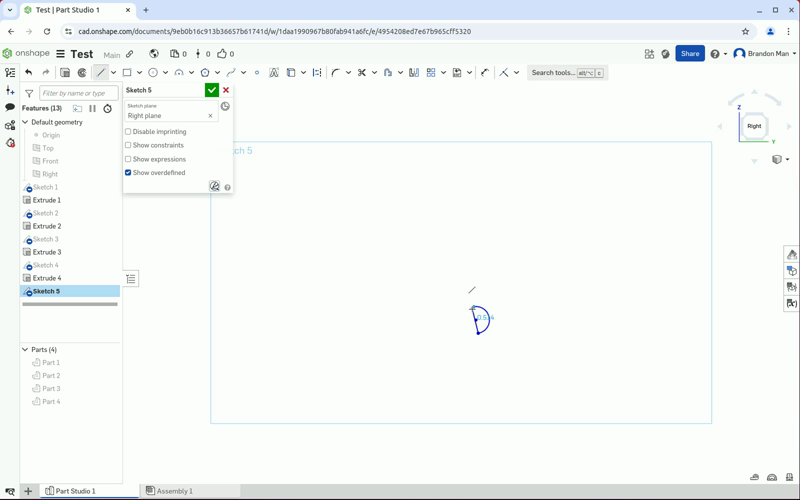
scroll(6)
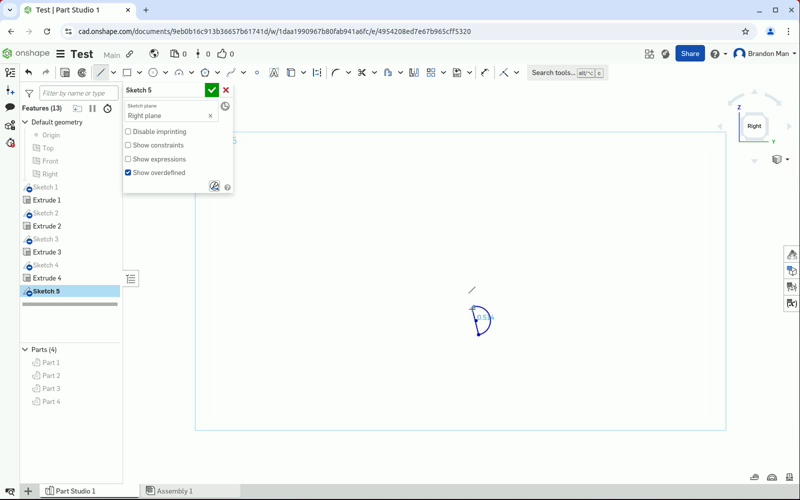
scroll(6)
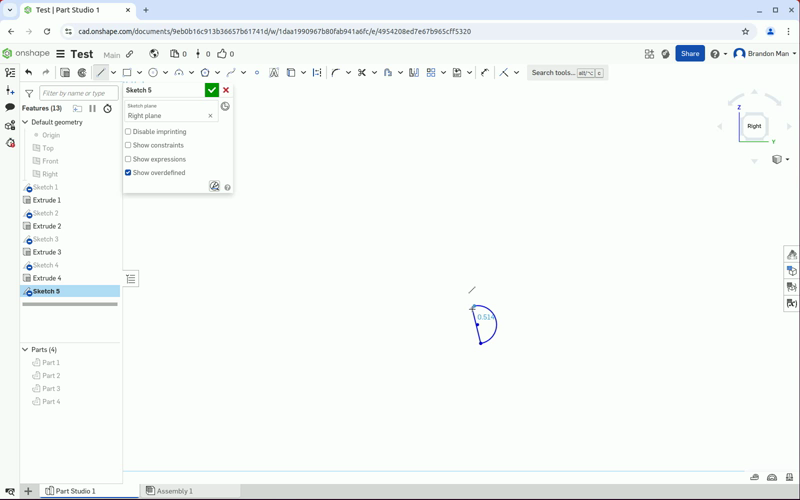
scroll(6)
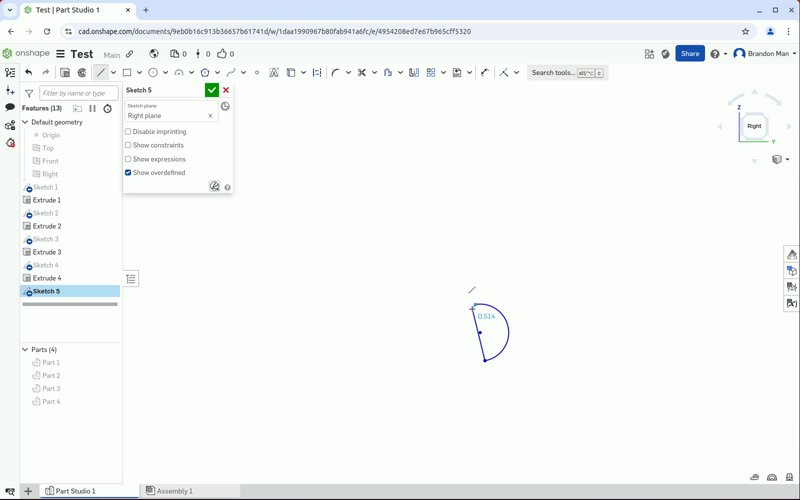
scroll(6)
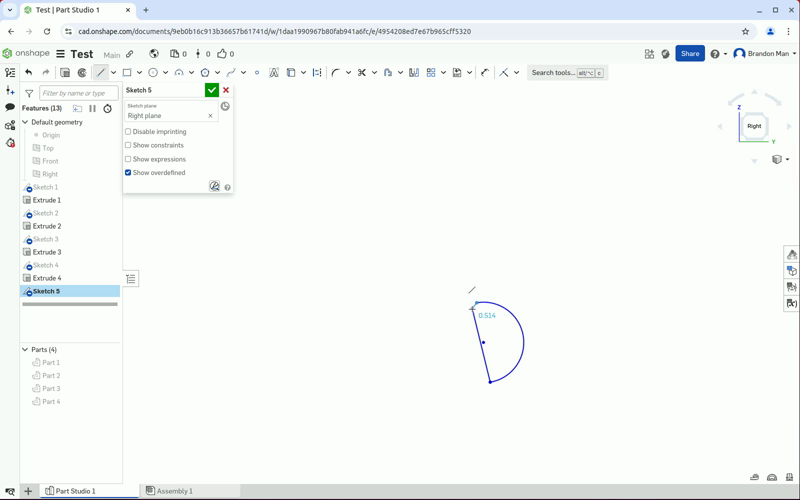
scroll(6)
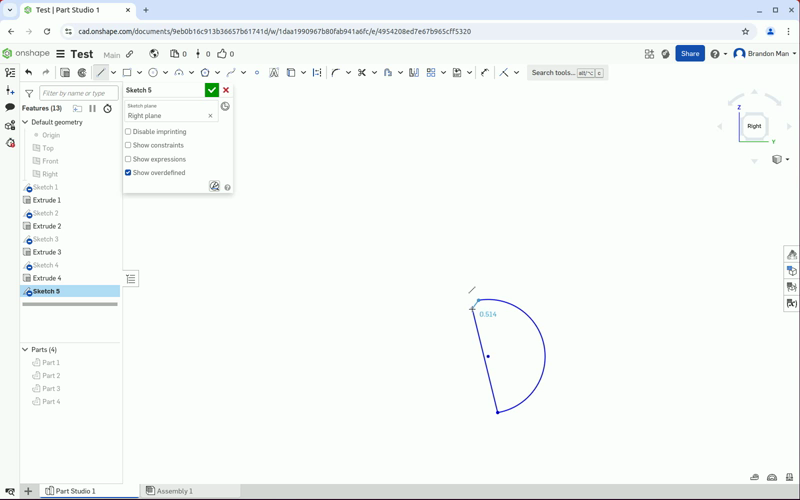
scroll(6)
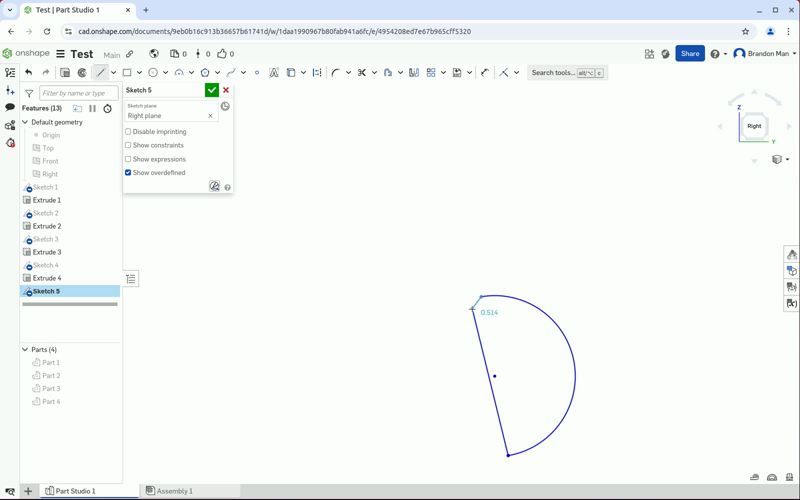
scroll(6)
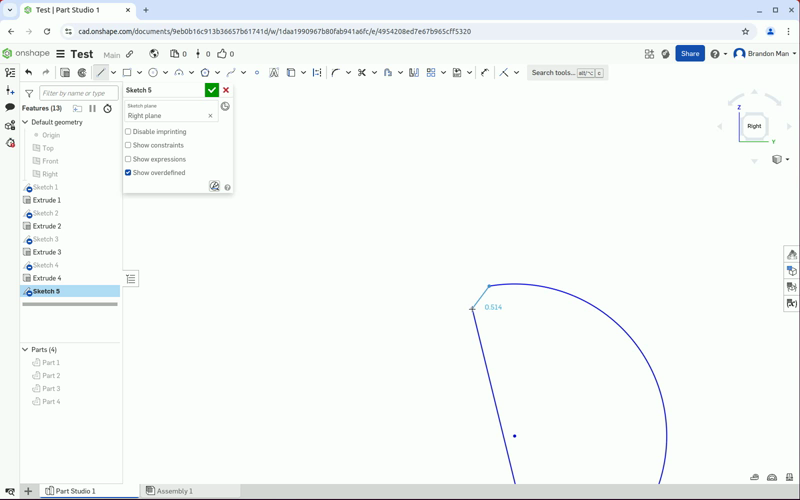
key_up(shift)
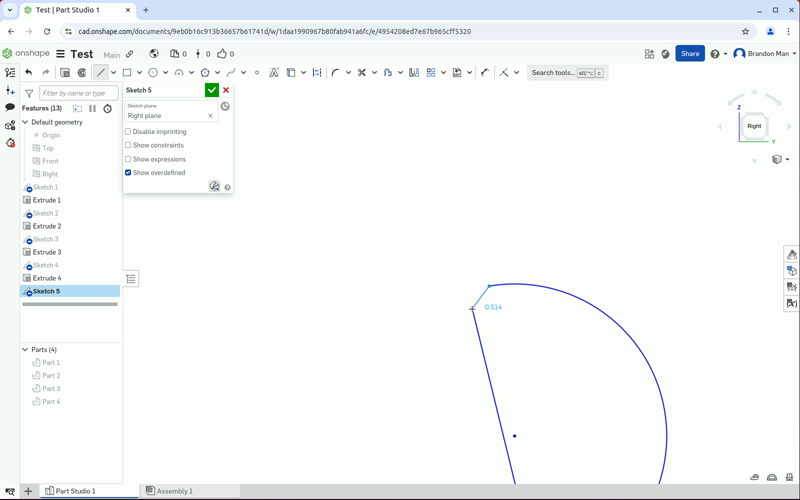
click(472, 308)
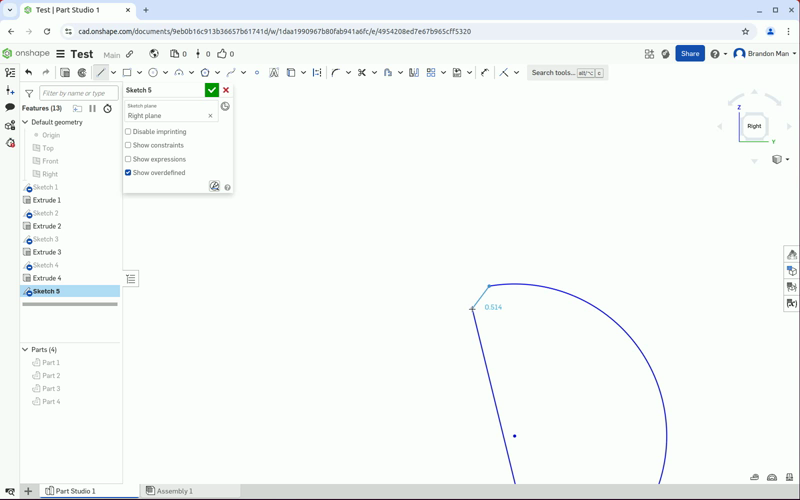
scroll(-6)
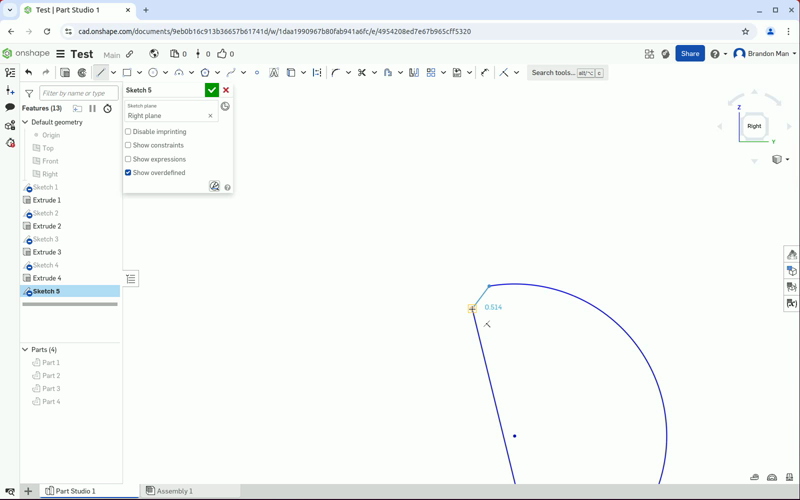
scroll(-6)
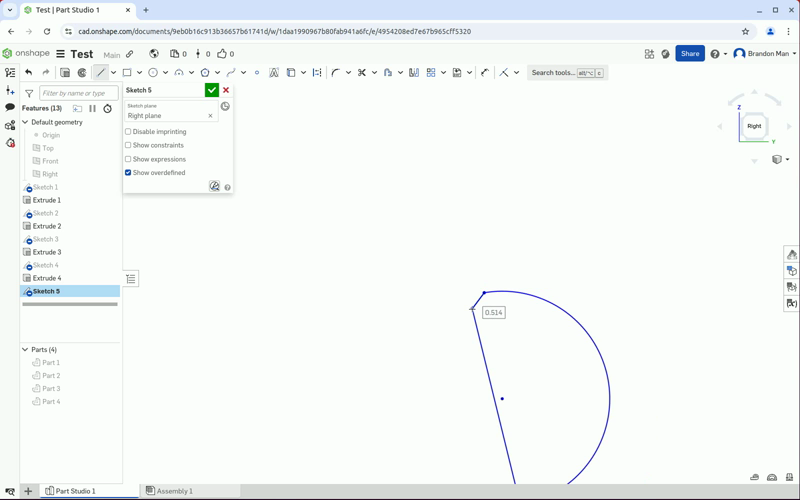
scroll(-6)
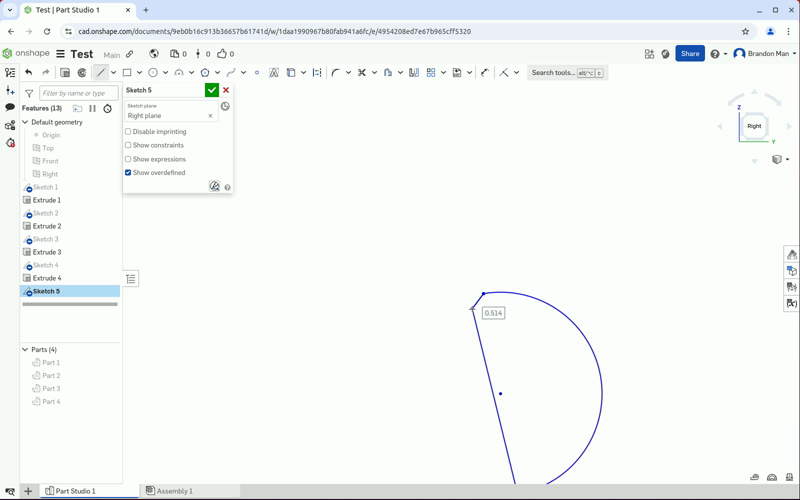
scroll(-6)
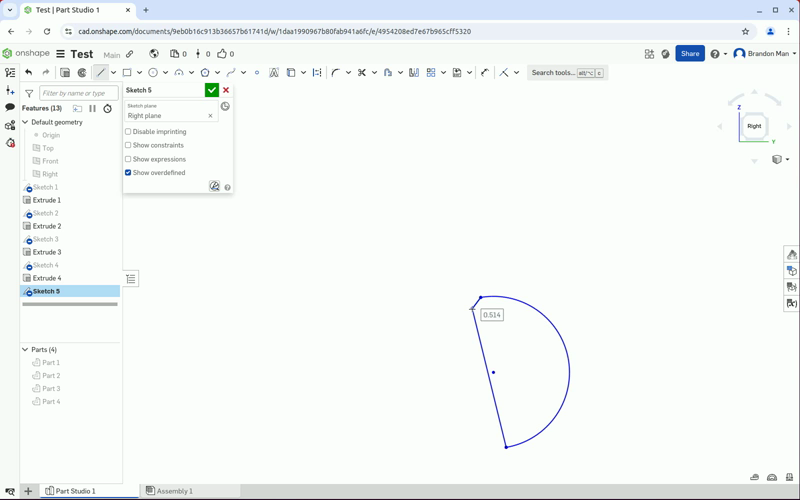
scroll(-6)
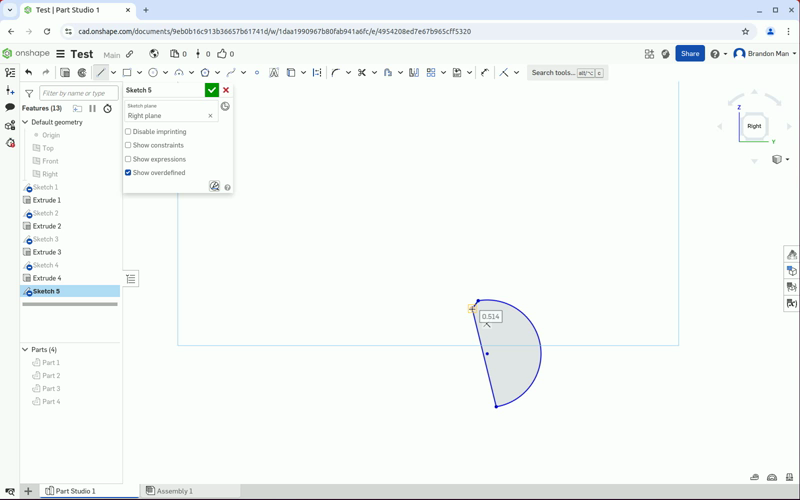
scroll(-6)
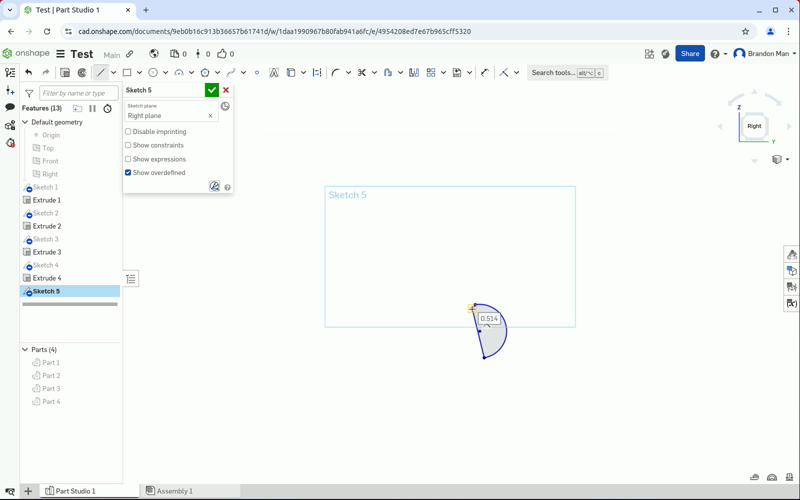
scroll(-6)
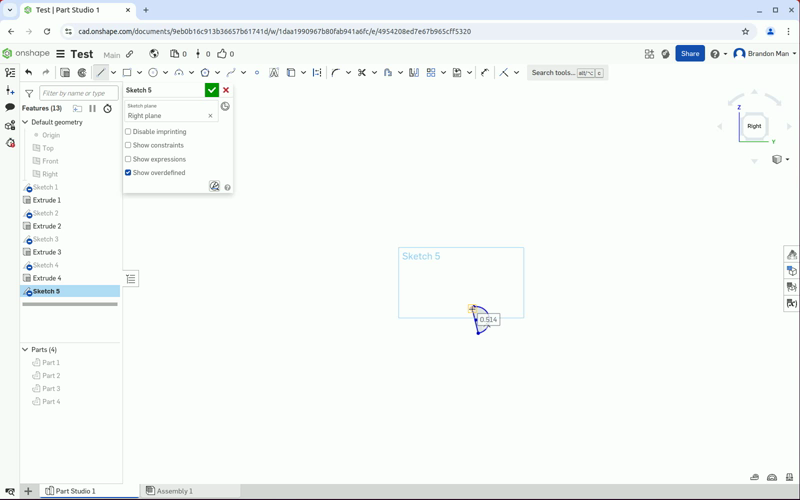
key(esc)
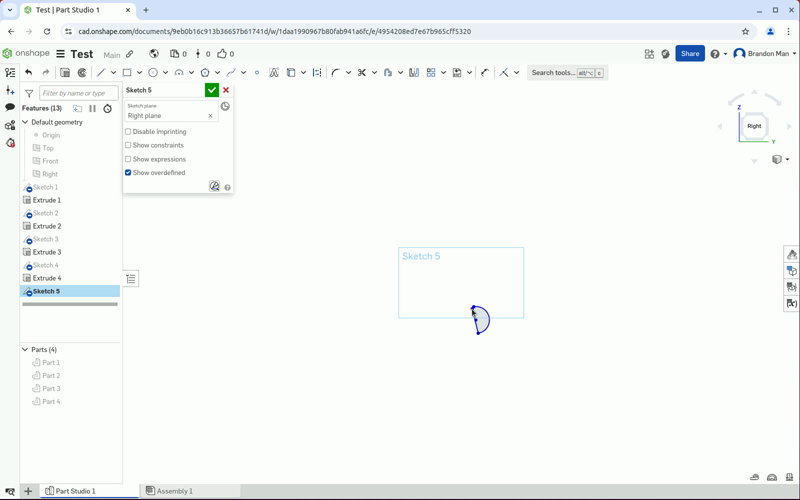
mouse_move(483, 324)
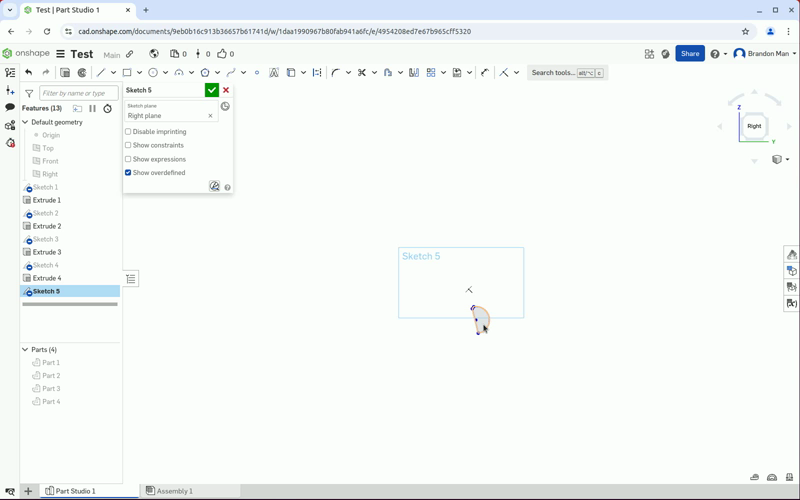
scroll(6)
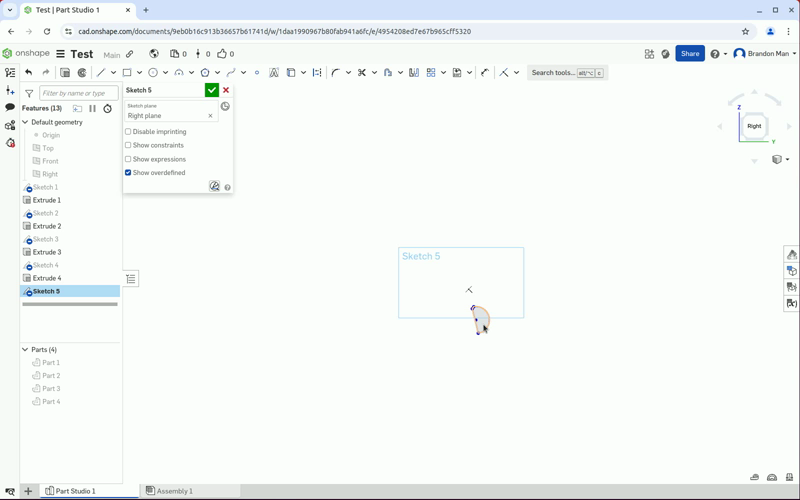
scroll(6)
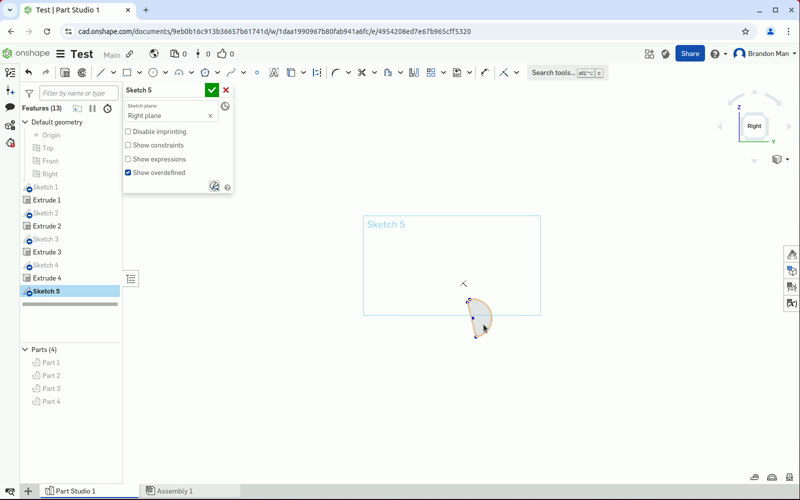
scroll(6)
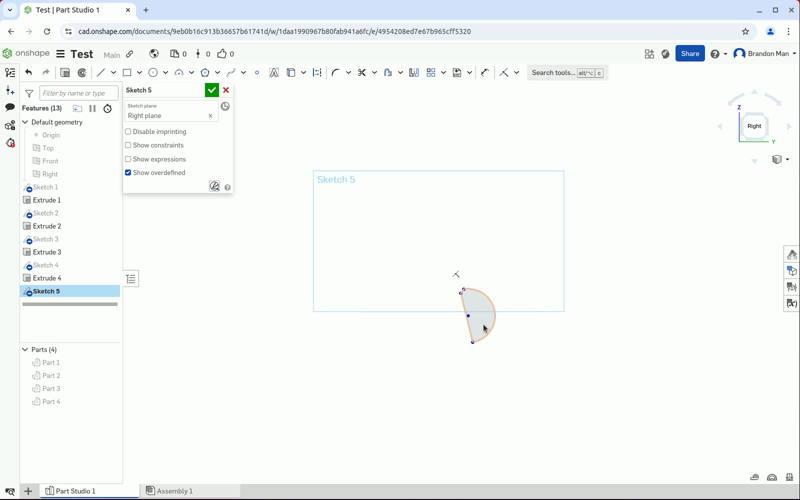
scroll(6)
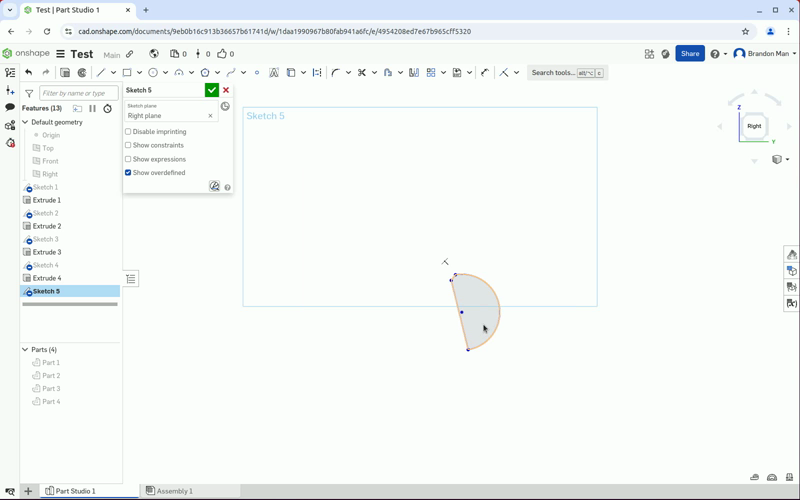
scroll(6)
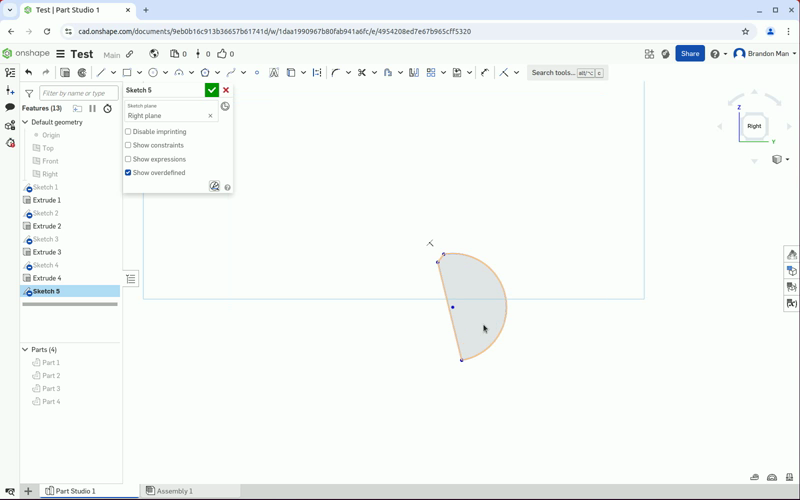
scroll(6)
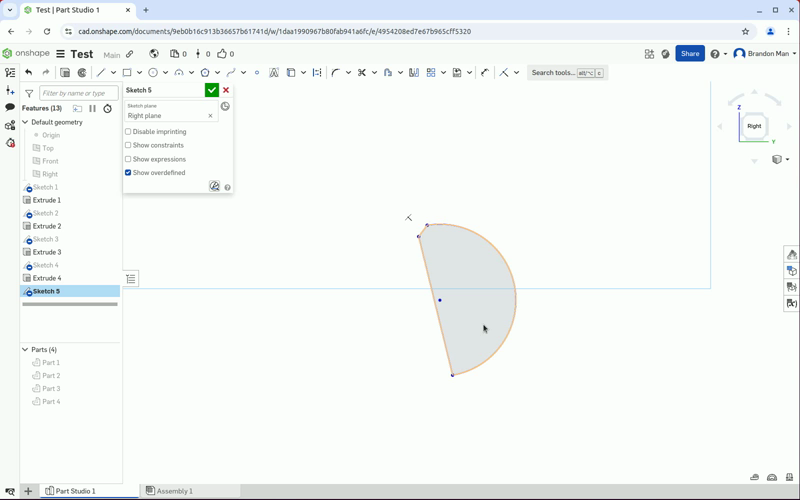
scroll(6)
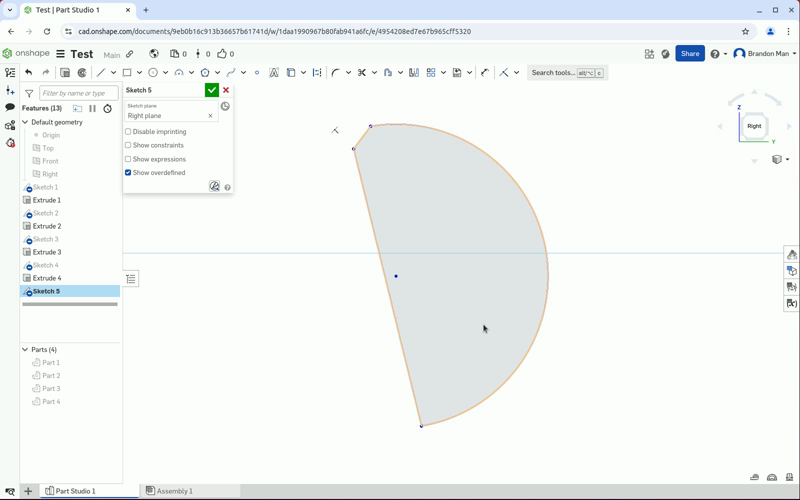
click(483, 324)
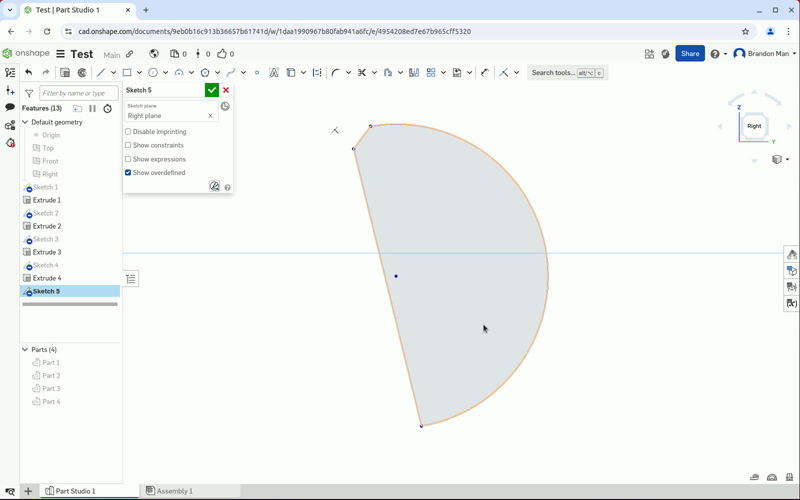
scroll(-6)
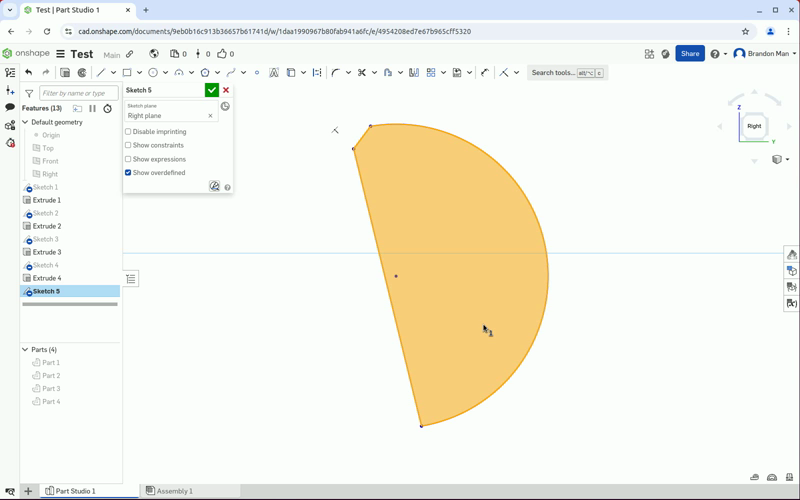
scroll(-6)
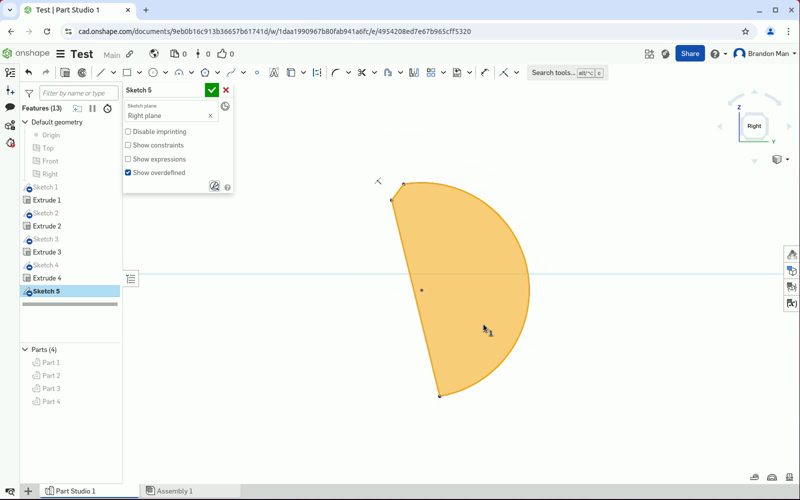
scroll(-6)
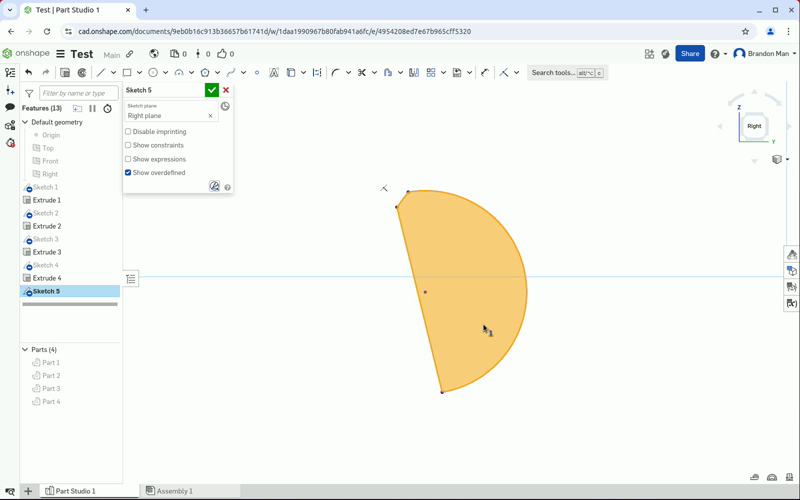
scroll(-6)
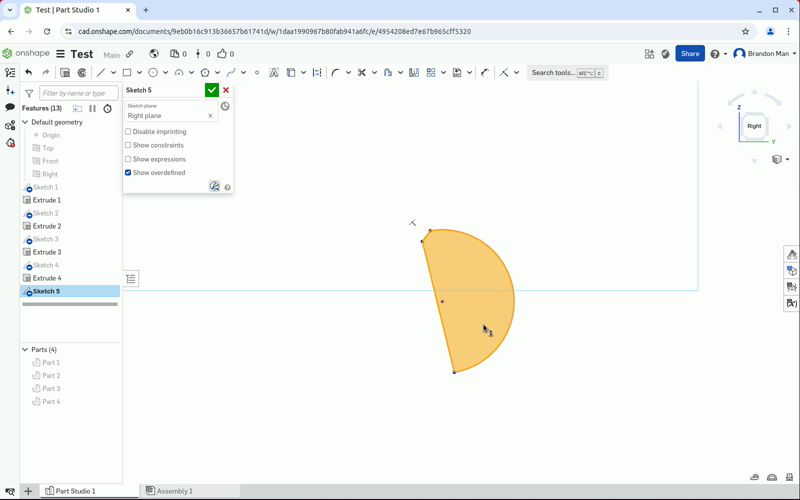
scroll(-6)
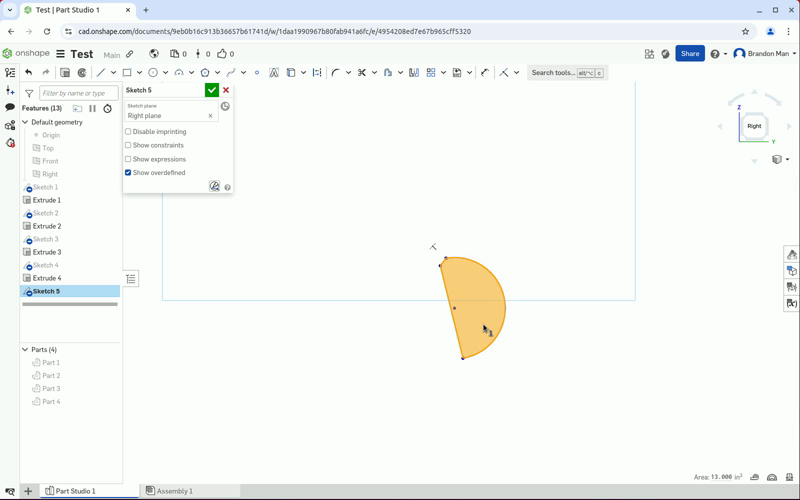
scroll(-6)
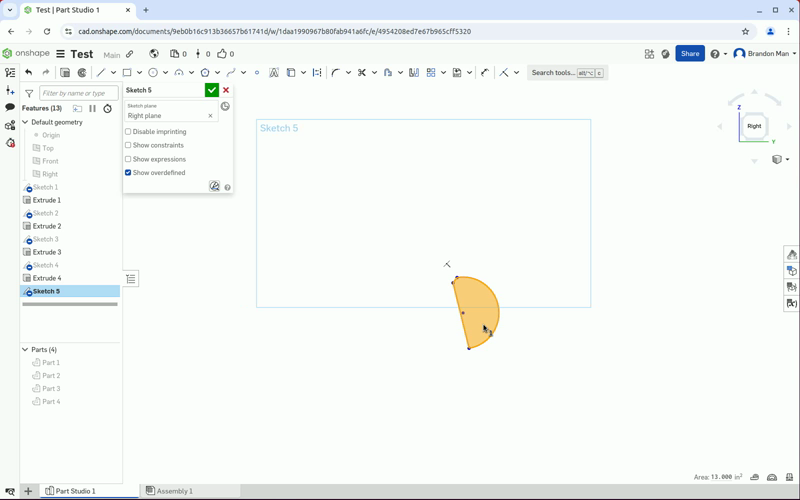
scroll(-6)
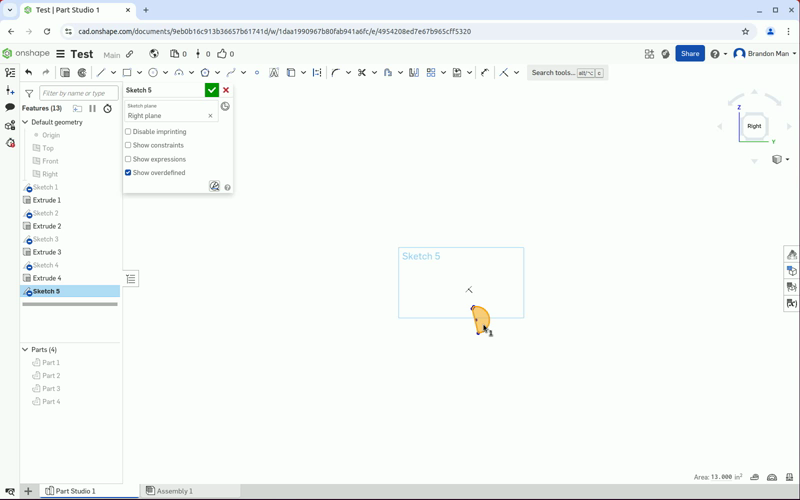
mouse_move(73, 352)
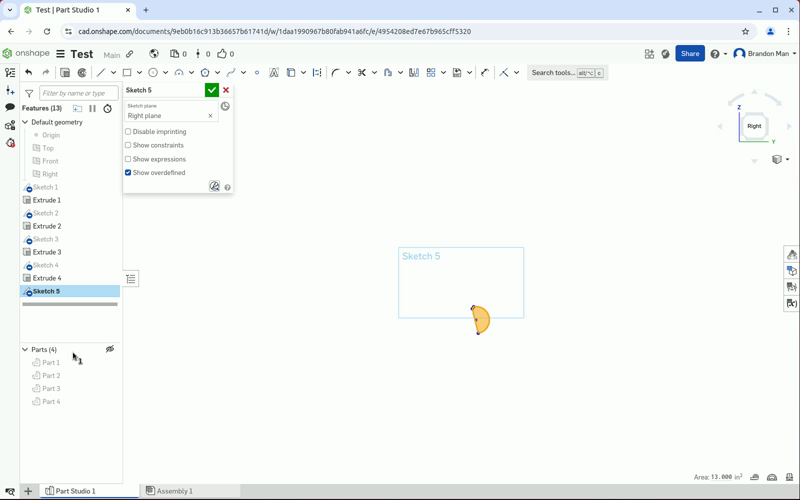
key(shift+y)
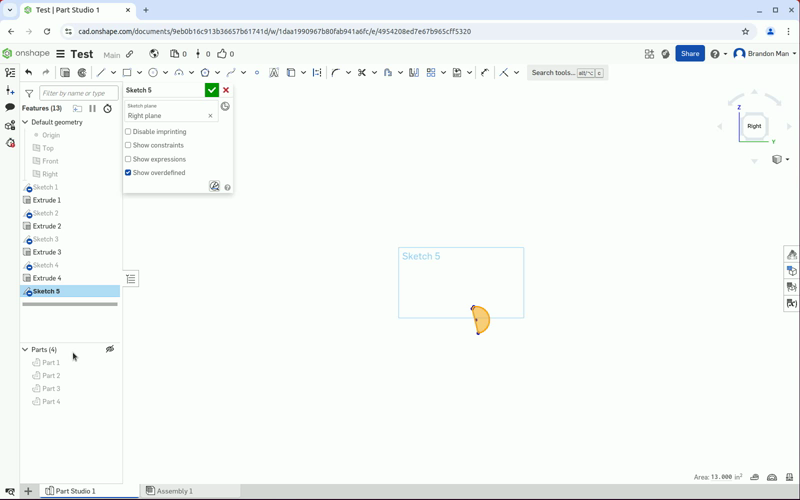
key(shift+e)
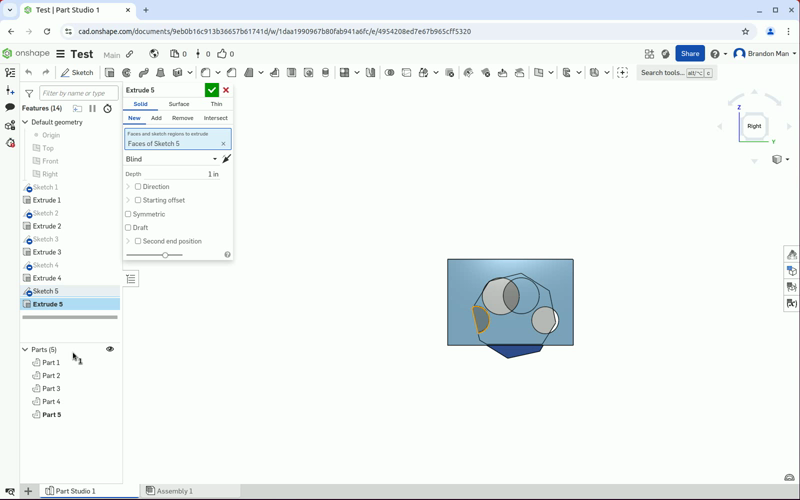
mouse_move(143, 106)
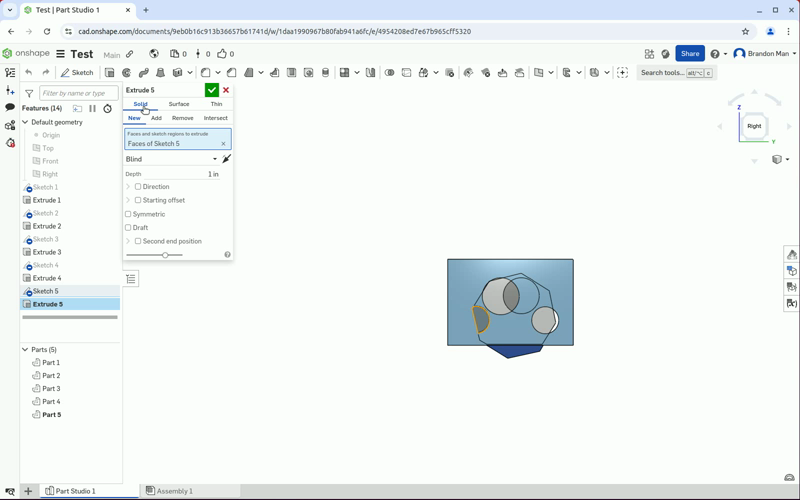
click(143, 106)
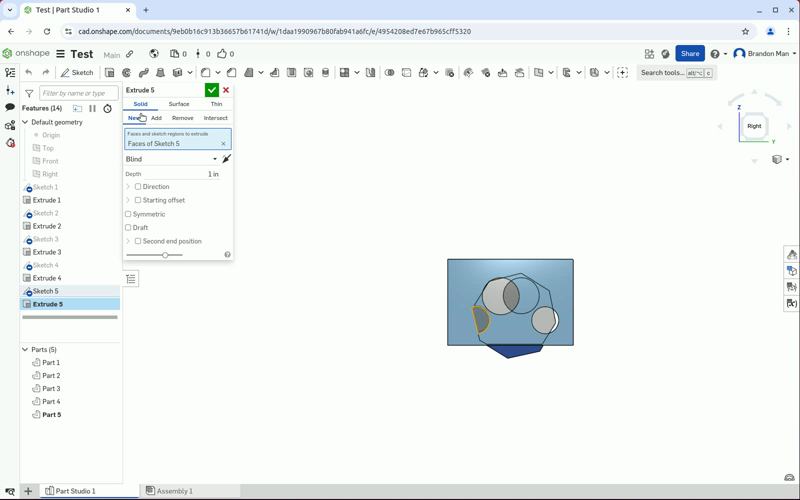
mouse_move(137, 120)
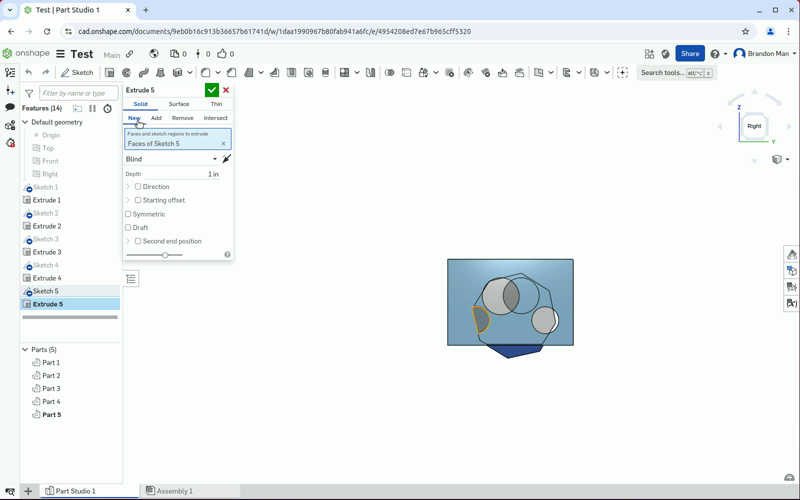
click(137, 120)
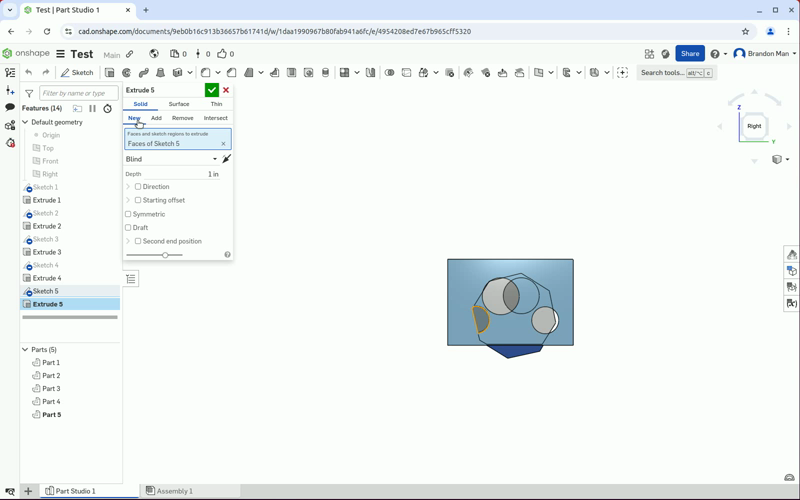
key(tab, 4)
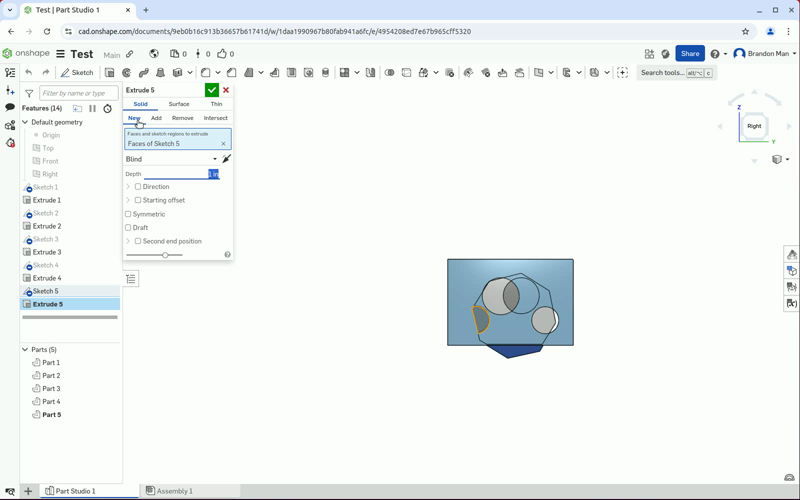
text(4.574)
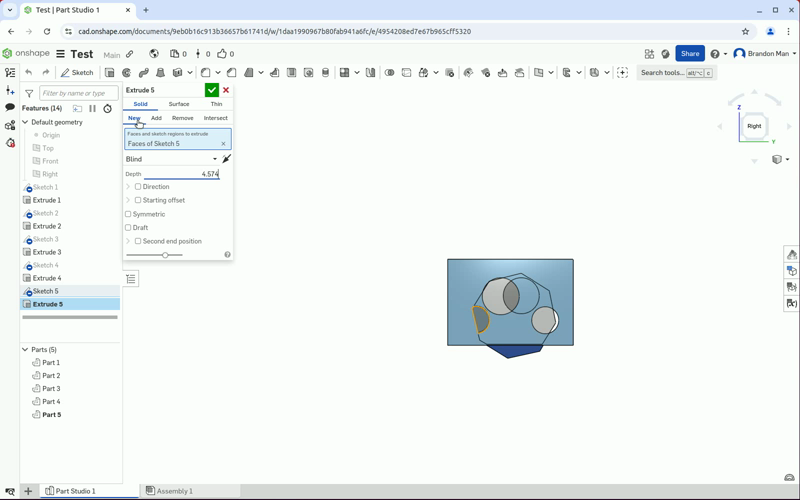
key(enter)
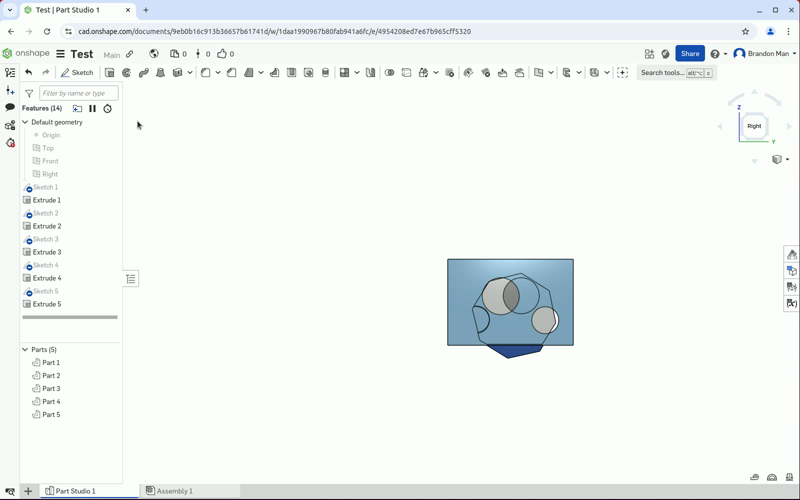
key(shift+h)
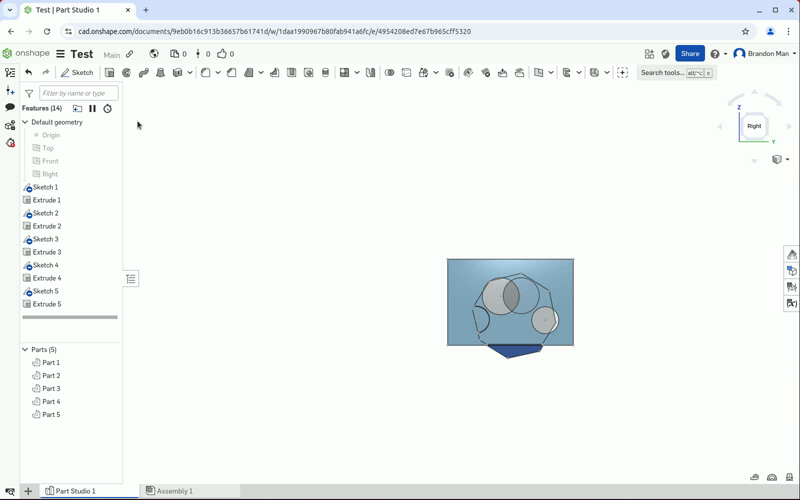
key(shift+h)
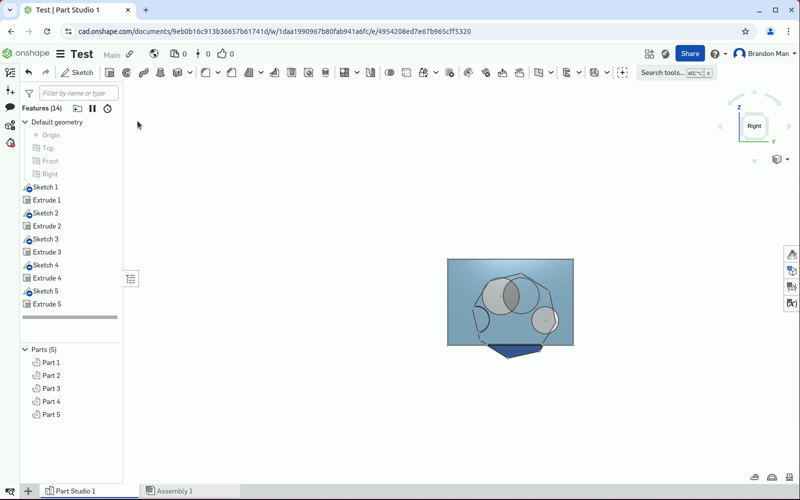
key(shift+7)
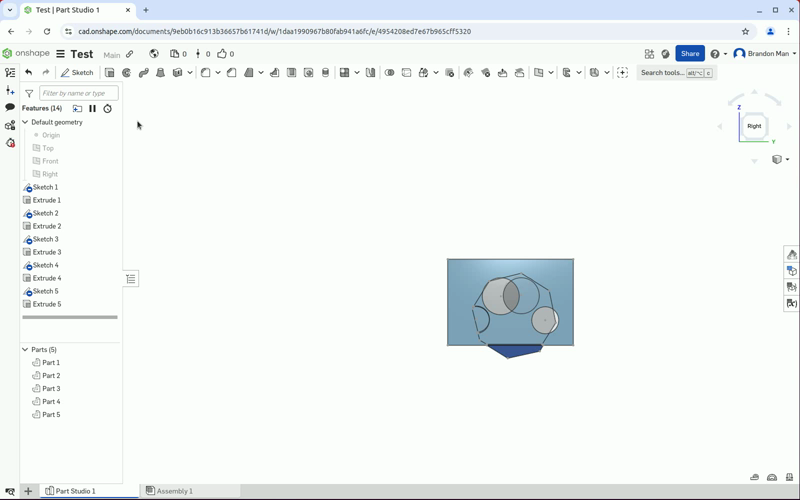
key(right, 2)
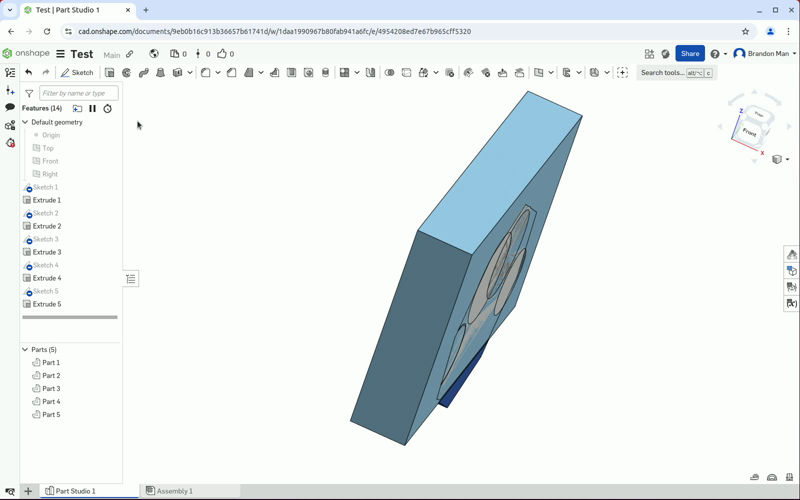
key(down, 2)
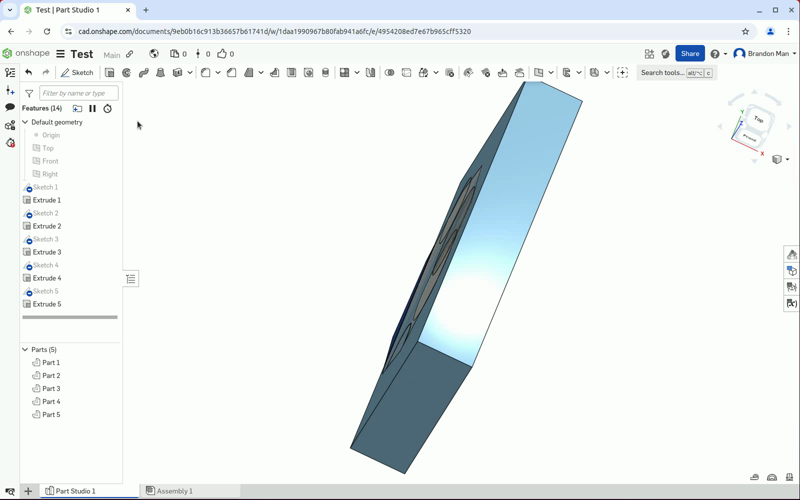
key(up, 2)
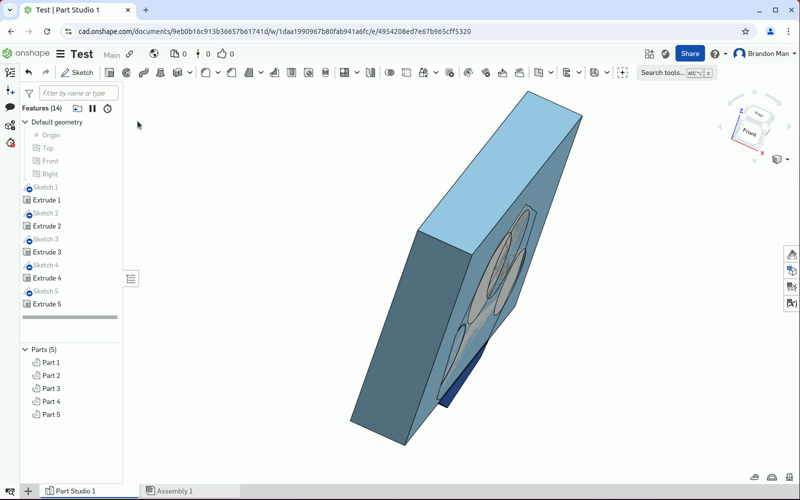
key(left, 2)
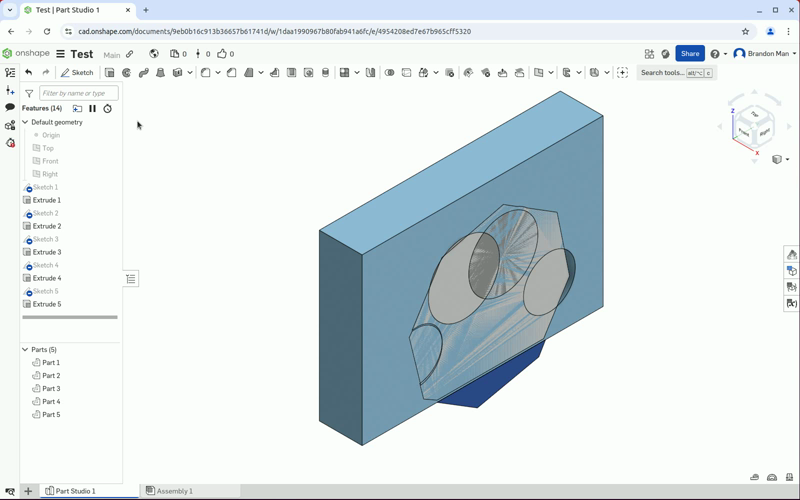
mouse_move(73, 189)
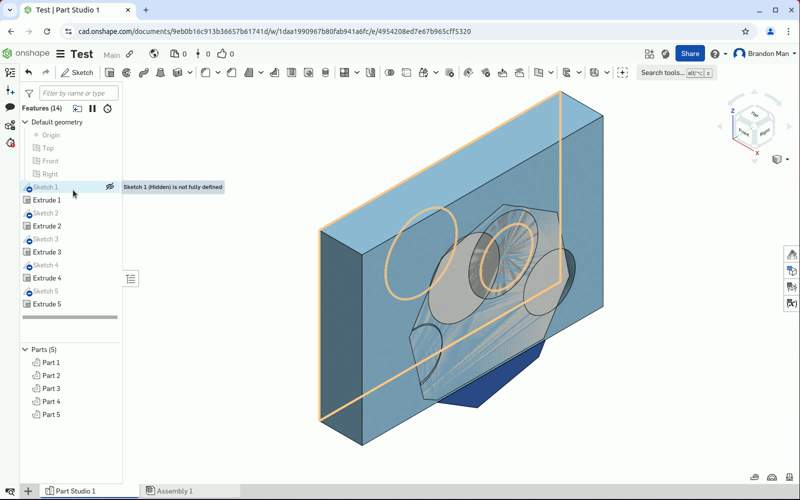
click(73, 189)